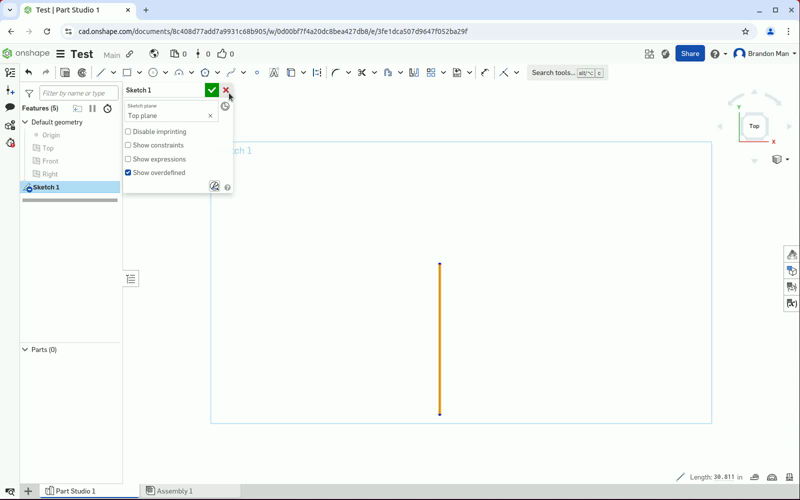
key(shift+h)
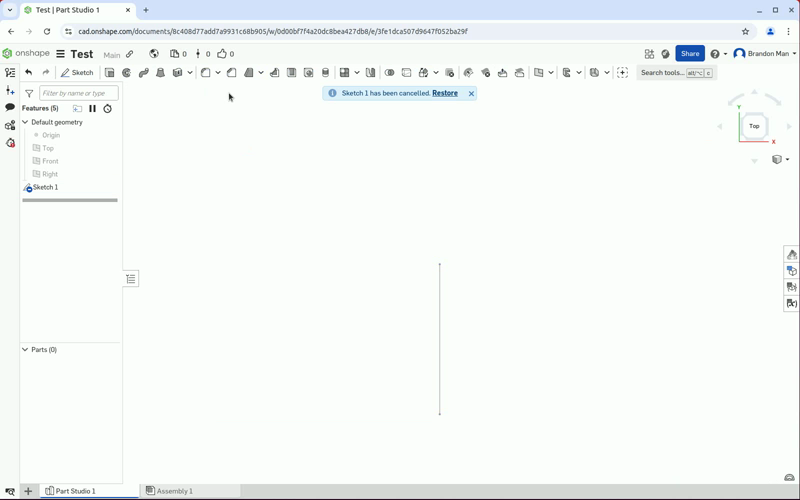
key(shift+s)
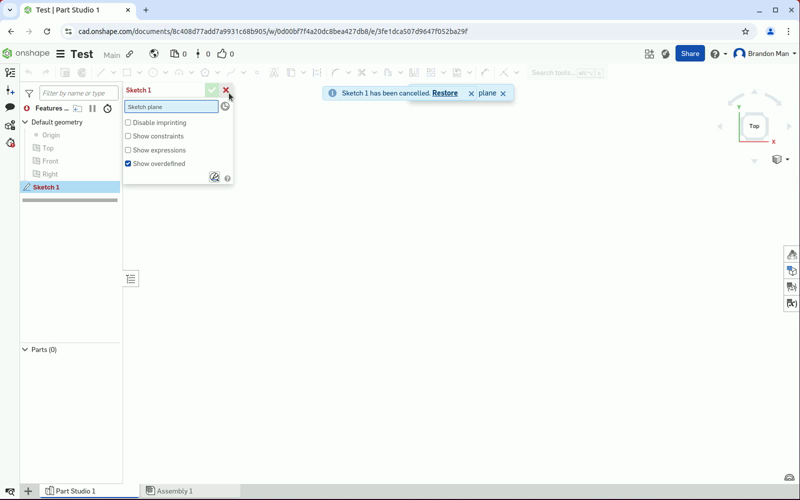
mouse_move(73, 150)
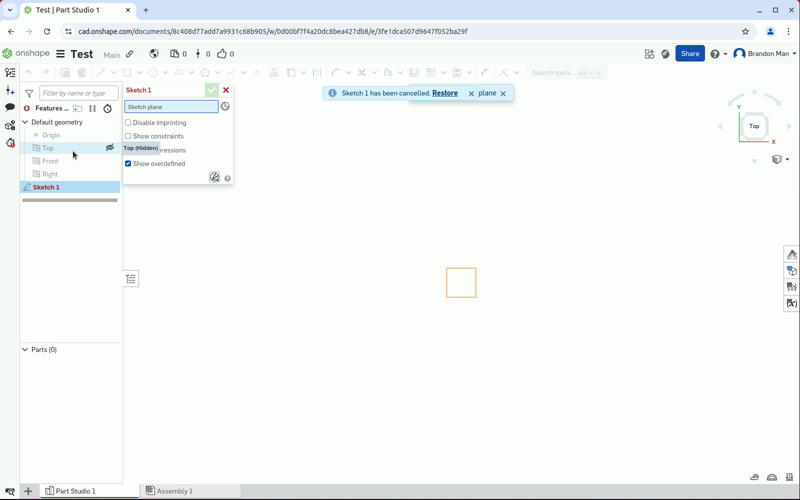
click(73, 150)
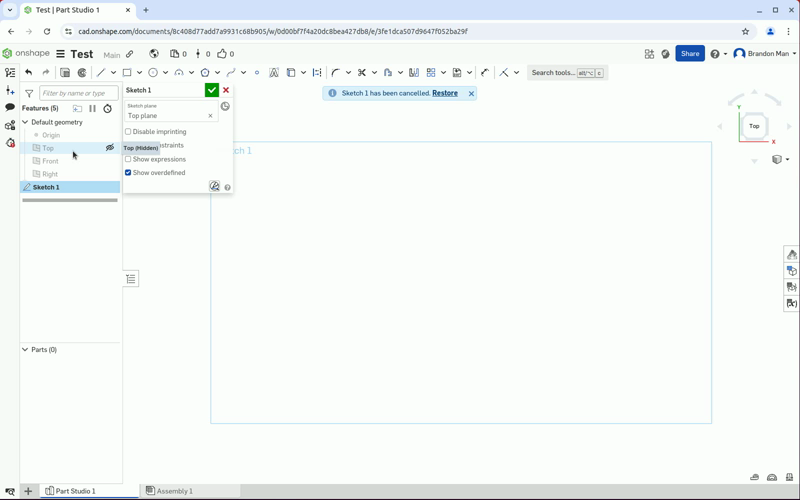
mouse_move(73, 352)
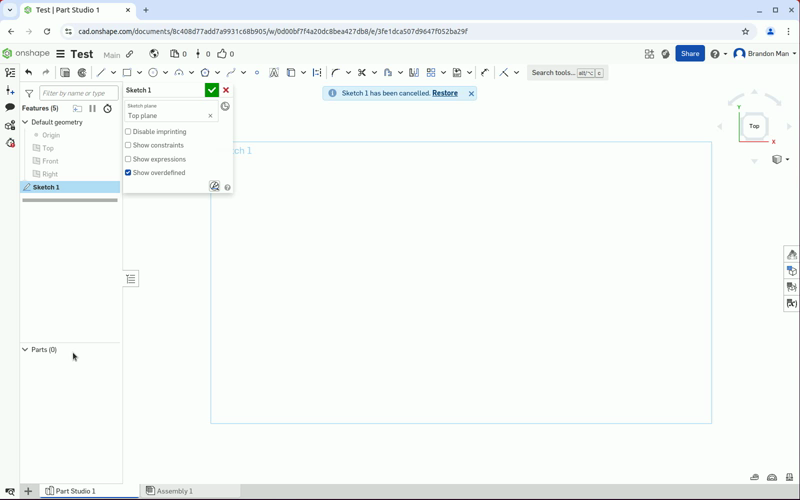
key(y)
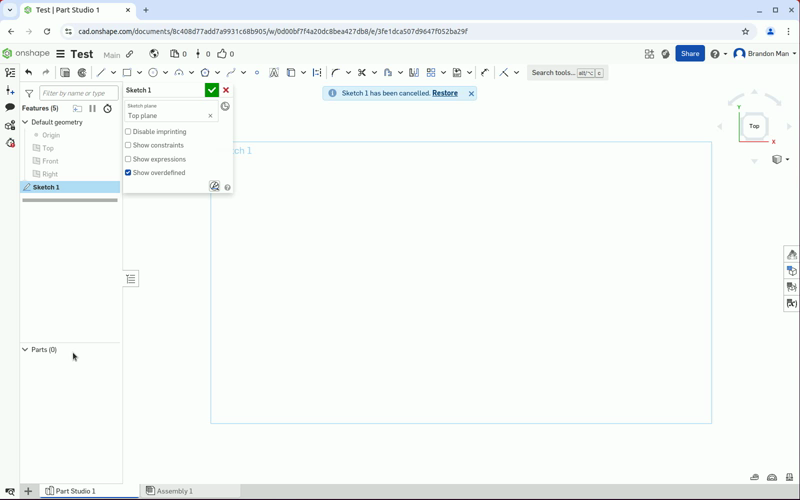
key(l)
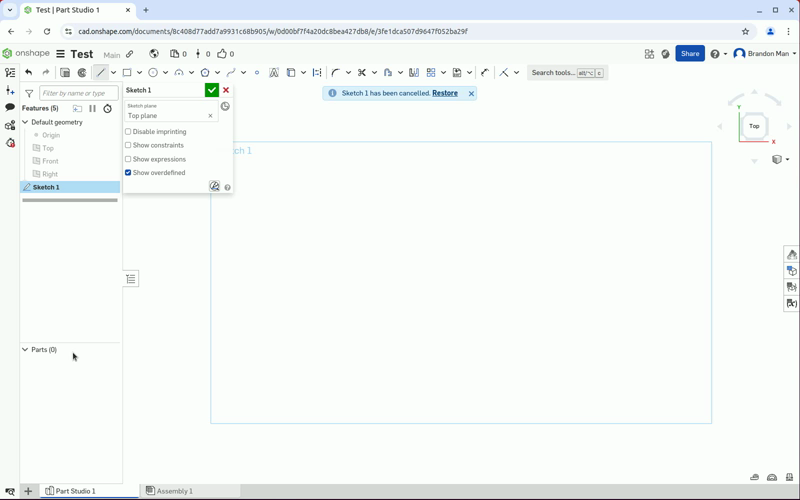
key_down(shift)
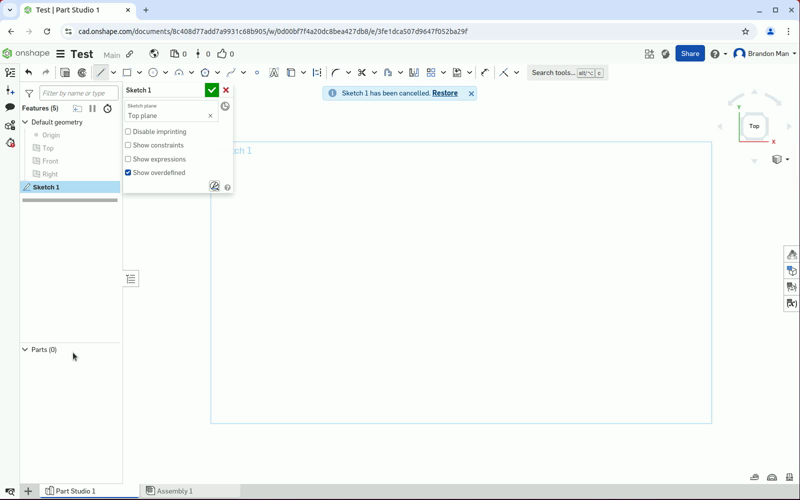
mouse_move(418, 282)
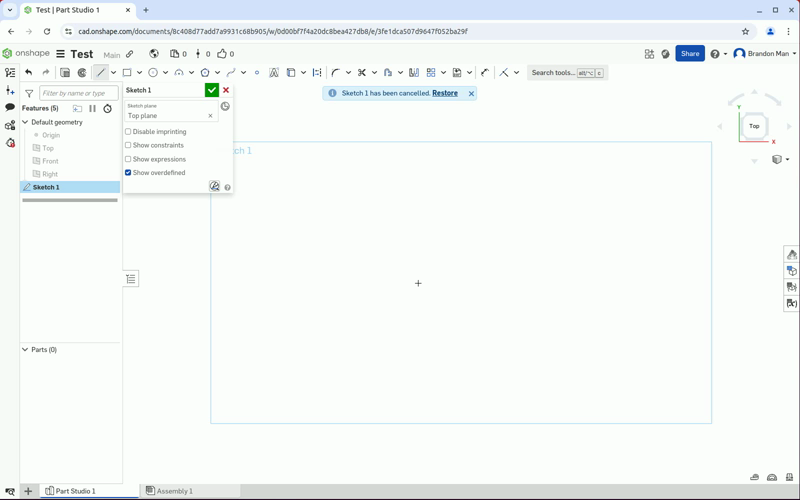
click(418, 282)
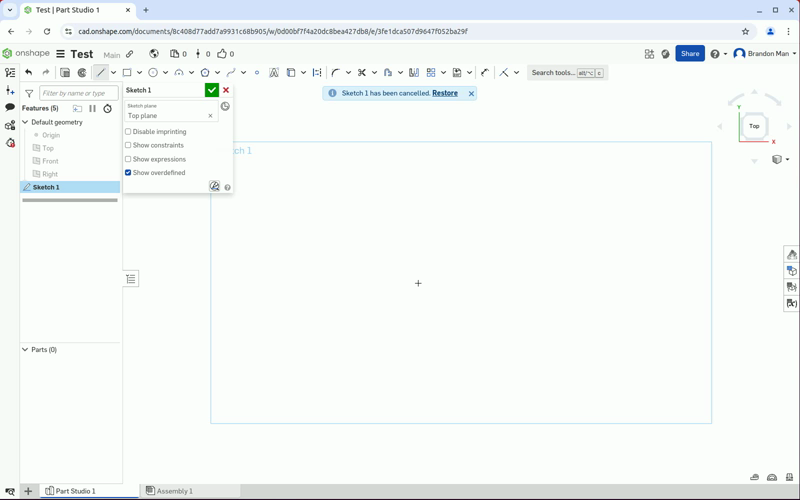
key_up(shift)
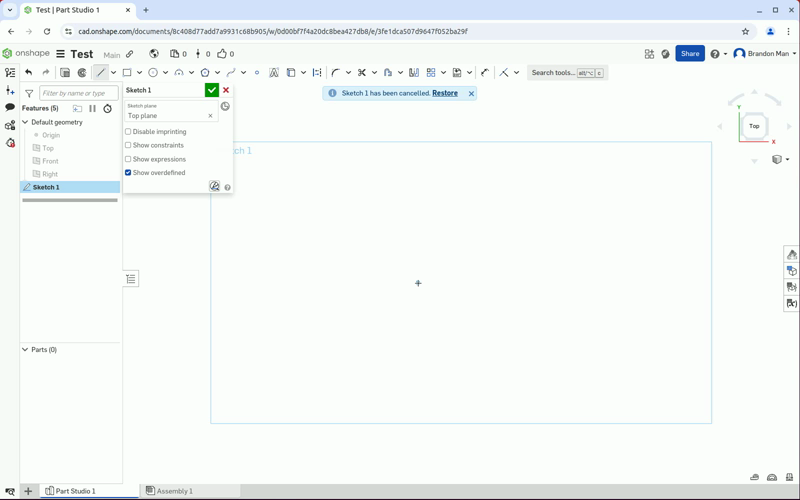
key_down(shift)
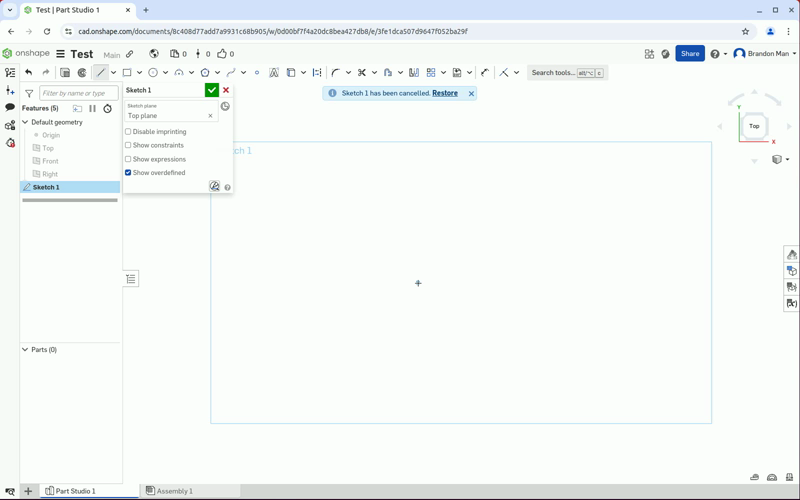
mouse_move(448, 282)
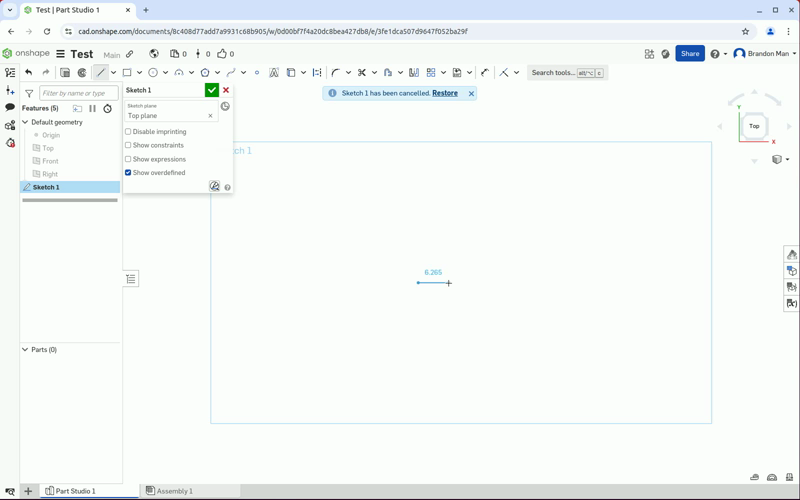
mouse_move(440, 282)
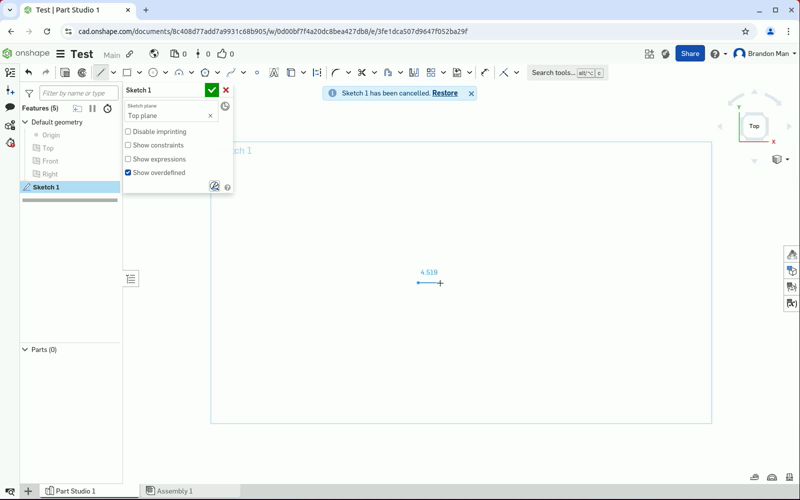
click(440, 282)
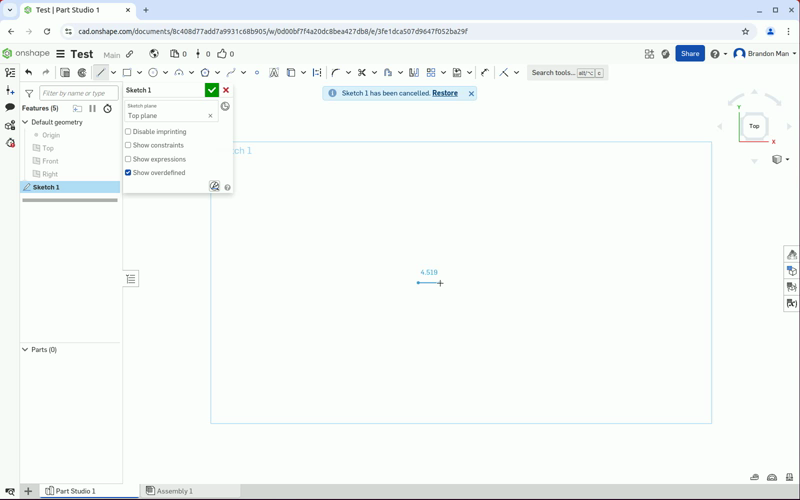
key_up(shift)
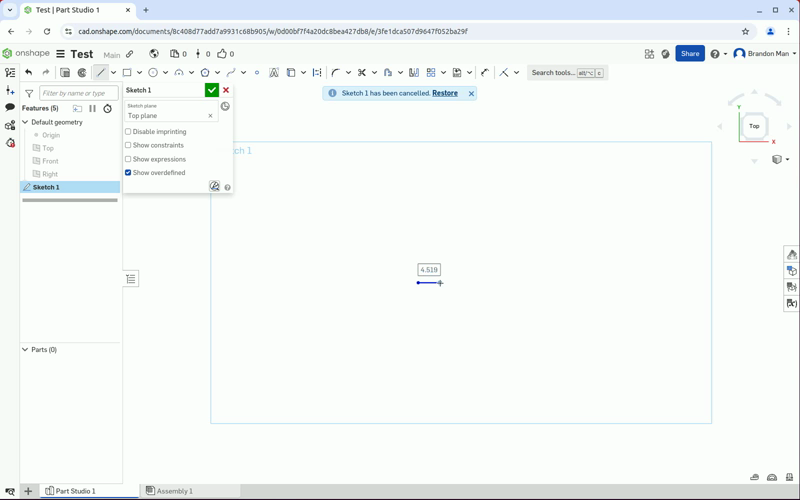
key(esc)
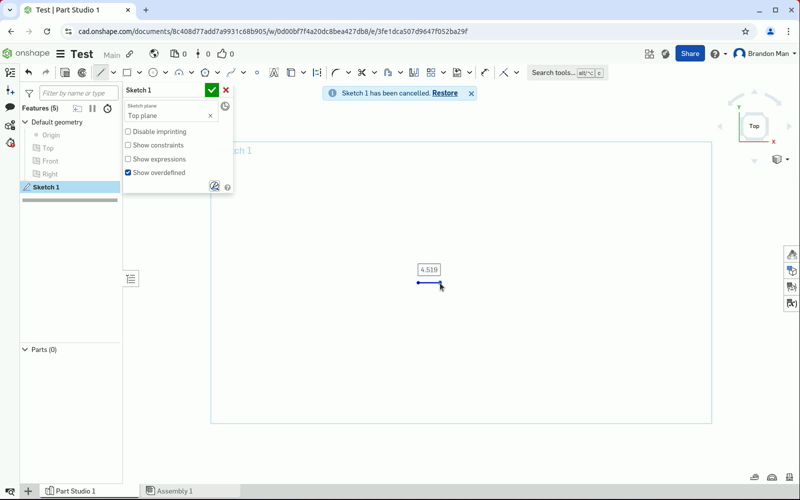
key(a)
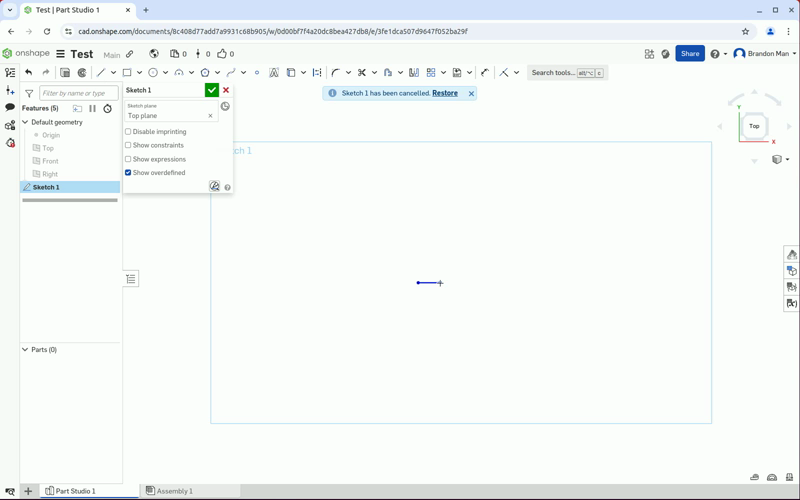
mouse_move(440, 282)
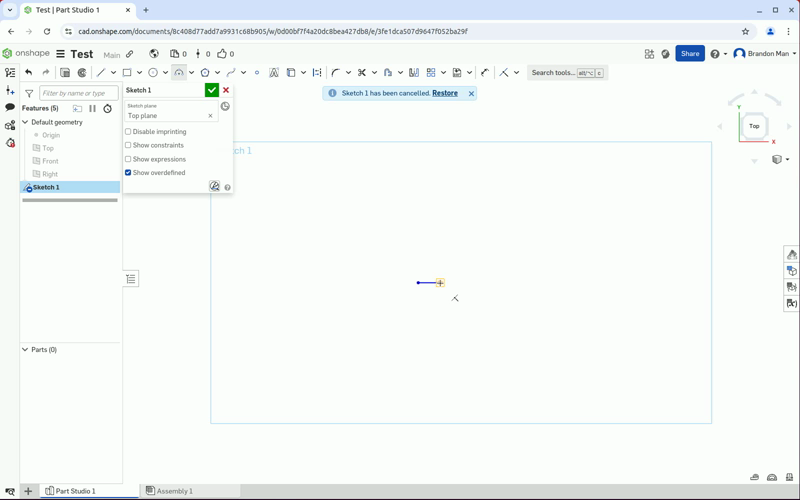
click(440, 282)
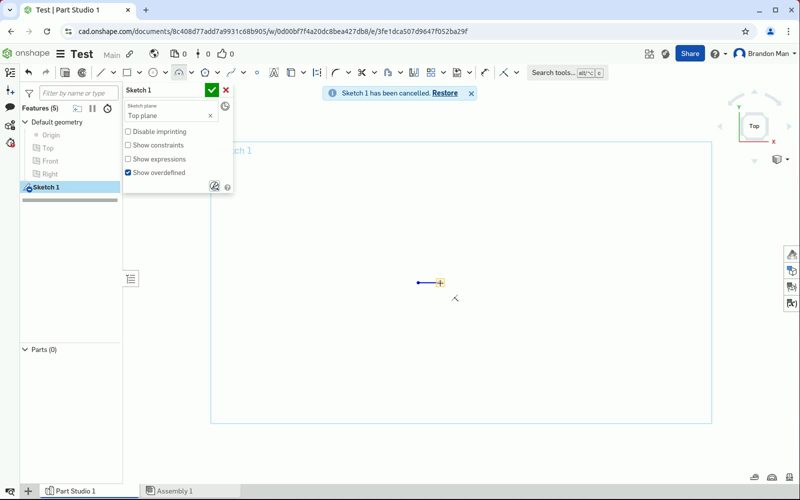
key_down(shift)
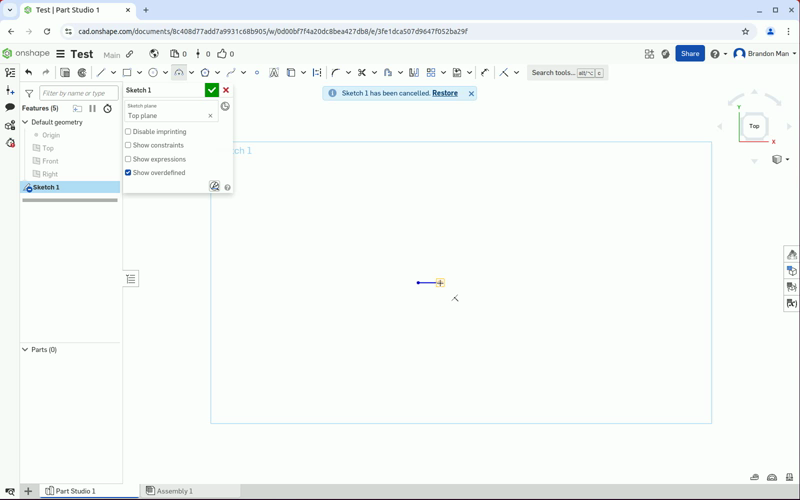
mouse_move(461, 261)
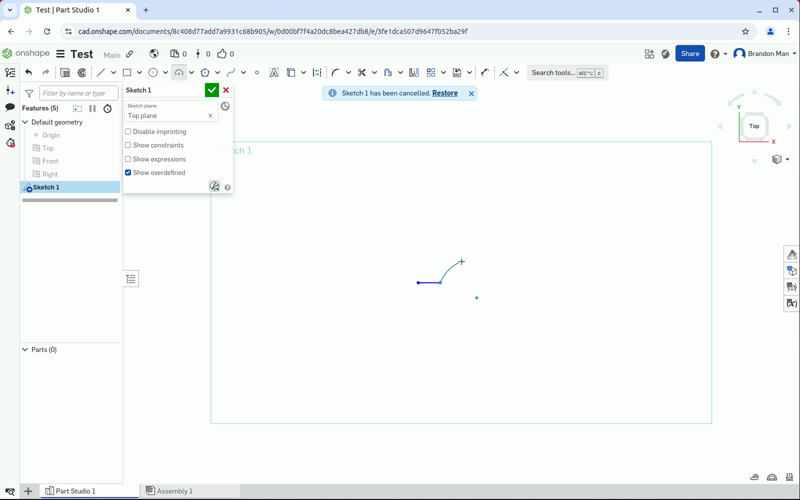
click(461, 261)
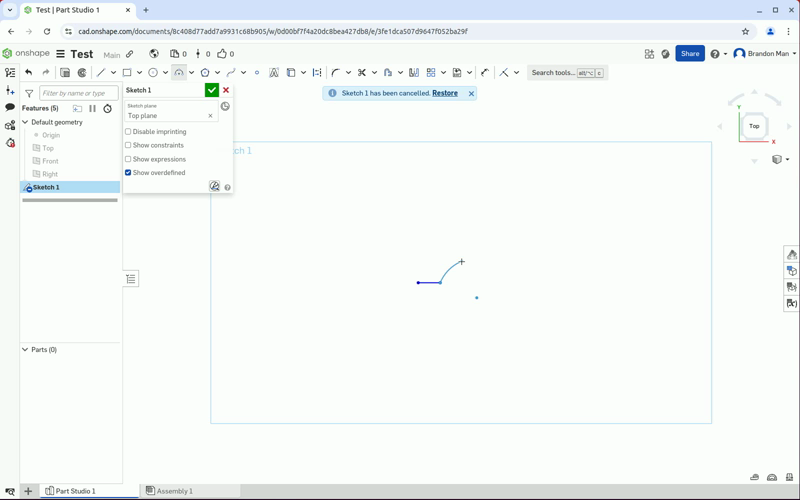
mouse_move(446, 267)
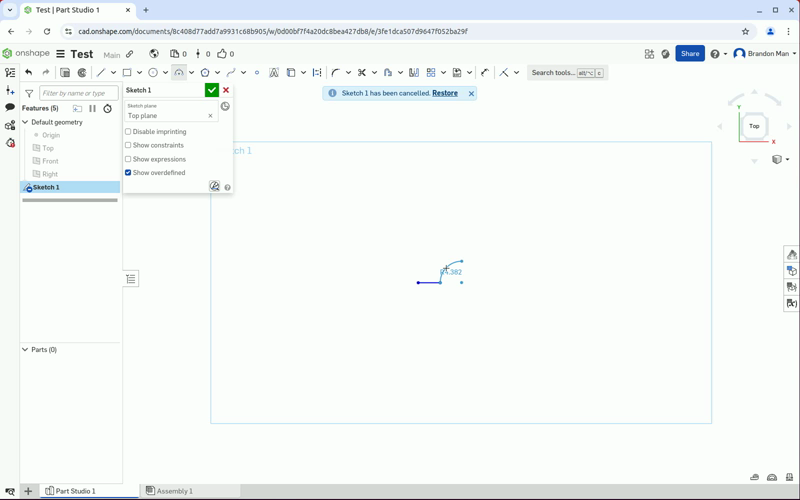
click(446, 267)
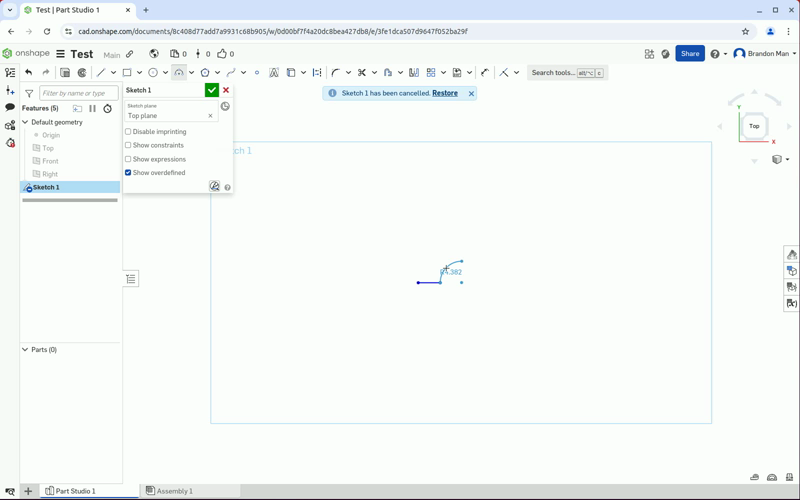
key_up(shift)
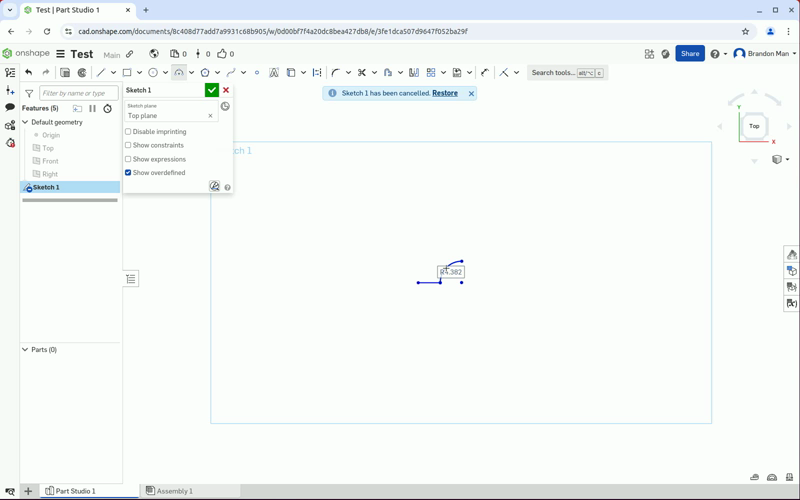
key(esc)
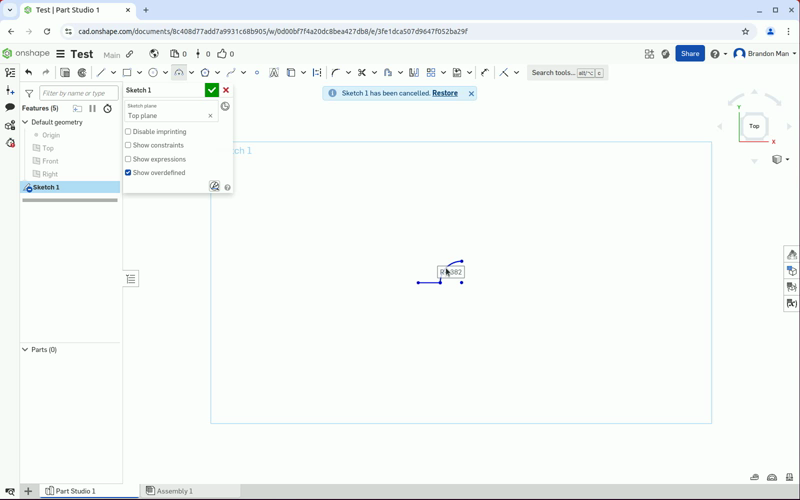
key(l)
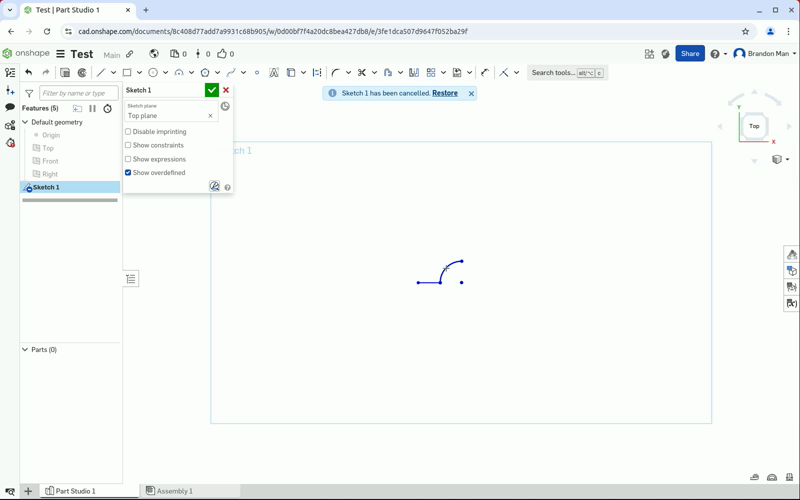
mouse_move(461, 261)
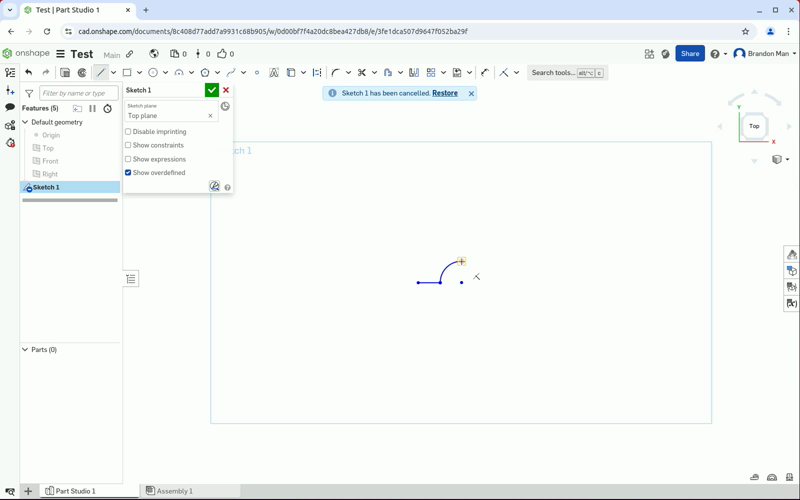
click(461, 261)
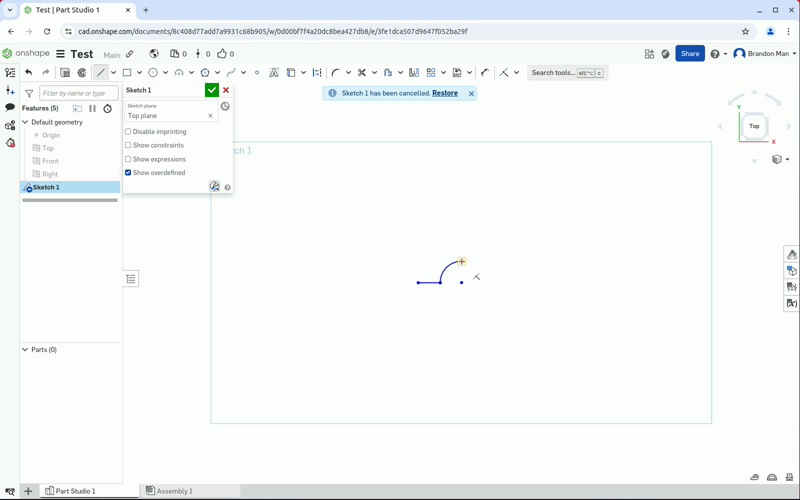
key_down(shift)
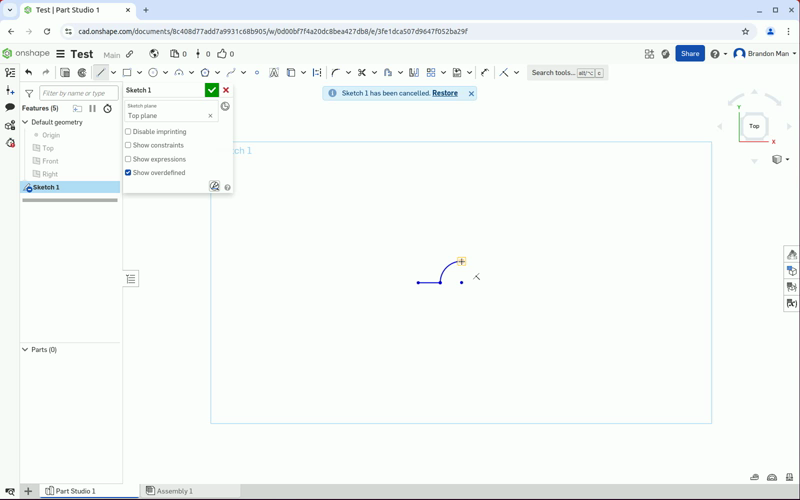
mouse_move(491, 261)
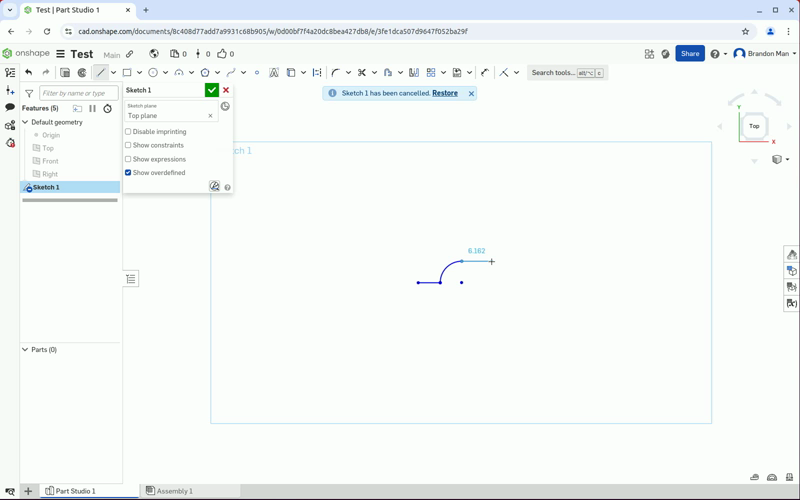
mouse_move(461, 240)
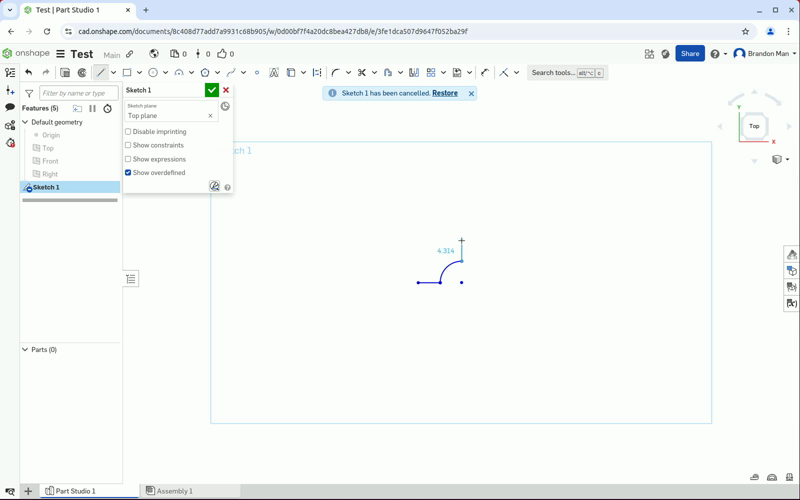
click(461, 240)
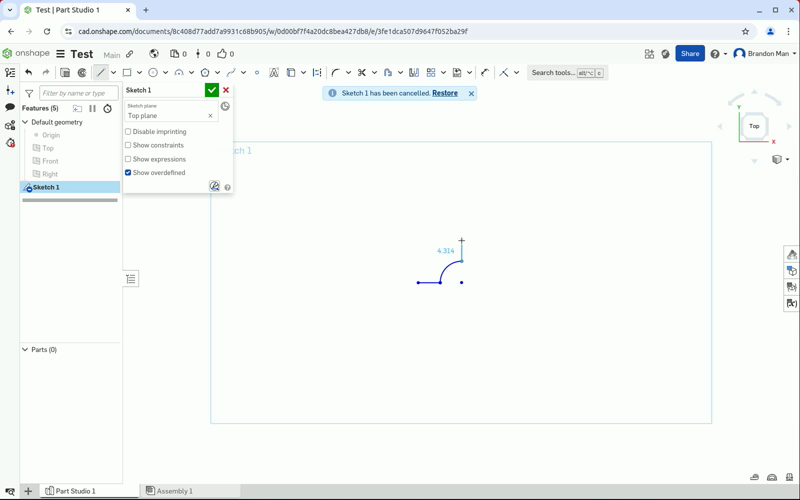
key_up(shift)
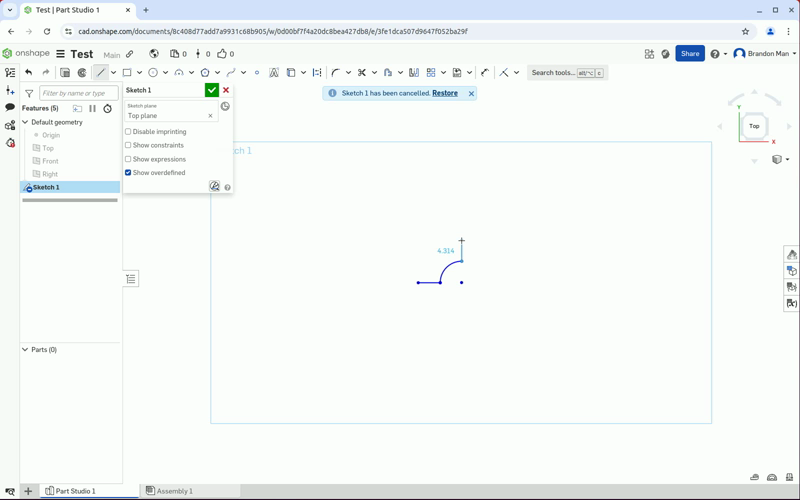
key(esc)
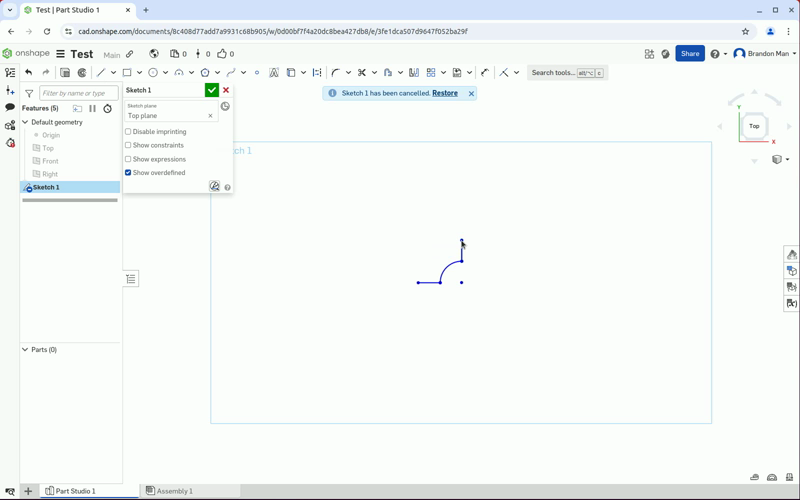
key(a)
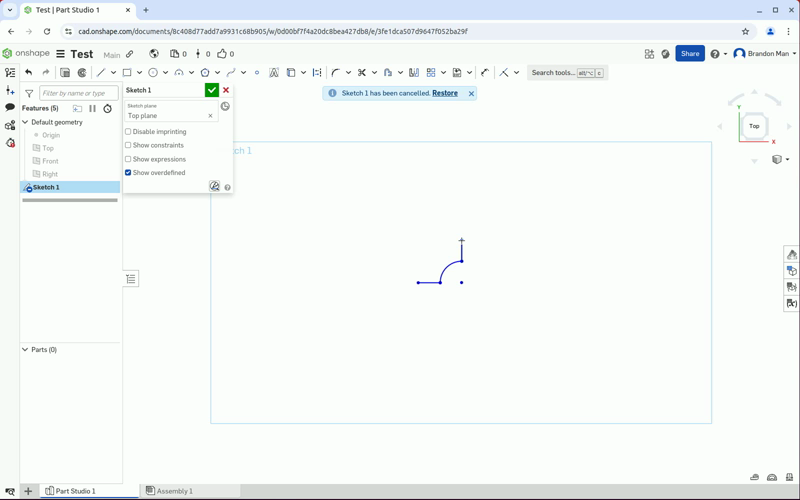
mouse_move(461, 240)
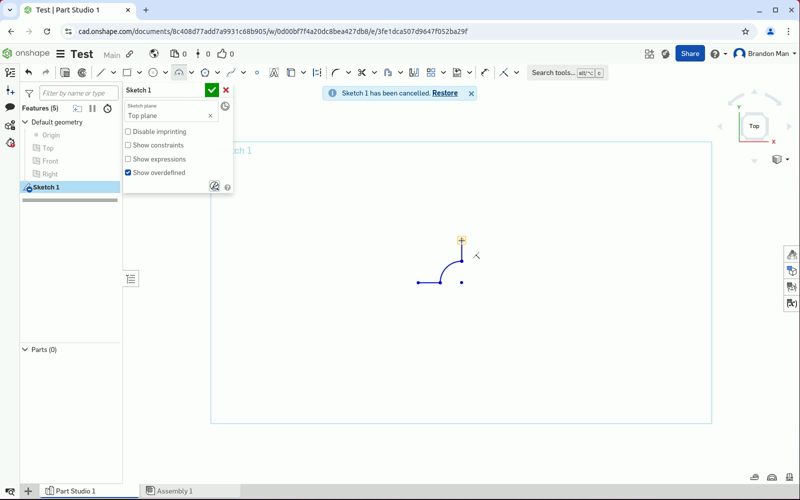
click(461, 240)
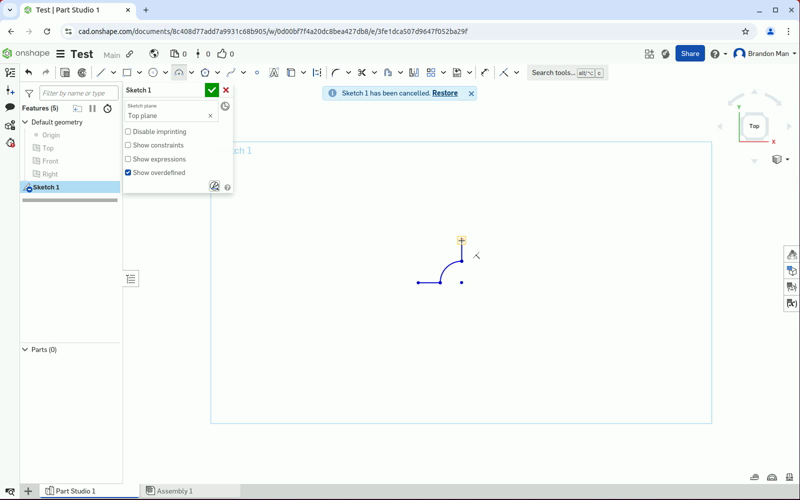
mouse_move(418, 282)
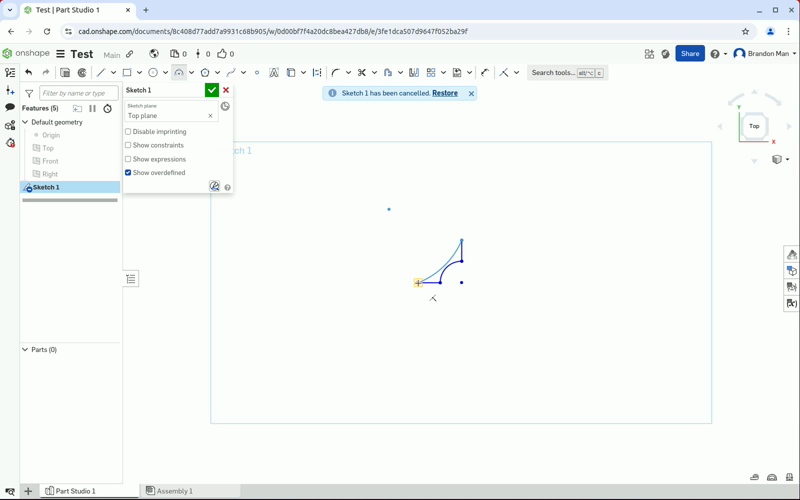
click(418, 282)
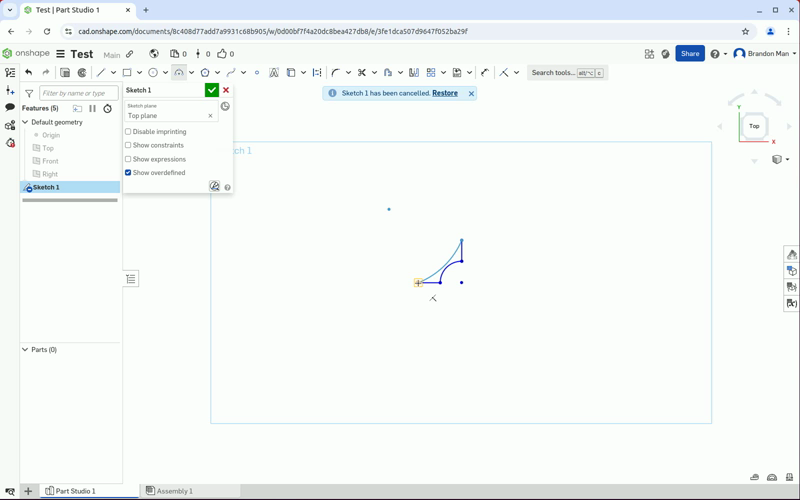
key_down(shift)
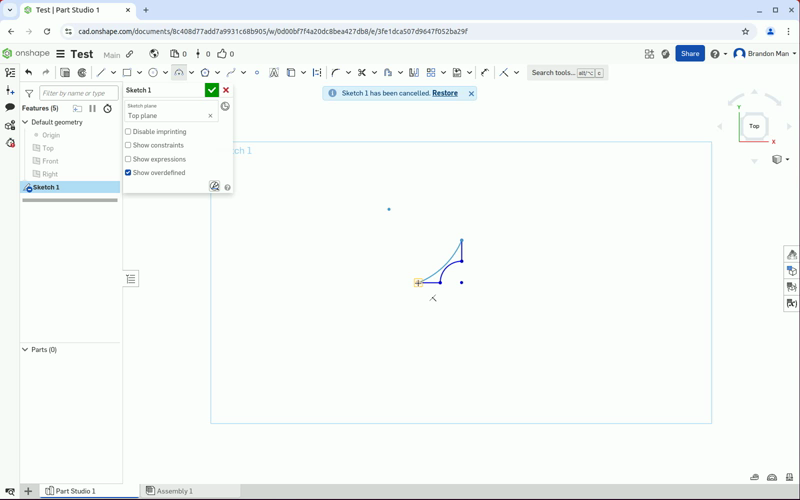
mouse_move(431, 252)
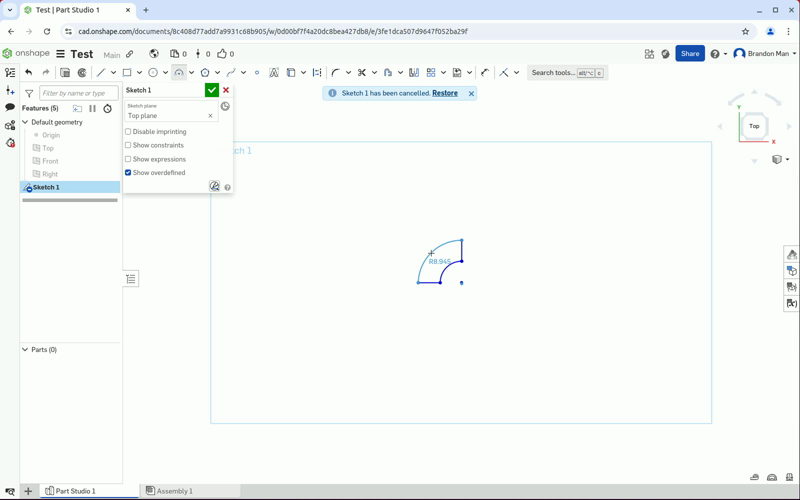
click(431, 252)
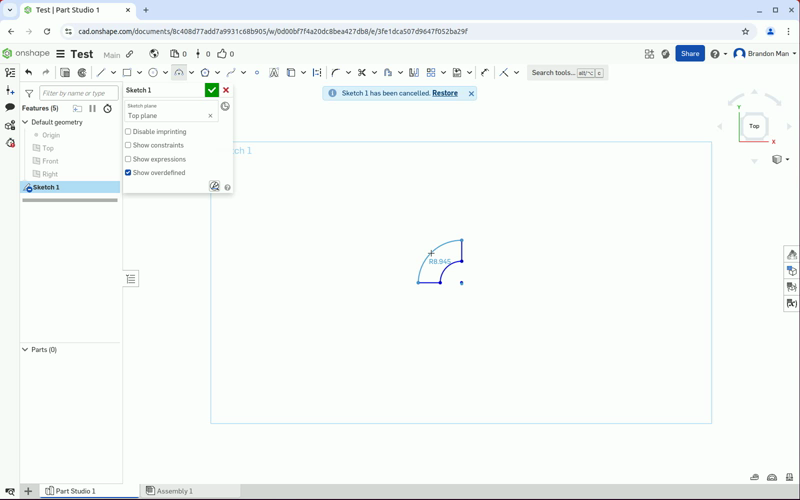
key_up(shift)
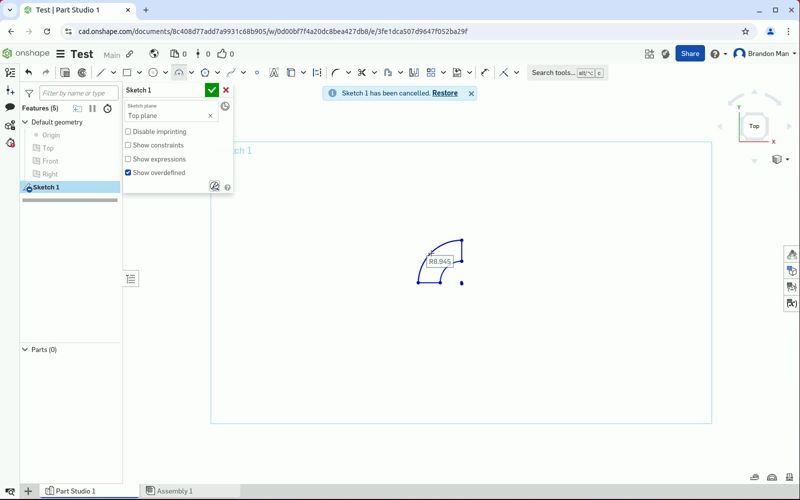
key(esc)
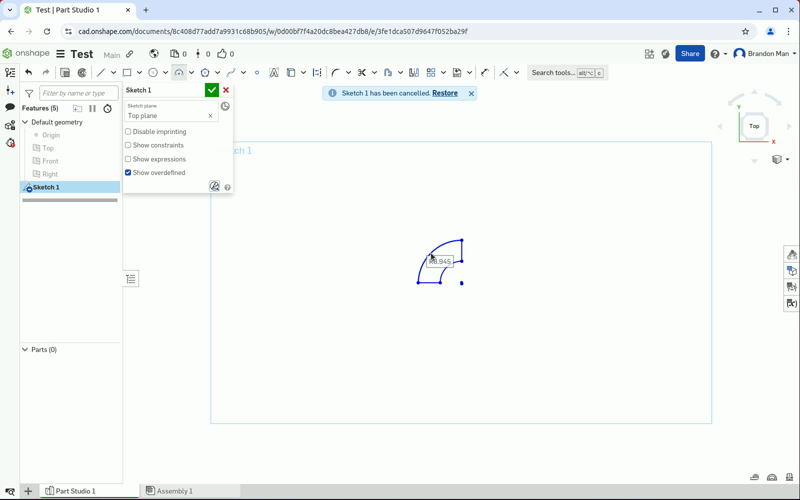
mouse_move(437, 257)
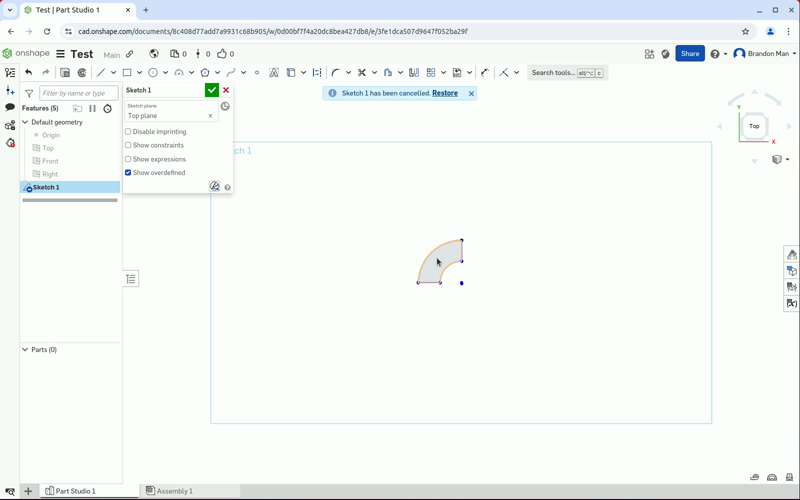
scroll(6)
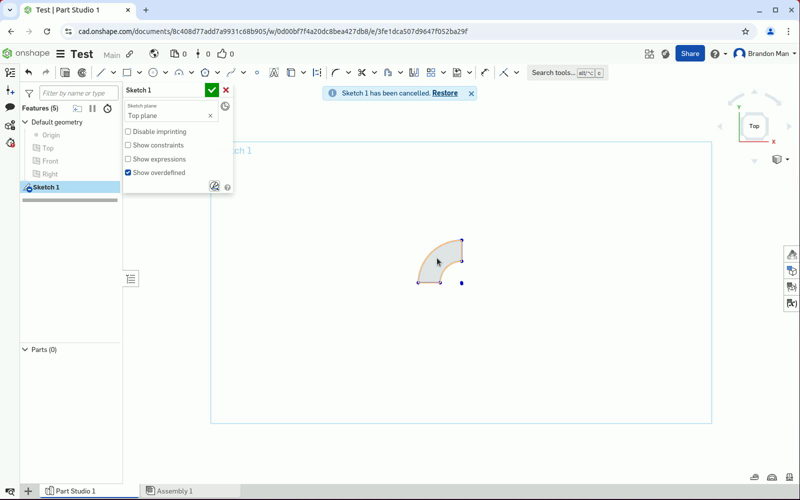
scroll(6)
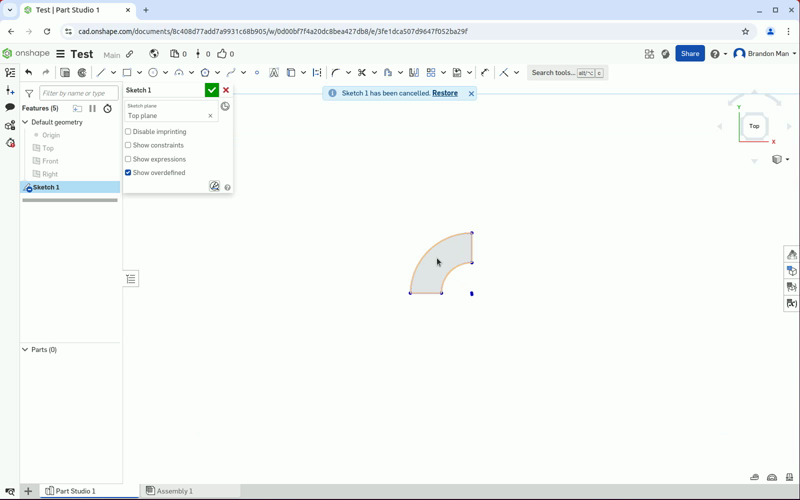
scroll(6)
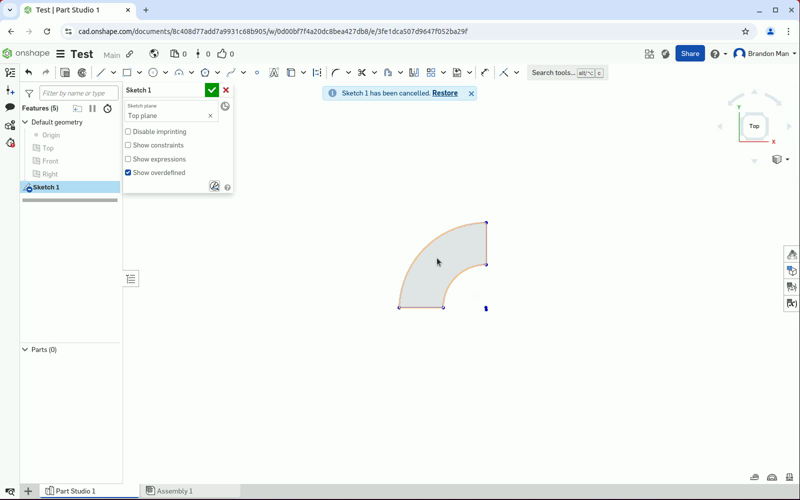
scroll(6)
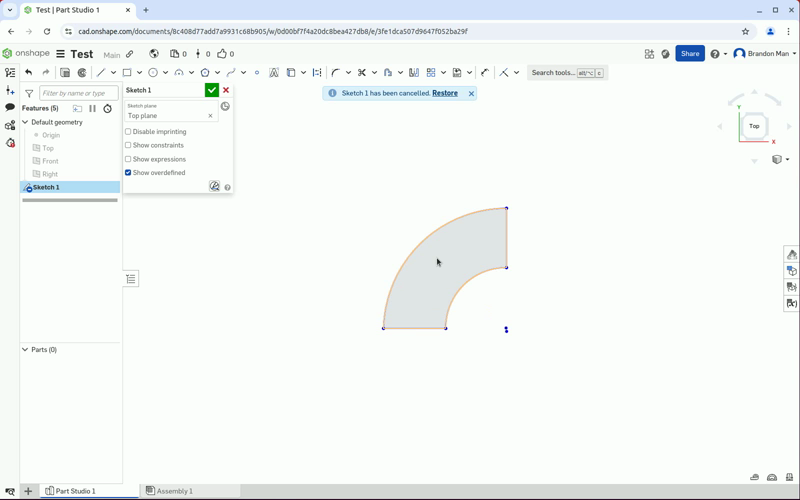
scroll(6)
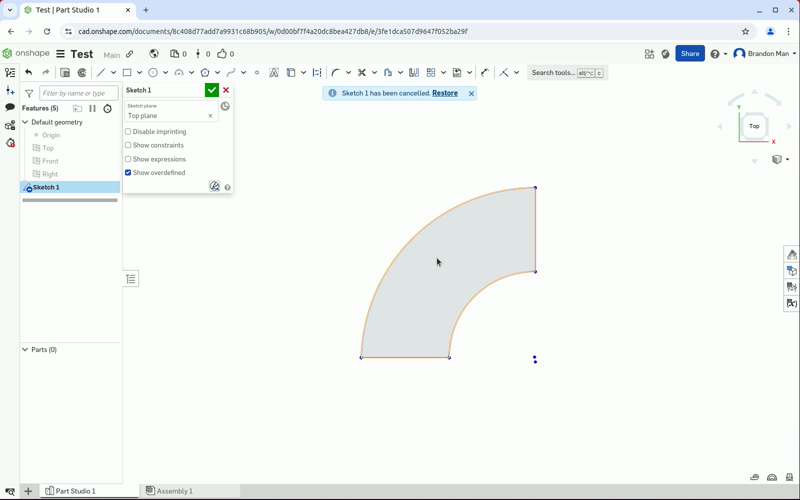
scroll(6)
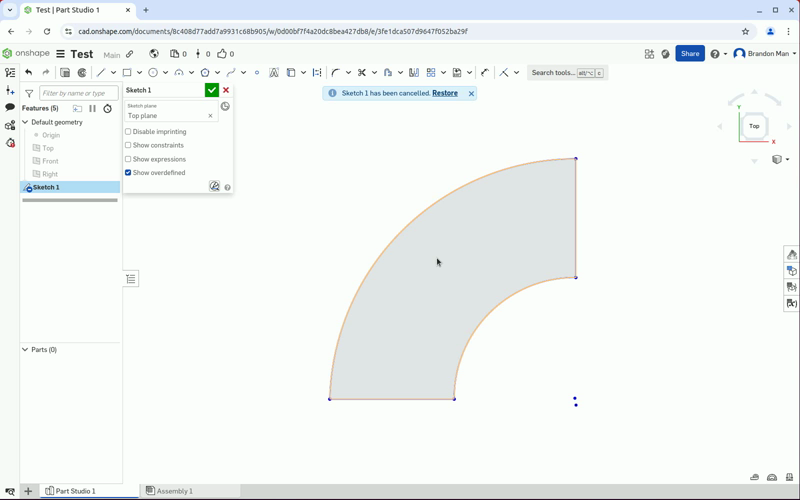
scroll(6)
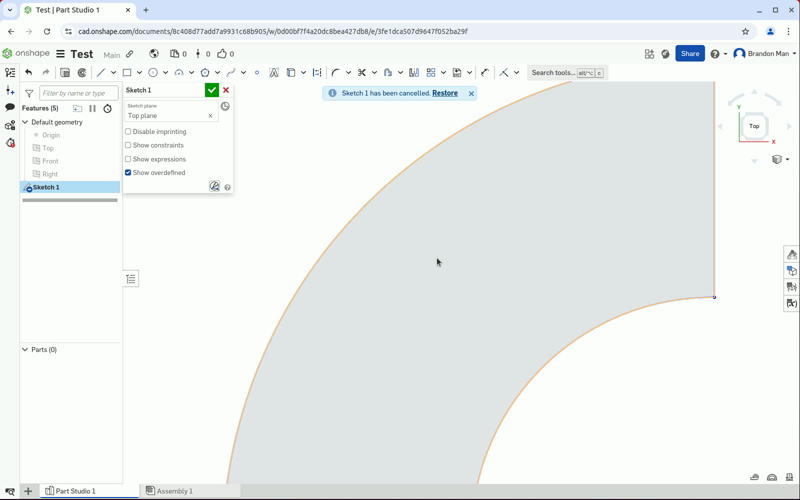
click(437, 257)
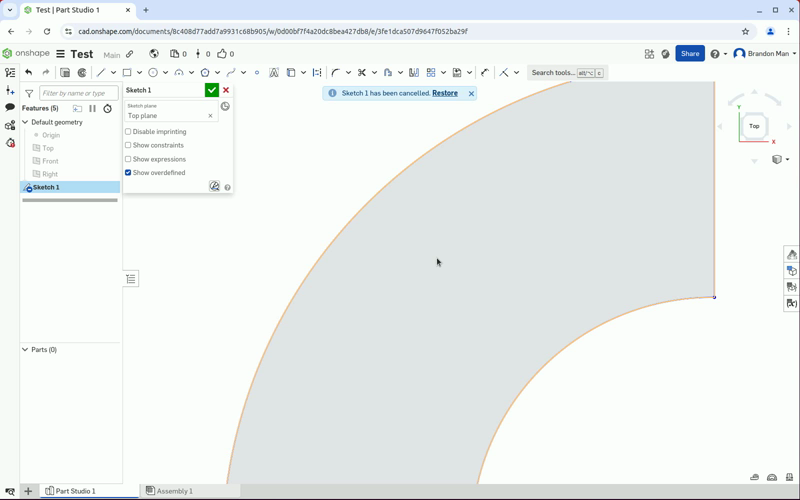
scroll(-6)
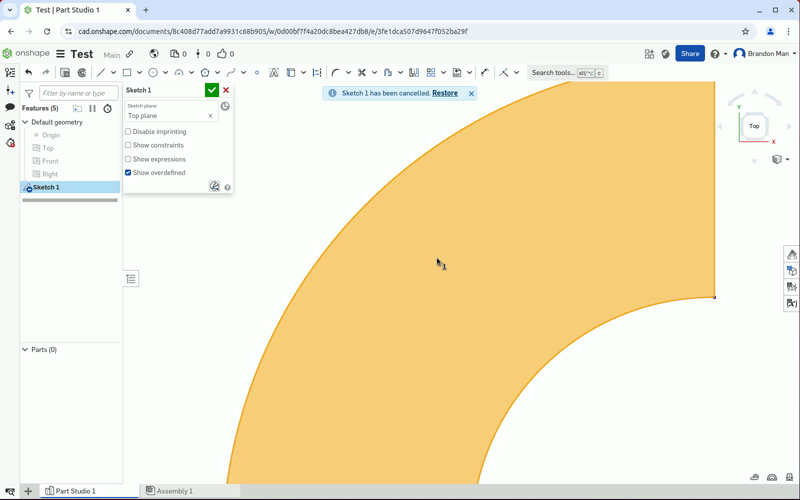
scroll(-6)
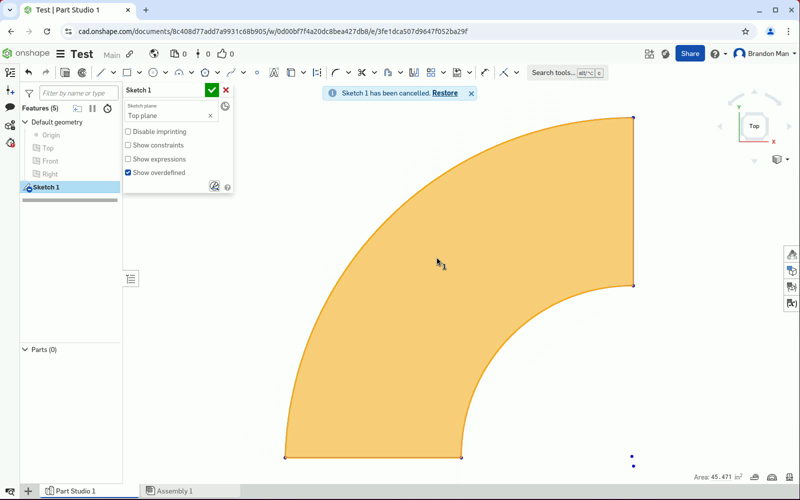
scroll(-6)
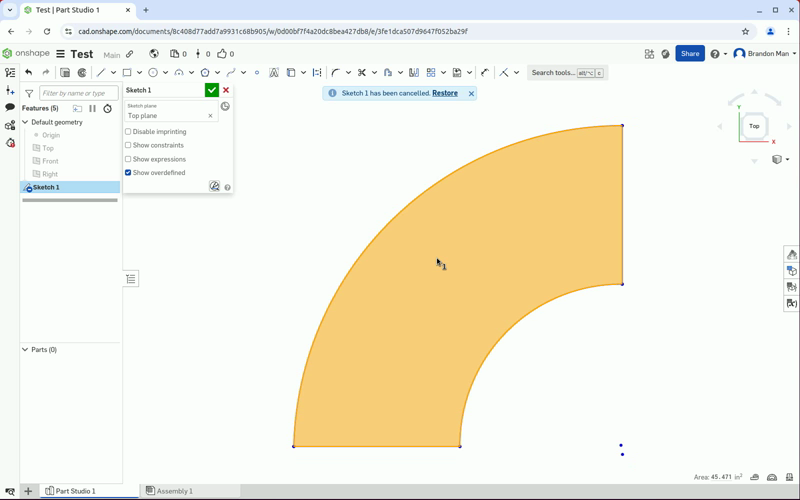
scroll(-6)
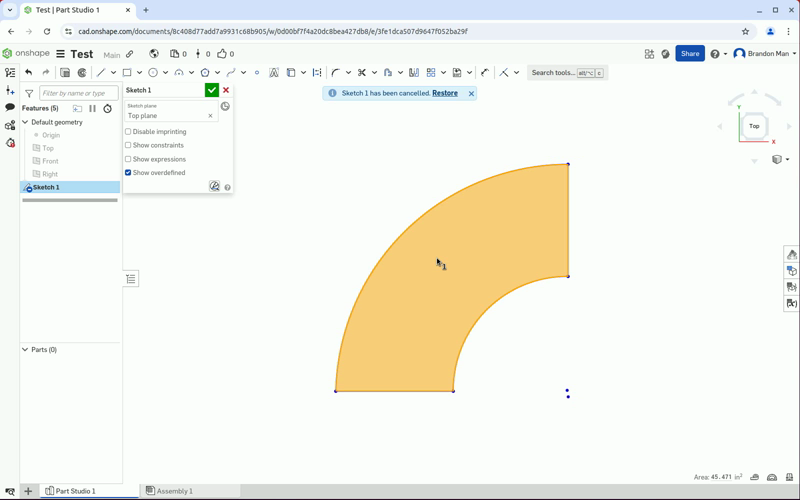
scroll(-6)
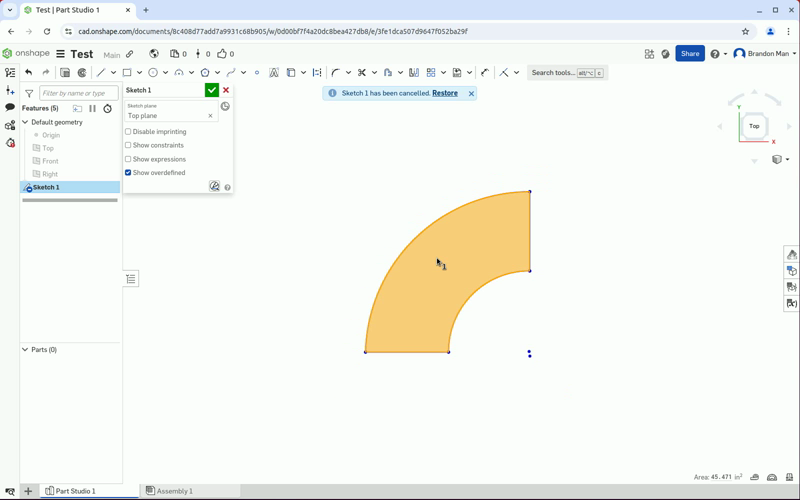
scroll(-6)
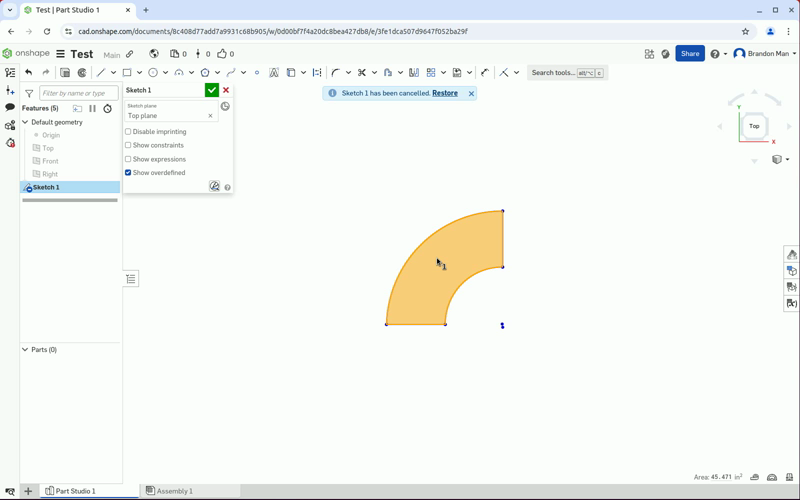
scroll(-6)
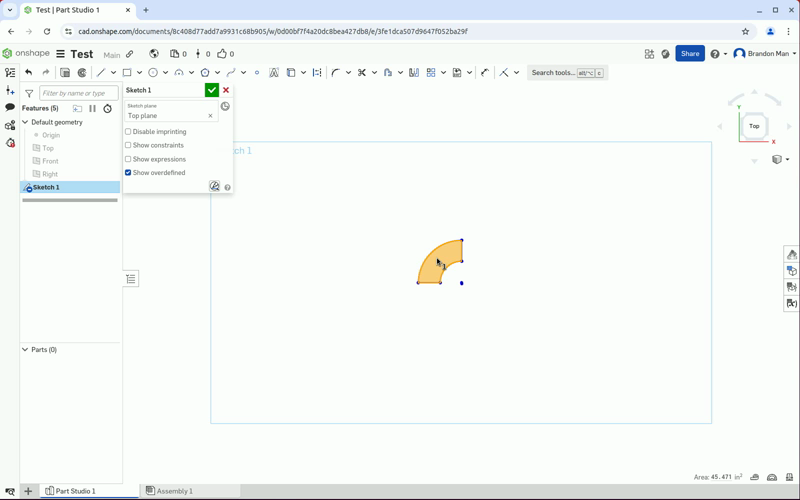
mouse_move(73, 352)
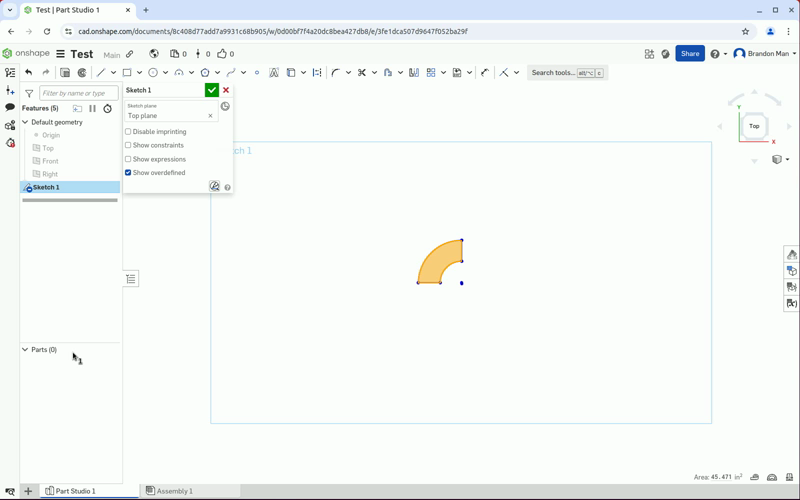
key(shift+y)
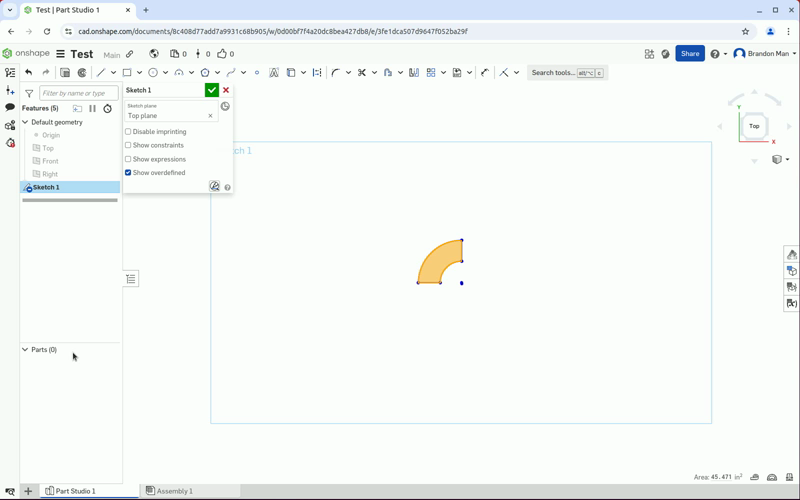
key(shift+e)
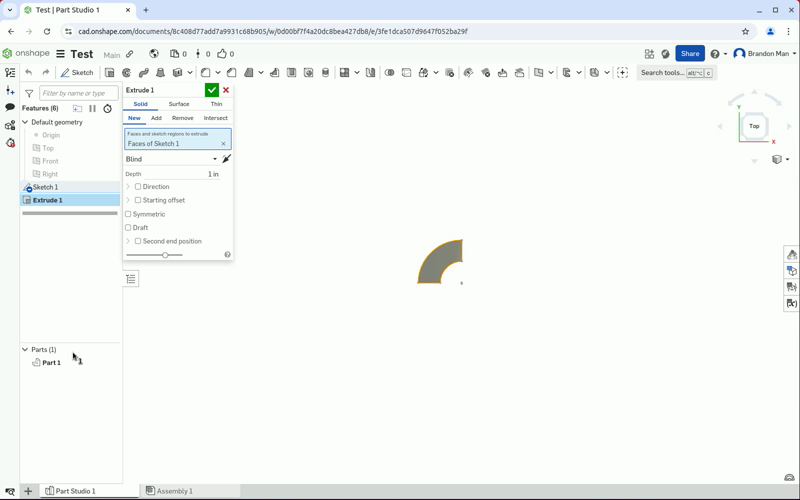
mouse_move(143, 106)
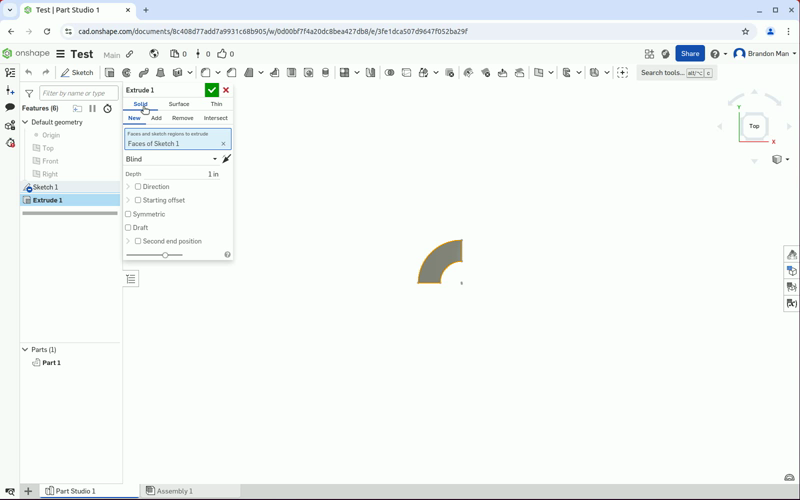
click(143, 106)
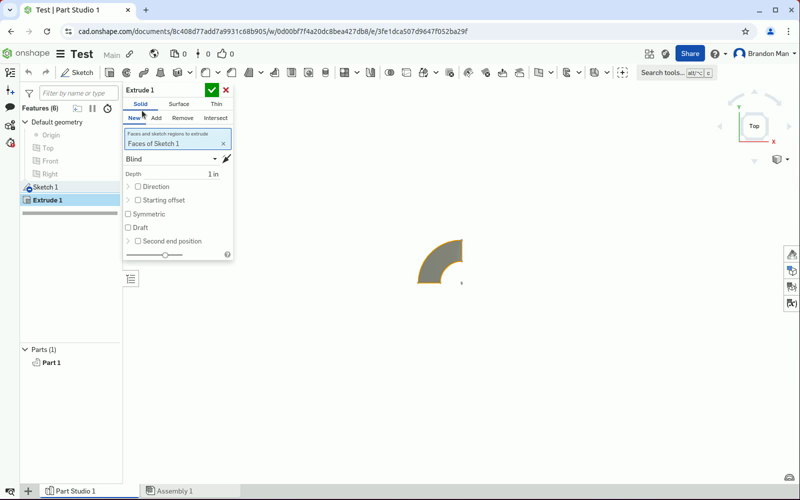
mouse_move(137, 120)
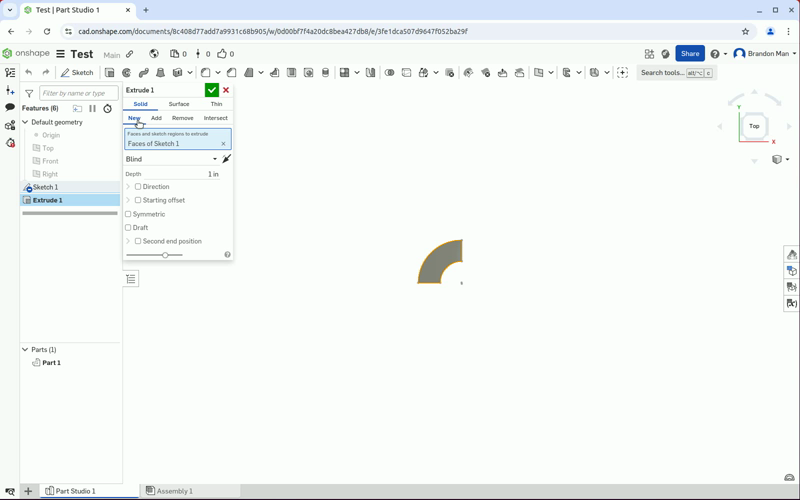
click(137, 120)
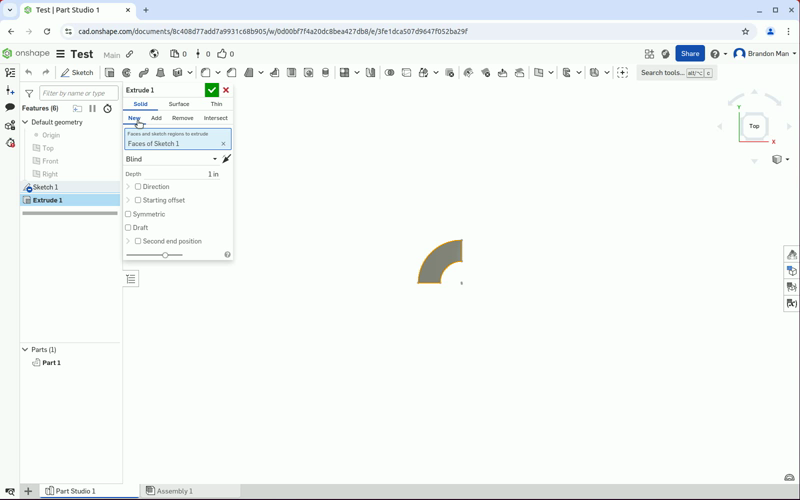
key(tab, 4)
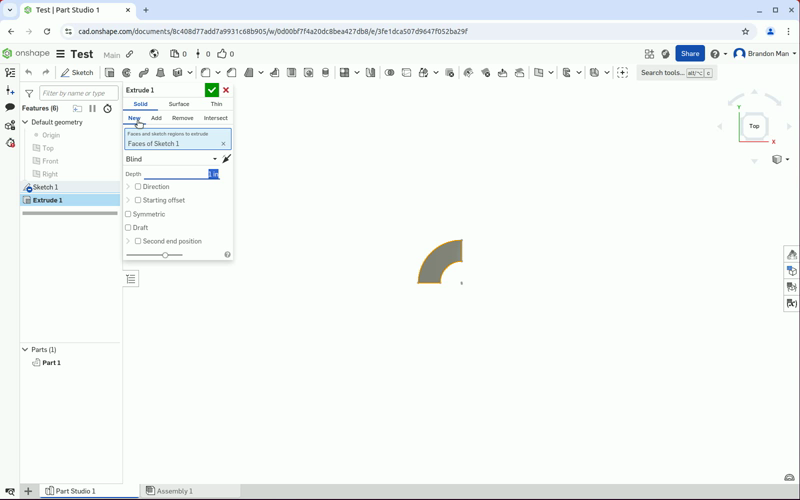
text(46.216)
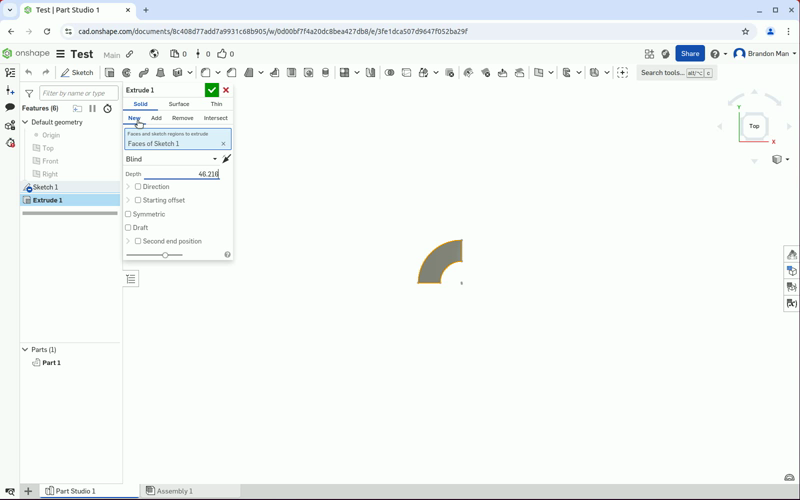
key(tab, 3)
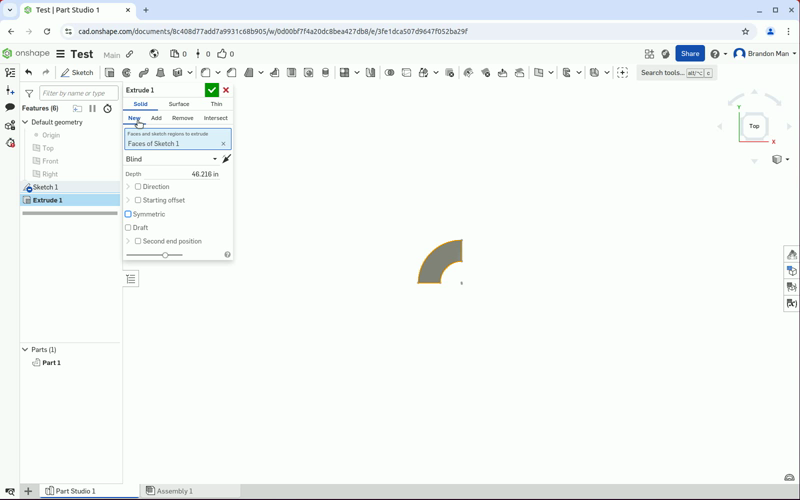
key(space)
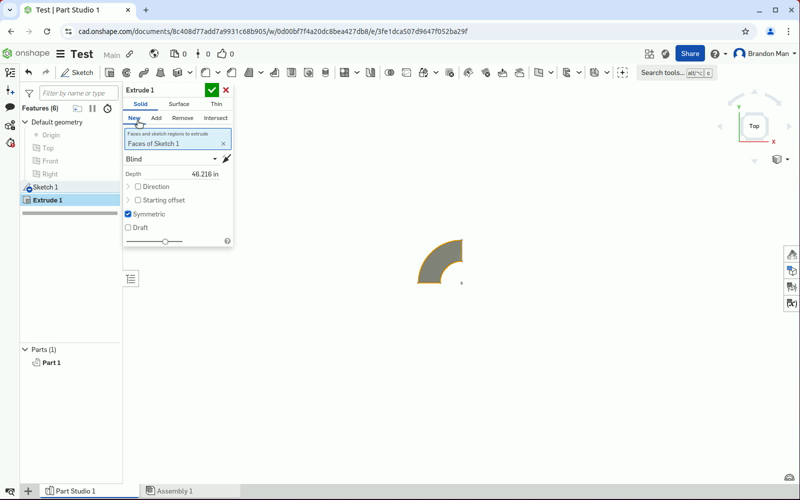
key(enter)
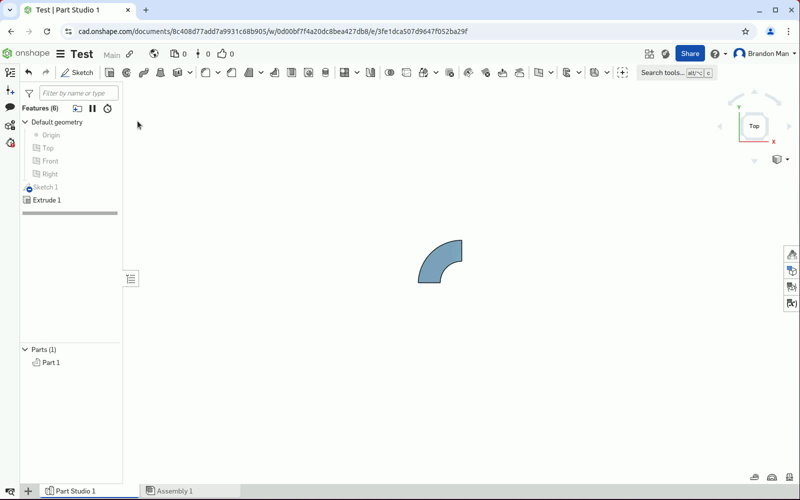
key(shift+h)
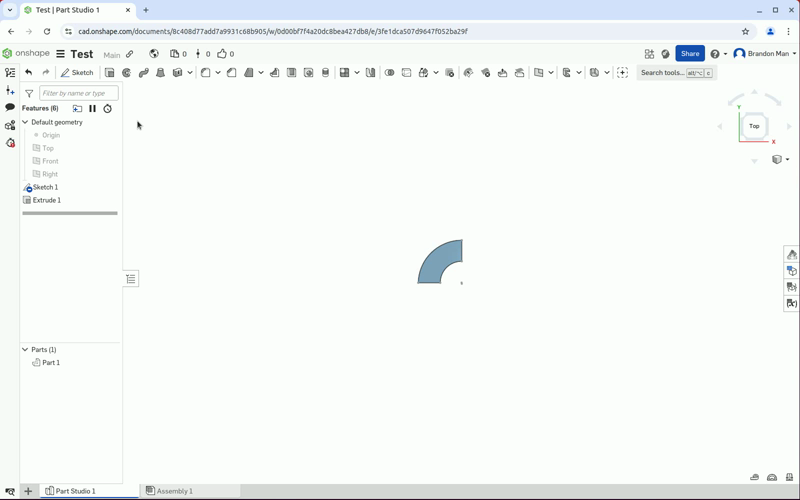
key(shift+h)
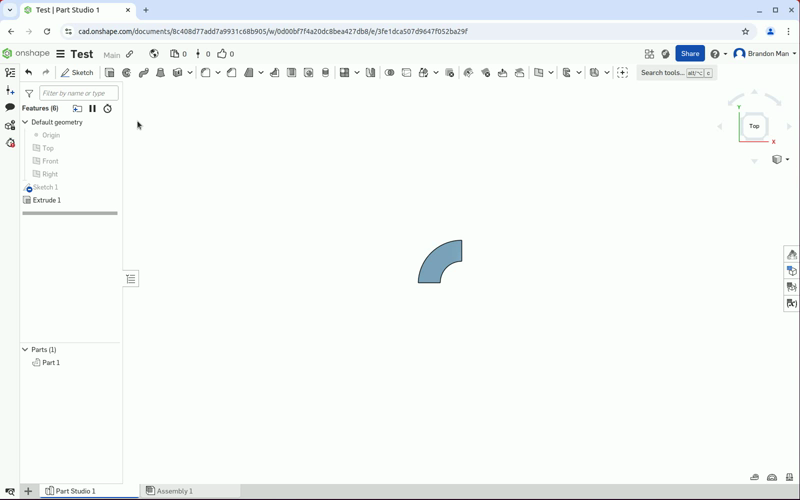
mouse_move(73, 189)
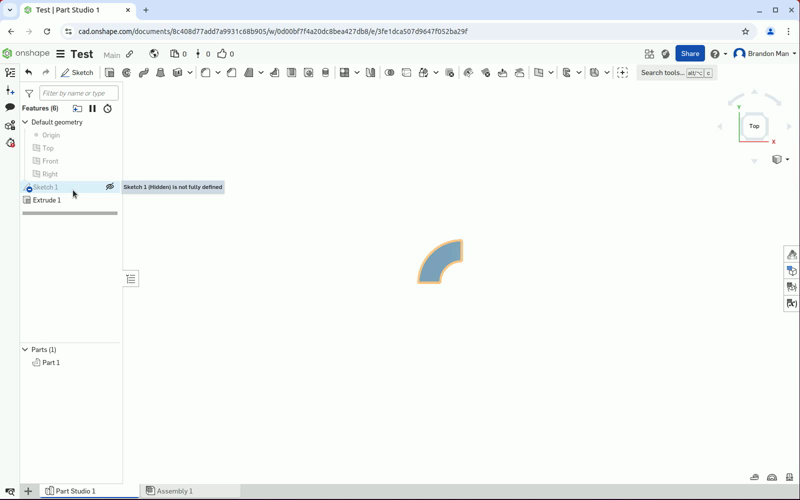
click(73, 189)
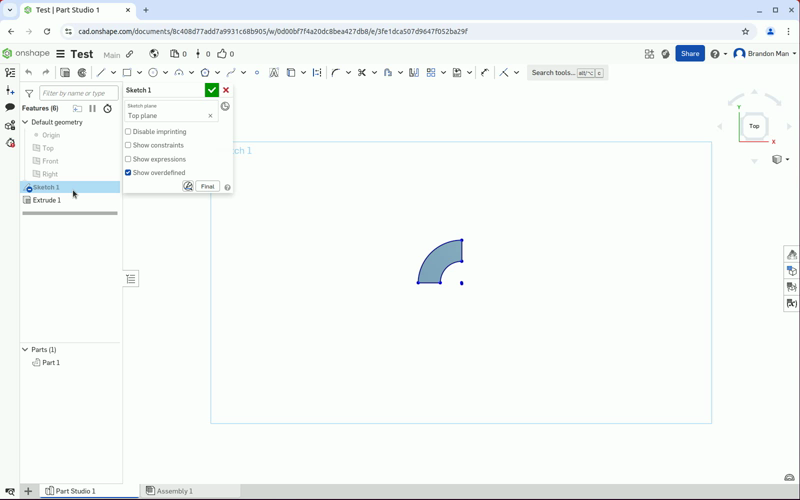
mouse_move(229, 92)
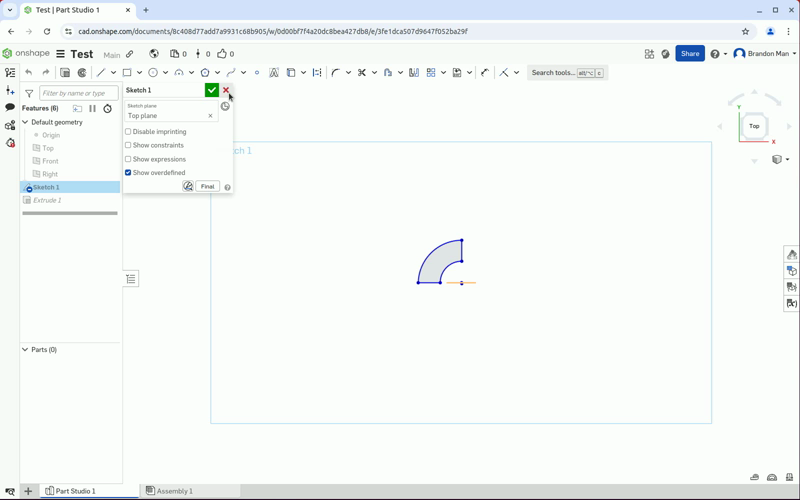
click(229, 92)
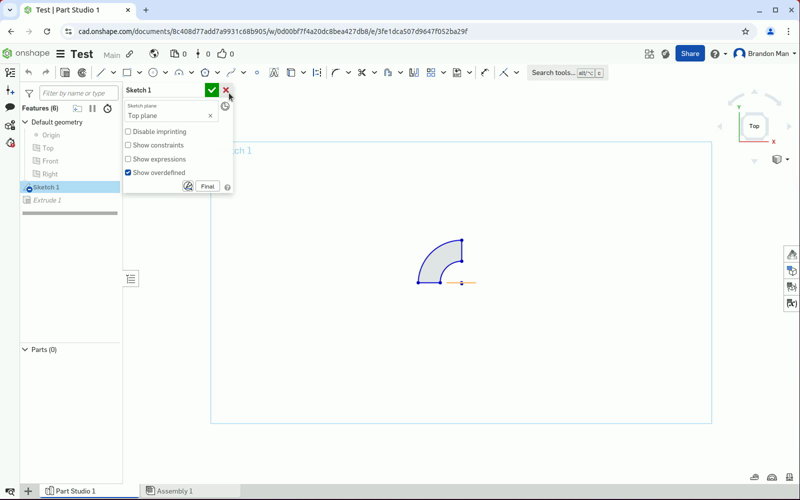
key(shift+s)
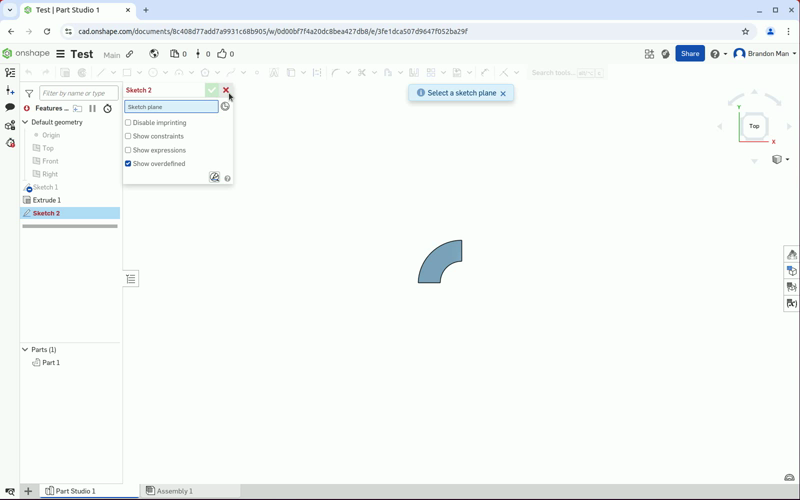
mouse_move(73, 150)
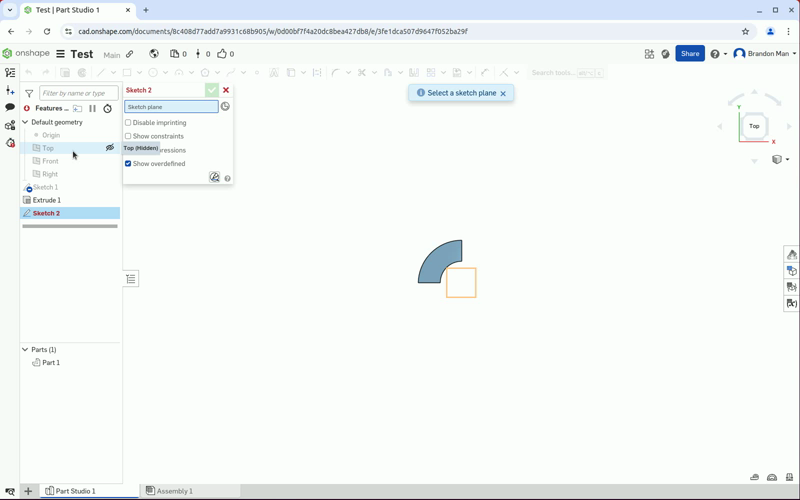
click(73, 150)
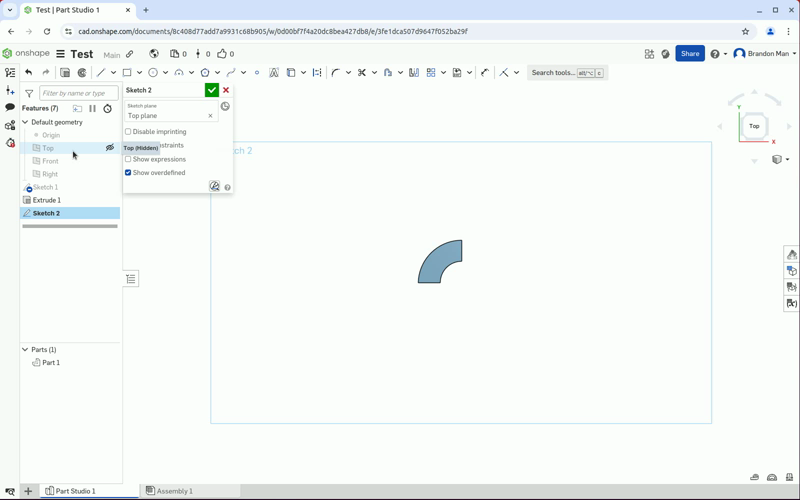
mouse_move(73, 352)
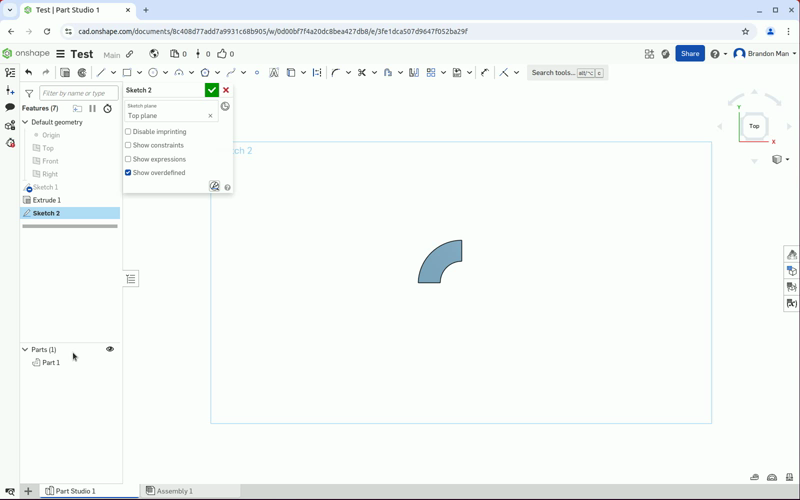
key(y)
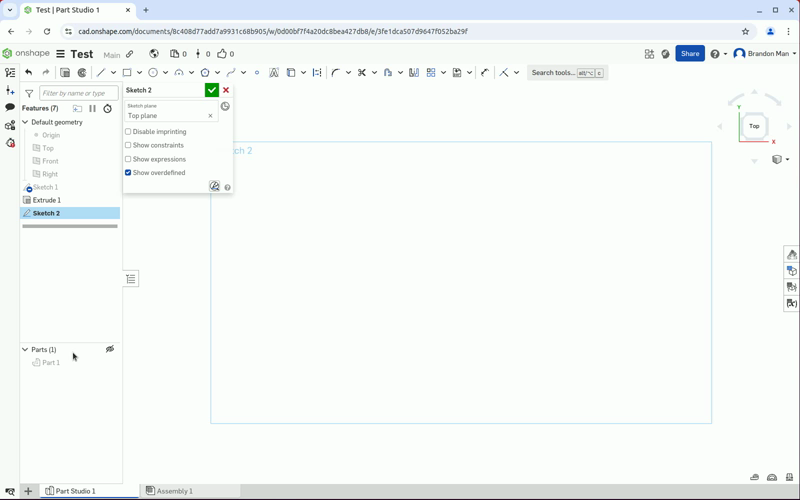
key(a)
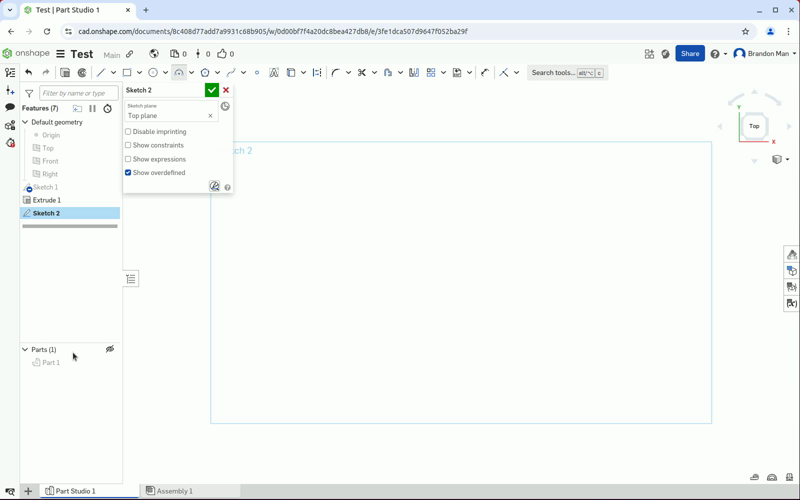
key_down(shift)
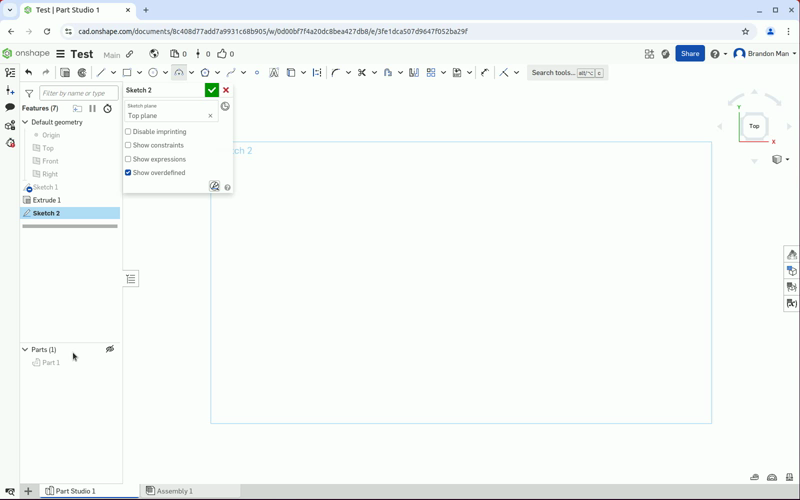
mouse_move(460, 325)
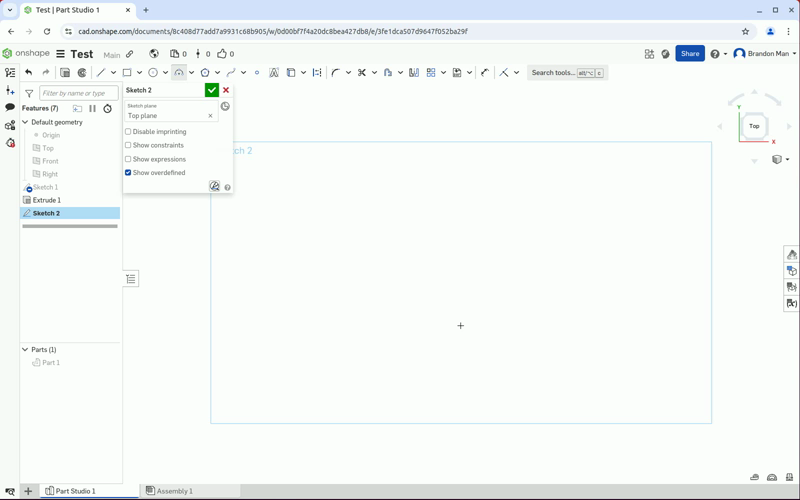
click(460, 325)
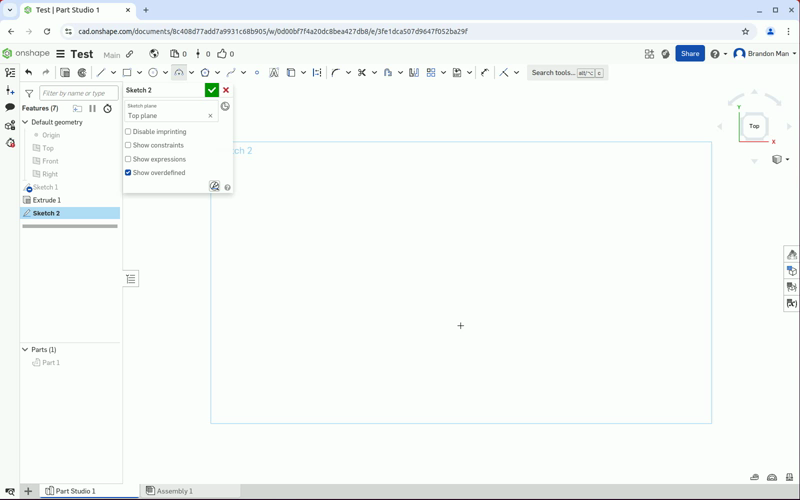
key_up(shift)
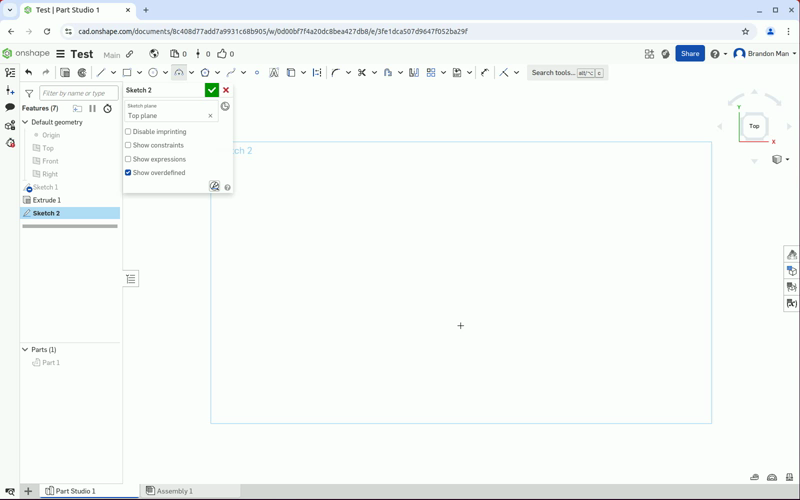
key_down(shift)
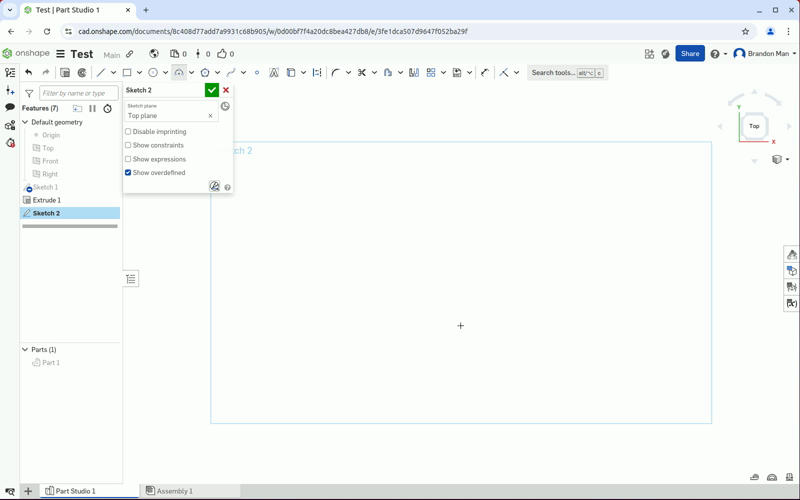
mouse_move(503, 282)
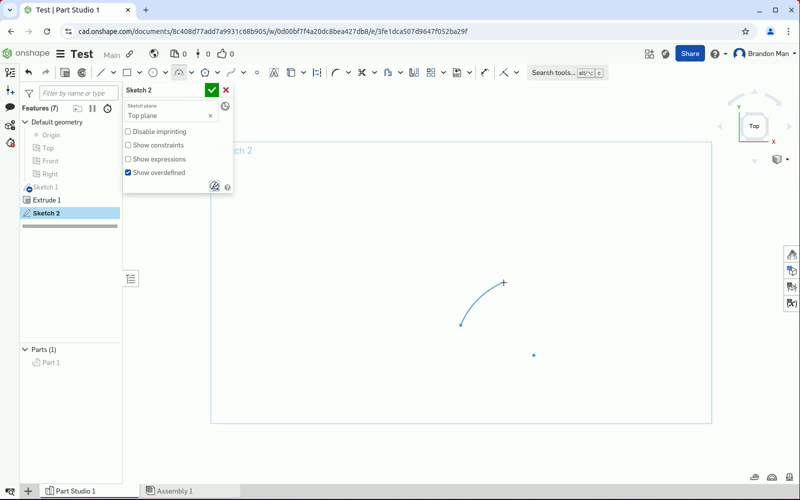
click(503, 282)
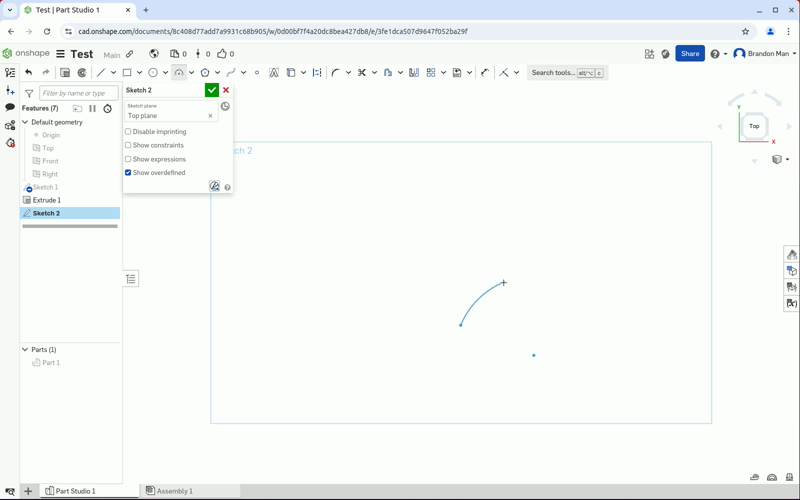
mouse_move(491, 312)
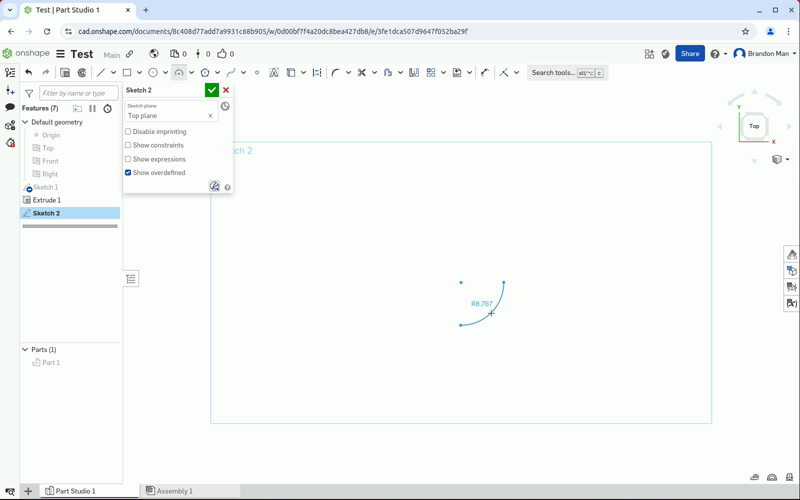
click(491, 312)
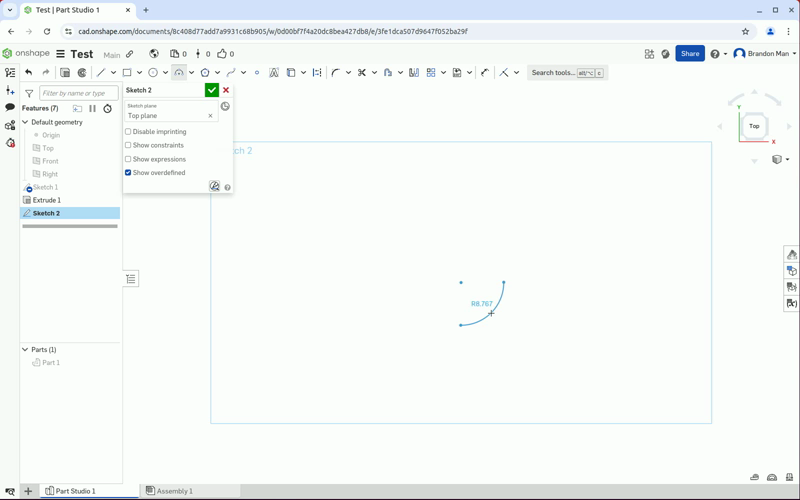
key_up(shift)
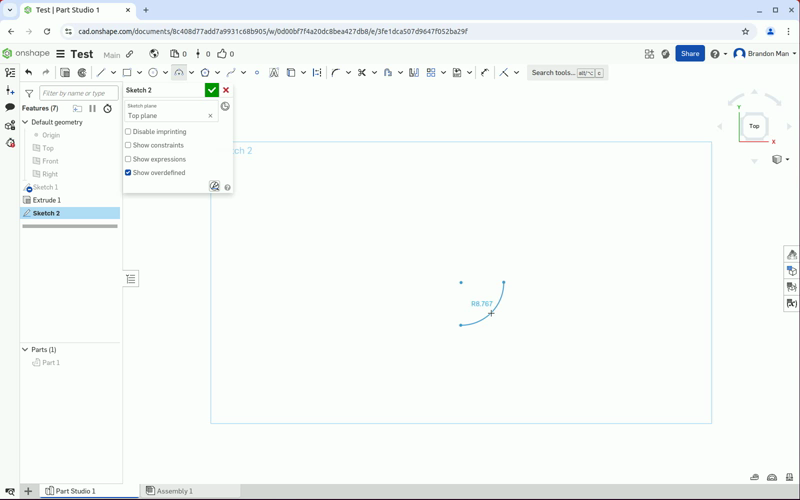
key(esc)
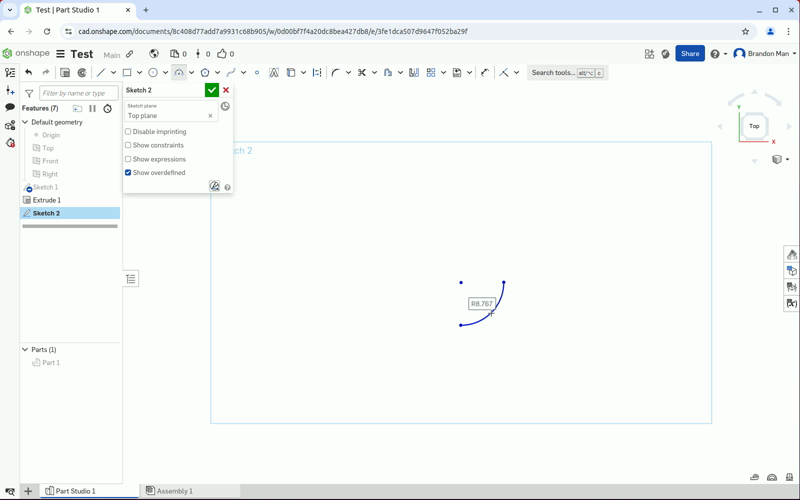
key(l)
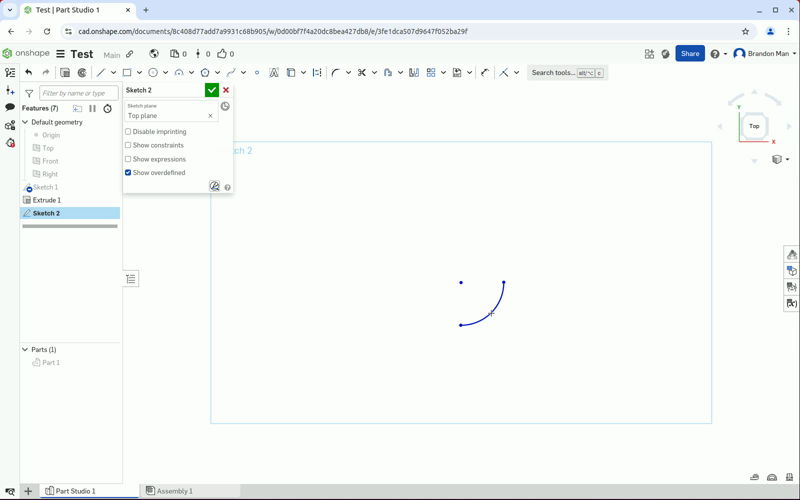
mouse_move(503, 282)
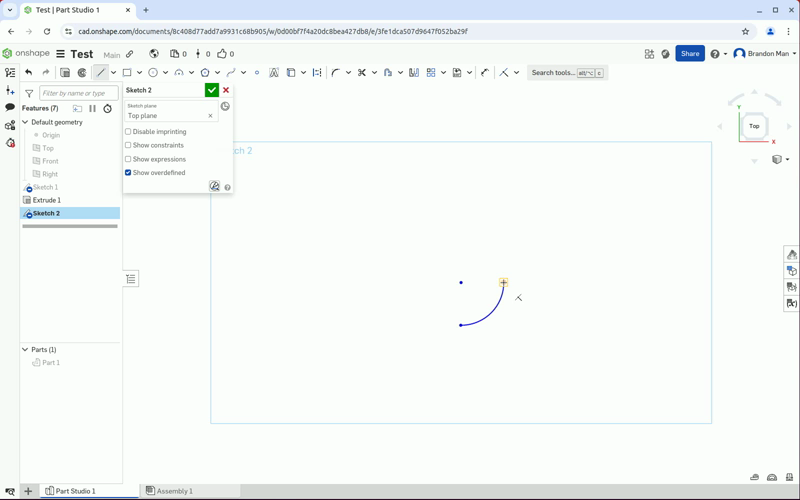
click(503, 282)
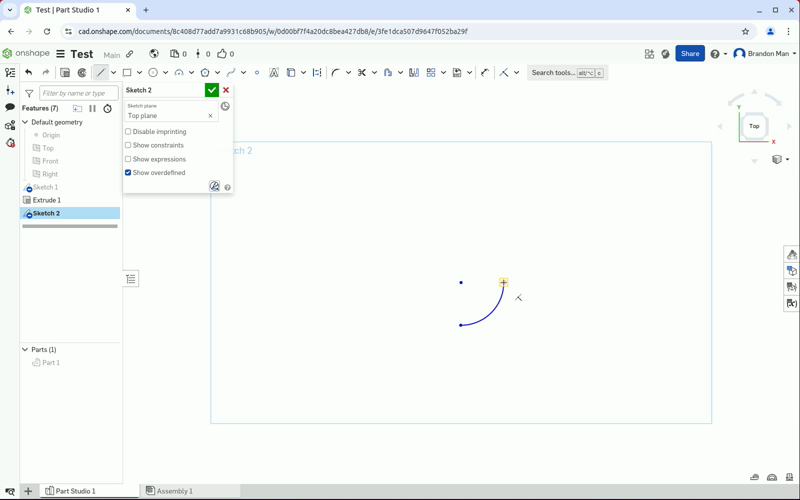
key_down(shift)
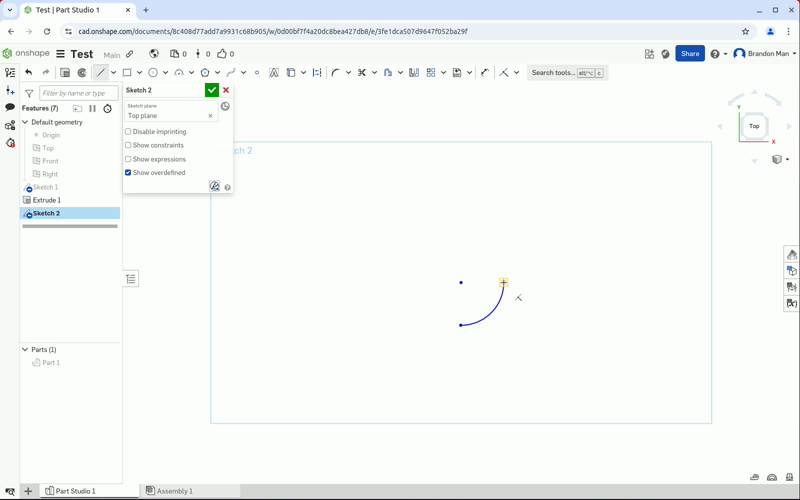
mouse_move(533, 282)
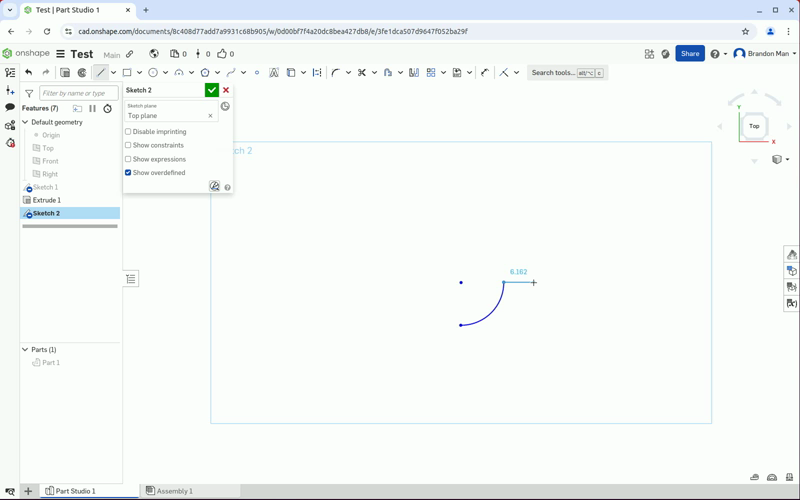
mouse_move(482, 282)
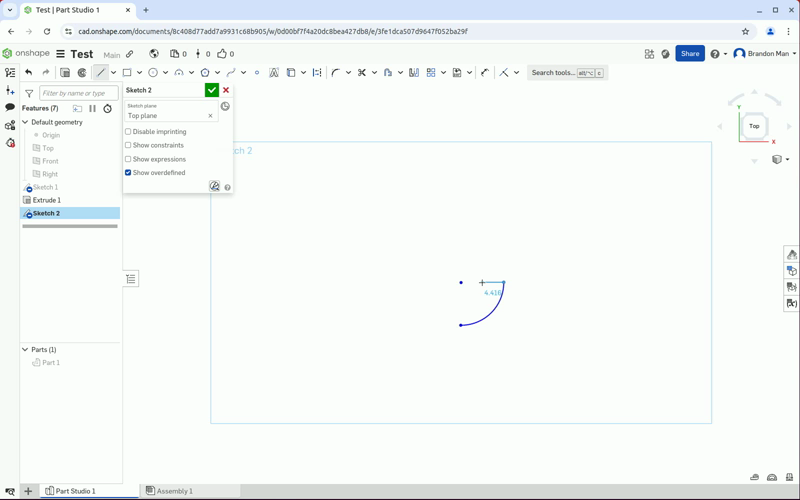
click(482, 282)
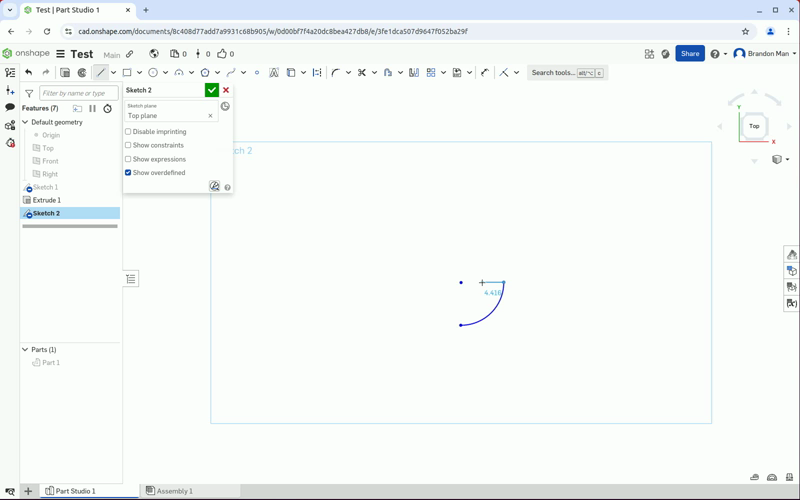
key_up(shift)
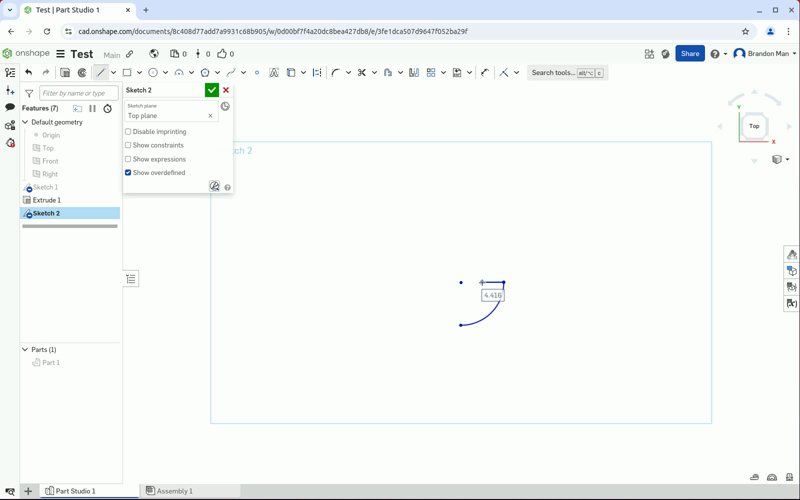
key(esc)
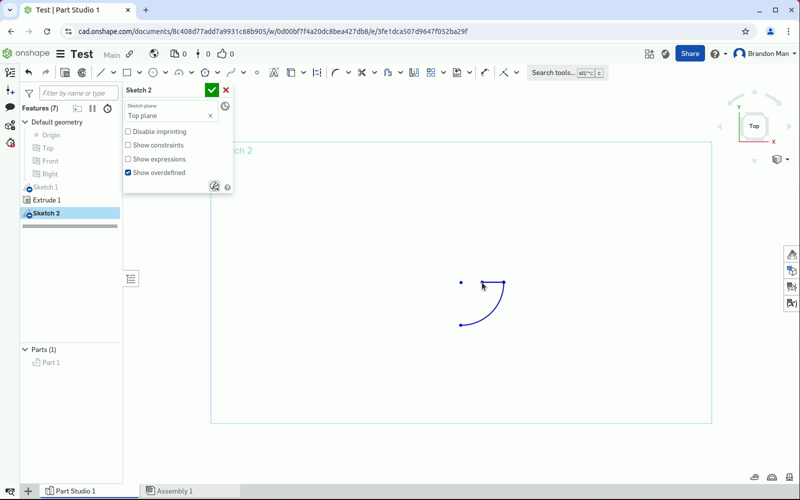
key(a)
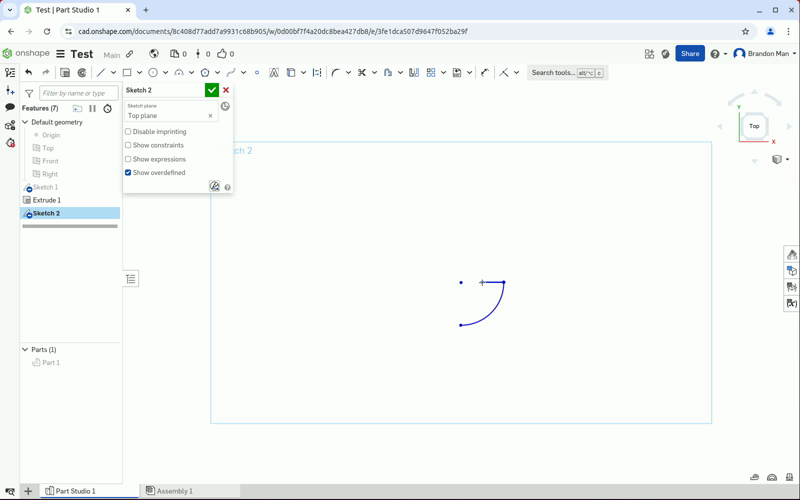
mouse_move(482, 282)
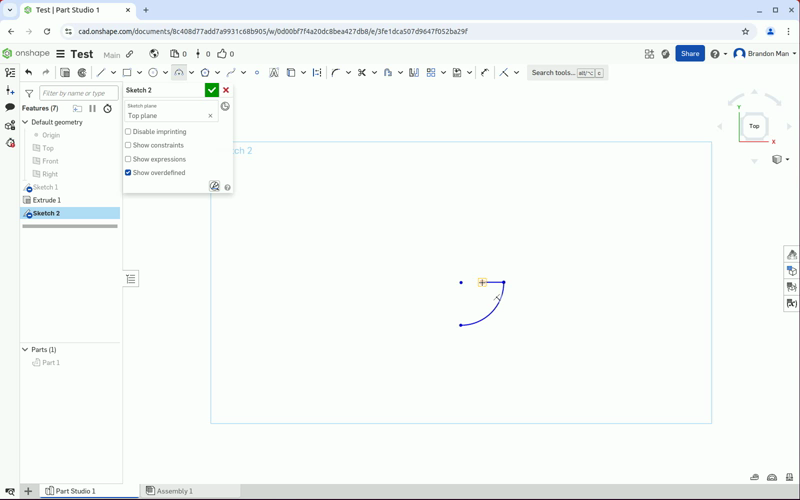
click(482, 282)
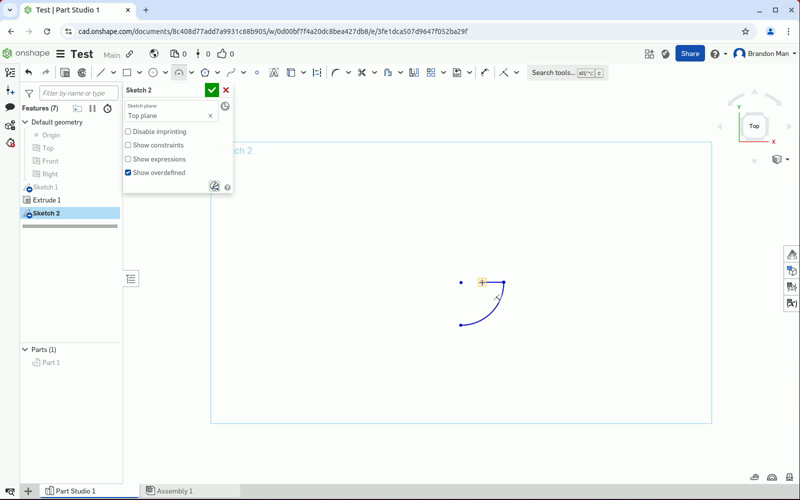
key_down(shift)
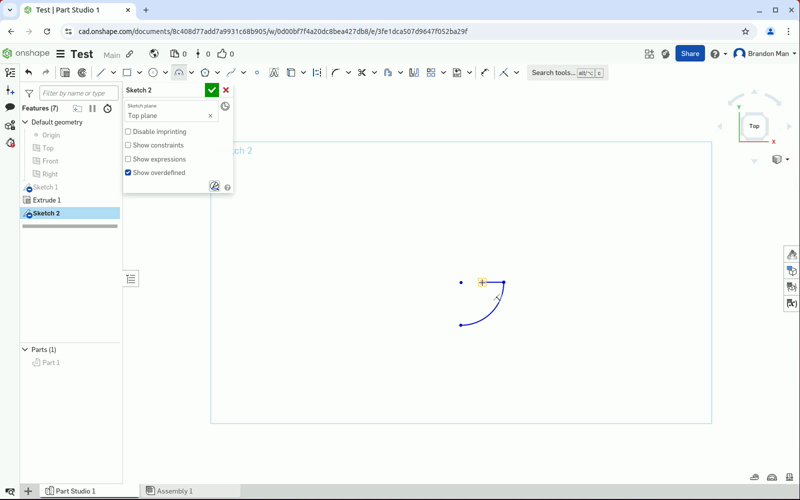
mouse_move(460, 303)
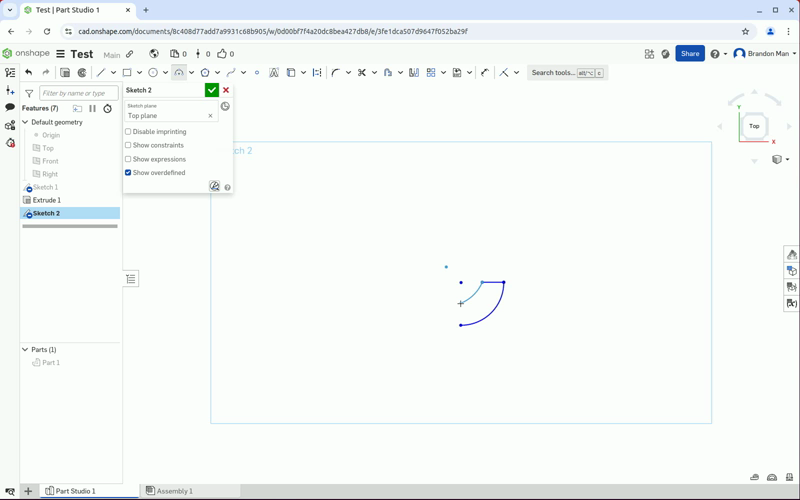
click(460, 303)
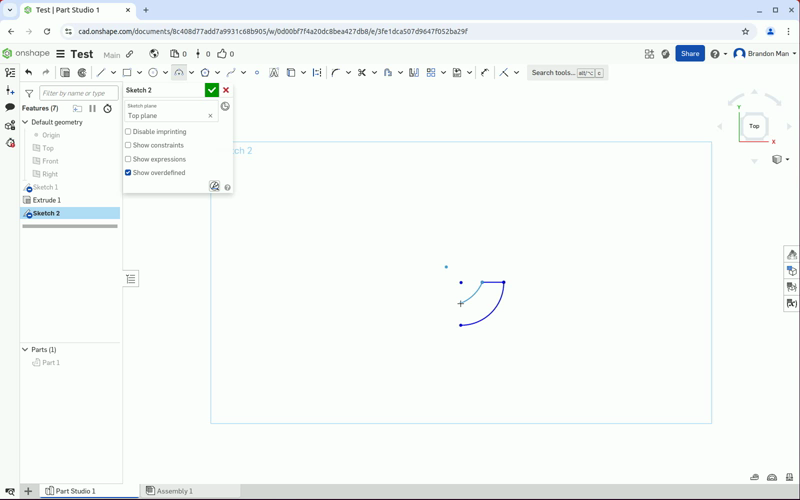
mouse_move(476, 297)
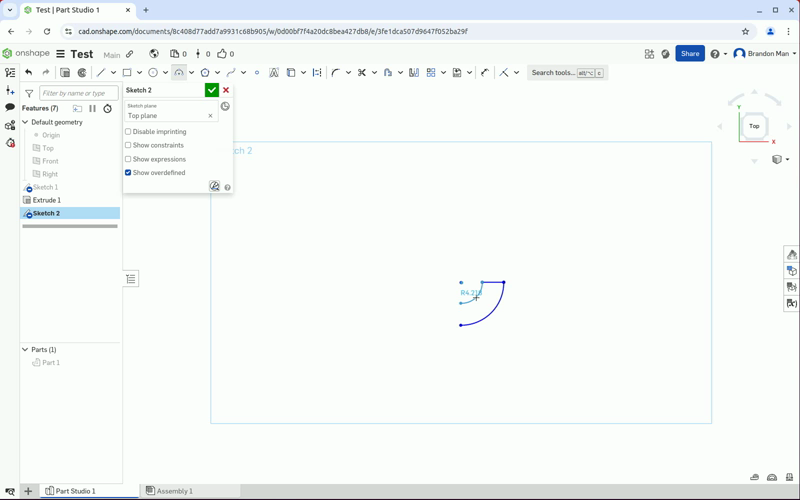
click(476, 297)
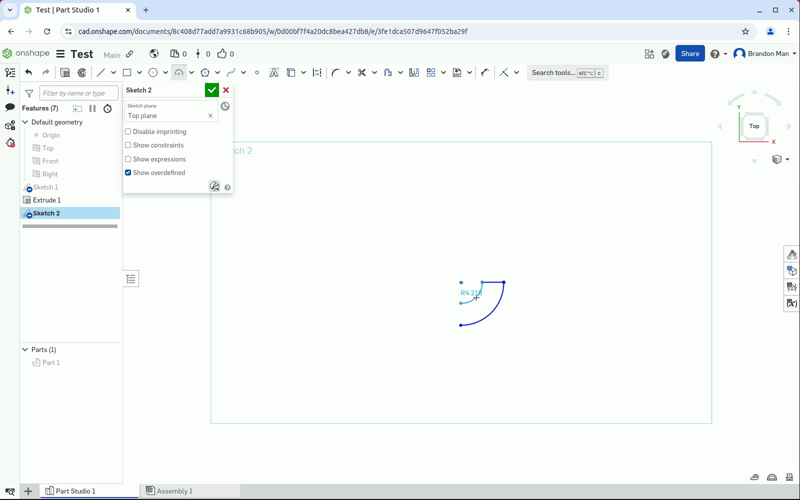
key_up(shift)
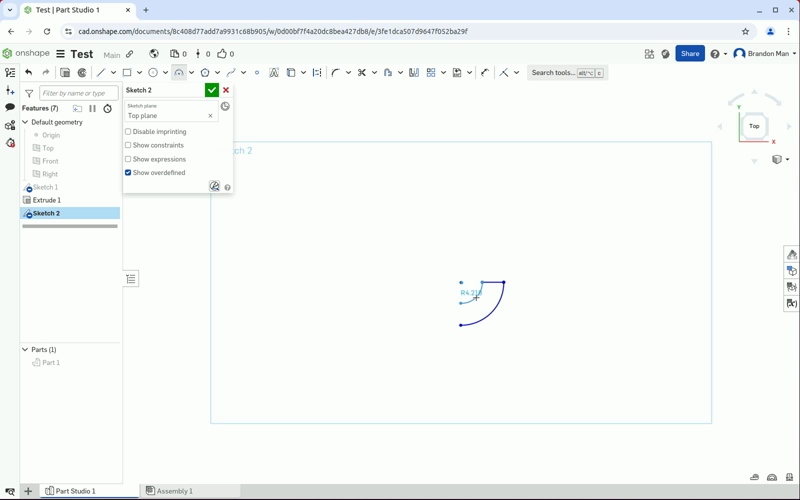
key(esc)
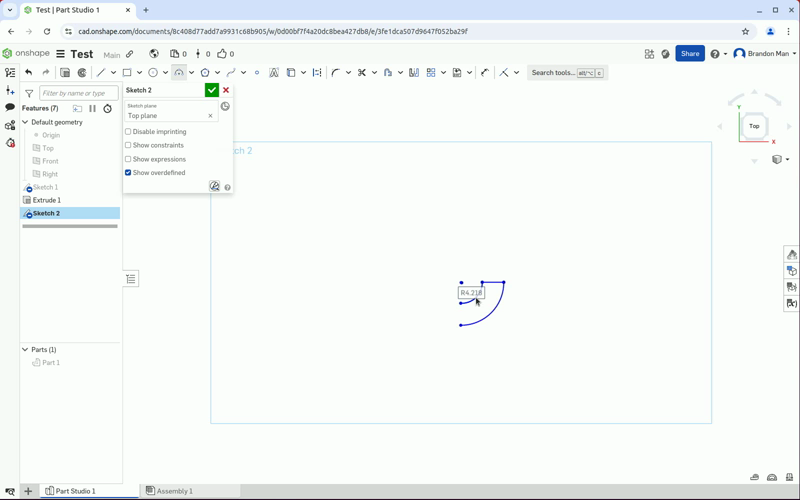
key(l)
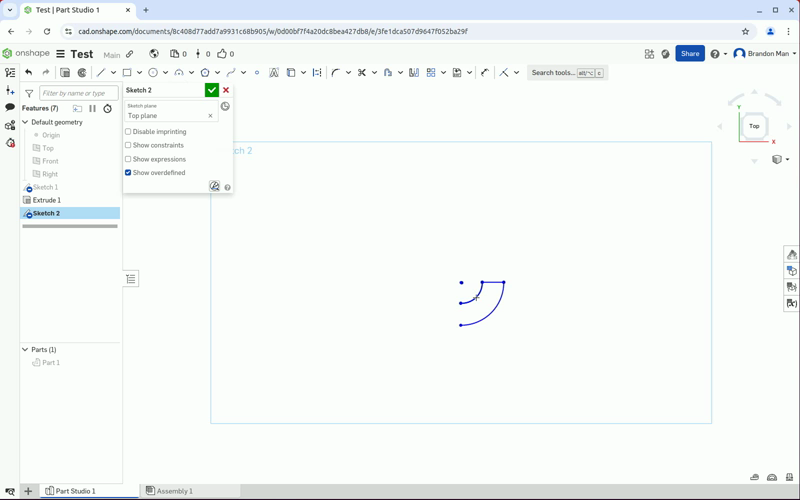
mouse_move(460, 303)
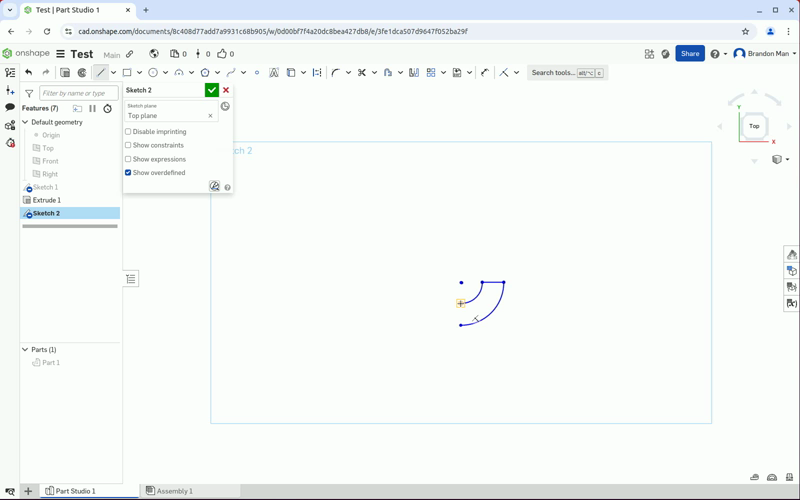
click(460, 303)
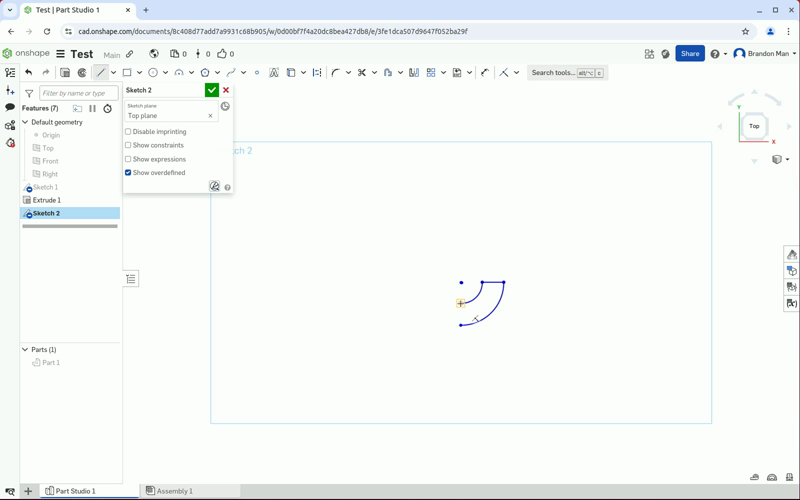
mouse_move(490, 303)
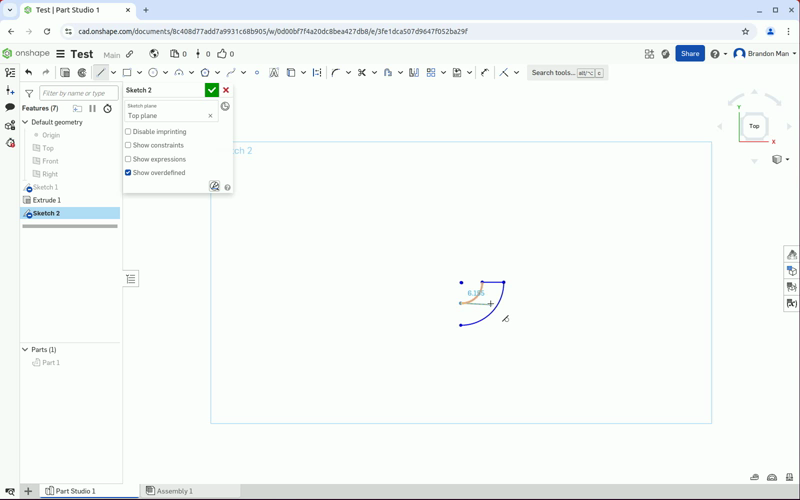
key_down(shift)
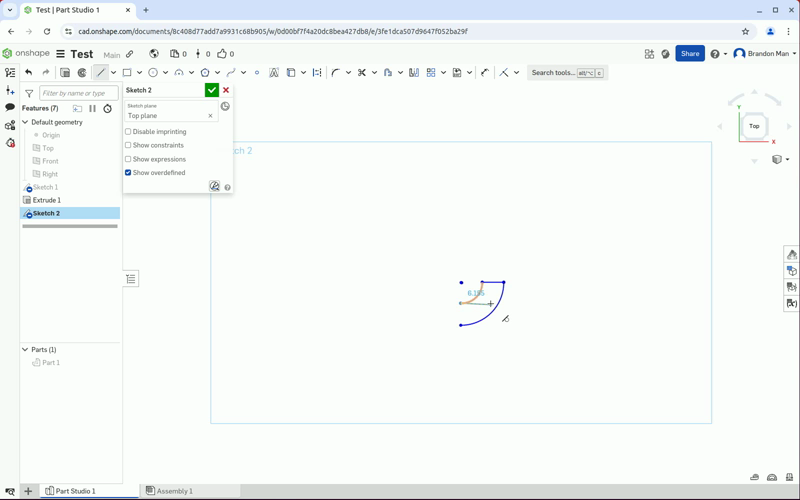
mouse_move(460, 325)
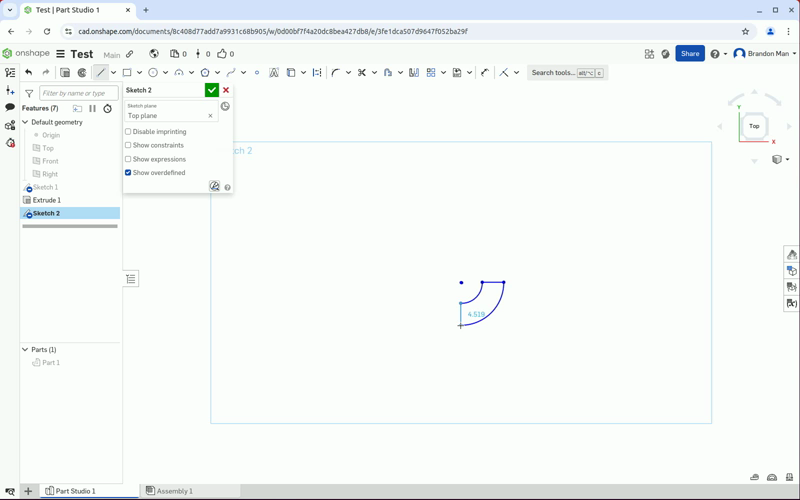
key_up(shift)
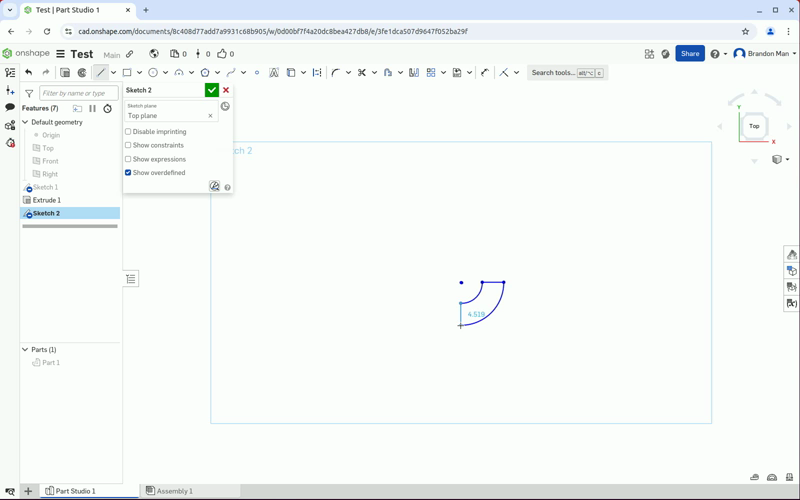
click(460, 325)
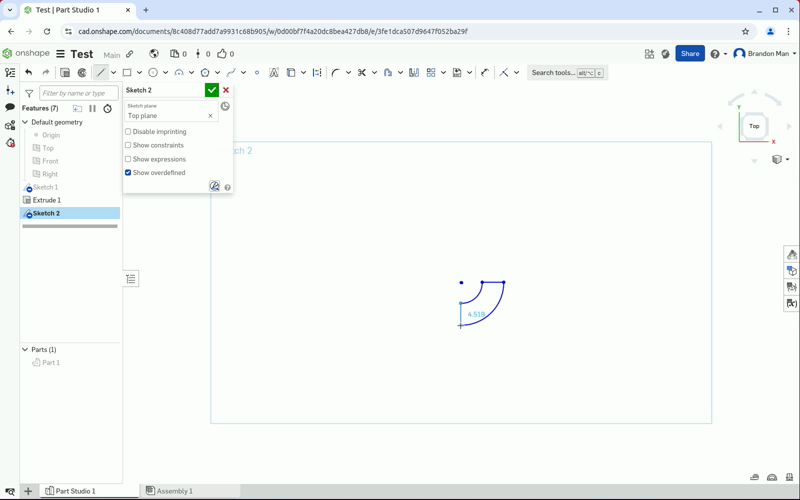
key(esc)
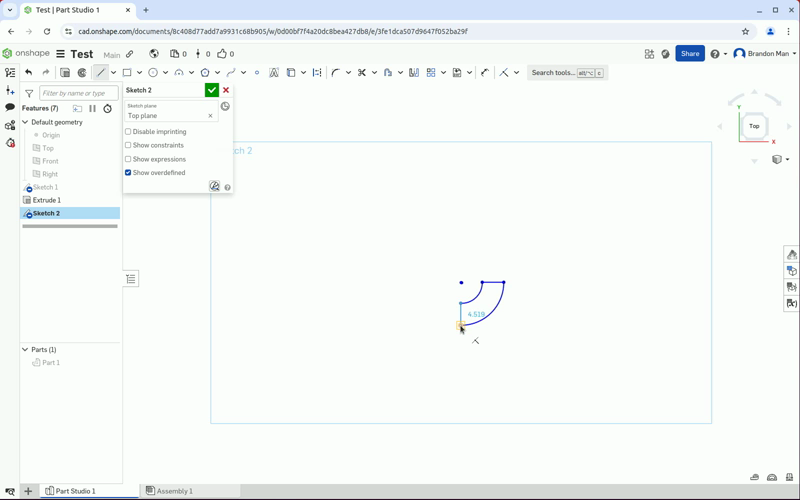
mouse_move(472, 319)
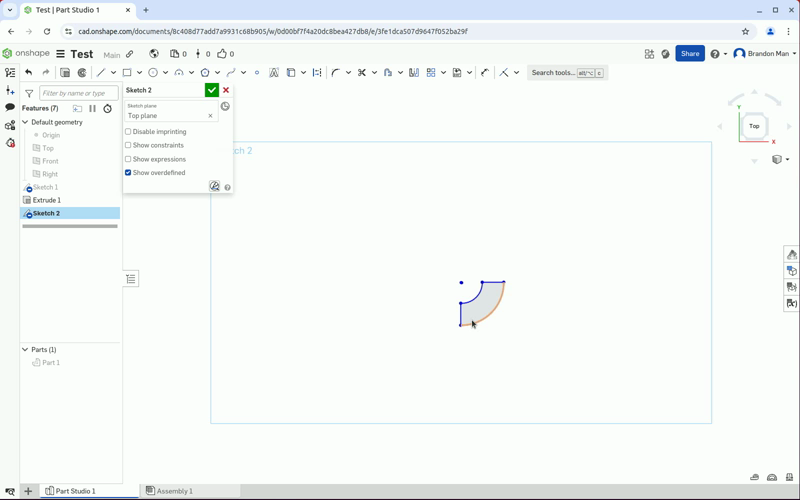
scroll(6)
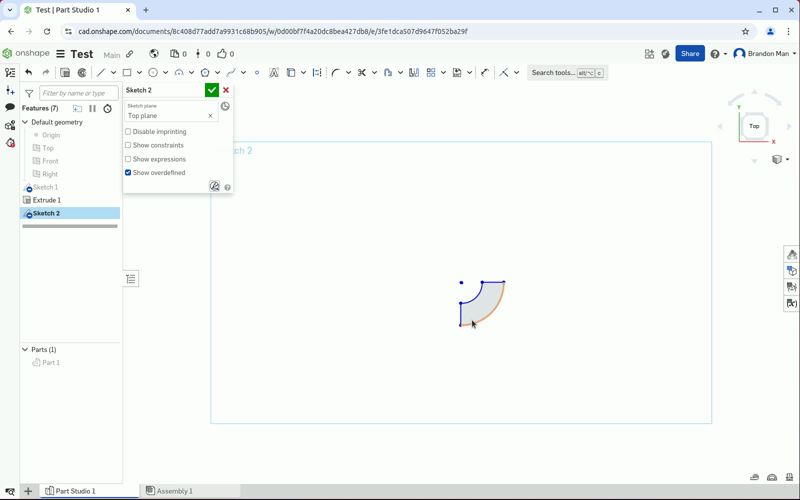
scroll(6)
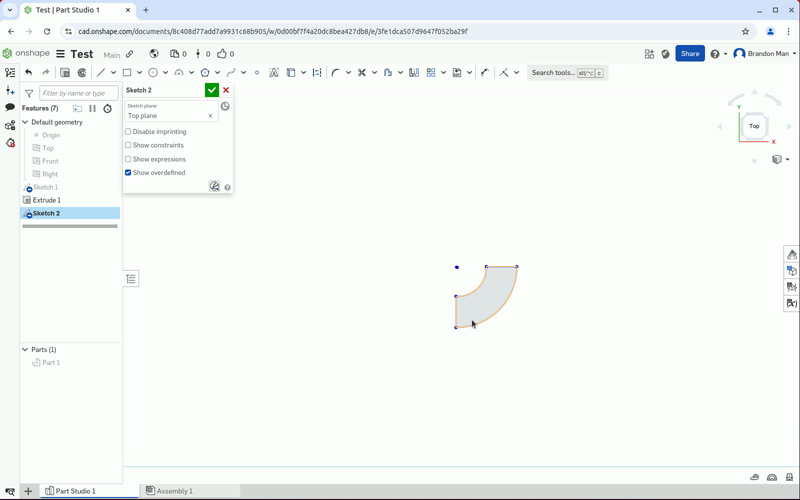
scroll(6)
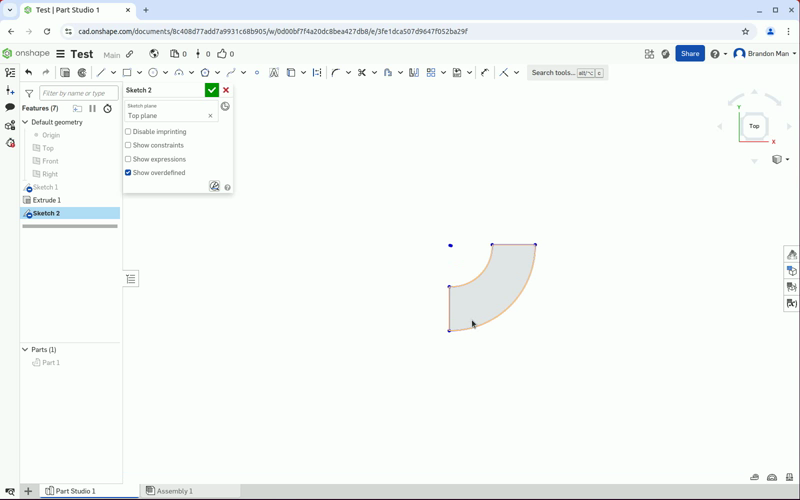
scroll(6)
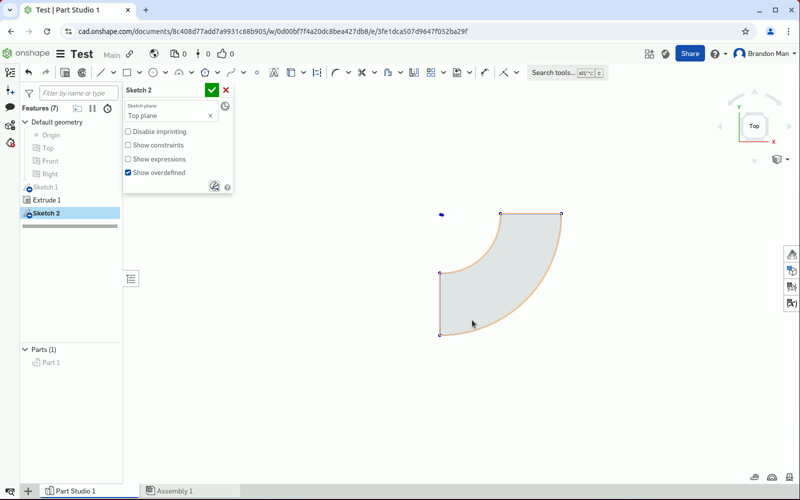
scroll(6)
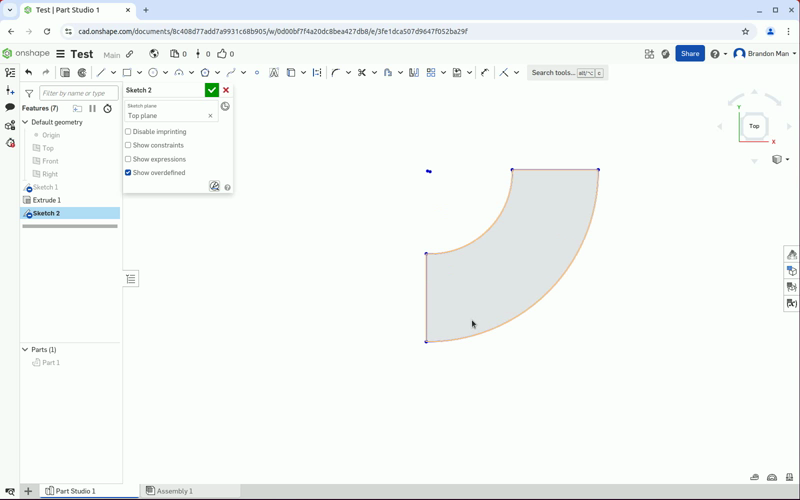
scroll(6)
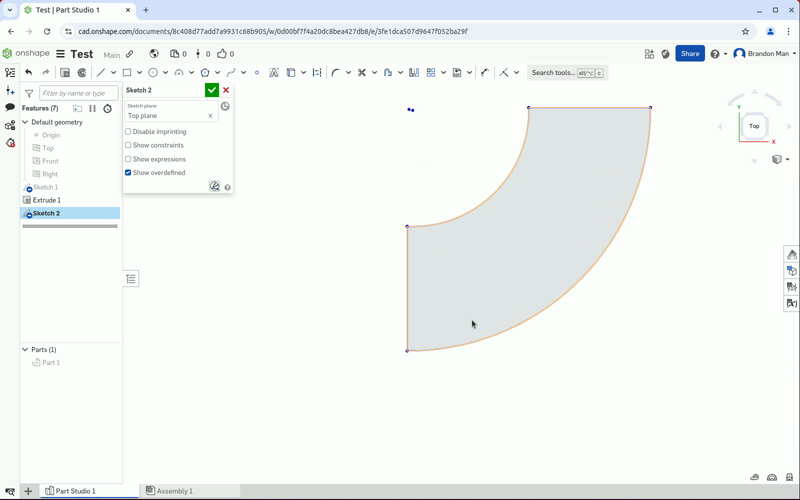
scroll(6)
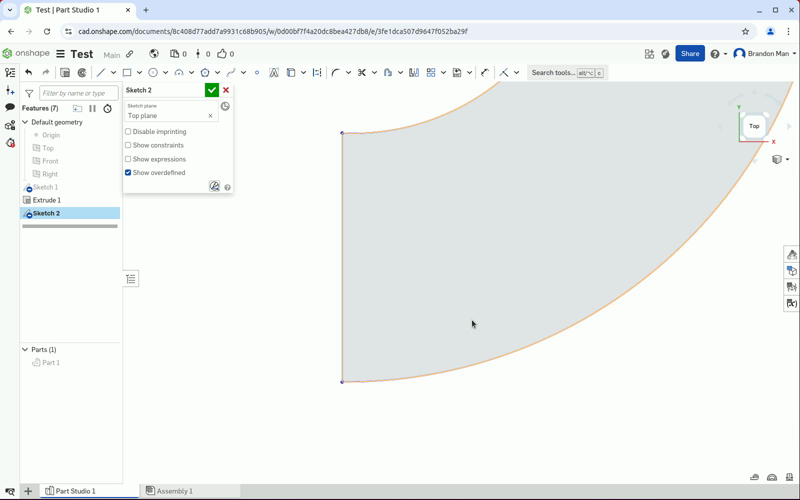
click(472, 319)
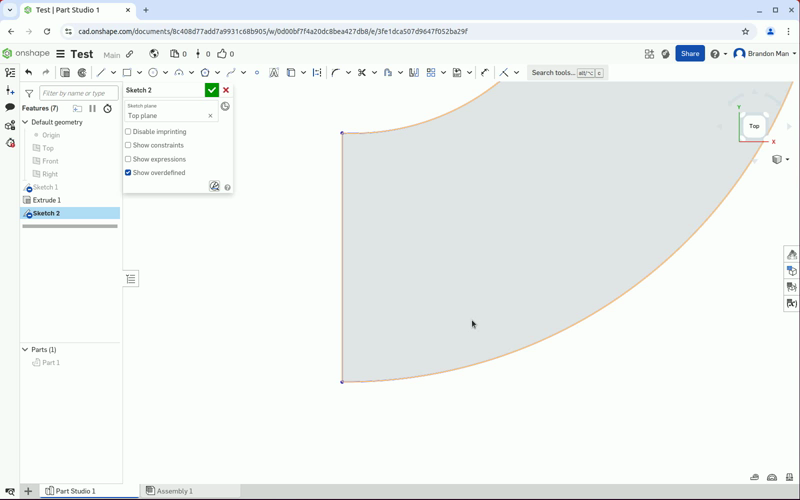
scroll(-6)
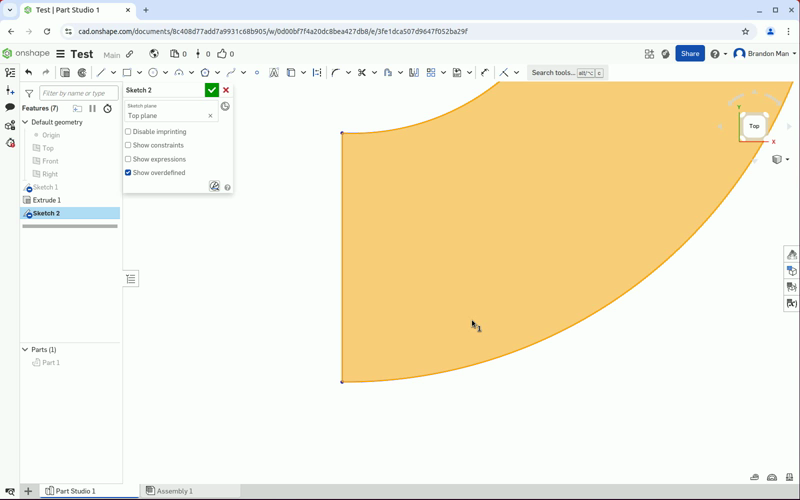
scroll(-6)
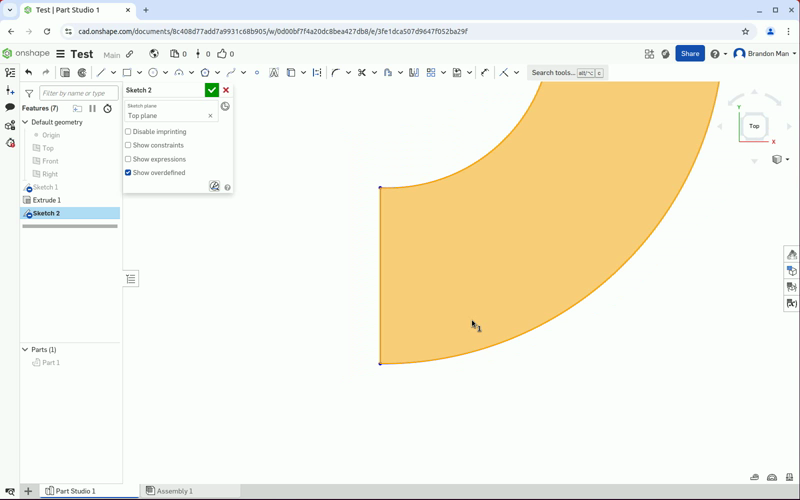
scroll(-6)
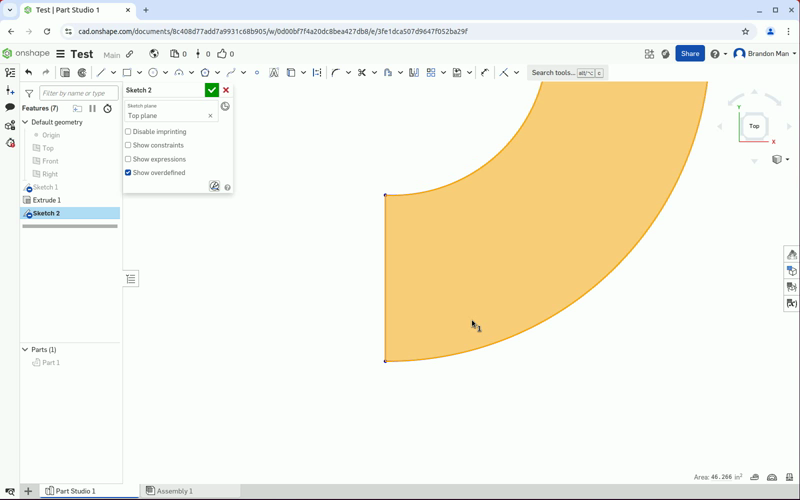
scroll(-6)
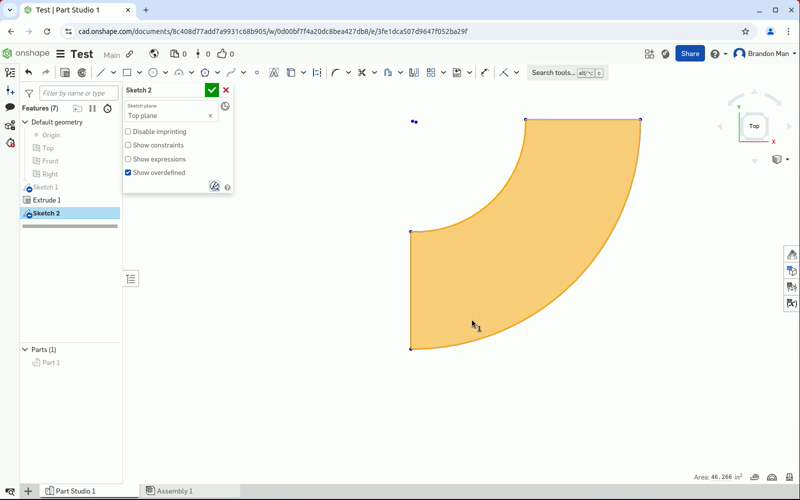
scroll(-6)
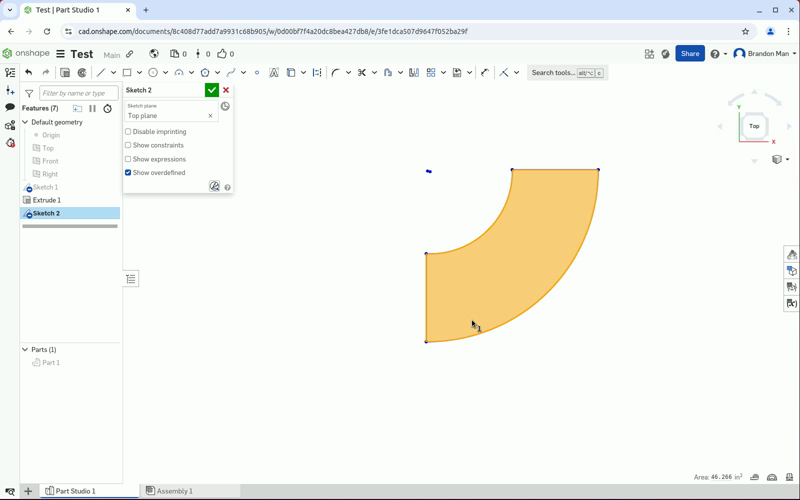
scroll(-6)
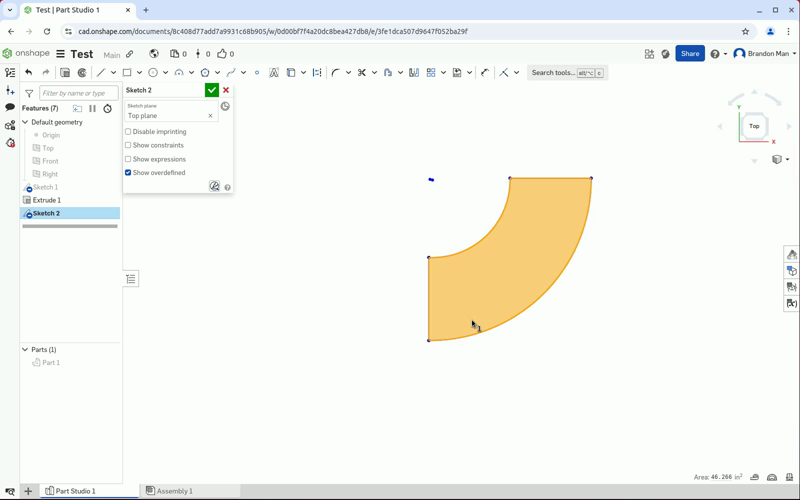
scroll(-6)
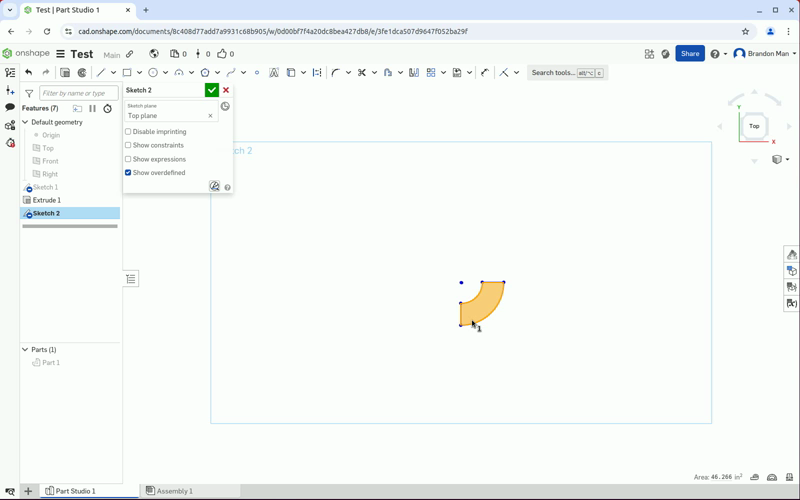
mouse_move(73, 352)
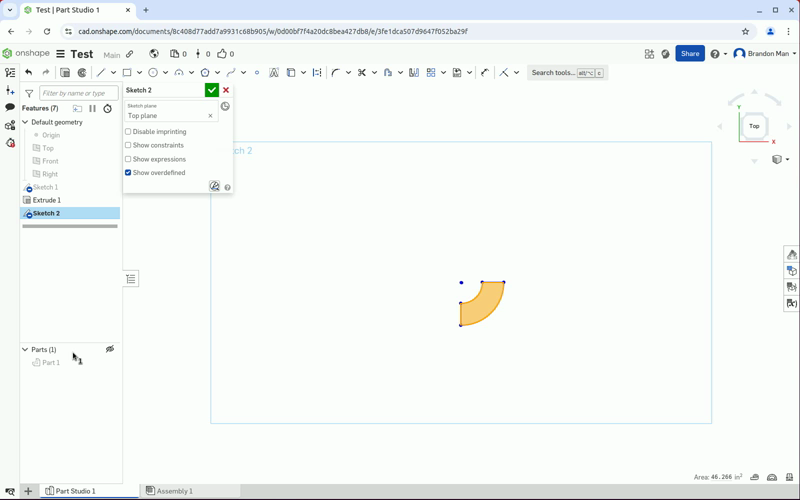
key(shift+y)
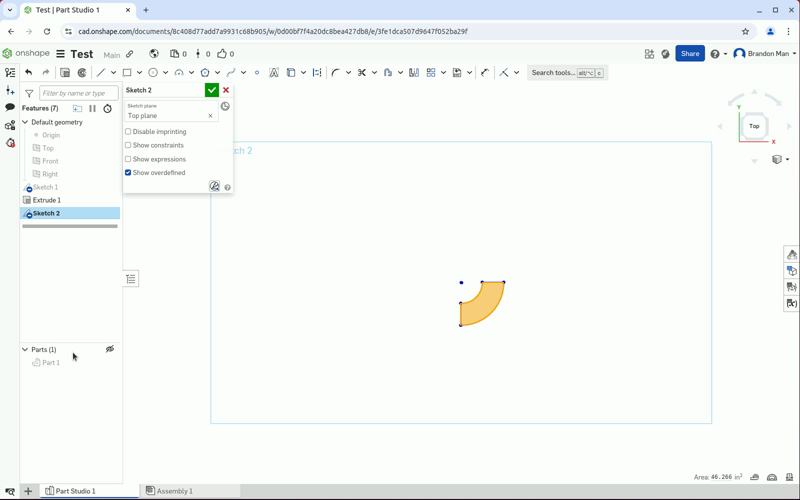
key(shift+e)
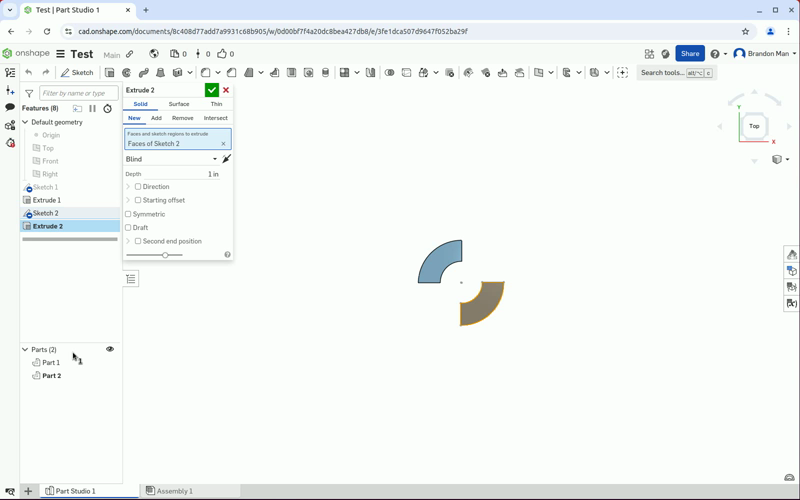
mouse_move(143, 106)
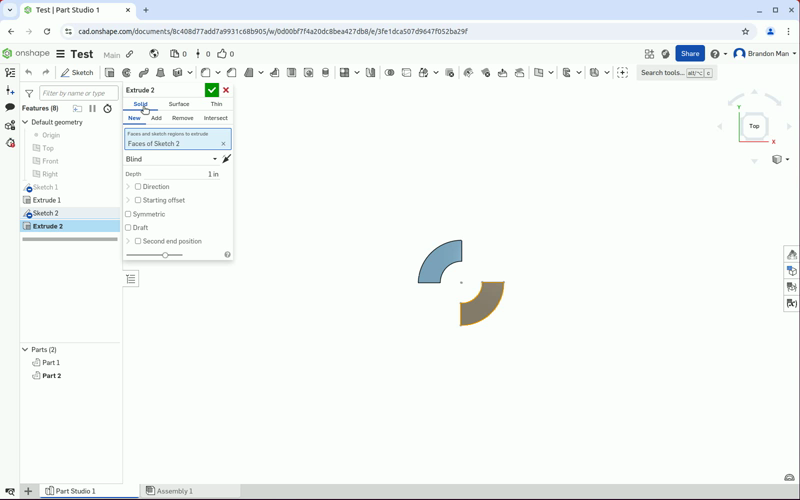
click(143, 106)
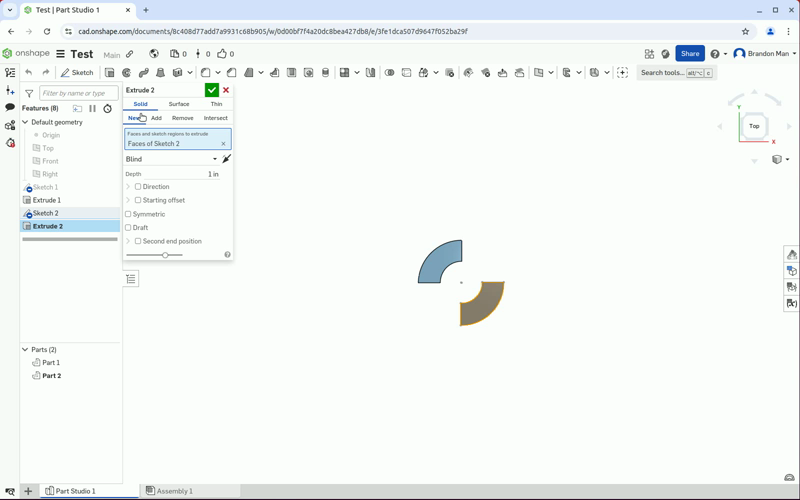
mouse_move(137, 120)
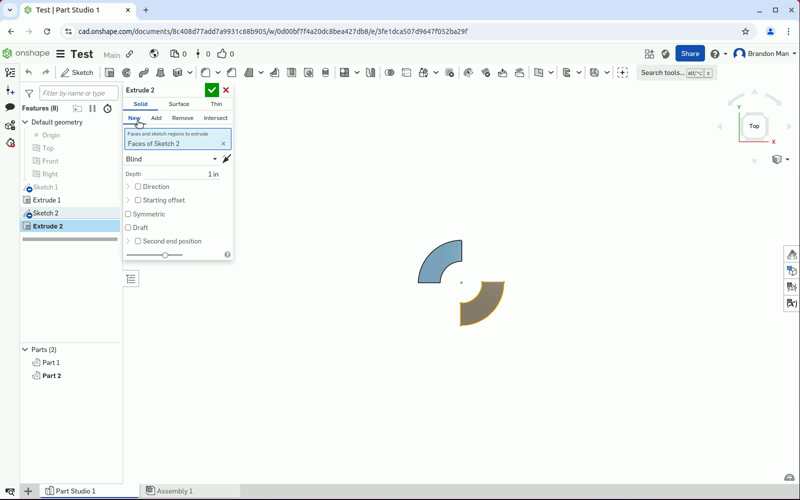
click(137, 120)
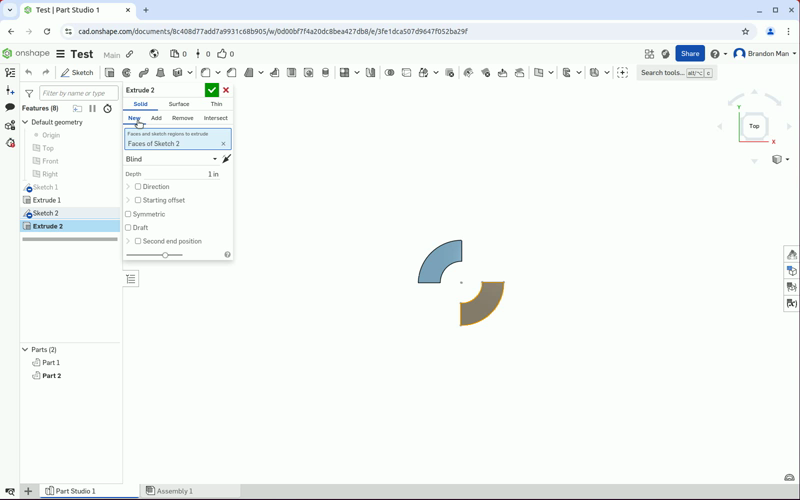
key(tab, 4)
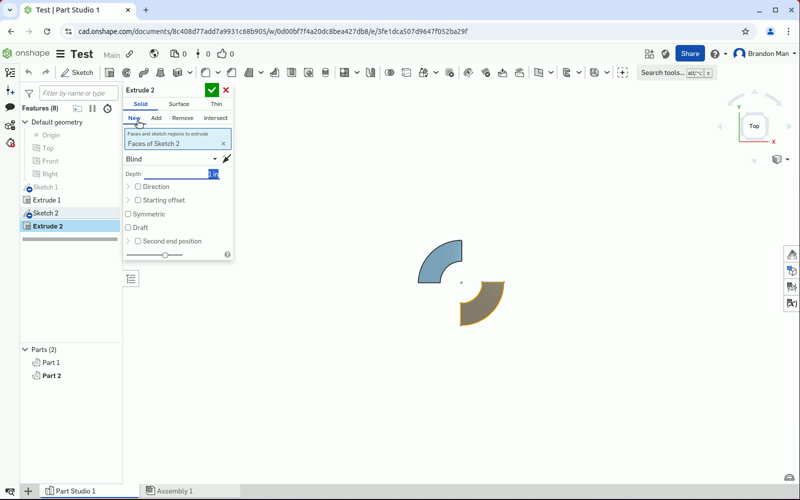
text(46.216)
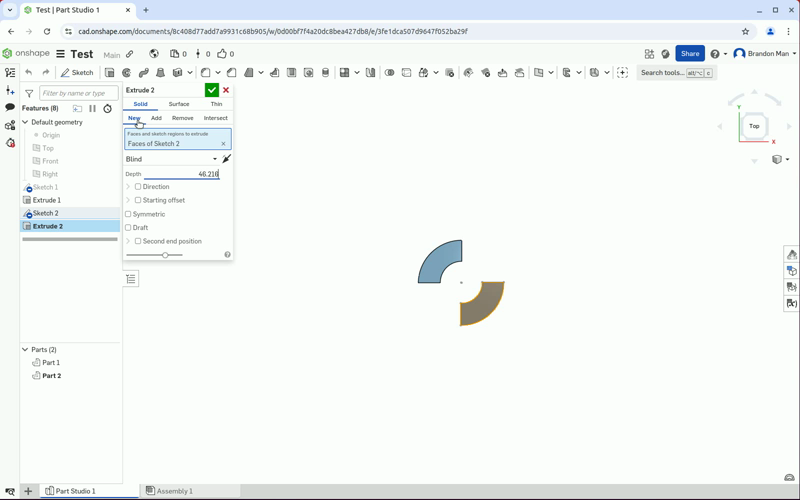
key(tab, 3)
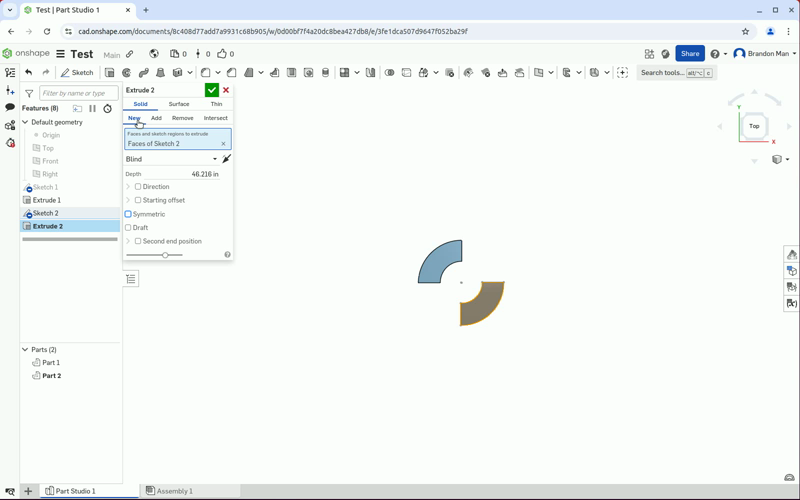
key(space)
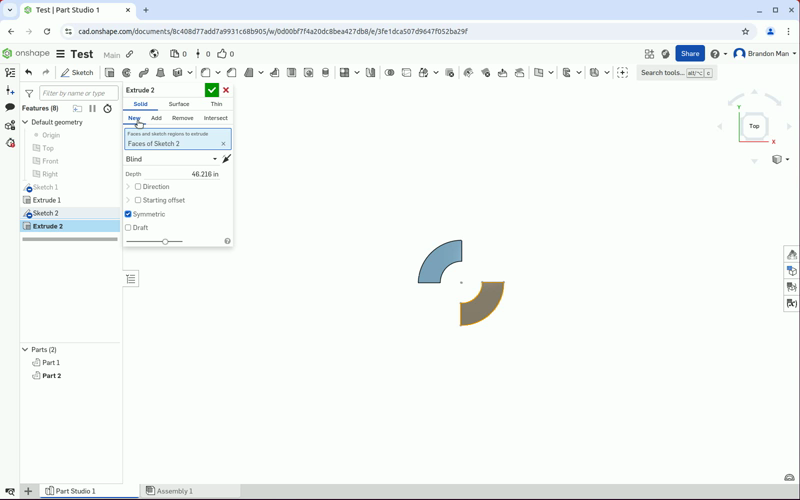
key(enter)
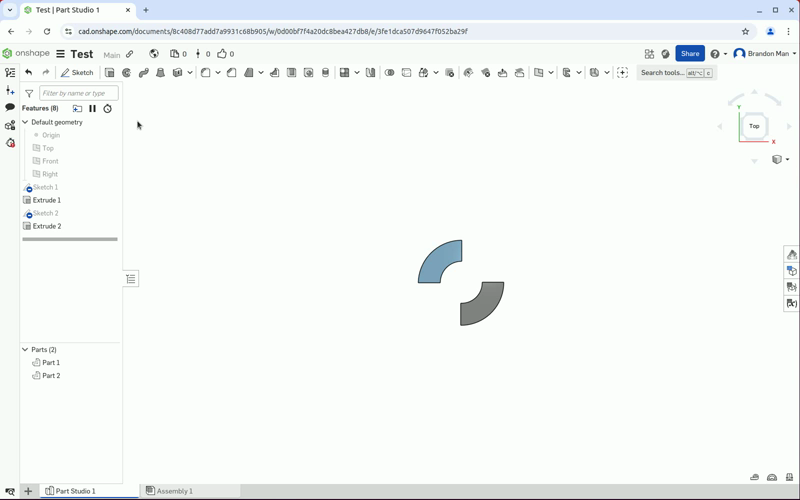
key(shift+h)
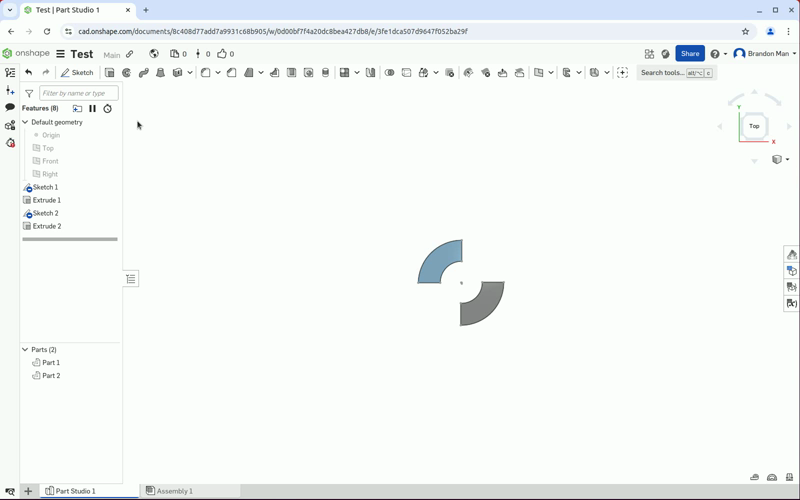
key(shift+h)
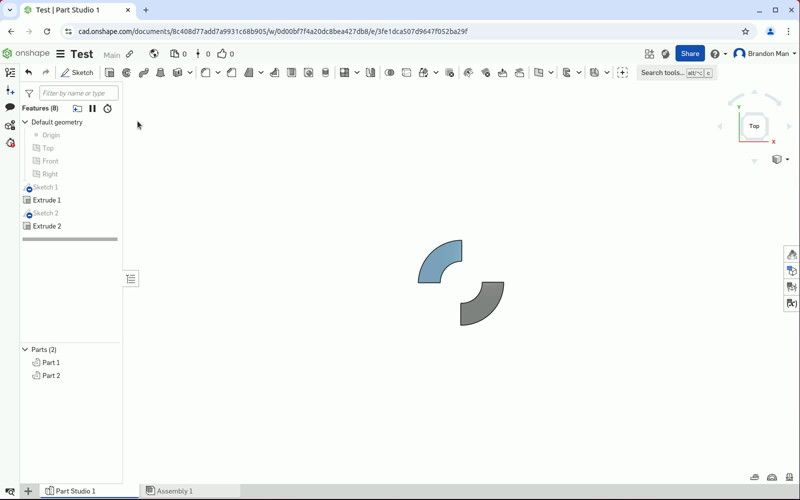
mouse_move(73, 189)
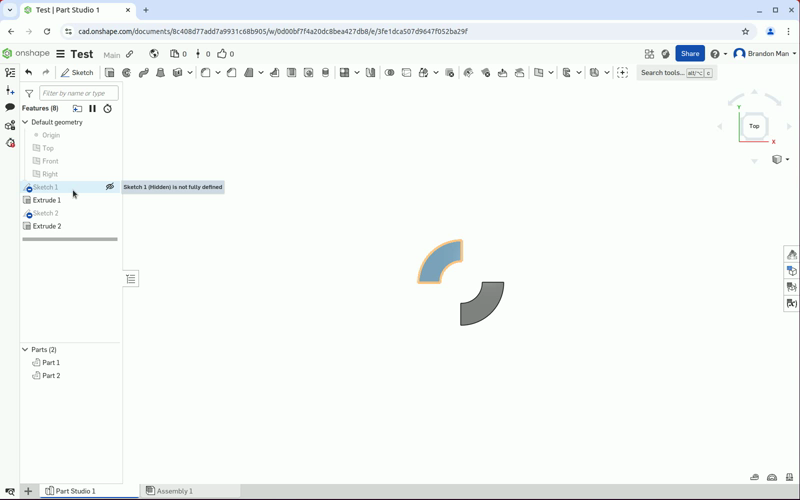
click(73, 189)
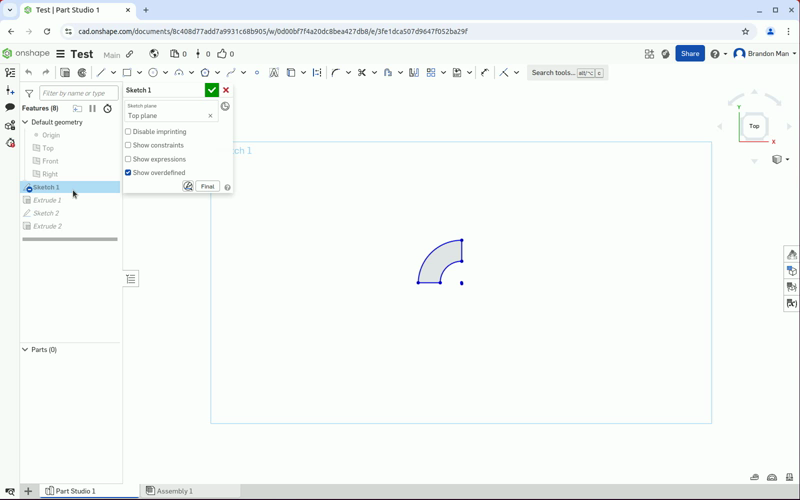
mouse_move(229, 92)
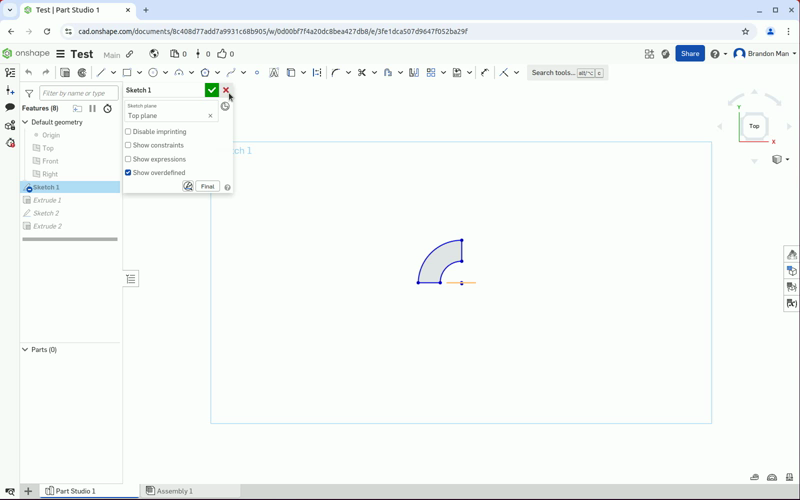
click(229, 92)
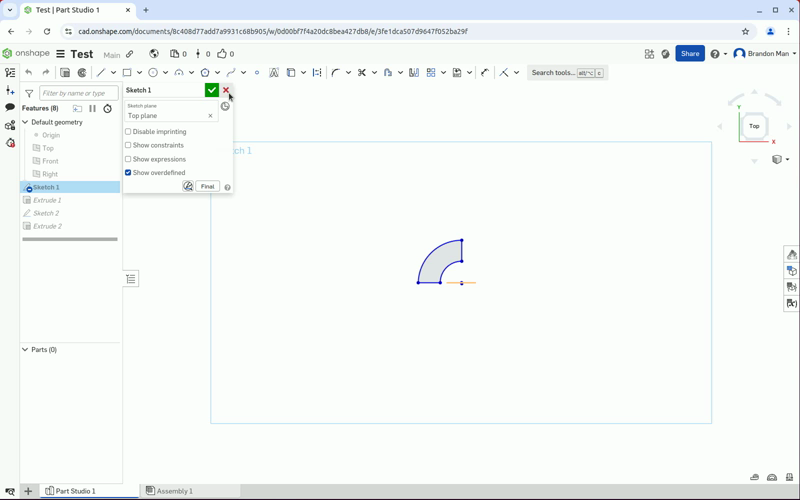
key(shift+s)
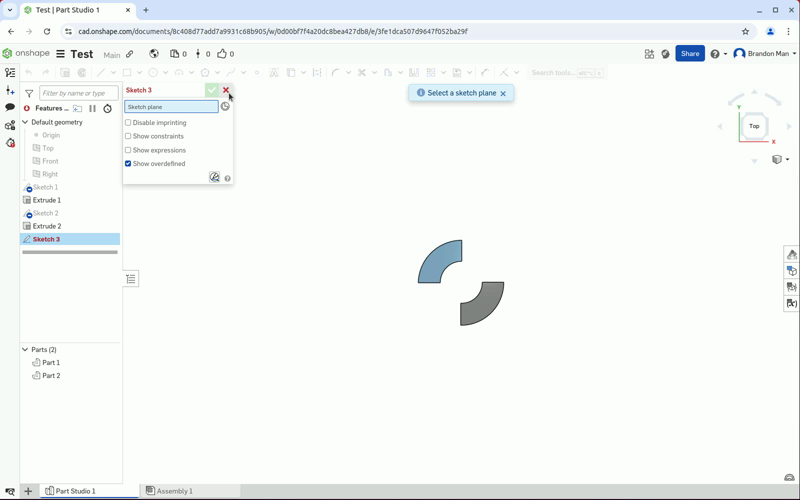
mouse_move(73, 150)
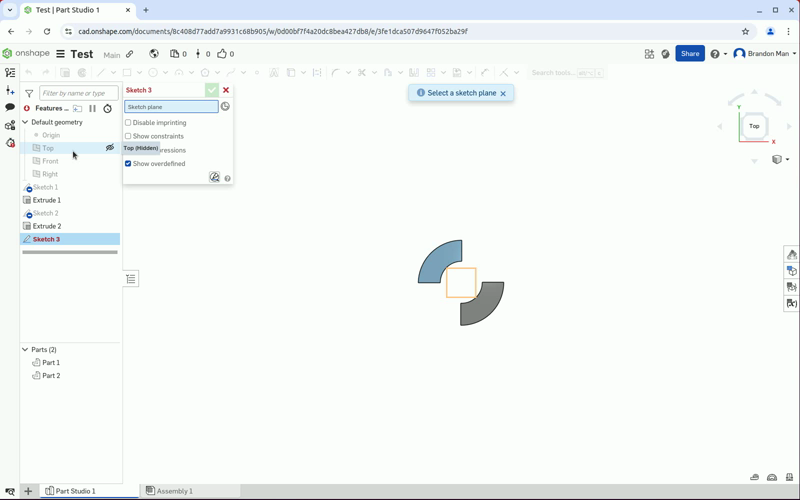
click(73, 150)
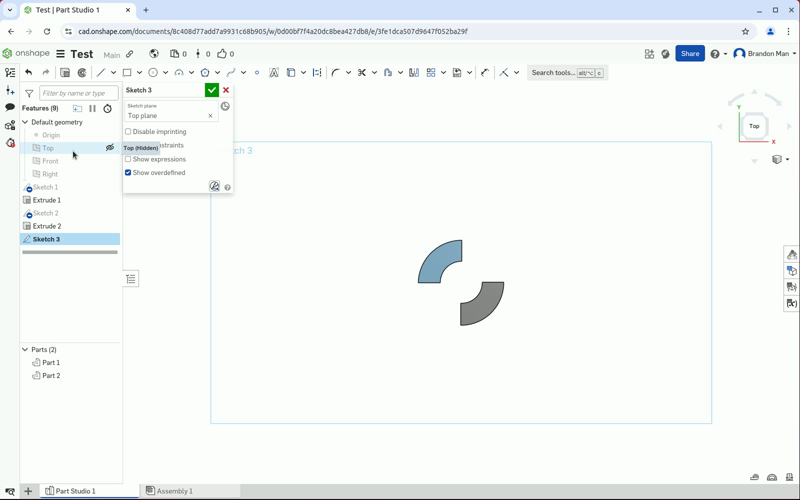
mouse_move(73, 352)
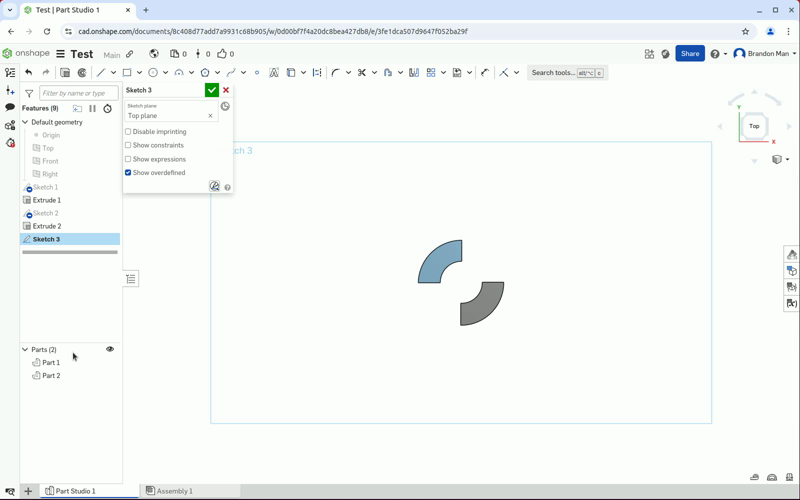
key(y)
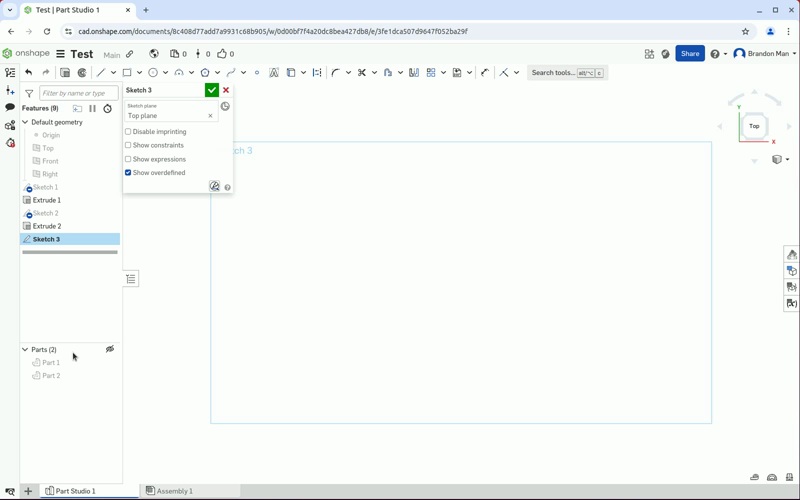
key(c)
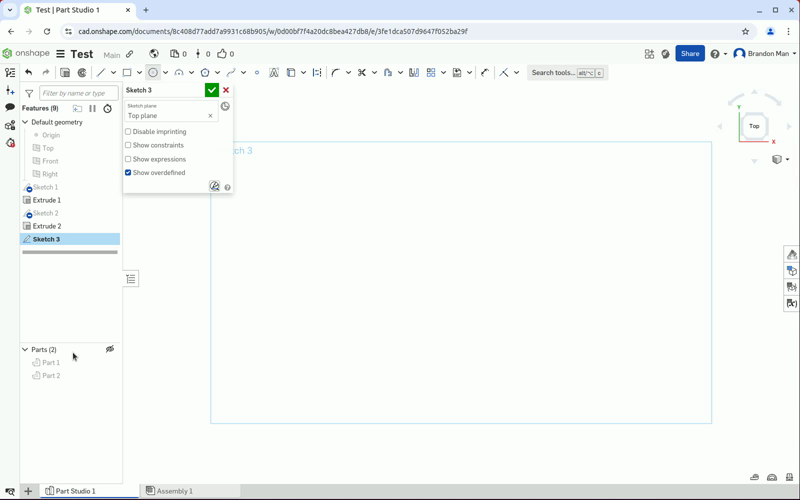
key_down(shift)
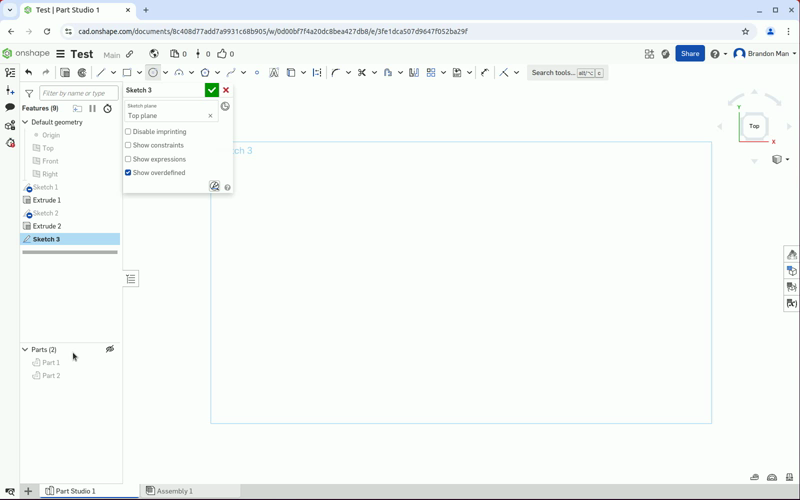
mouse_move(461, 282)
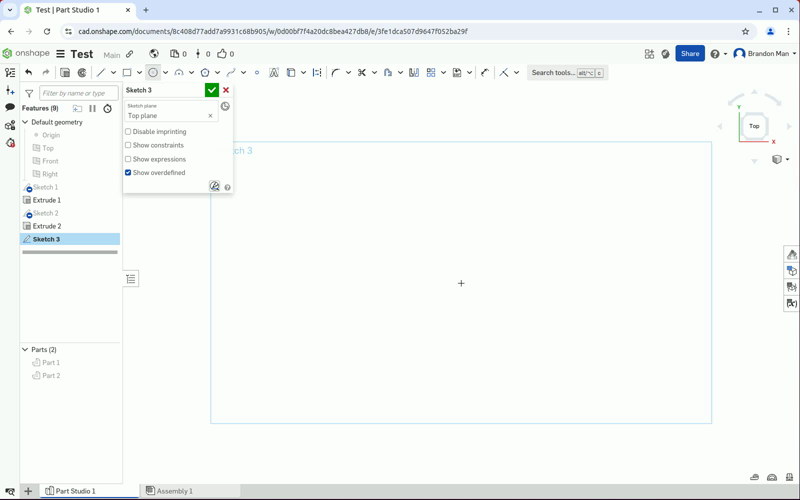
click(461, 282)
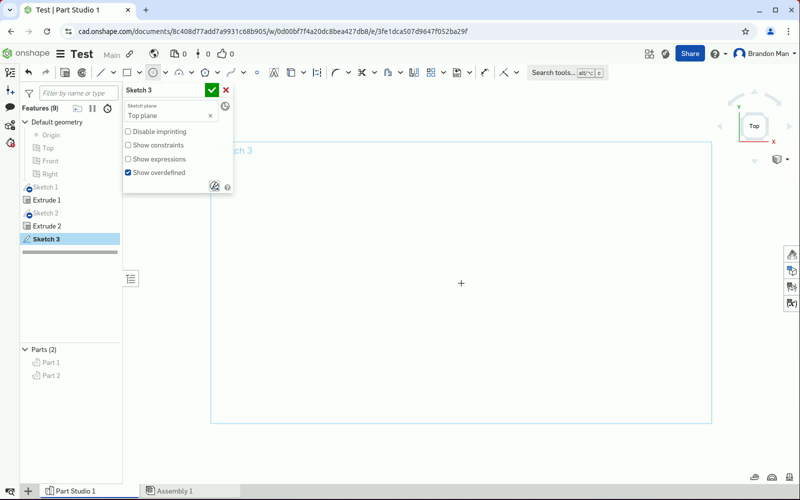
key_up(shift)
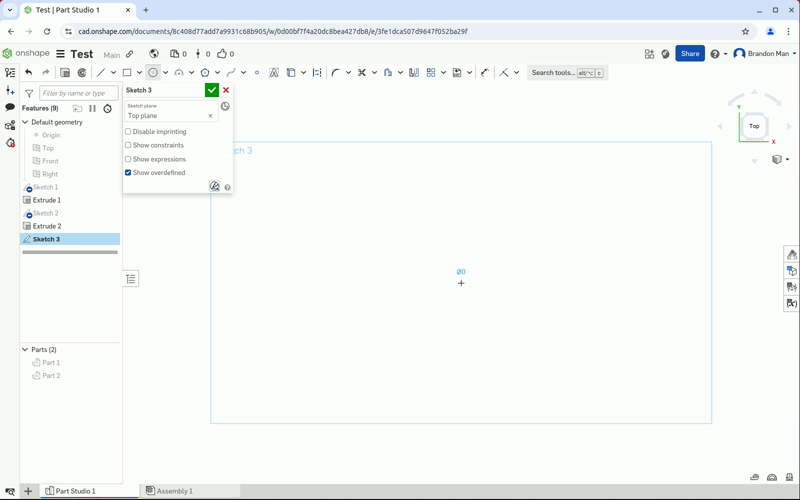
mouse_move(482, 282)
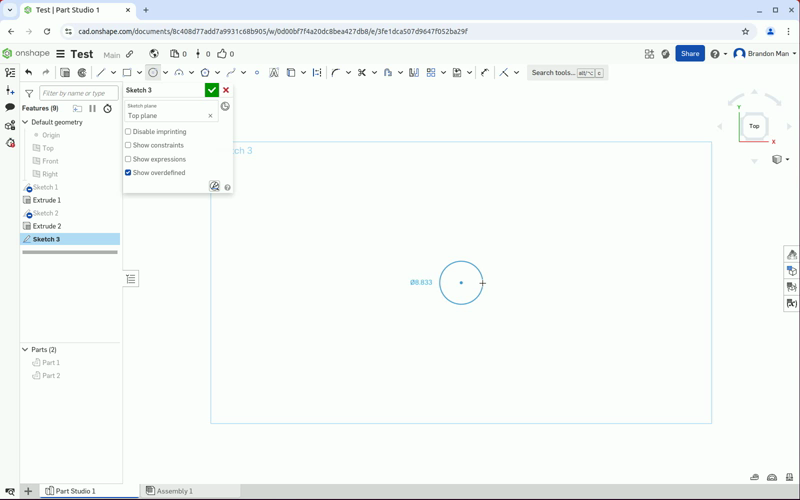
click(482, 282)
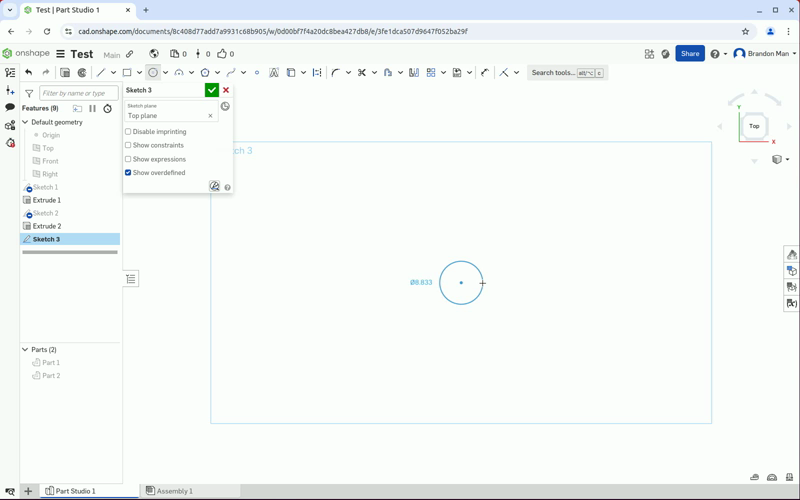
key(esc)
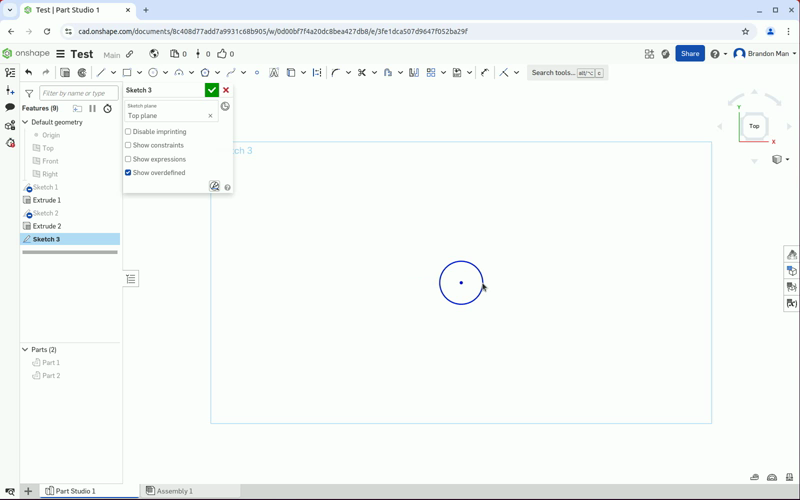
mouse_move(478, 283)
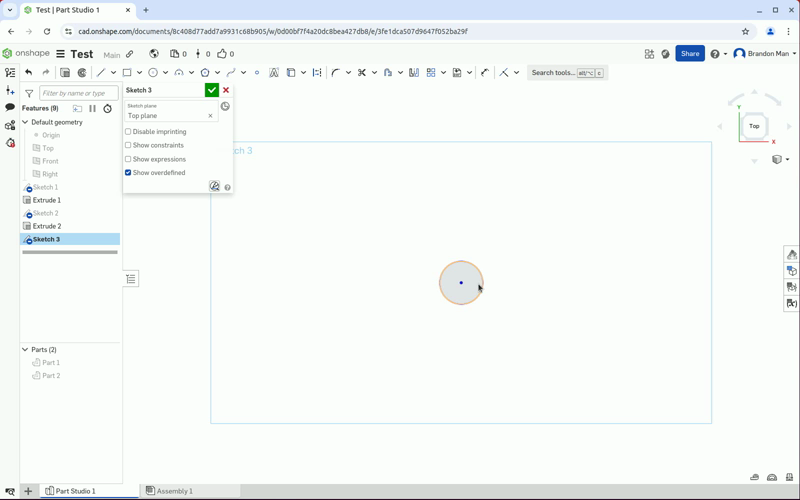
scroll(6)
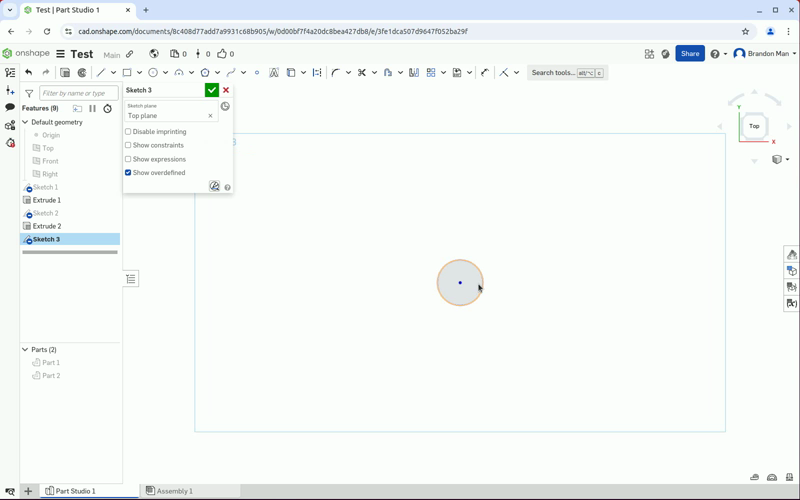
scroll(6)
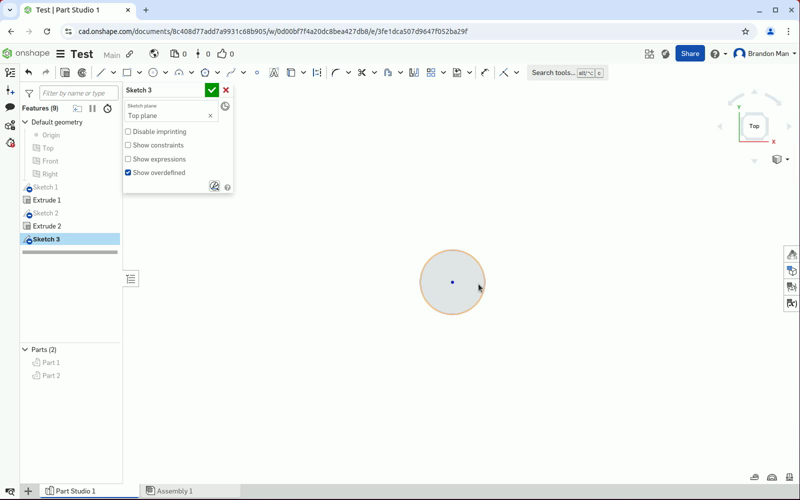
scroll(6)
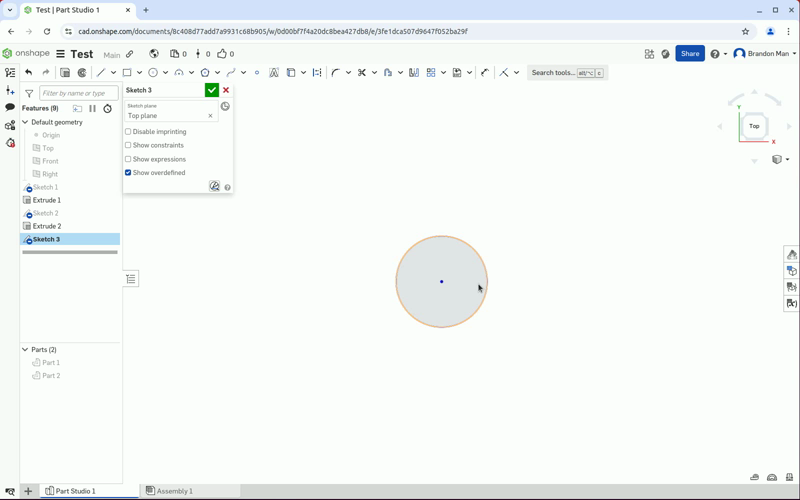
scroll(6)
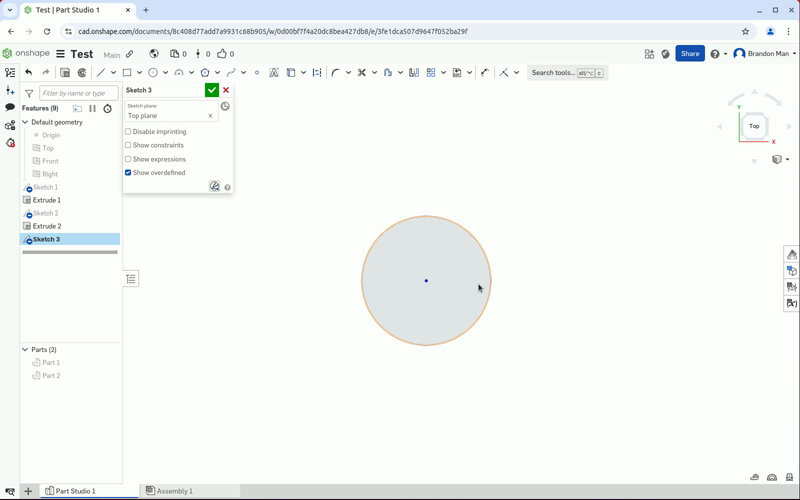
scroll(6)
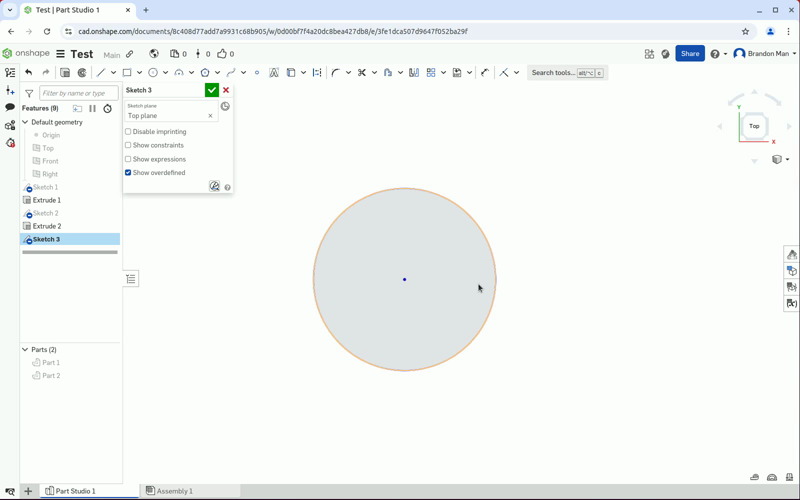
scroll(6)
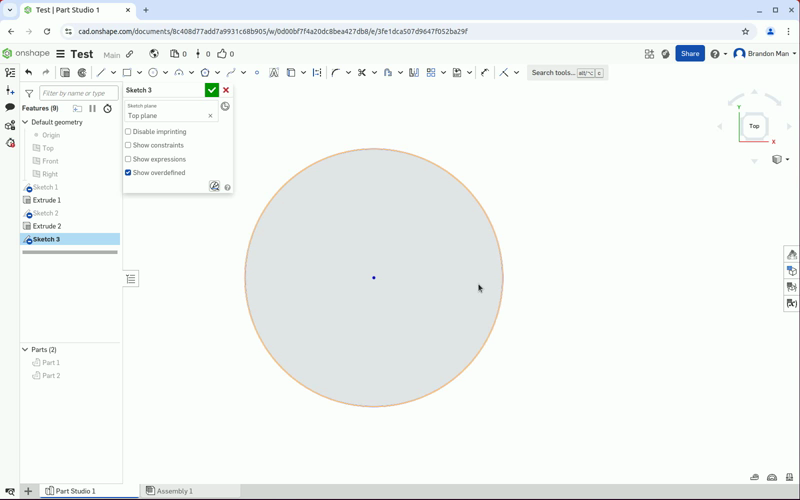
scroll(6)
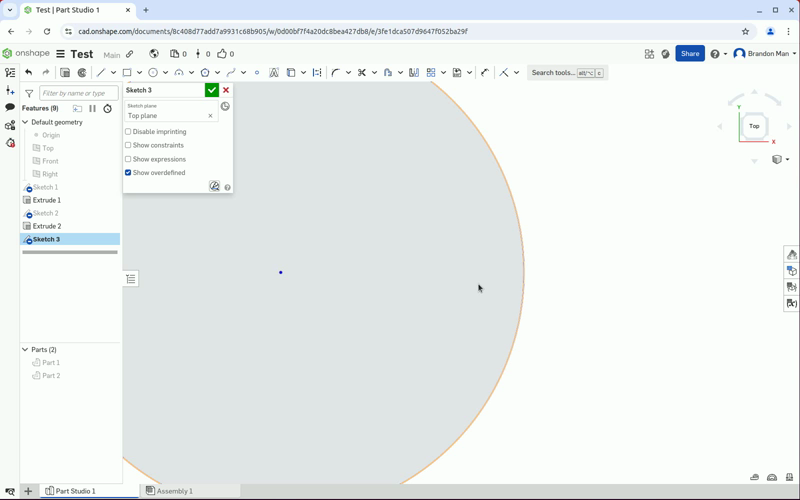
click(478, 283)
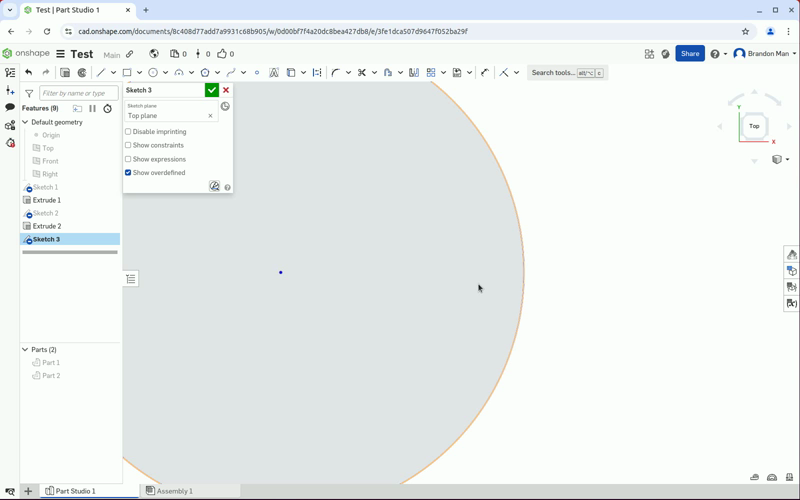
scroll(-6)
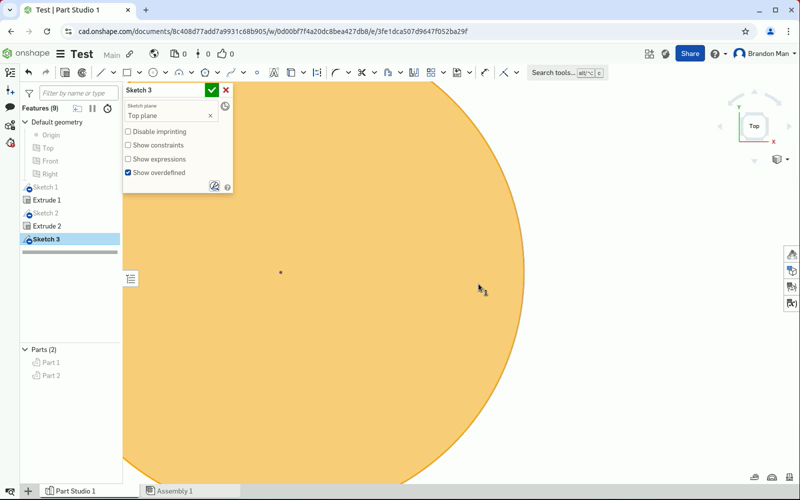
scroll(-6)
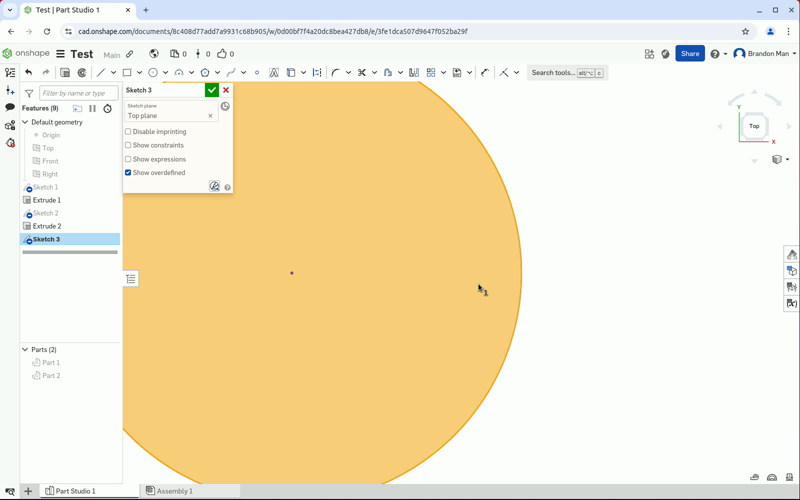
scroll(-6)
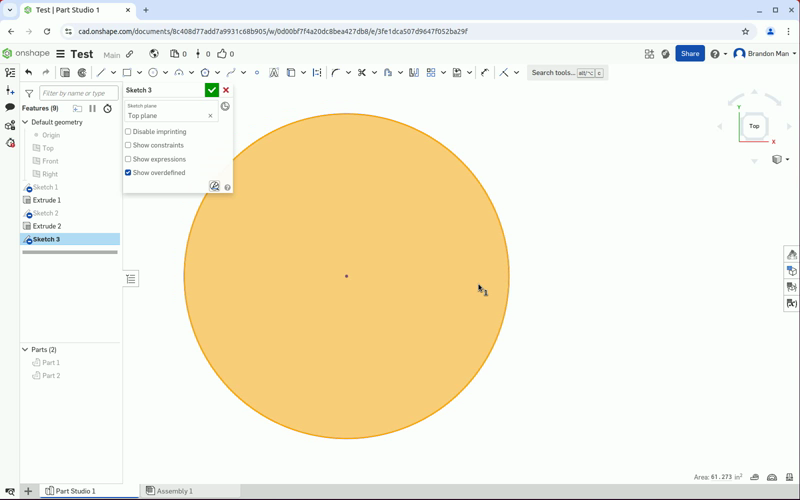
scroll(-6)
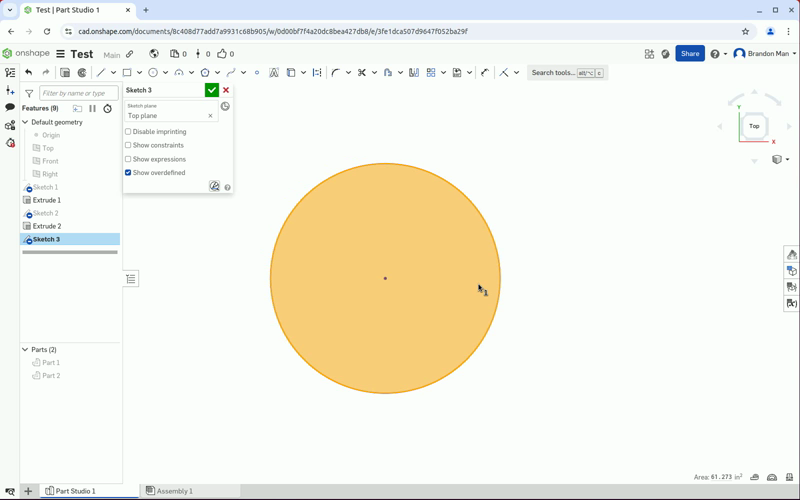
scroll(-6)
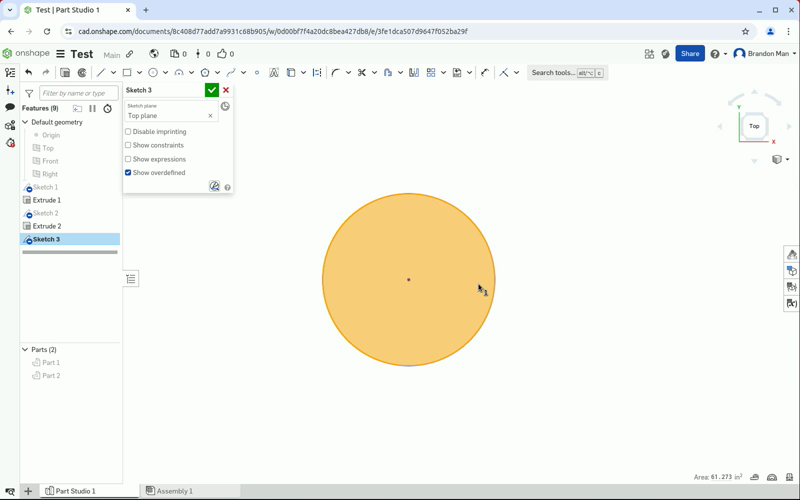
scroll(-6)
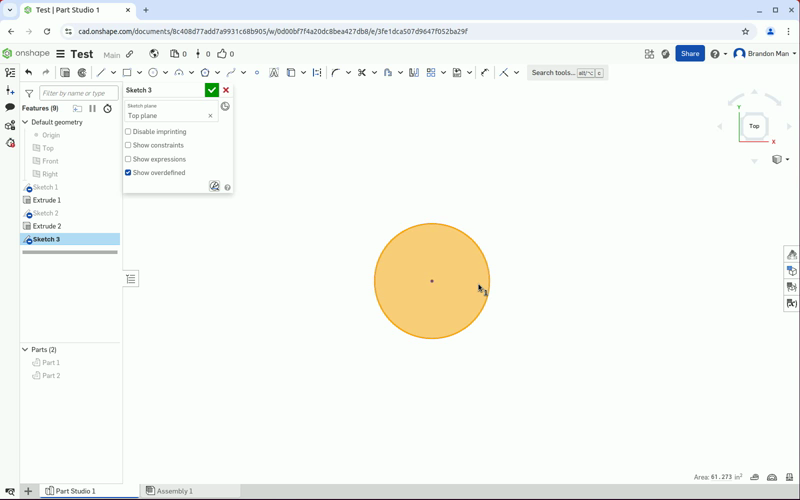
scroll(-6)
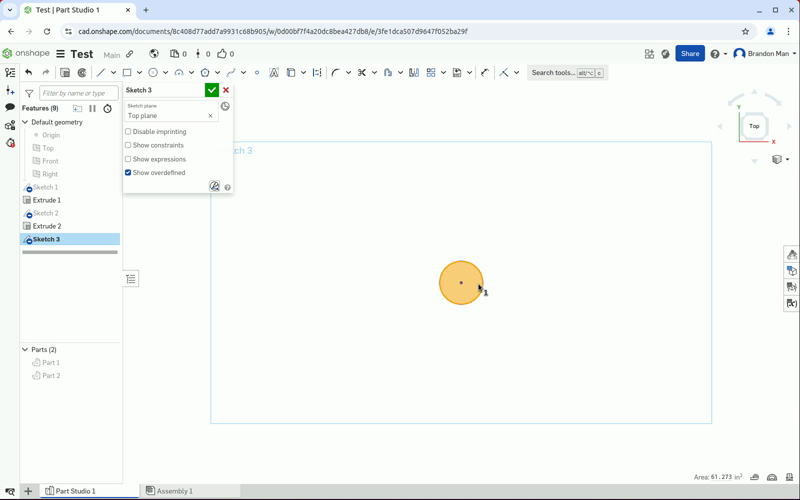
mouse_move(73, 352)
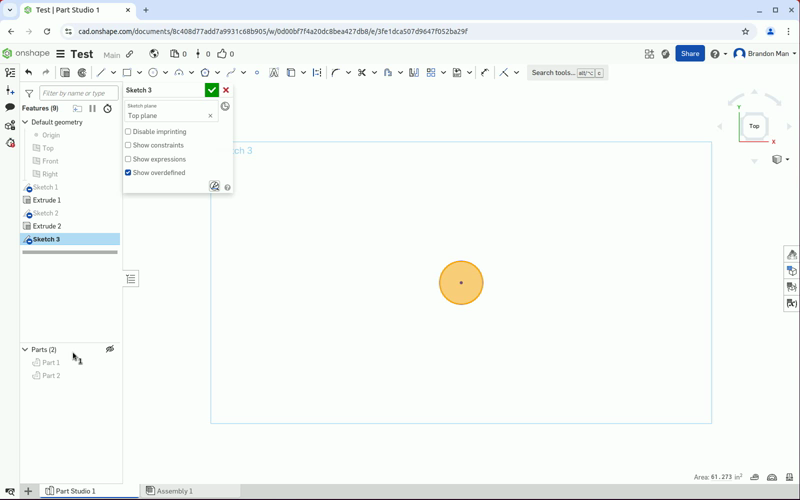
key(shift+y)
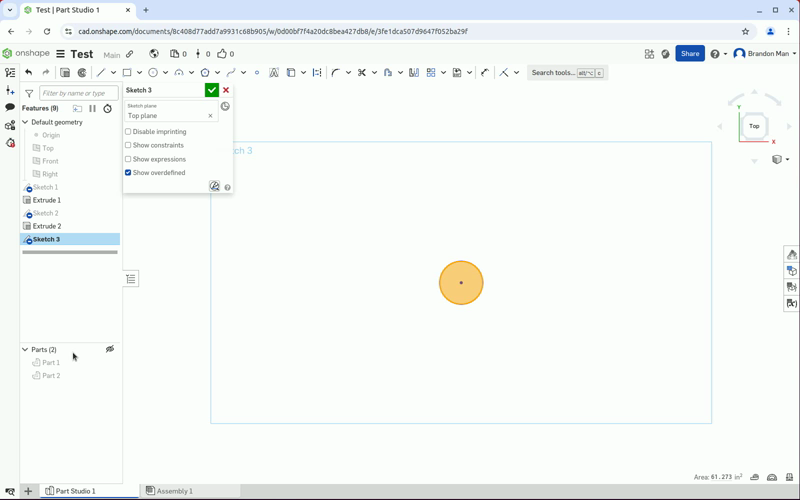
key(shift+e)
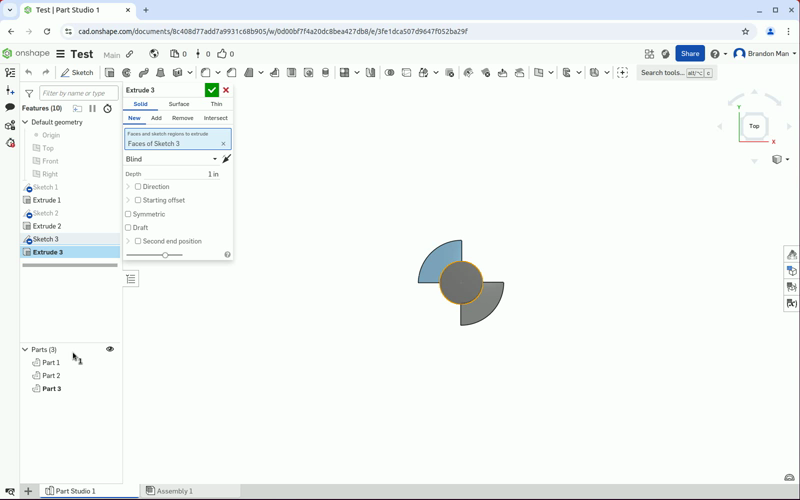
mouse_move(143, 106)
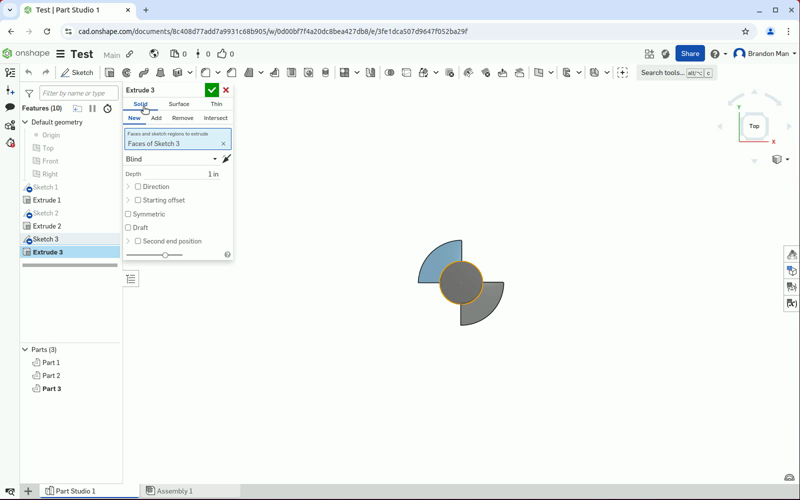
click(143, 106)
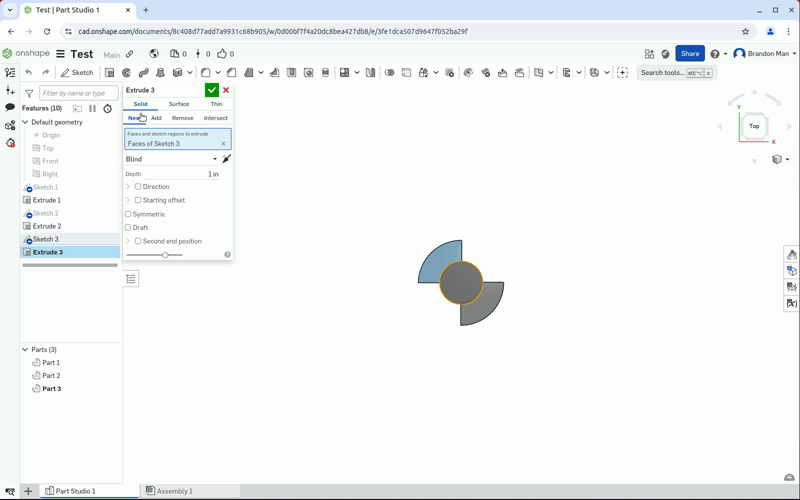
mouse_move(137, 120)
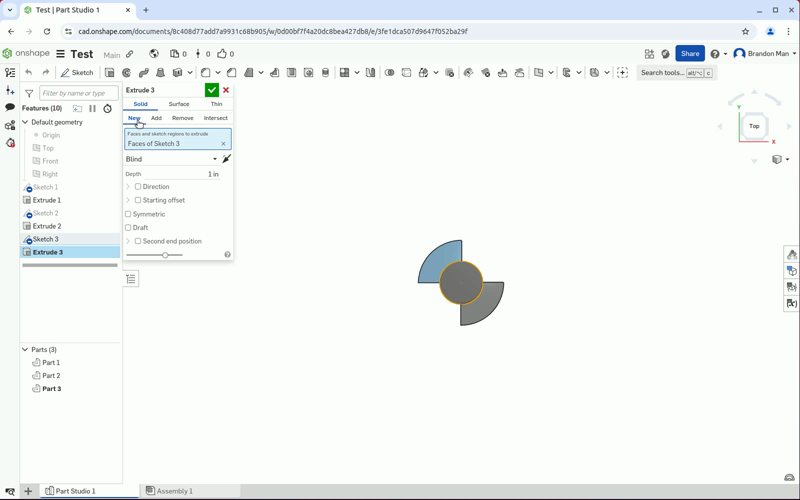
click(137, 120)
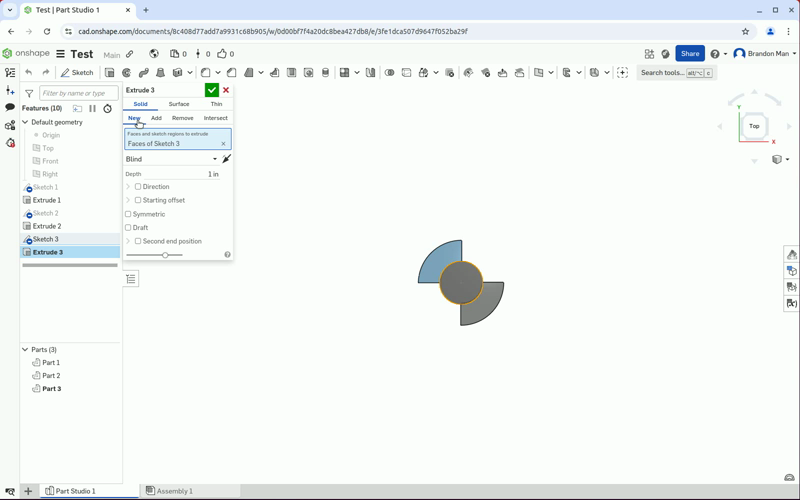
key(tab, 4)
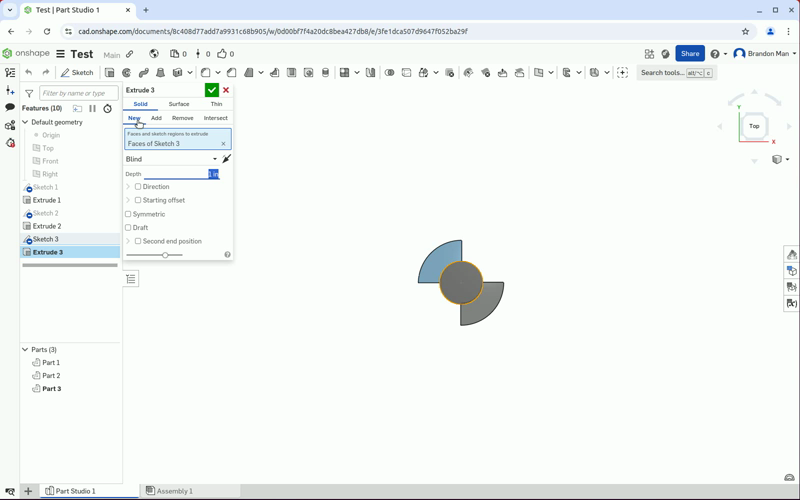
text(46.216)
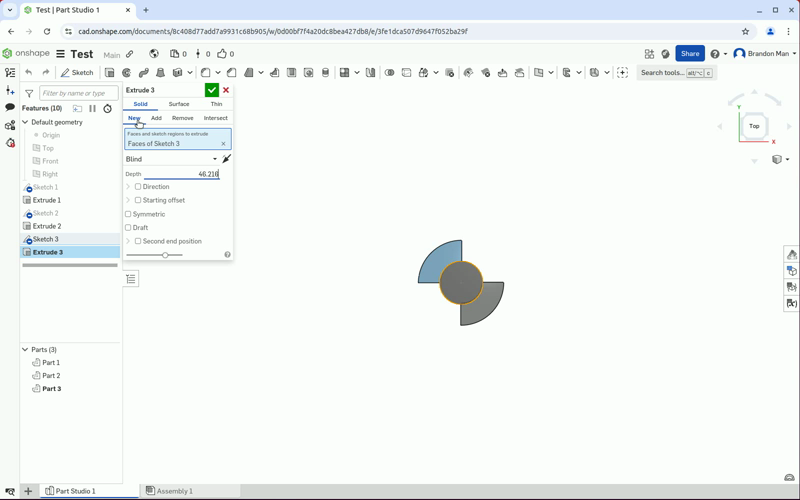
key(tab, 3)
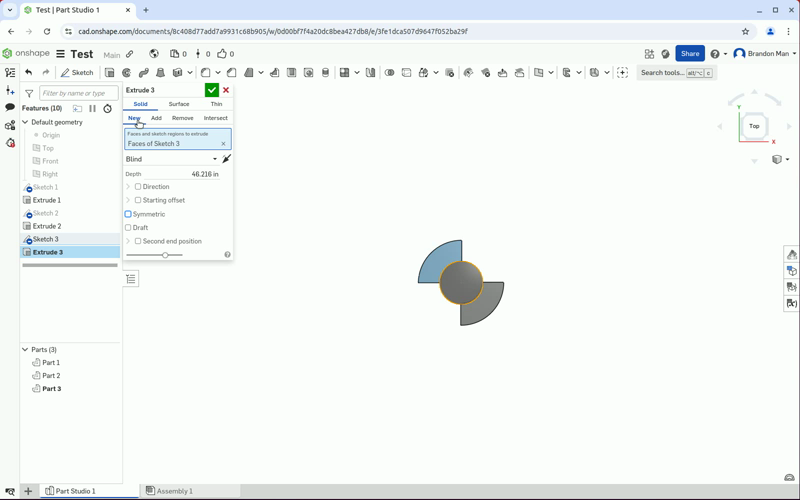
key(space)
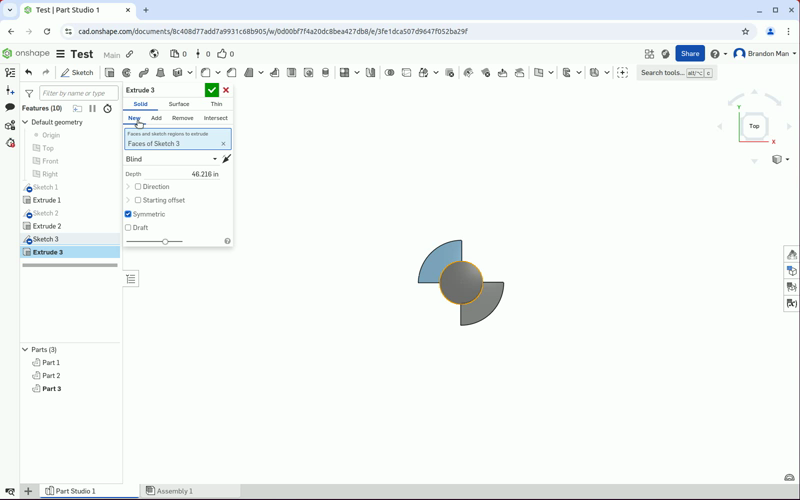
key(enter)
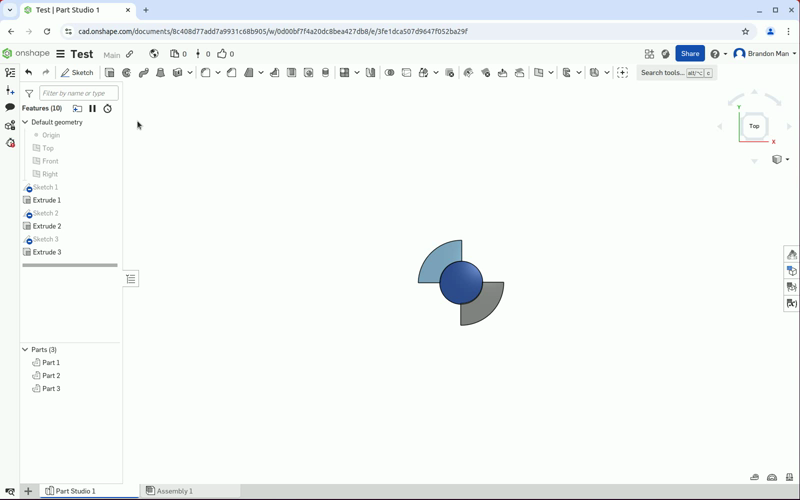
key(shift+h)
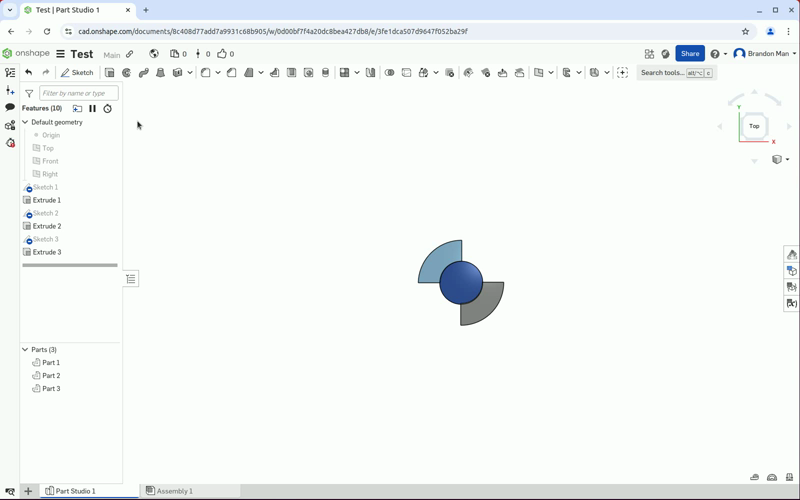
key(shift+h)
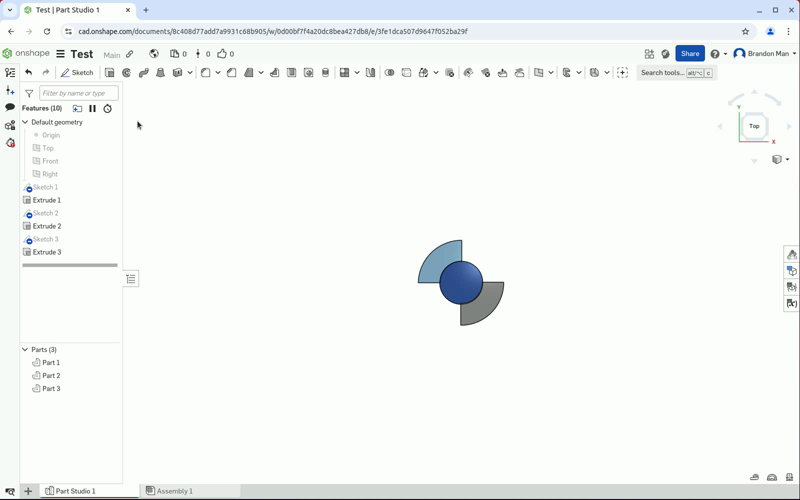
mouse_move(73, 189)
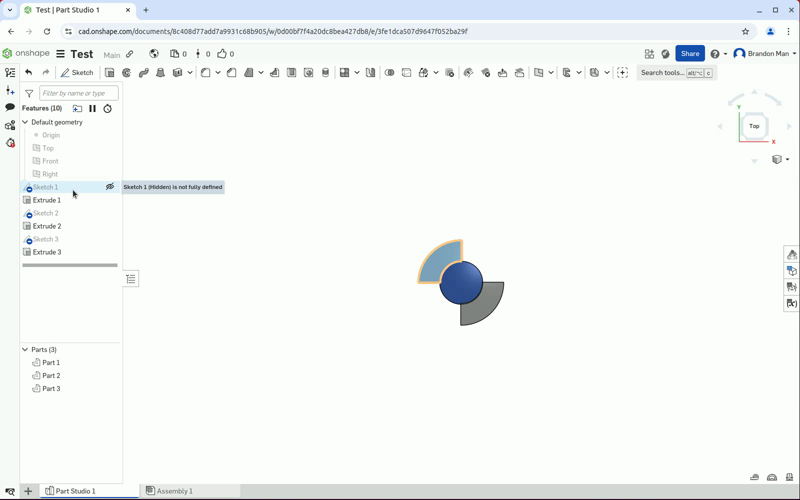
click(73, 189)
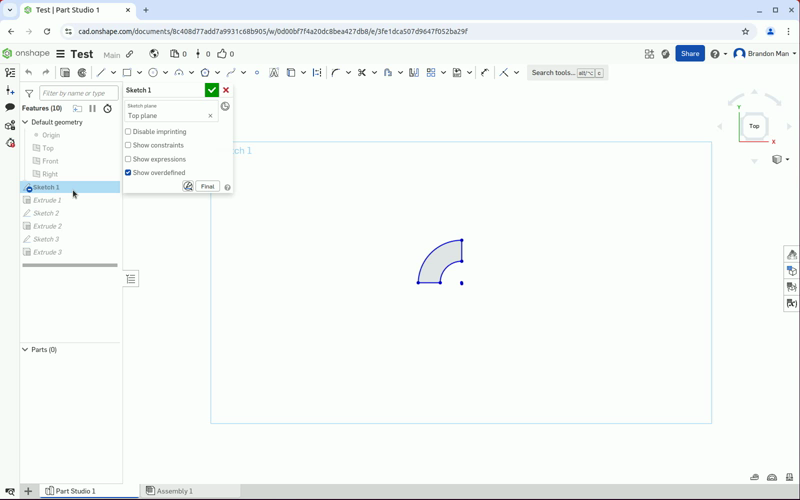
mouse_move(229, 92)
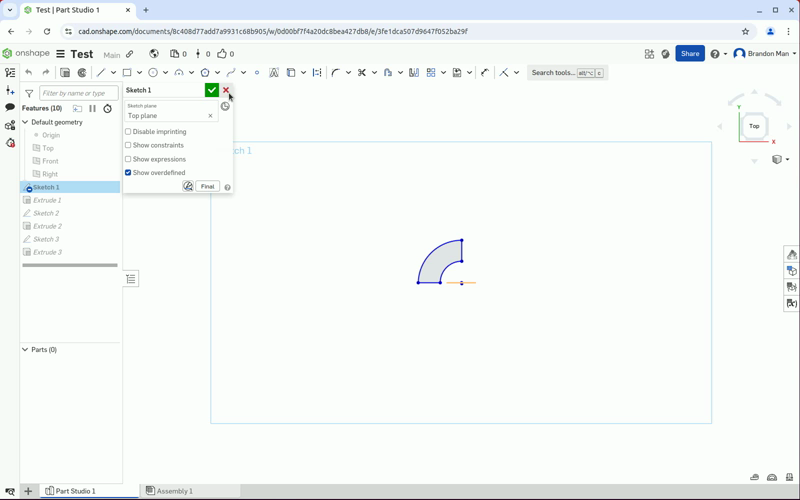
click(229, 92)
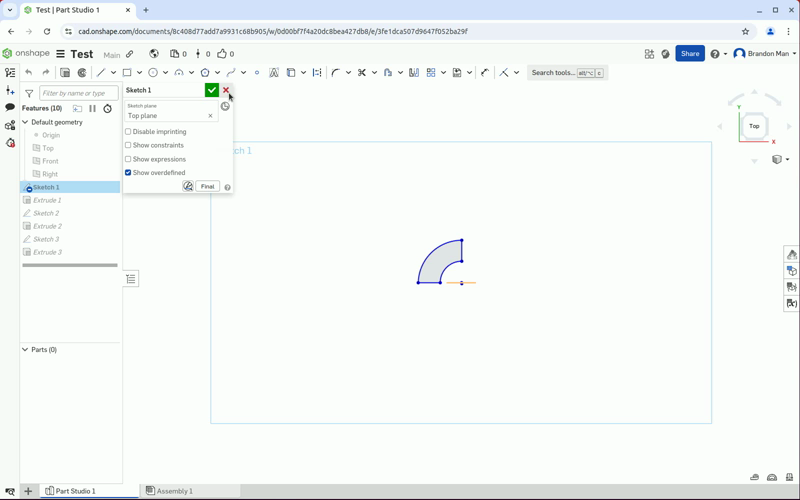
key(shift+s)
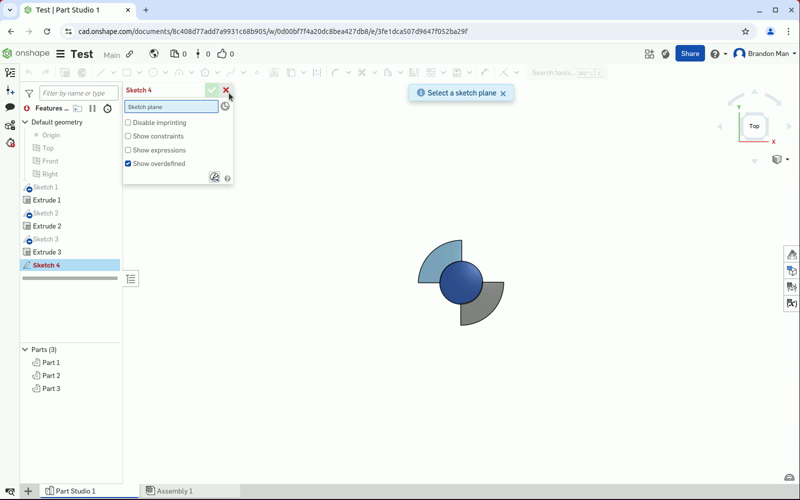
mouse_move(73, 150)
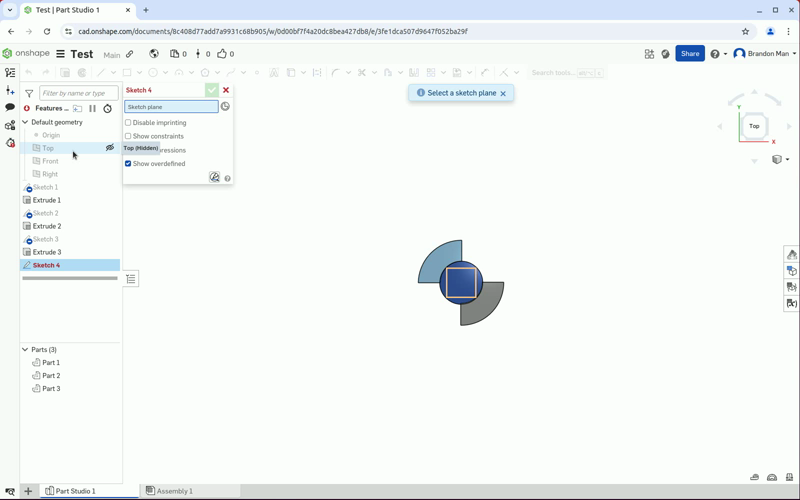
click(73, 150)
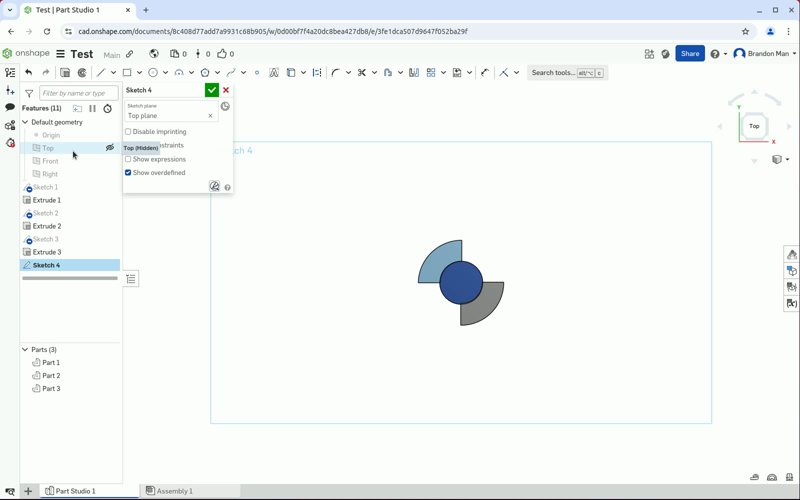
mouse_move(73, 352)
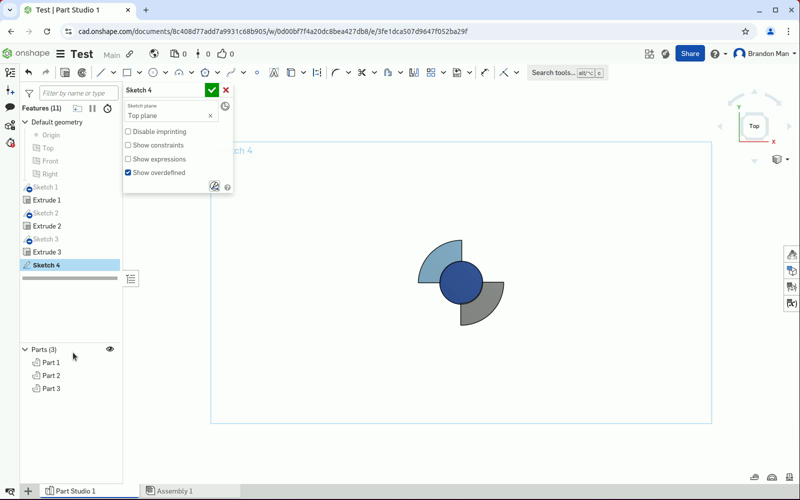
key(y)
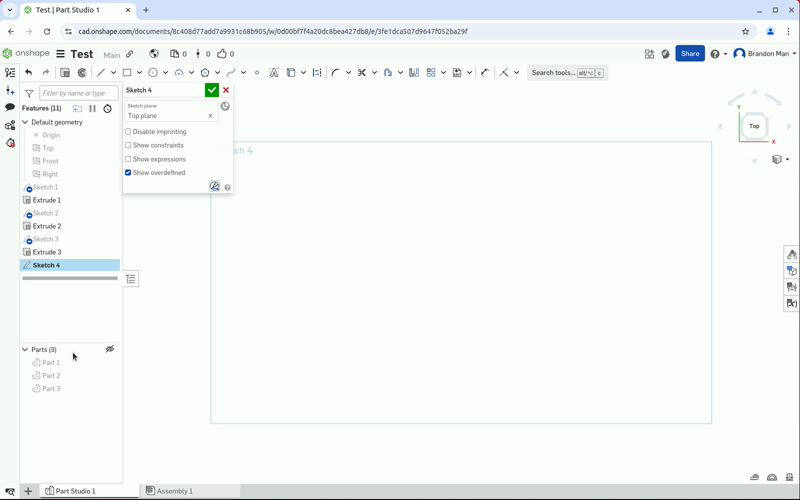
key(l)
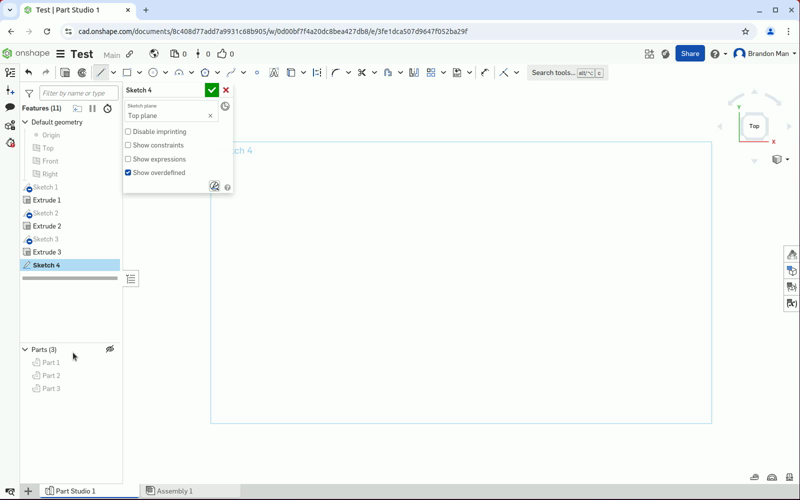
key_down(shift)
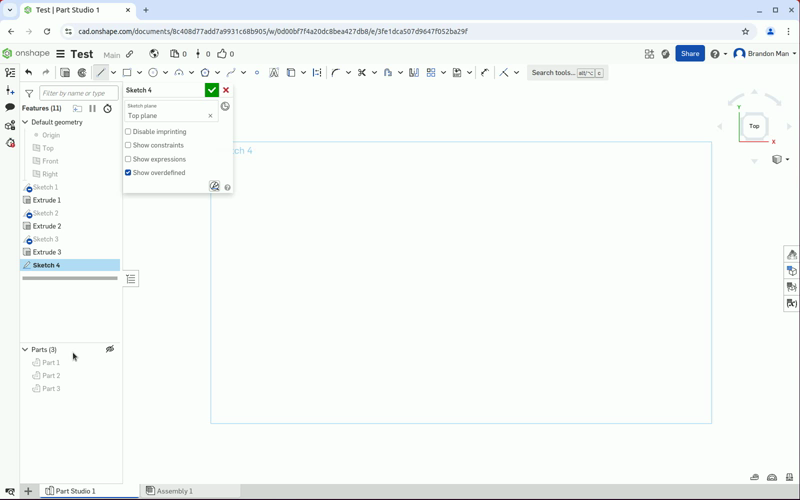
mouse_move(418, 282)
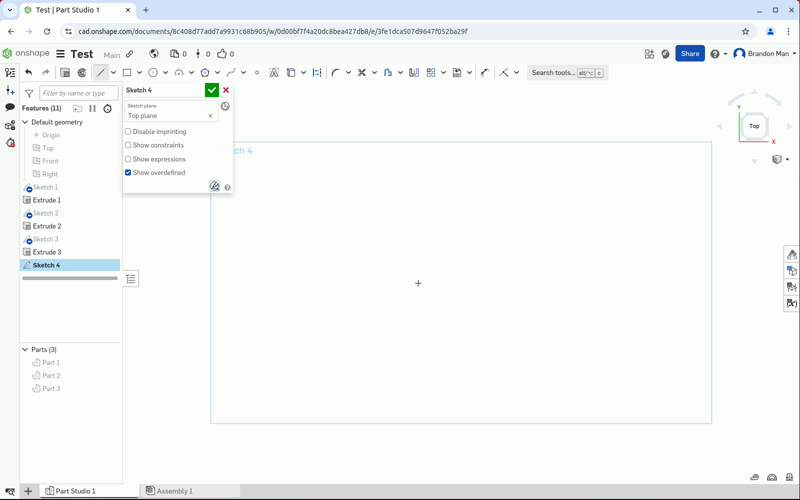
click(418, 282)
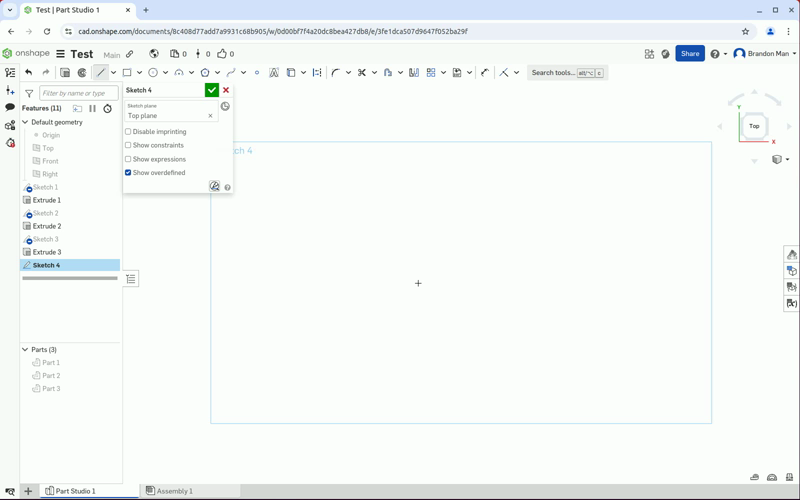
key_up(shift)
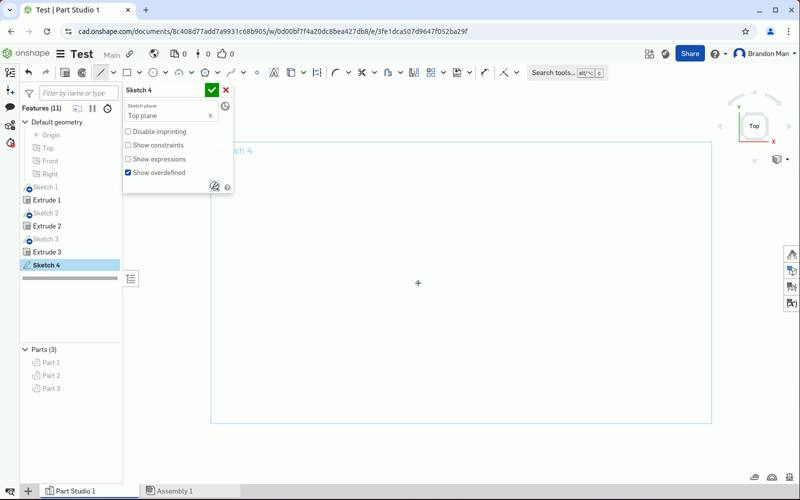
key_down(shift)
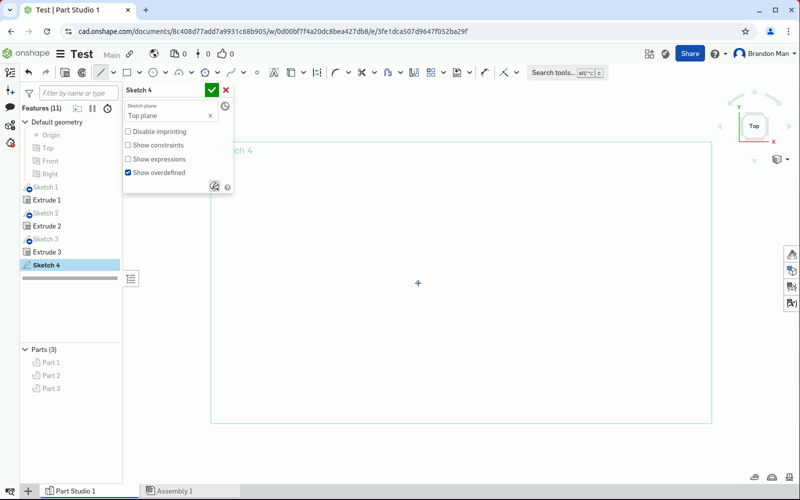
mouse_move(448, 282)
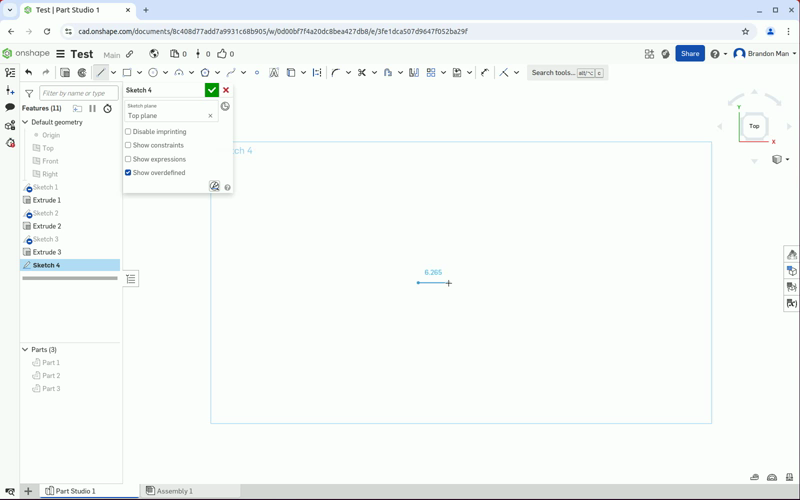
mouse_move(440, 282)
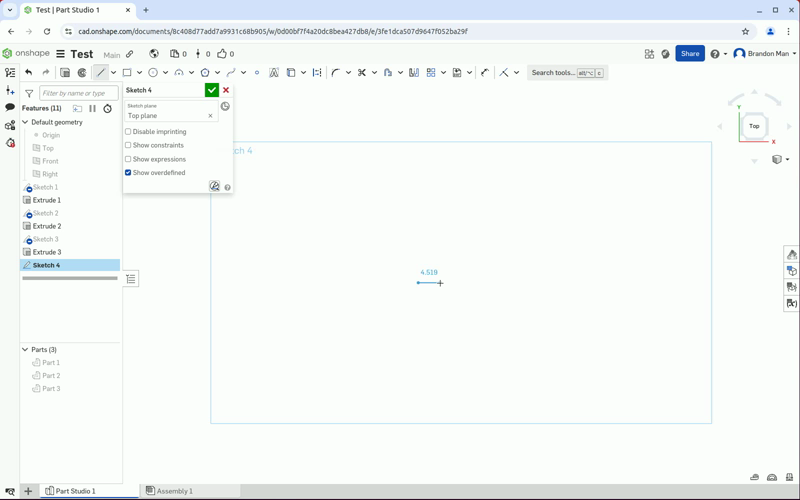
click(440, 282)
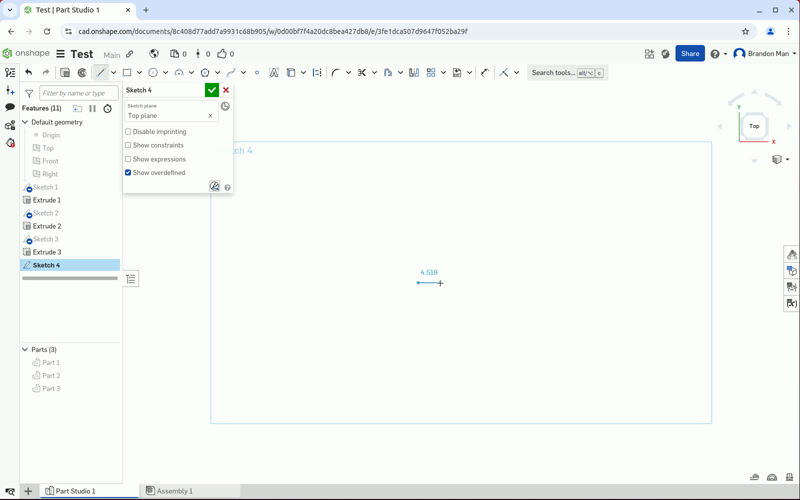
key_up(shift)
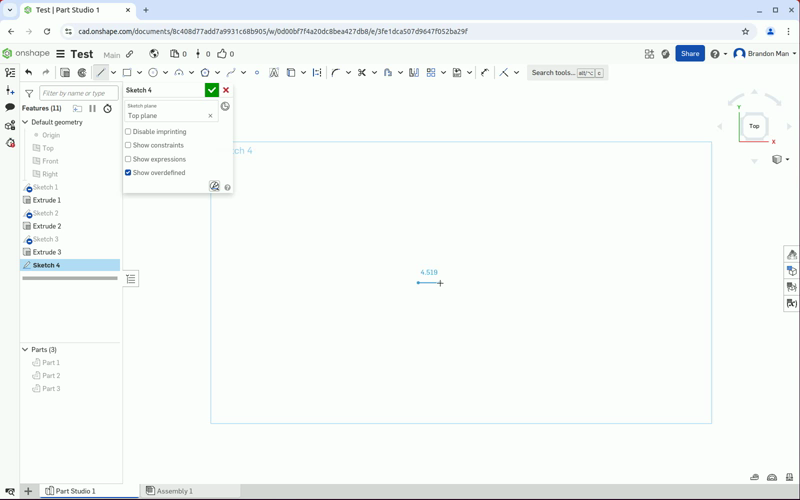
key(esc)
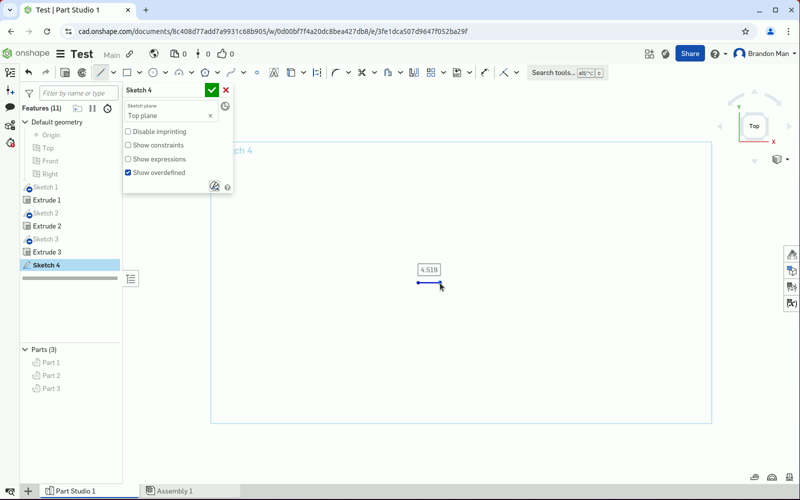
key(a)
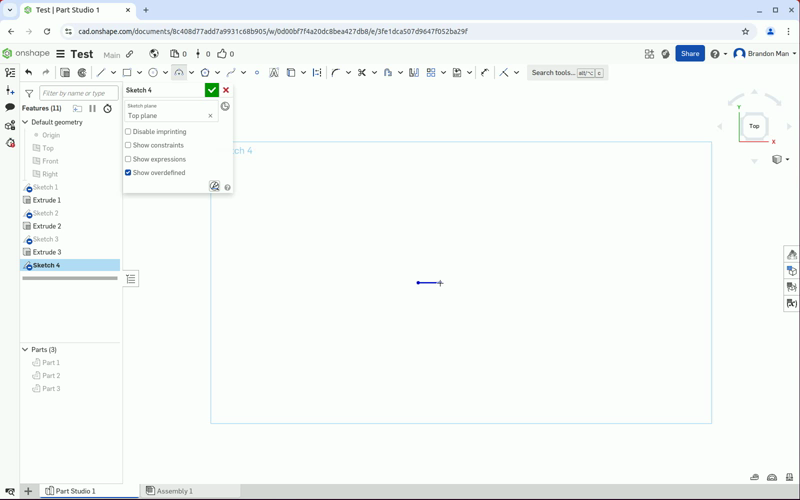
mouse_move(440, 282)
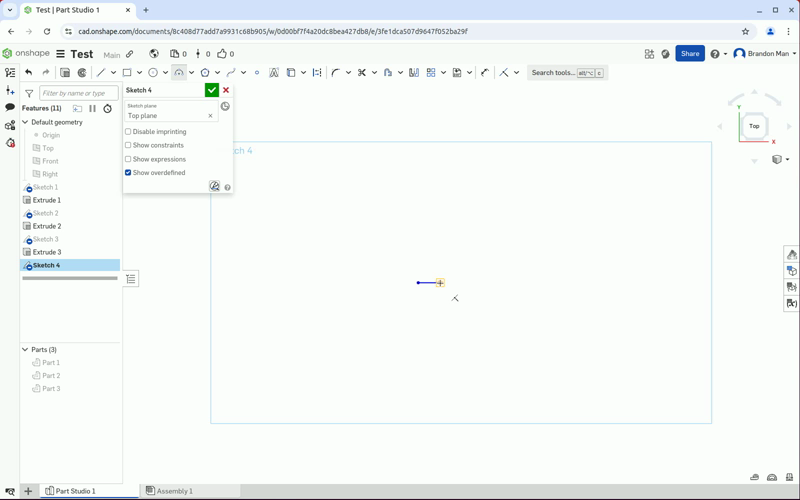
click(440, 282)
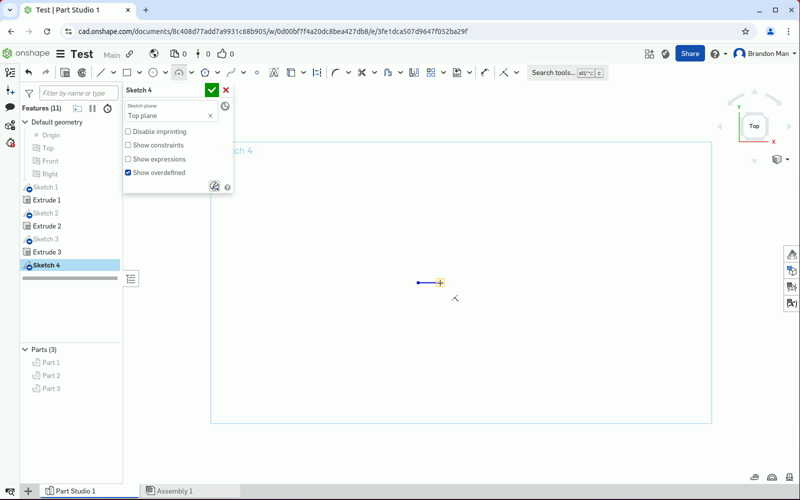
key_down(shift)
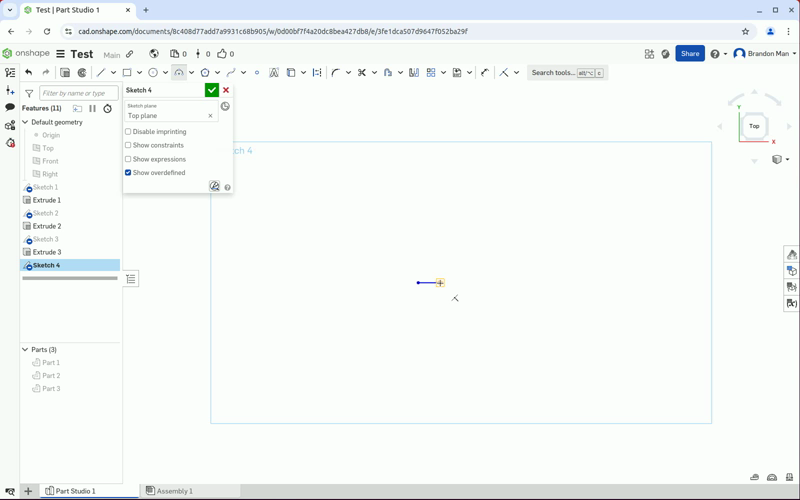
mouse_move(461, 261)
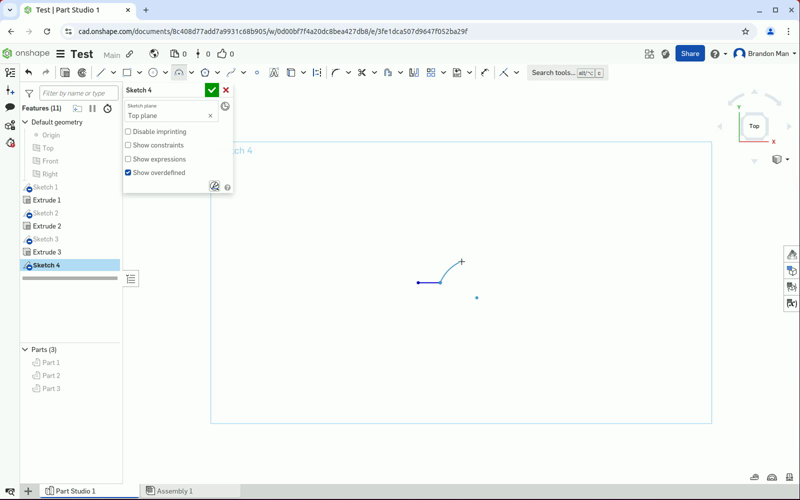
click(461, 261)
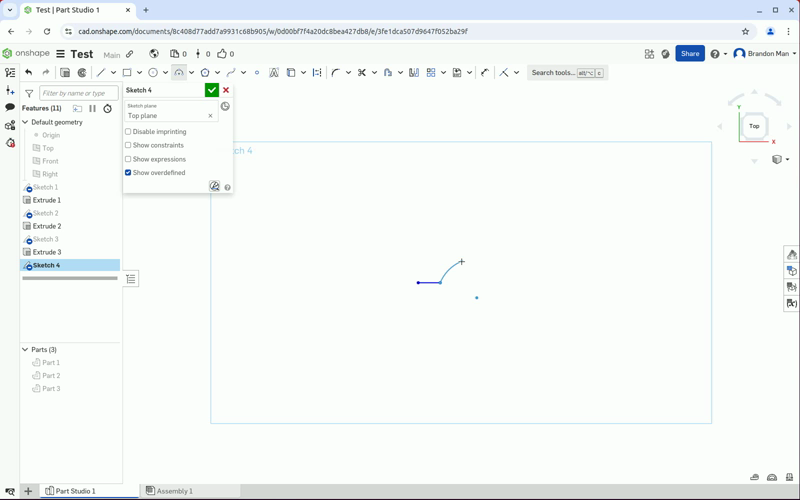
mouse_move(446, 267)
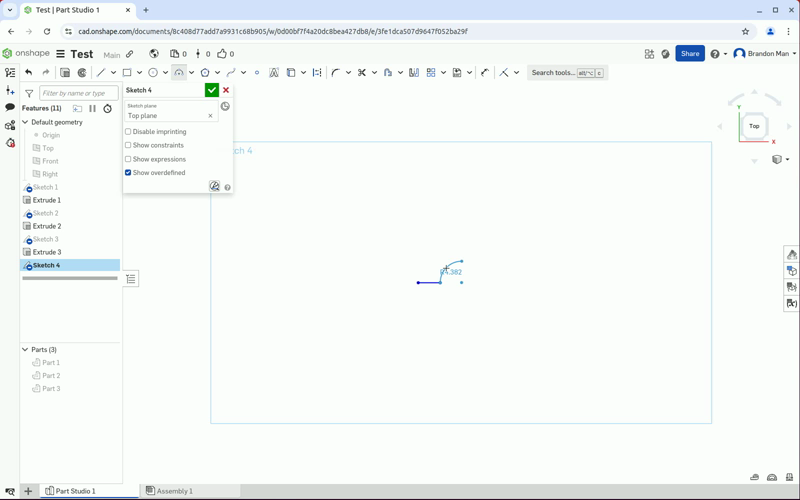
click(446, 267)
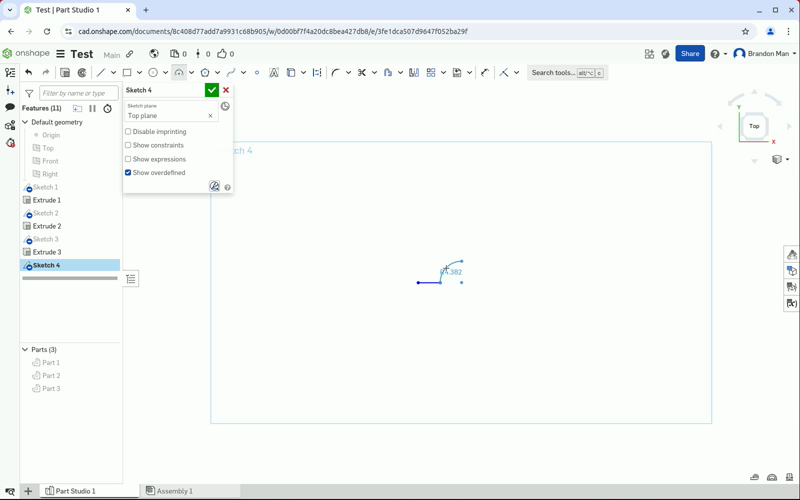
key_up(shift)
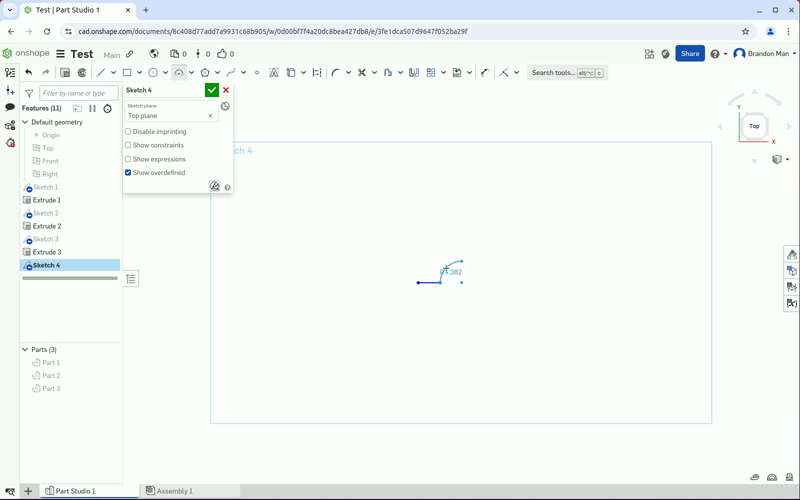
key(esc)
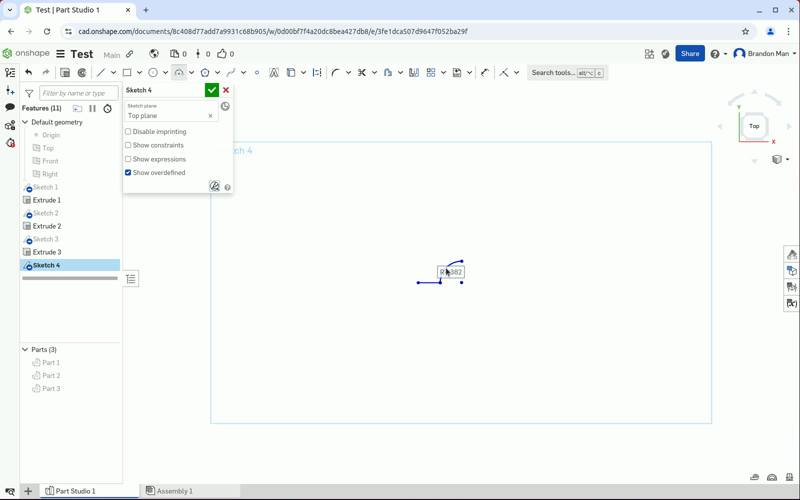
key(l)
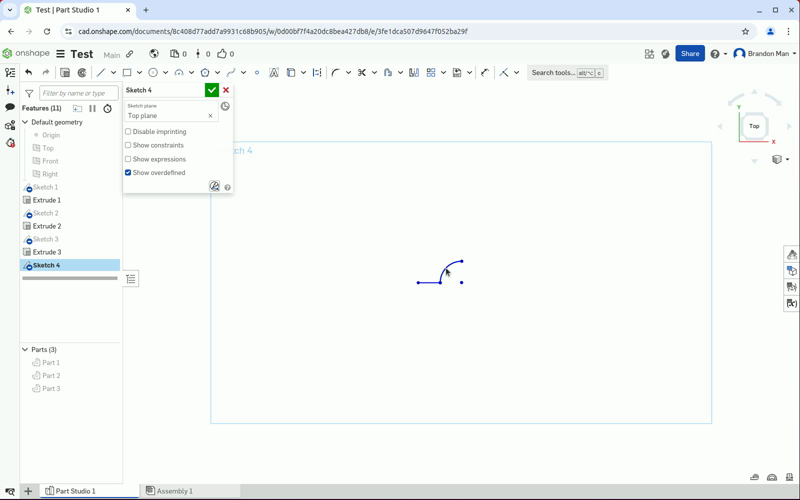
mouse_move(461, 261)
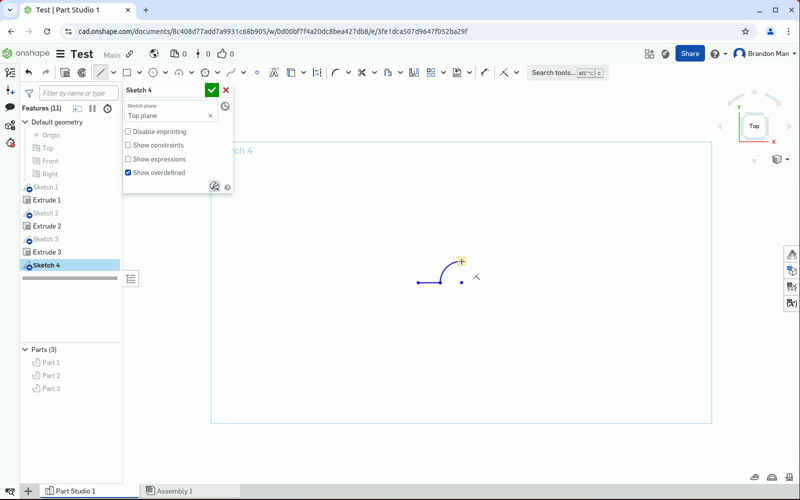
click(461, 261)
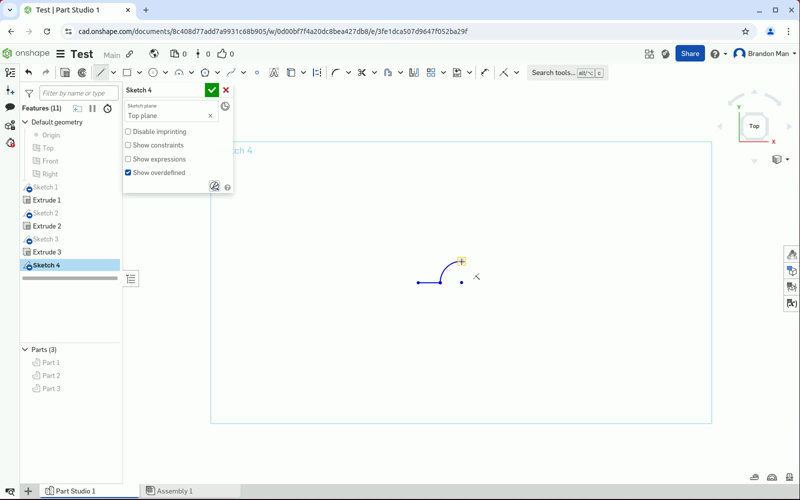
key_down(shift)
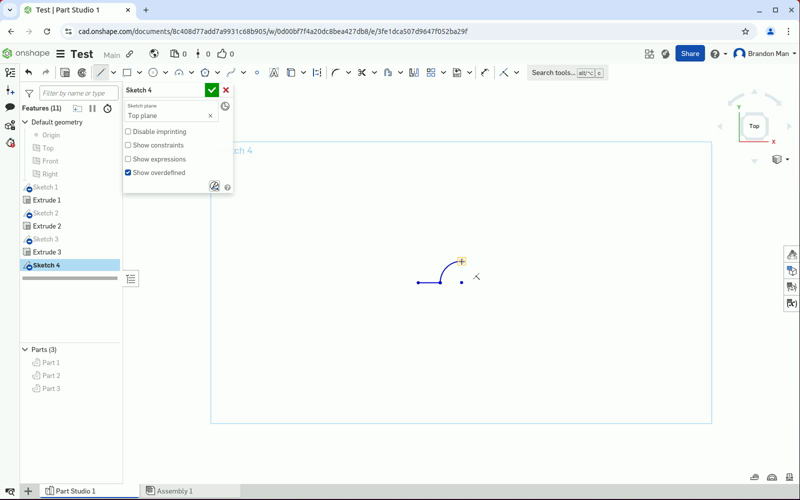
mouse_move(491, 261)
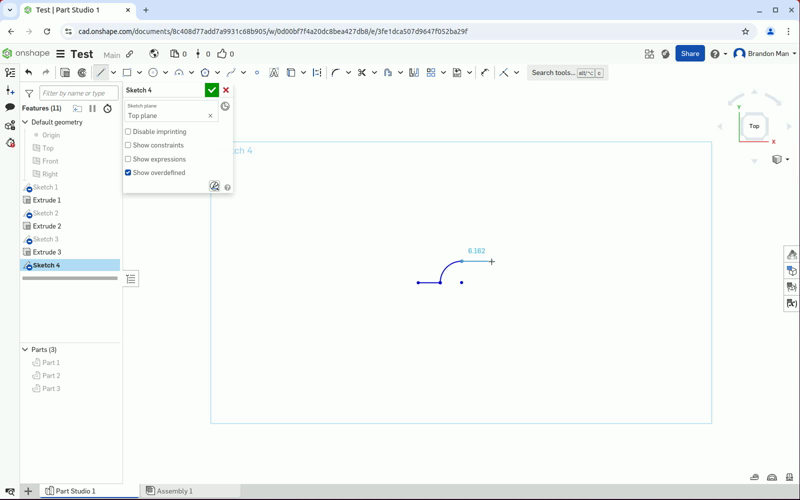
mouse_move(461, 240)
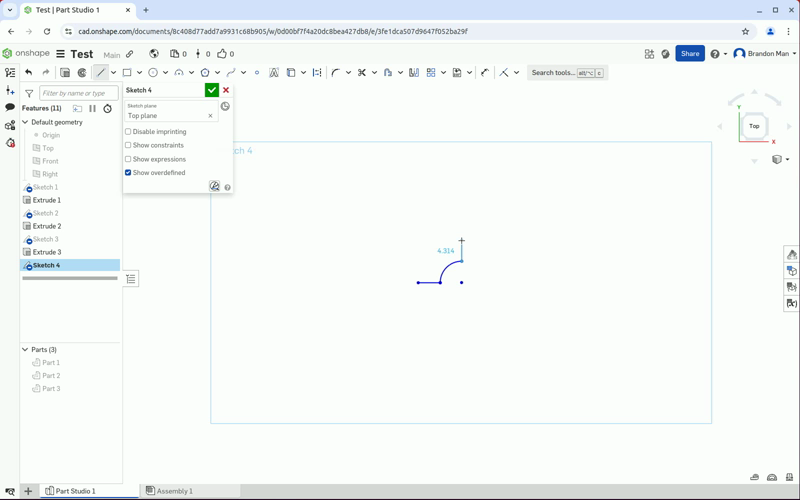
click(461, 240)
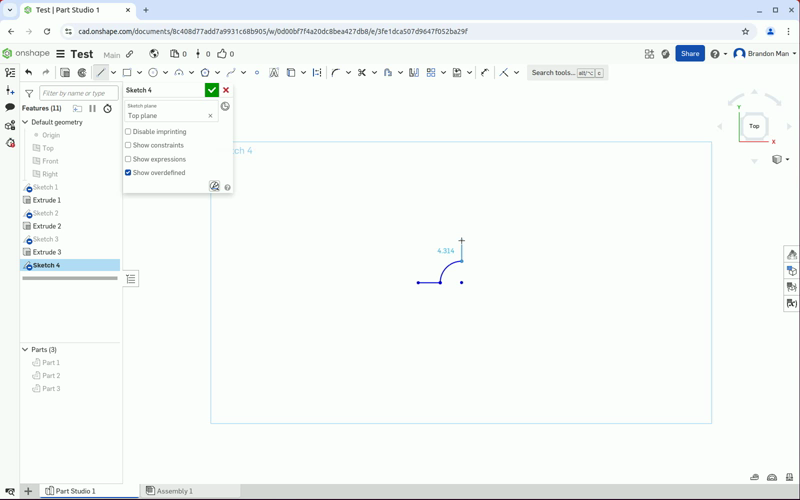
key_up(shift)
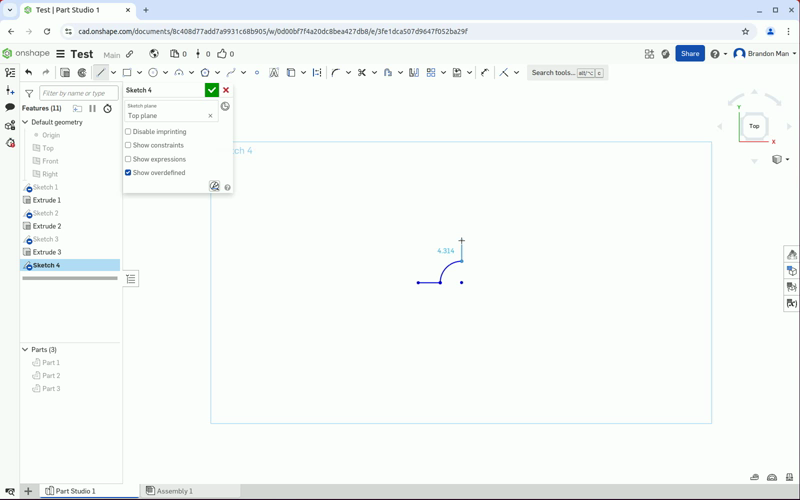
key(esc)
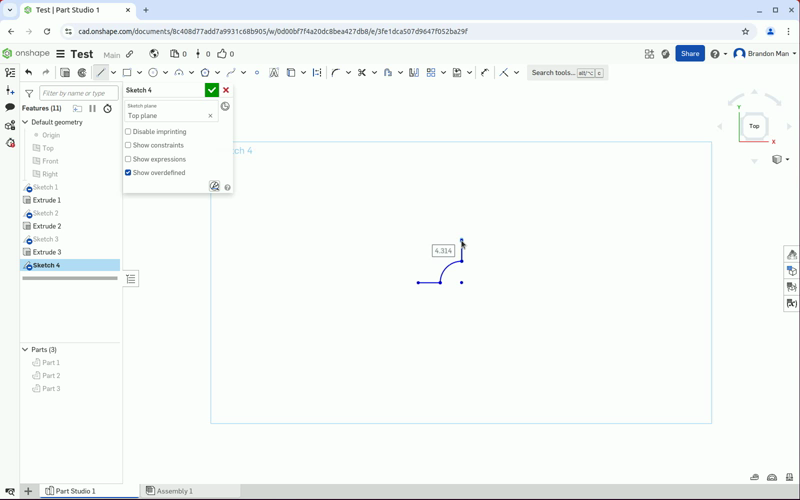
key(a)
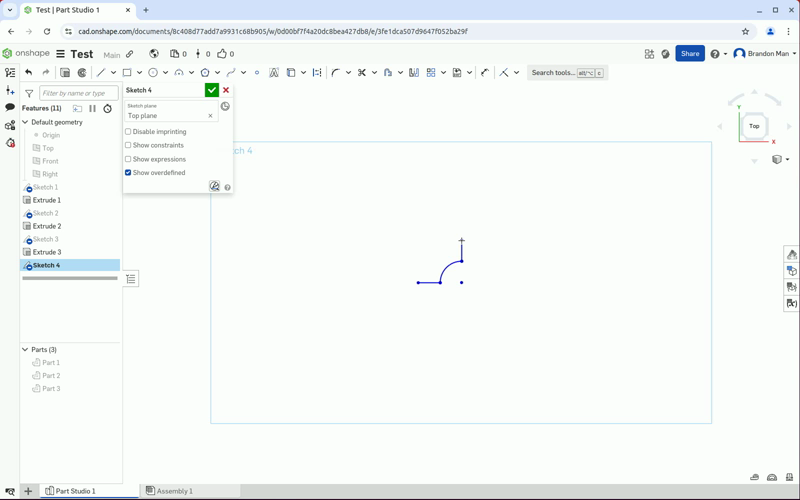
mouse_move(461, 240)
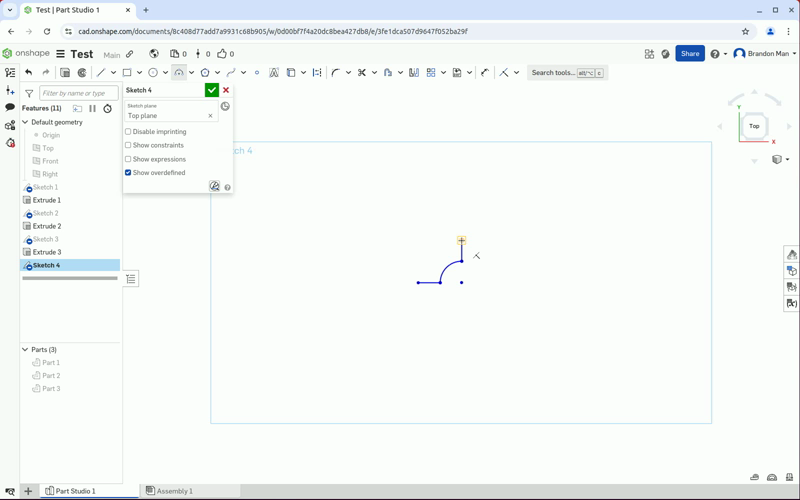
click(461, 240)
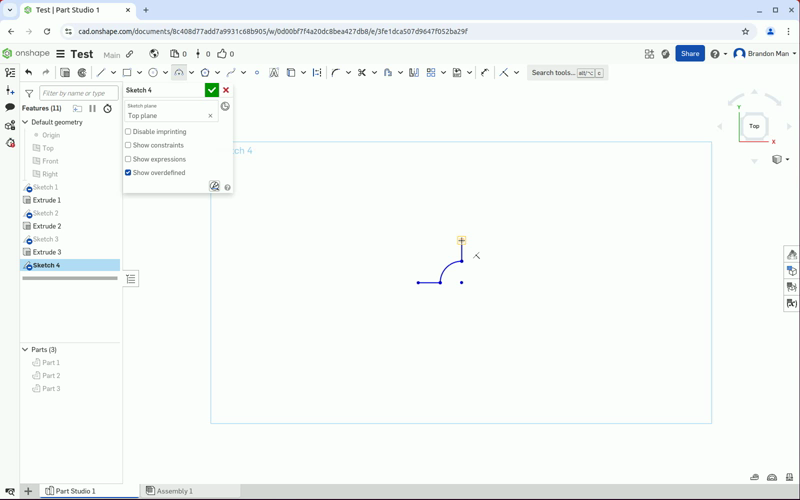
mouse_move(418, 282)
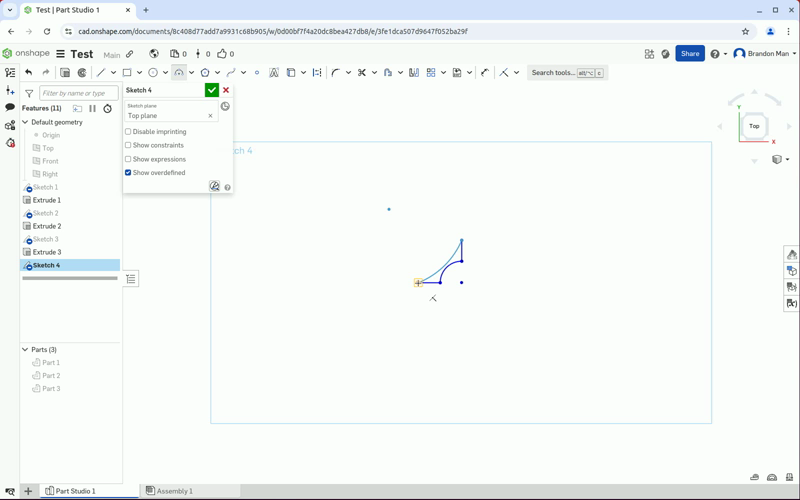
click(418, 282)
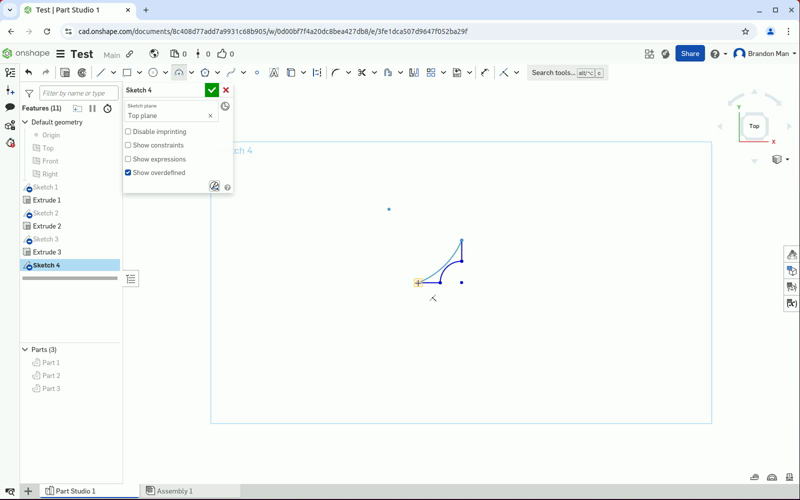
key_down(shift)
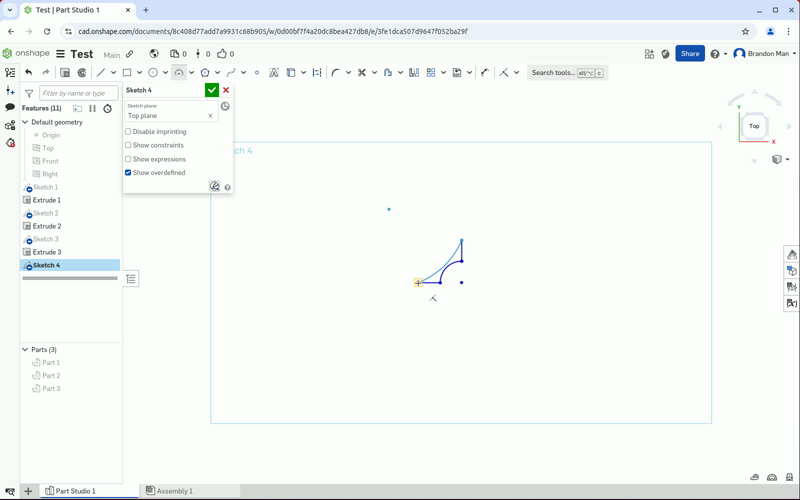
mouse_move(431, 252)
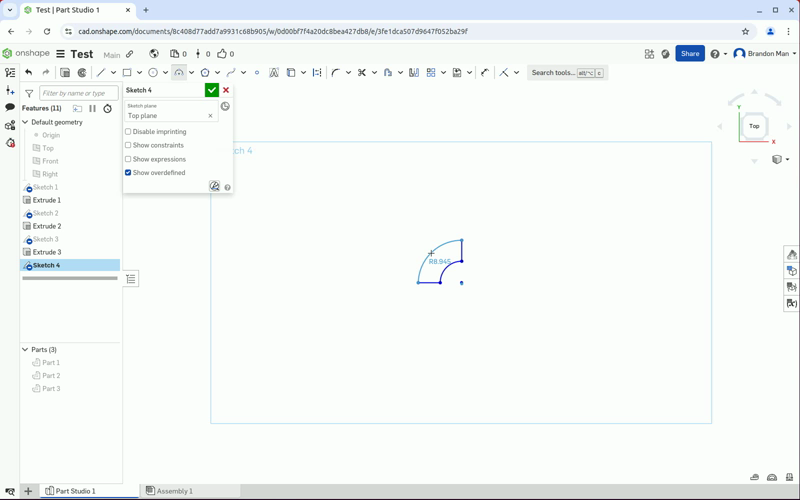
click(431, 252)
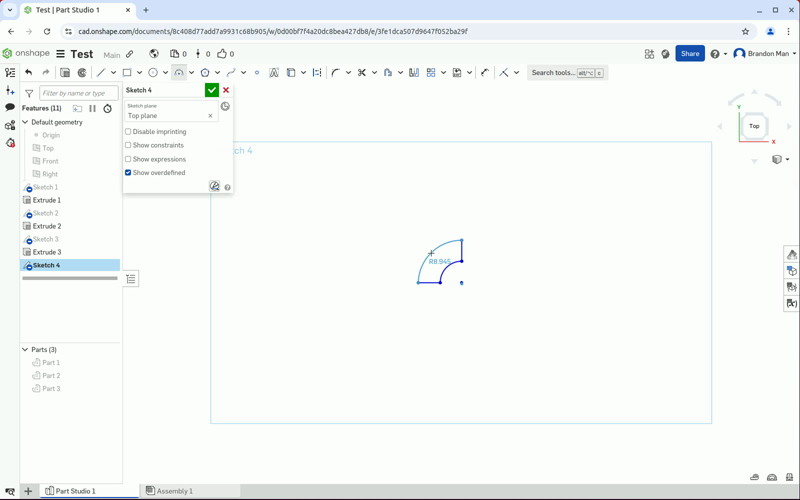
key_up(shift)
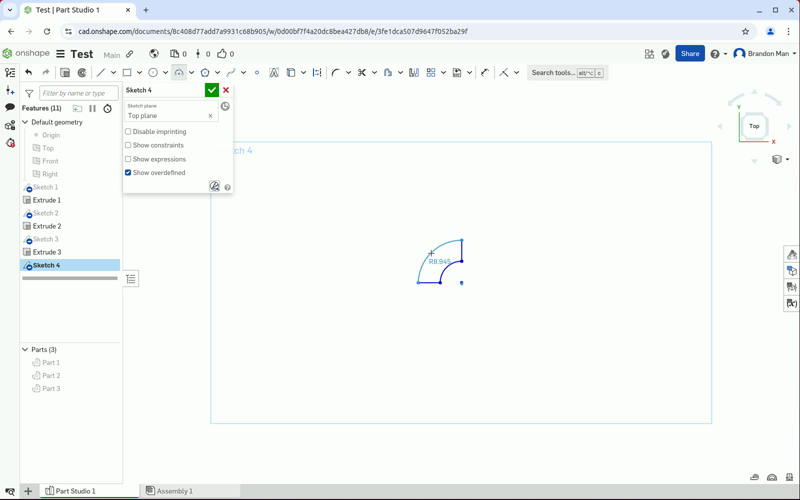
key(esc)
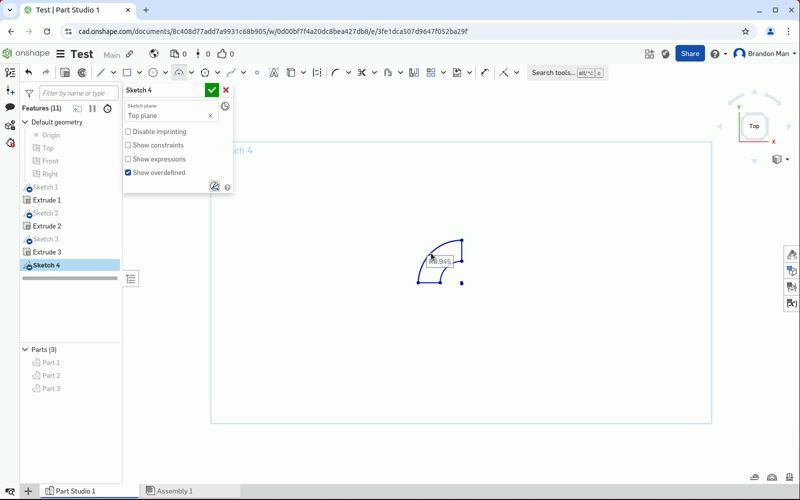
mouse_move(429, 272)
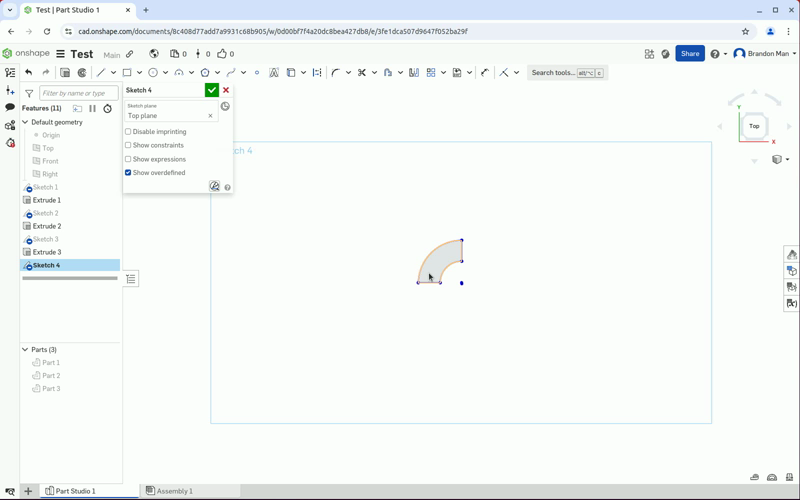
scroll(6)
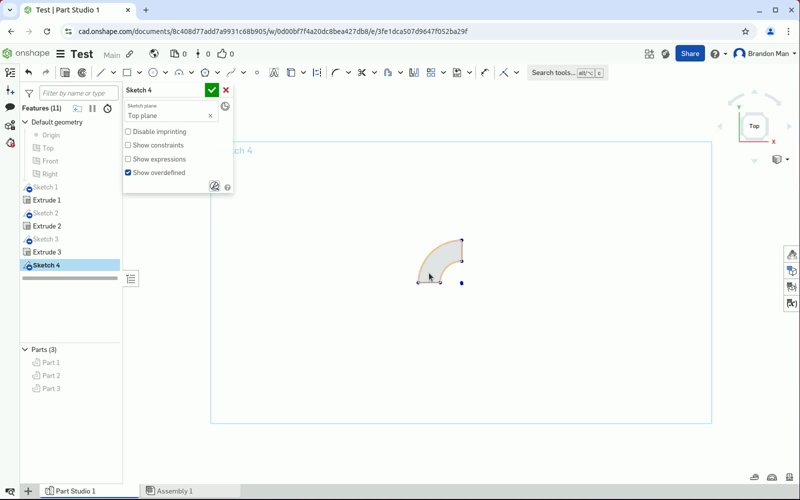
scroll(6)
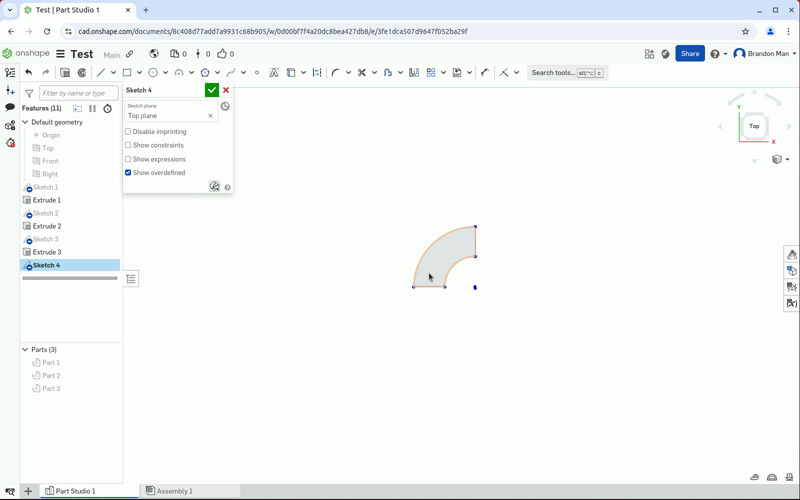
scroll(6)
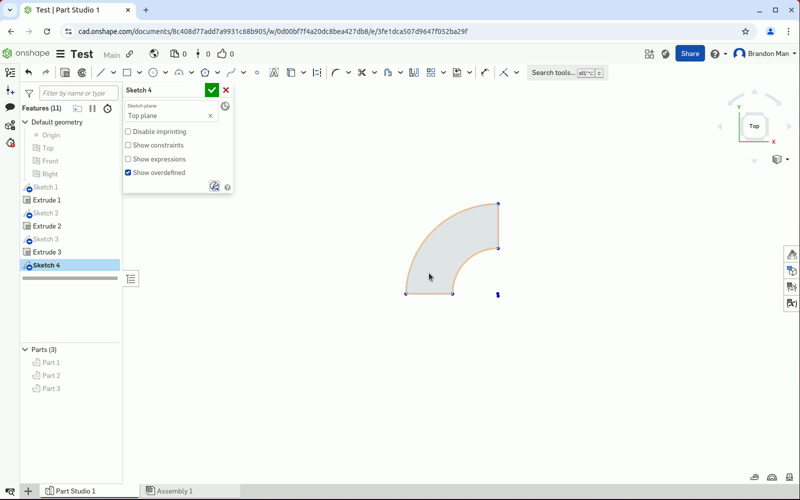
scroll(6)
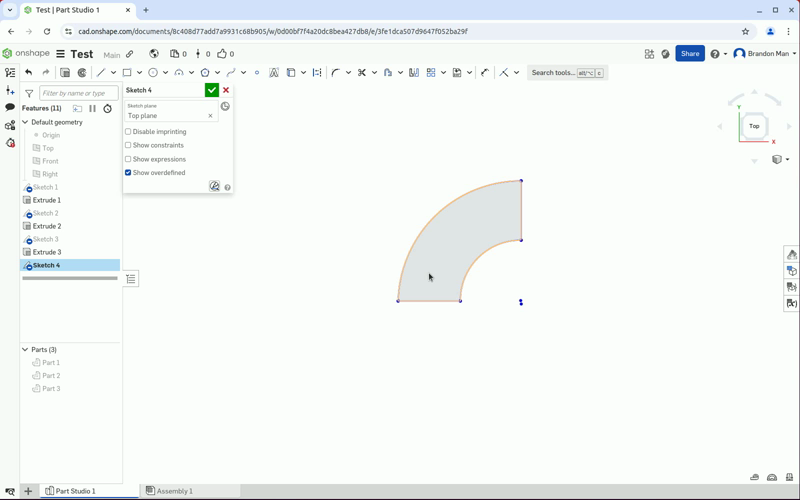
scroll(6)
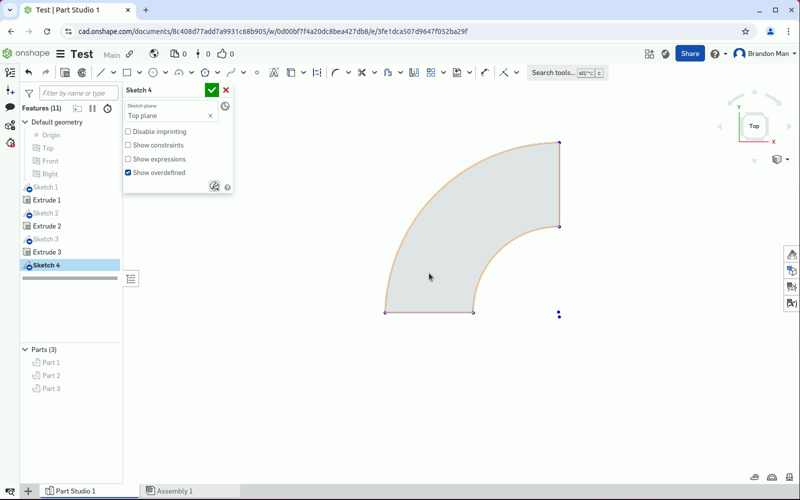
scroll(6)
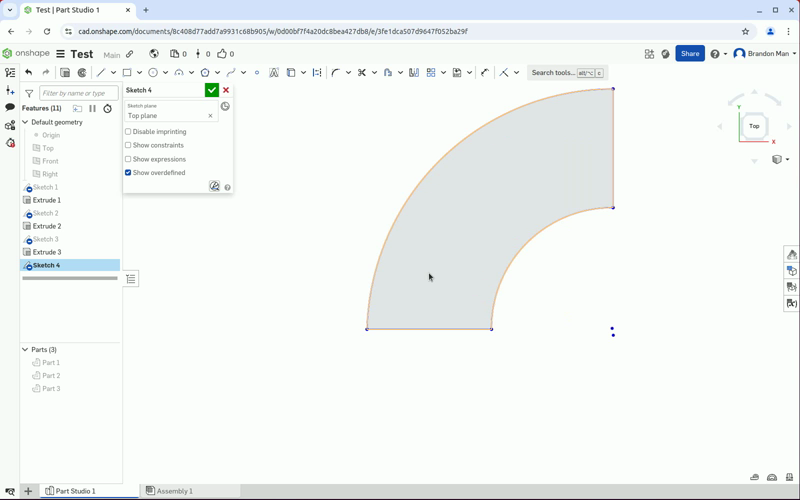
scroll(6)
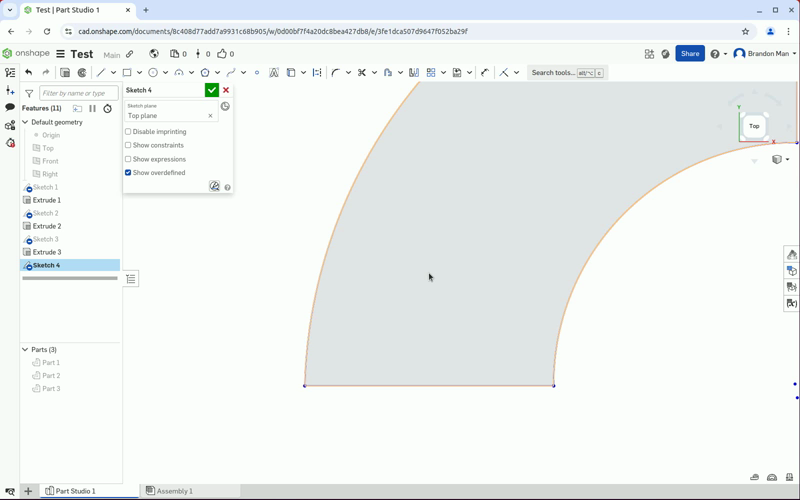
click(429, 272)
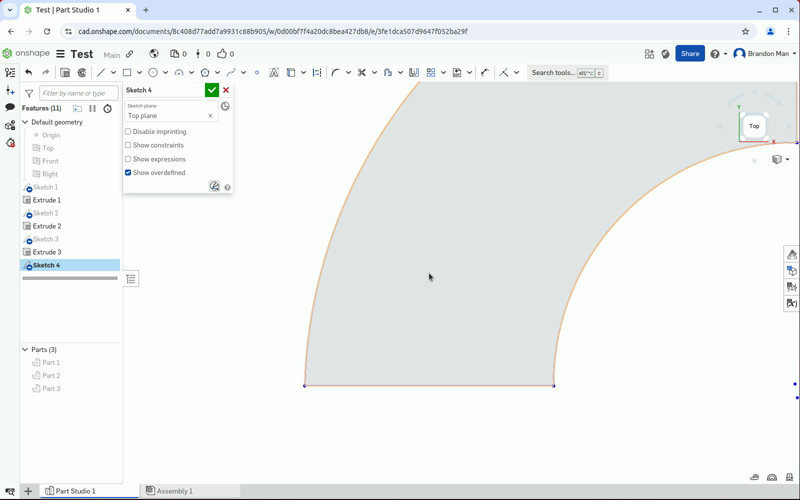
scroll(-6)
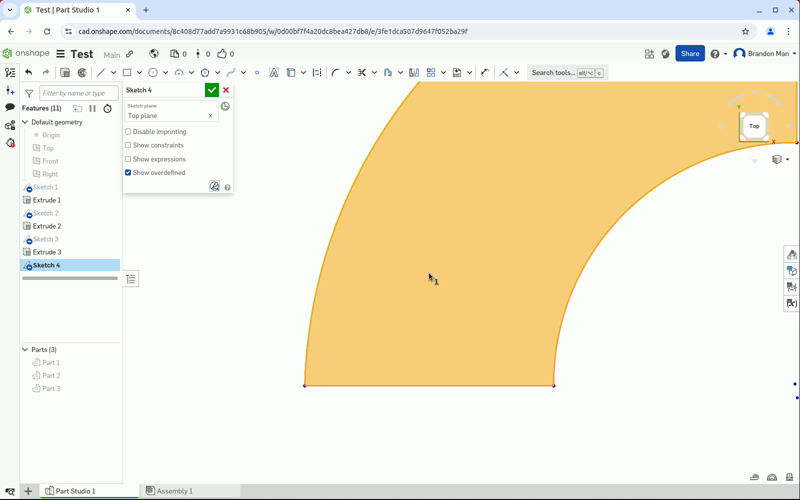
scroll(-6)
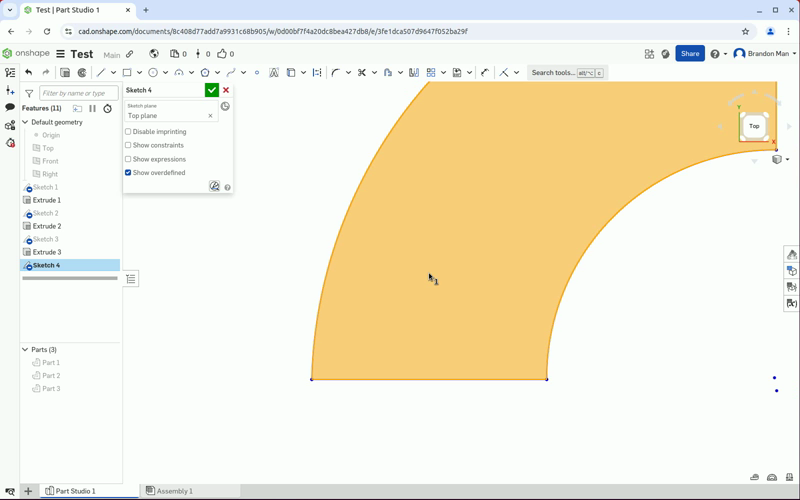
scroll(-6)
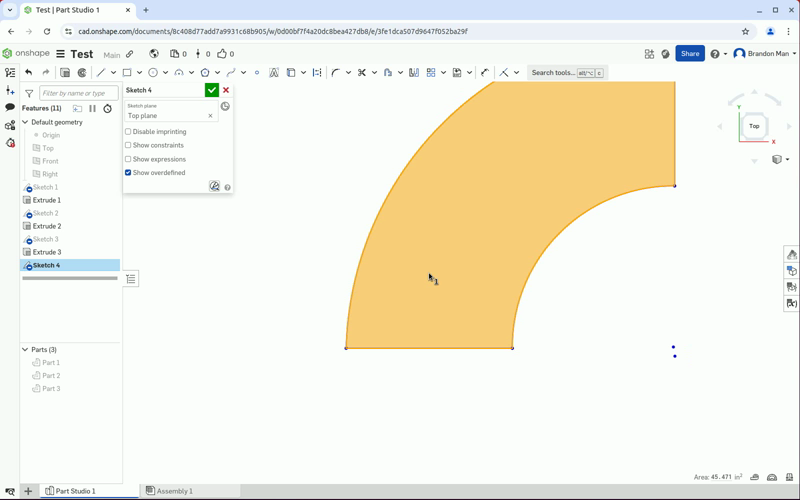
scroll(-6)
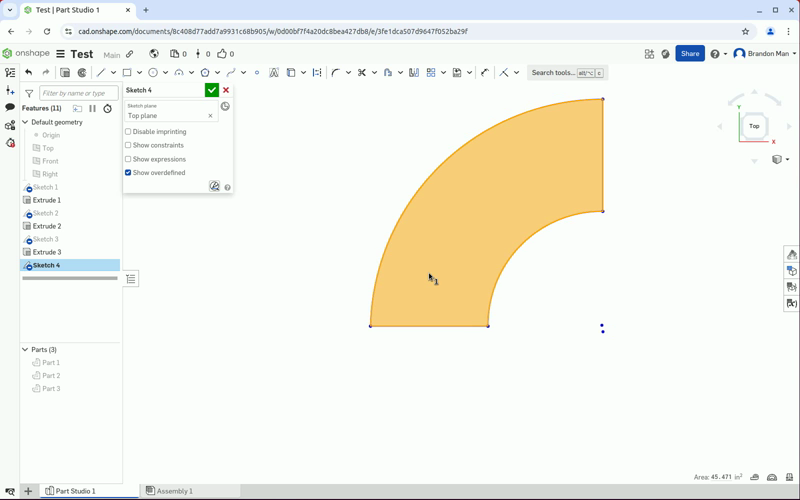
scroll(-6)
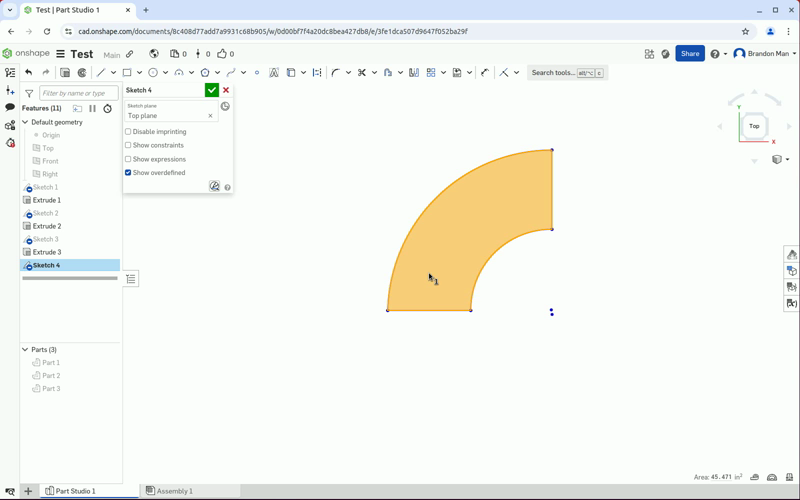
scroll(-6)
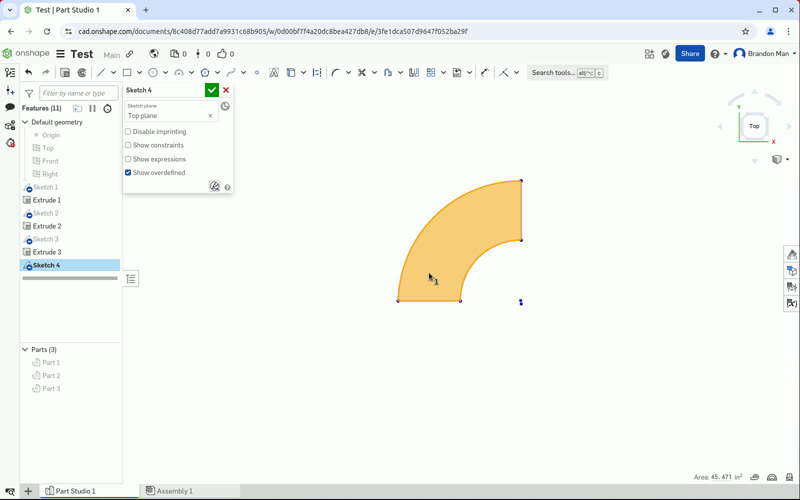
scroll(-6)
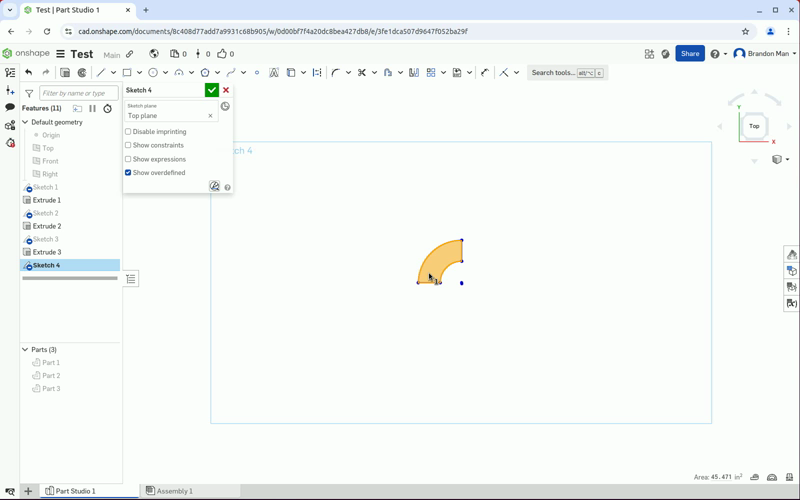
mouse_move(73, 352)
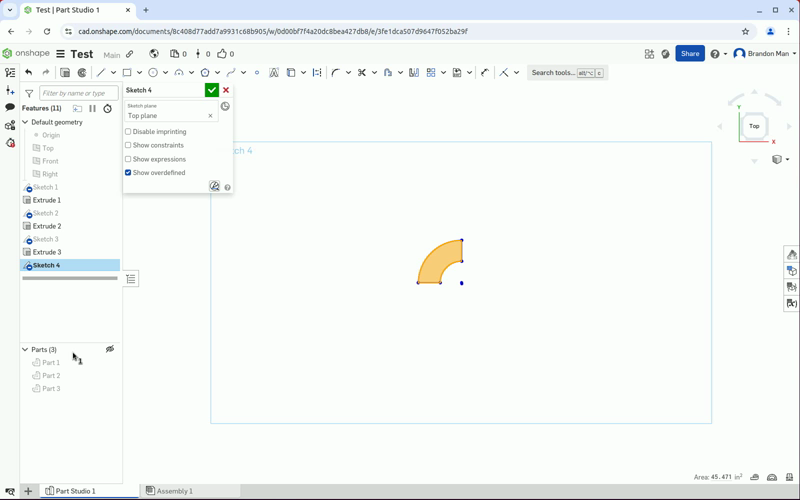
key(shift+y)
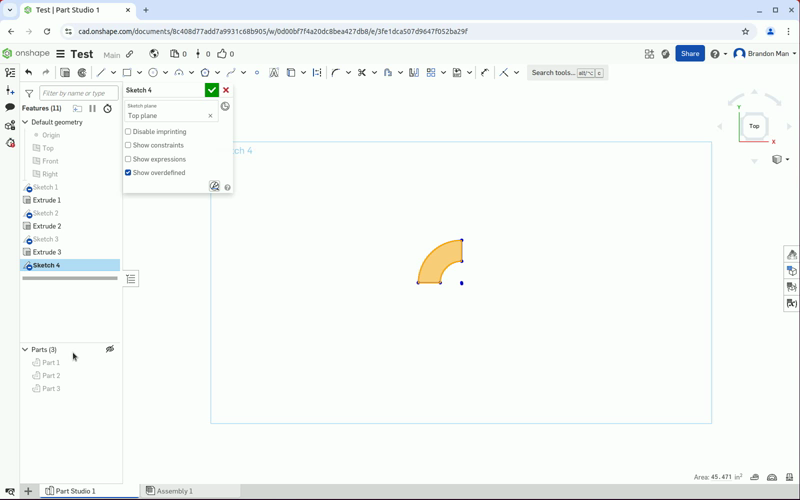
key(shift+e)
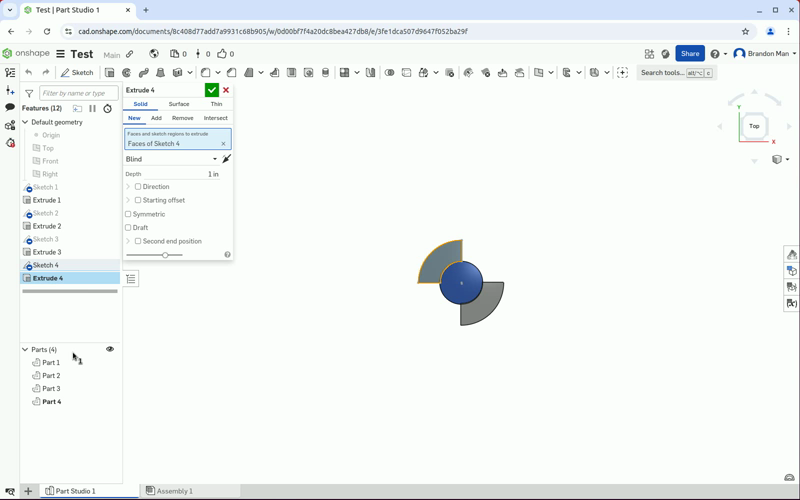
mouse_move(143, 106)
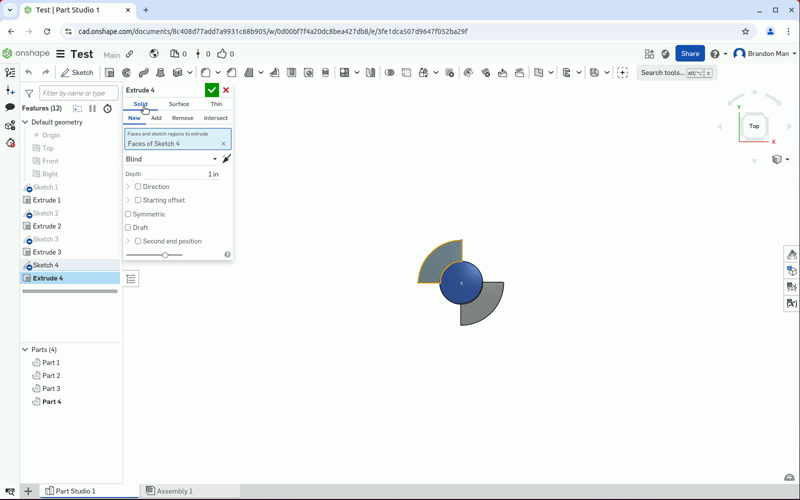
click(143, 106)
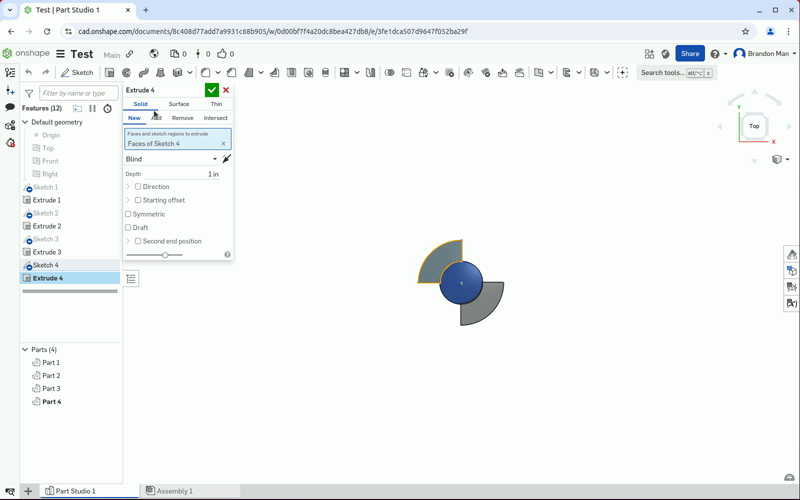
mouse_move(186, 120)
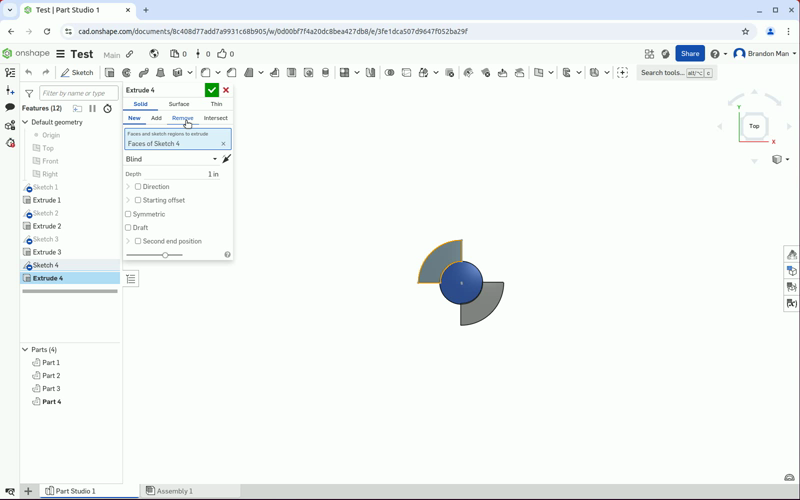
click(186, 120)
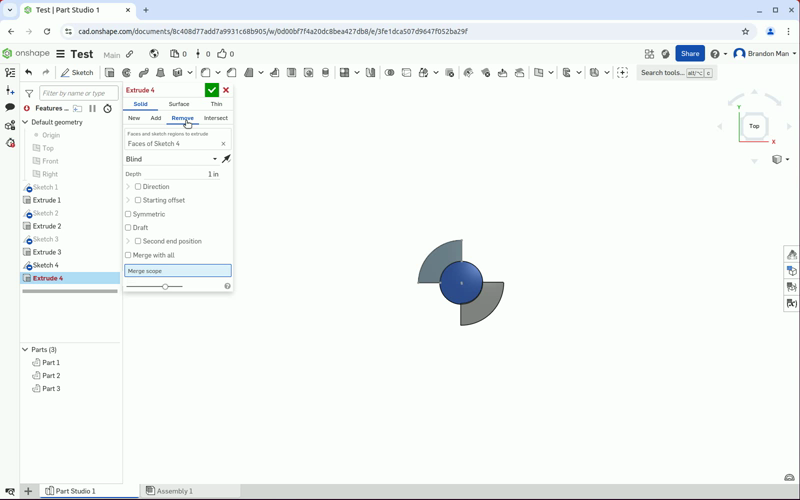
key(tab, 4)
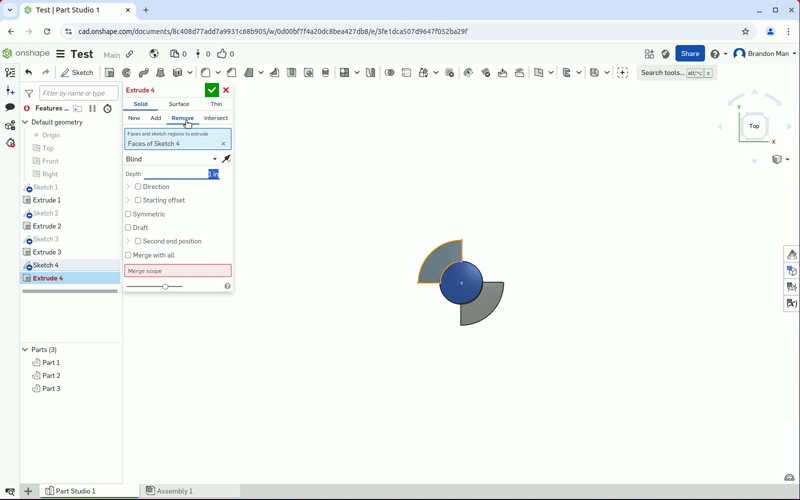
text(-37.55)
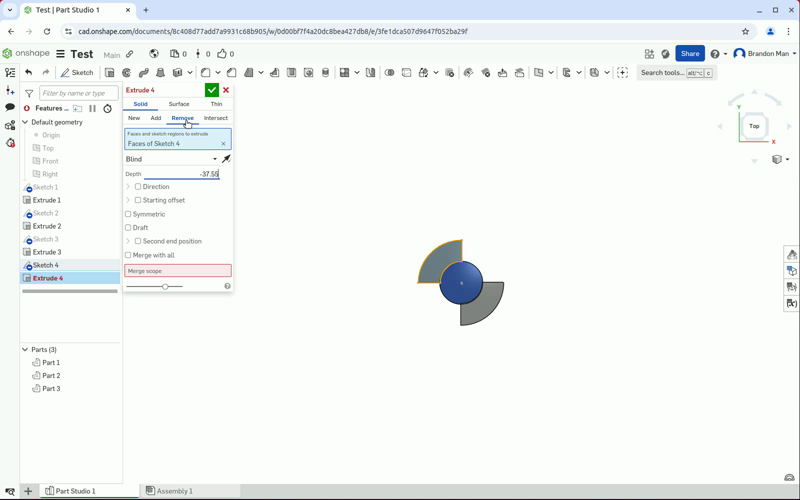
key(tab, 3)
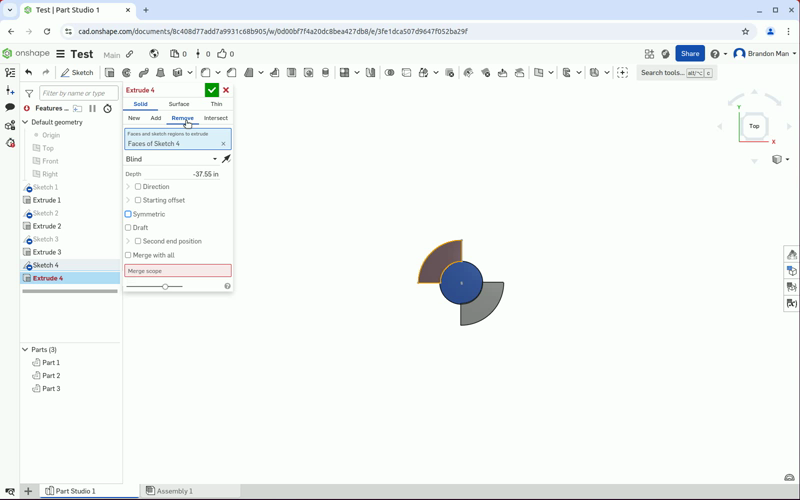
key(space)
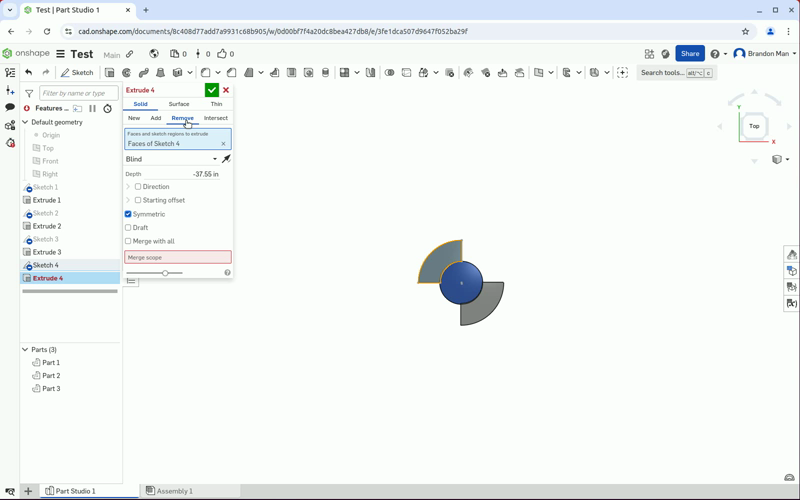
key(tab, 2)
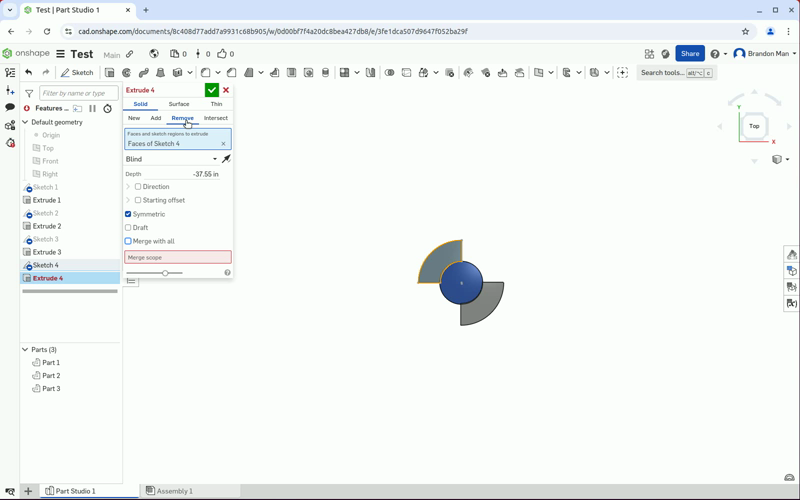
key(space)
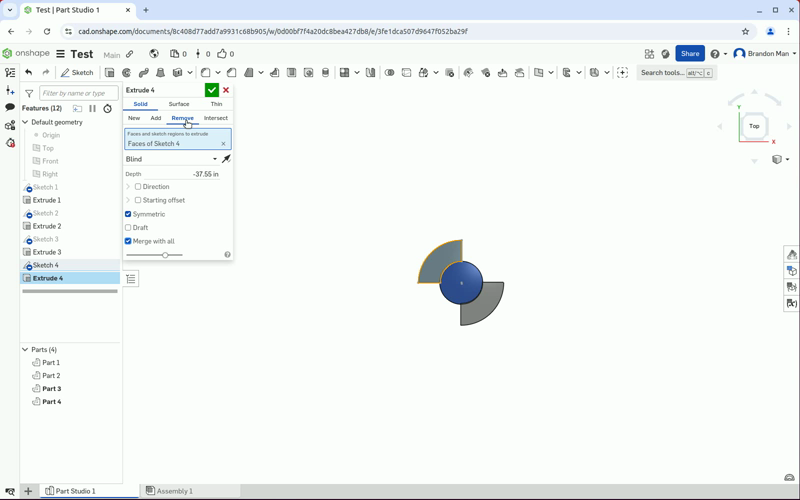
key(enter)
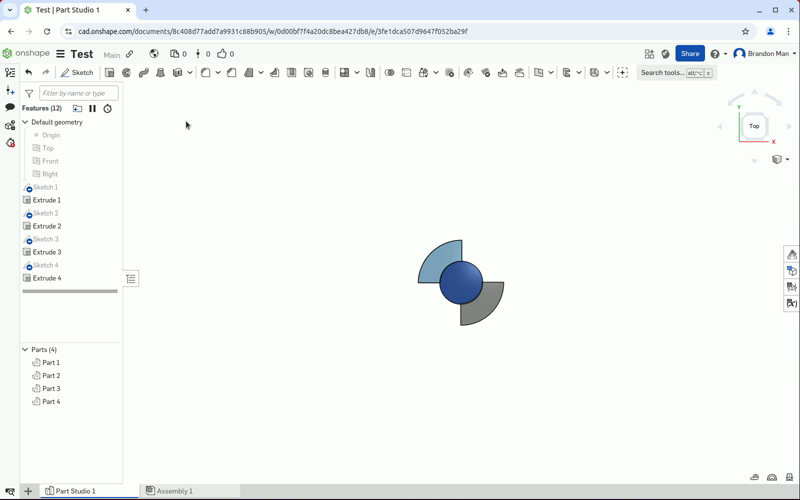
key(shift+h)
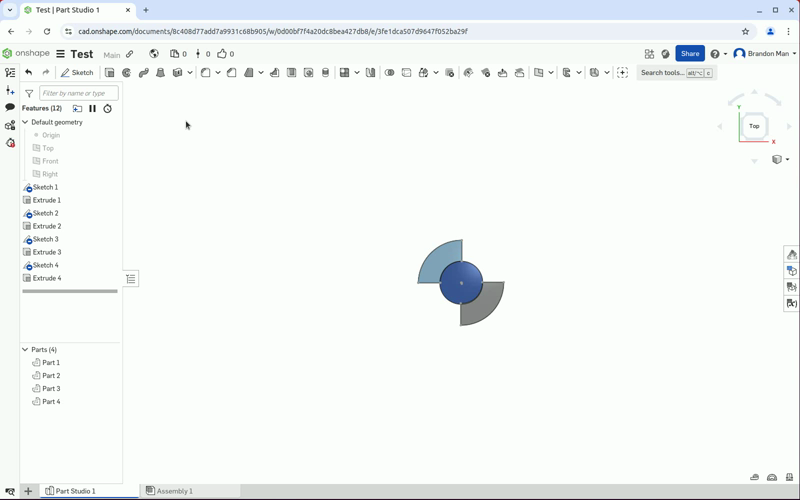
key(shift+h)
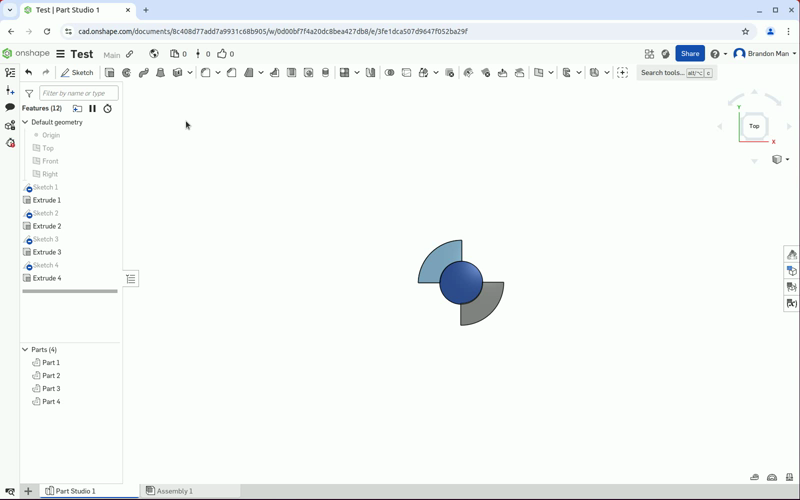
mouse_move(73, 189)
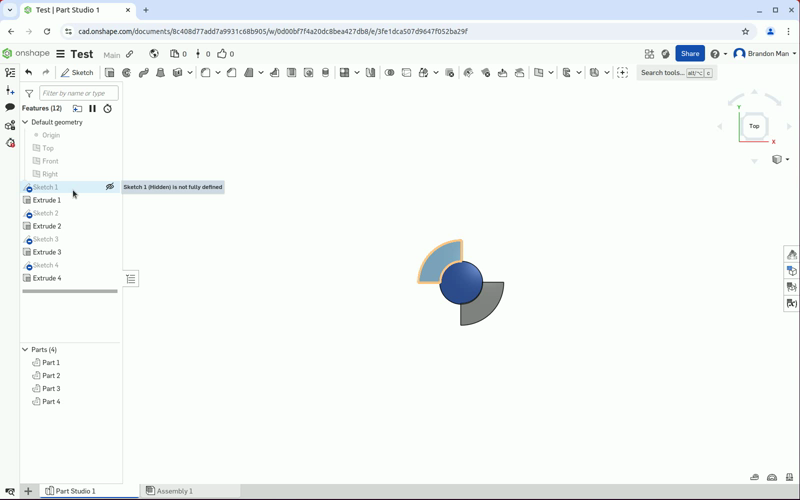
click(73, 189)
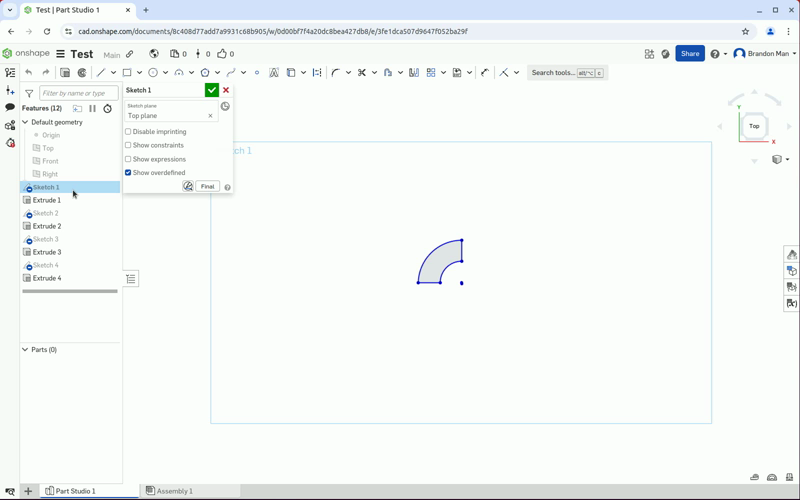
mouse_move(229, 92)
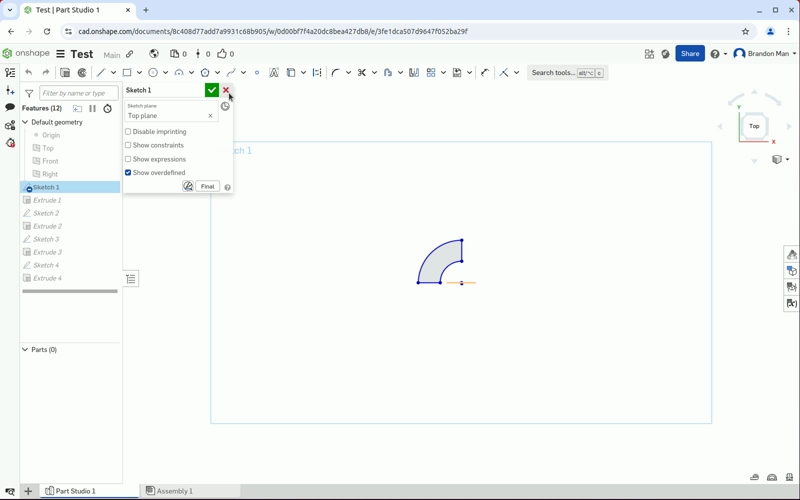
click(229, 92)
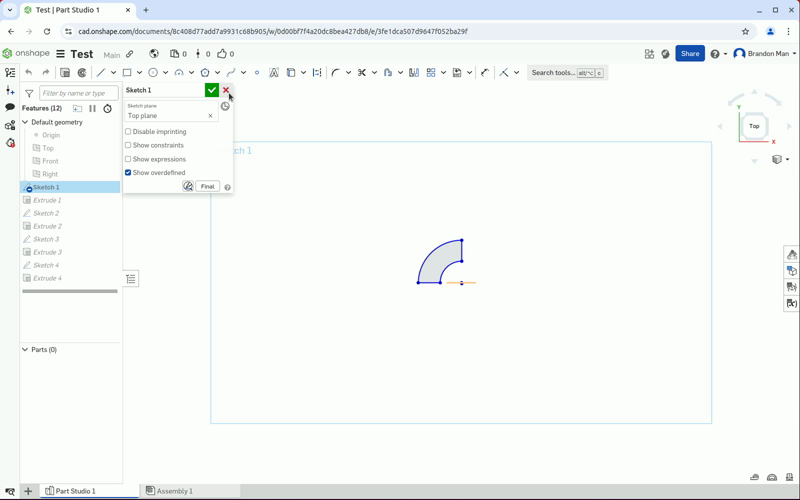
key(shift+s)
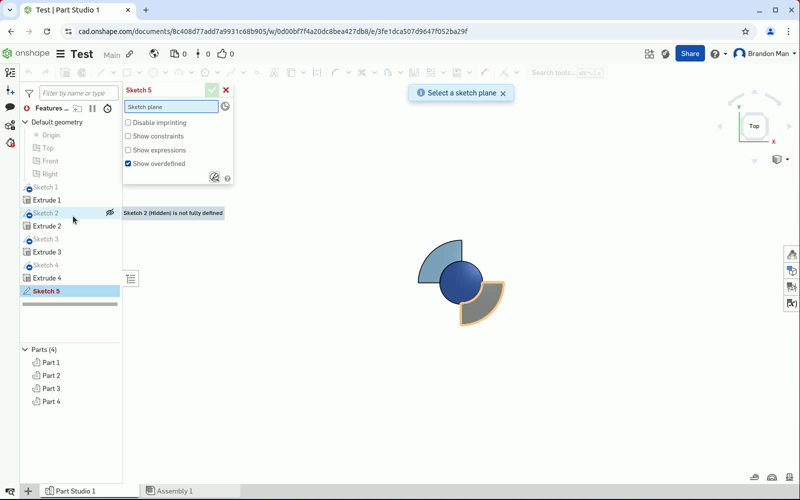
scroll(3)
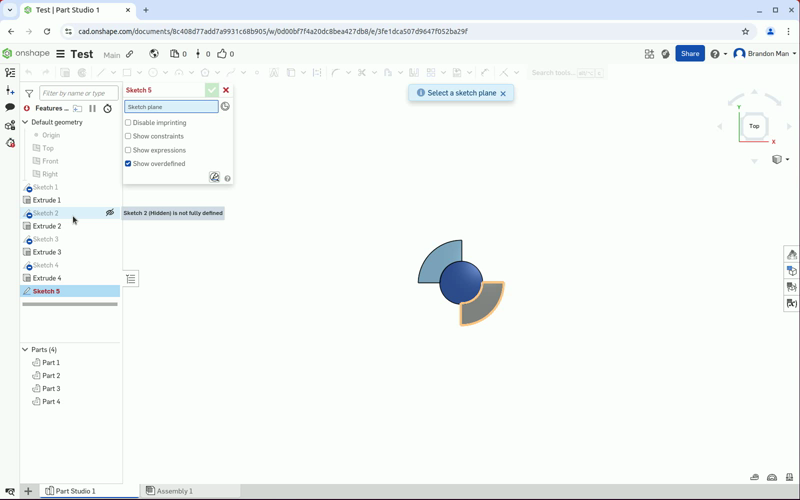
mouse_move(73, 150)
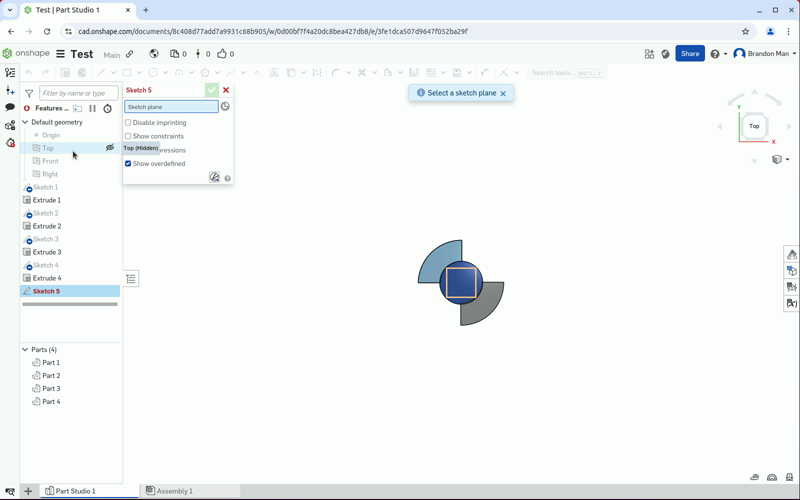
click(73, 150)
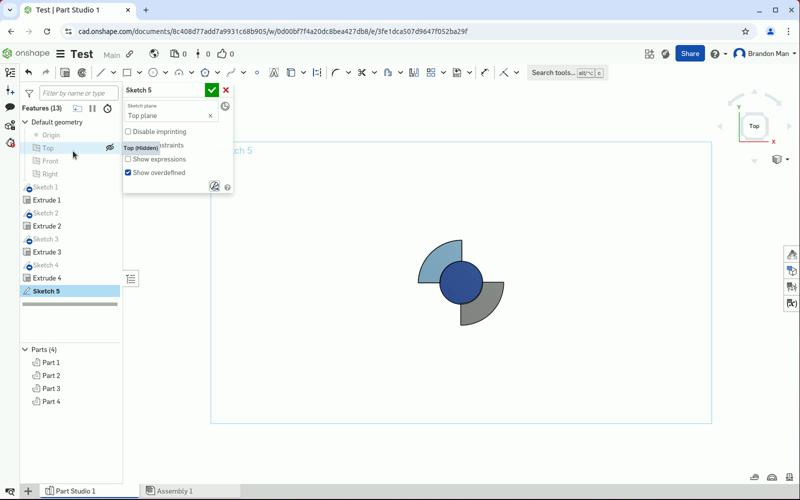
mouse_move(73, 352)
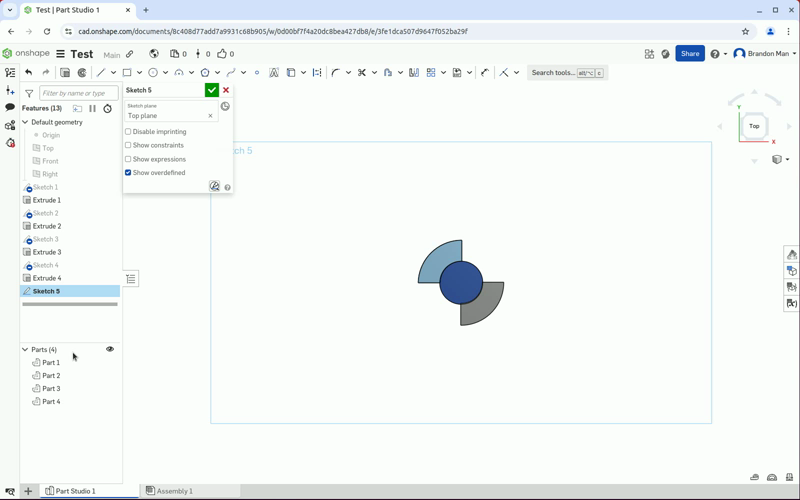
key(y)
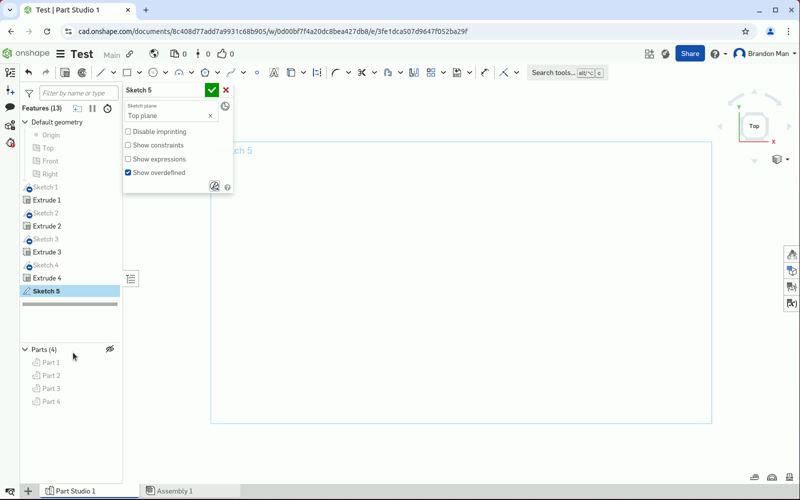
key(a)
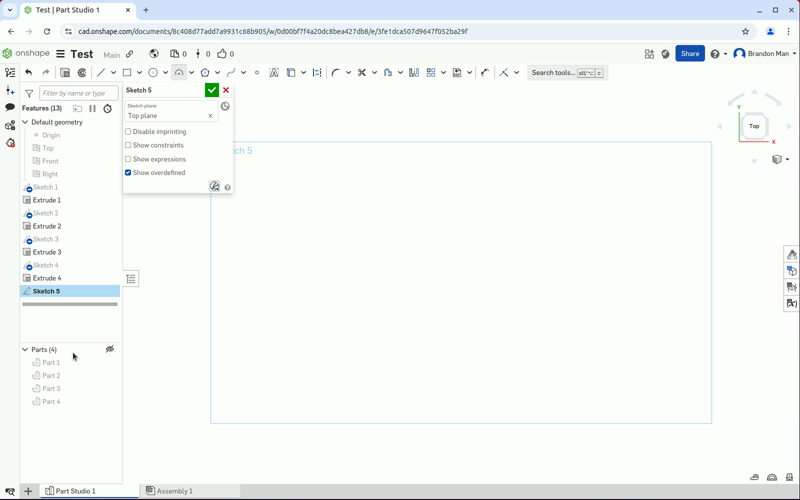
key_down(shift)
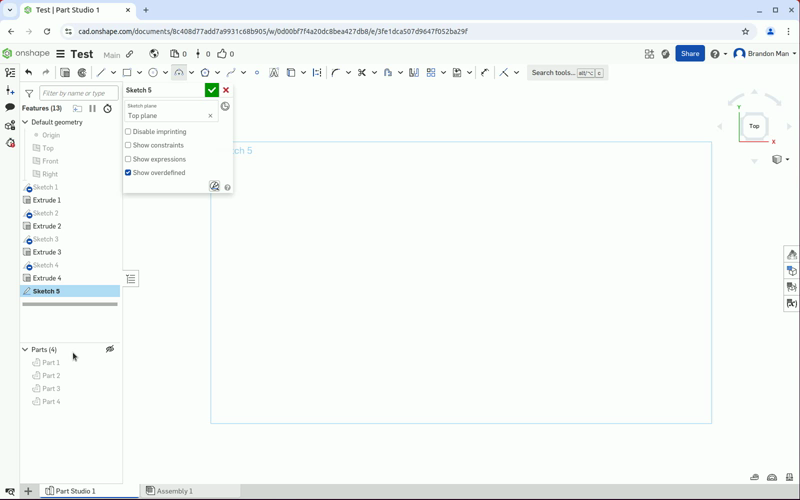
mouse_move(460, 325)
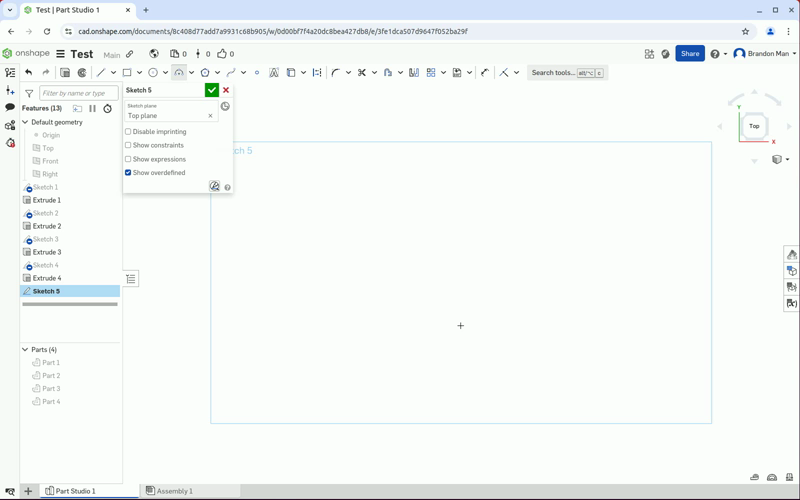
click(460, 325)
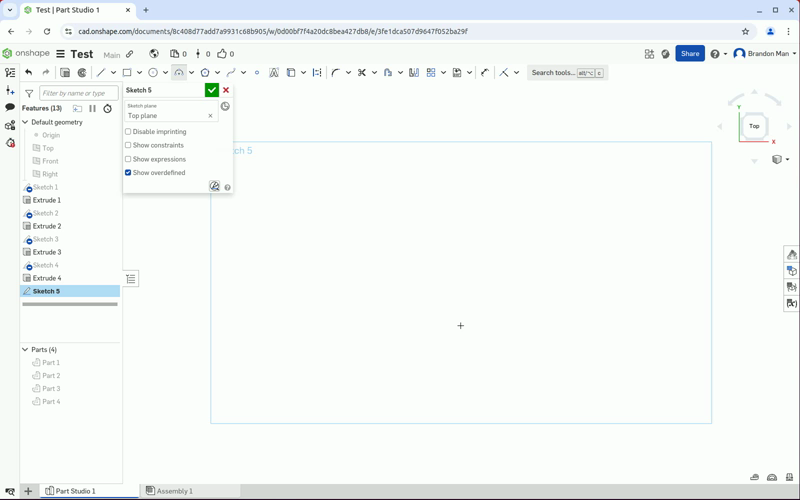
key_up(shift)
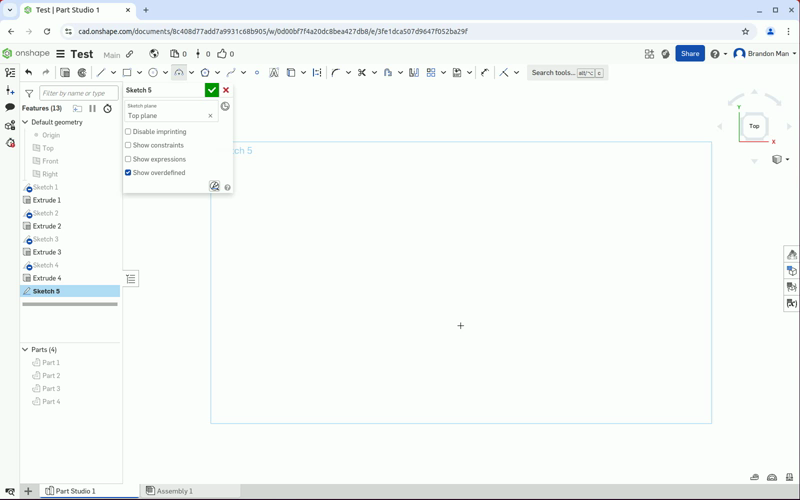
key_down(shift)
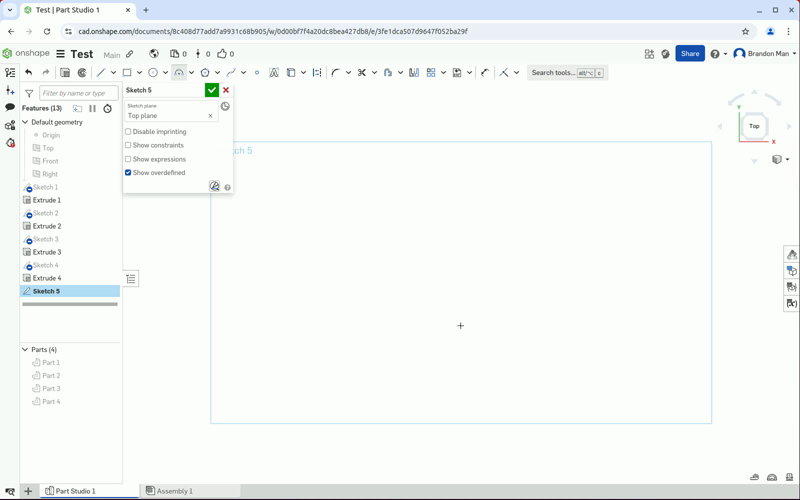
mouse_move(503, 282)
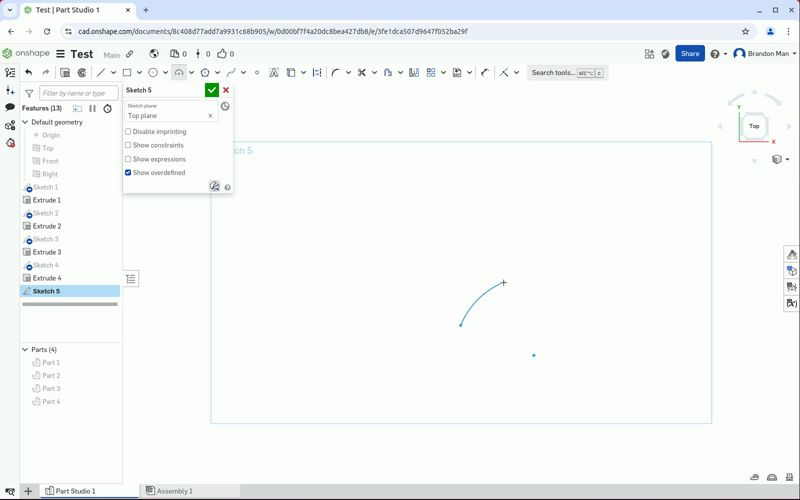
click(503, 282)
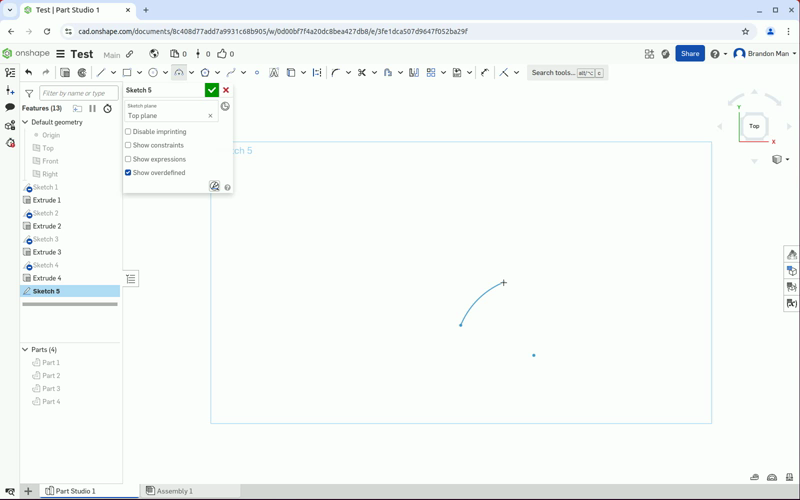
mouse_move(491, 312)
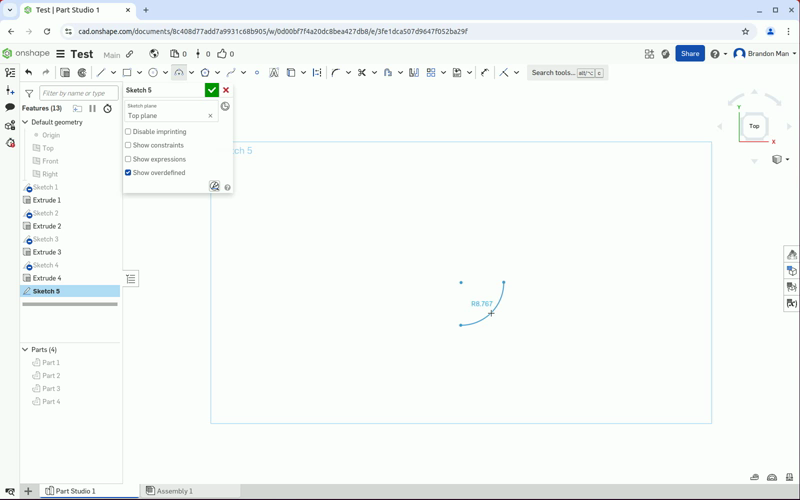
click(491, 312)
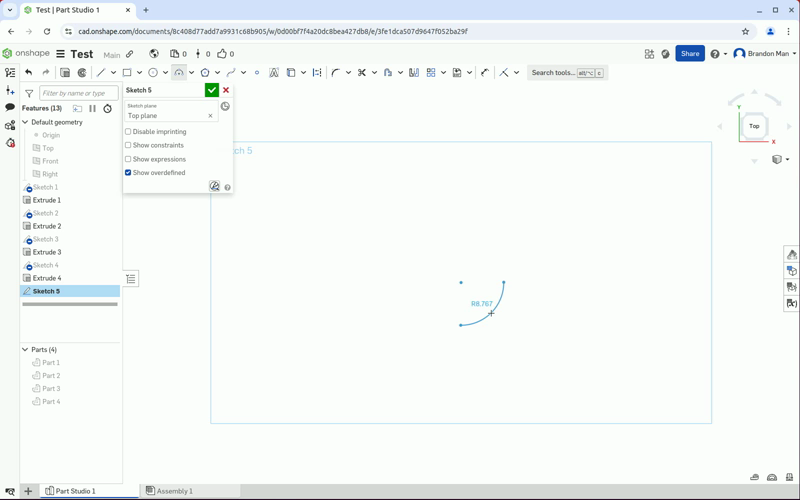
key_up(shift)
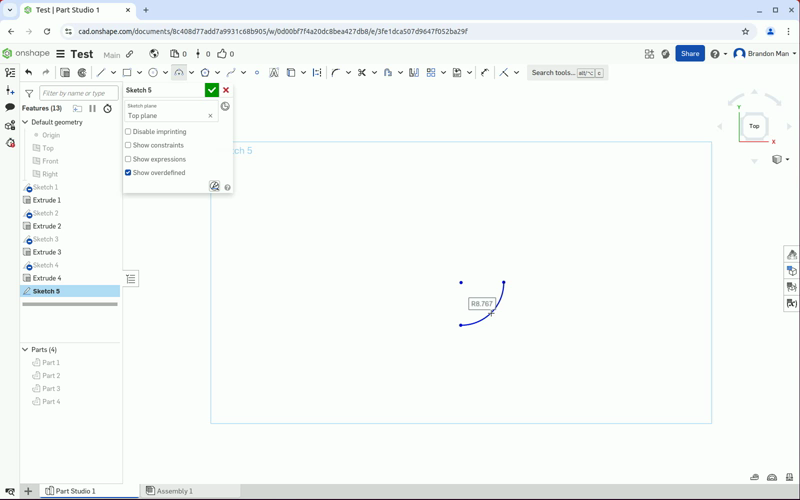
key(esc)
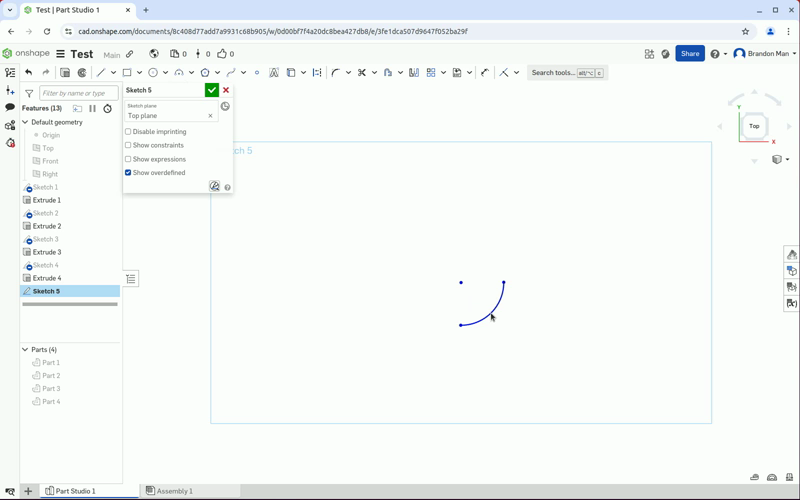
key(l)
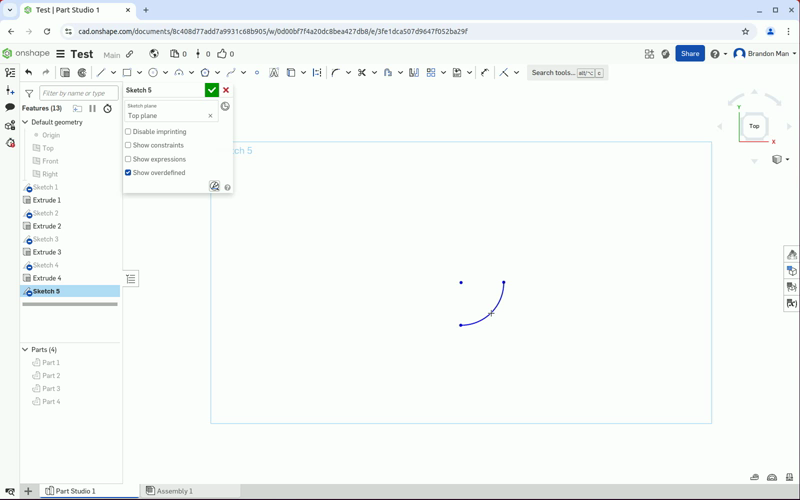
mouse_move(503, 282)
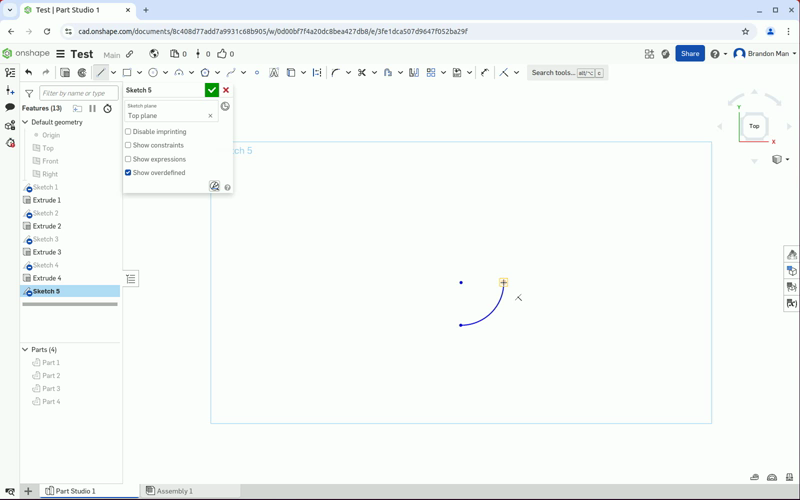
click(503, 282)
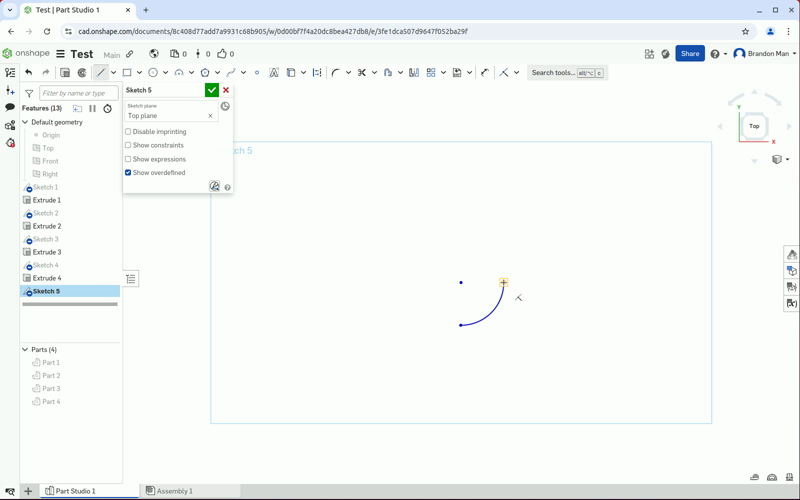
key_down(shift)
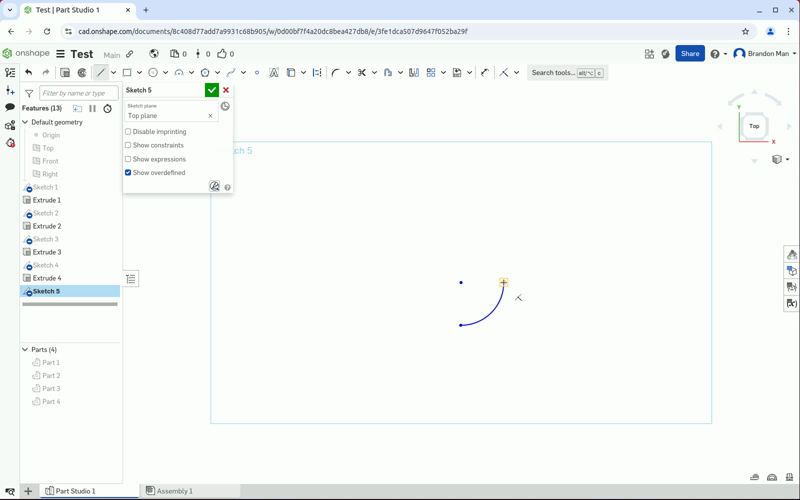
mouse_move(533, 282)
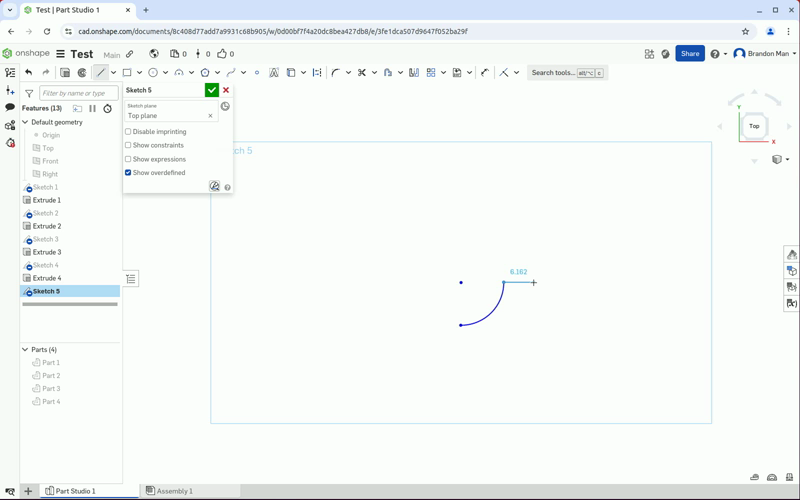
mouse_move(482, 282)
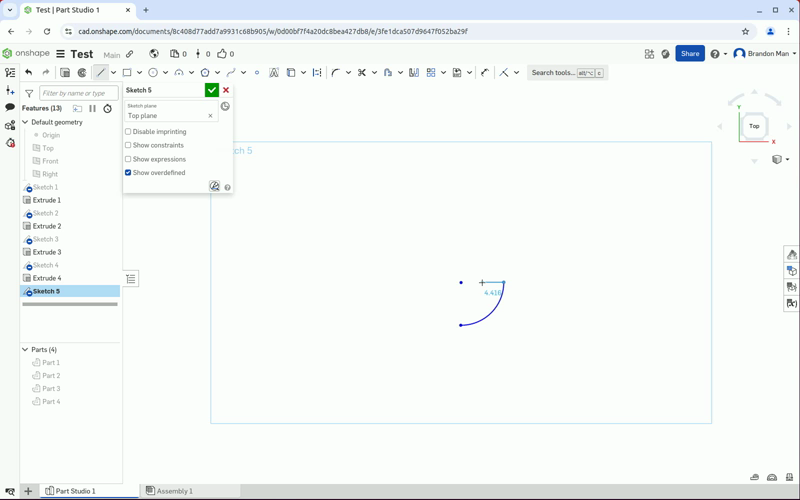
click(482, 282)
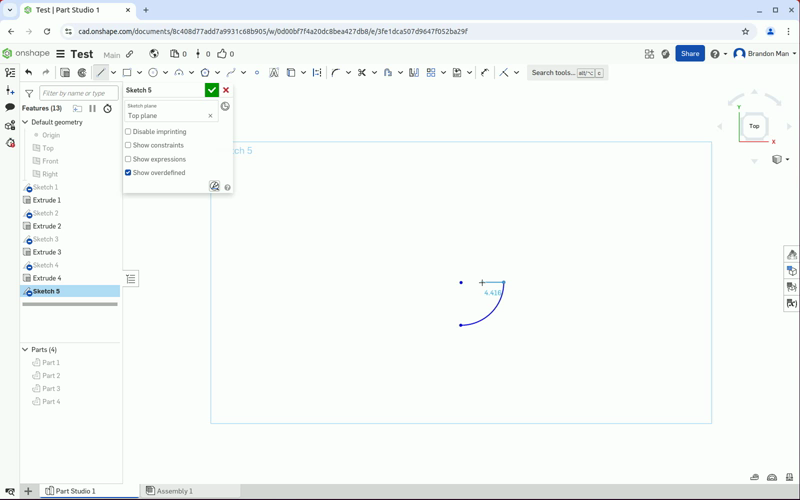
key_up(shift)
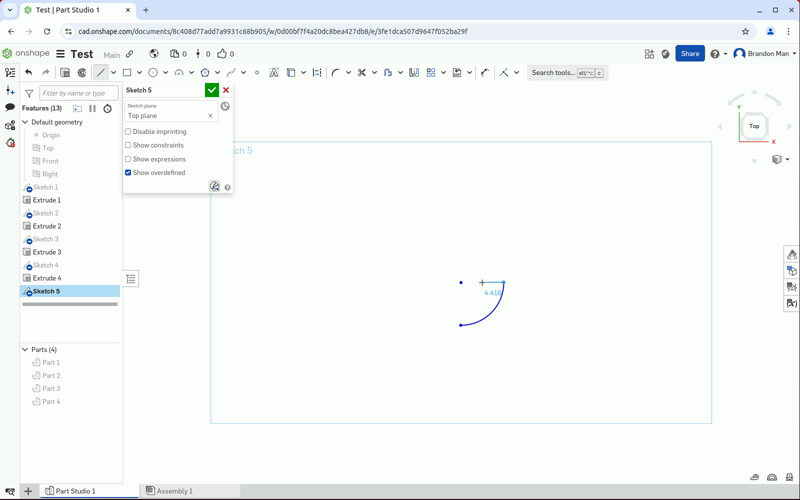
key(esc)
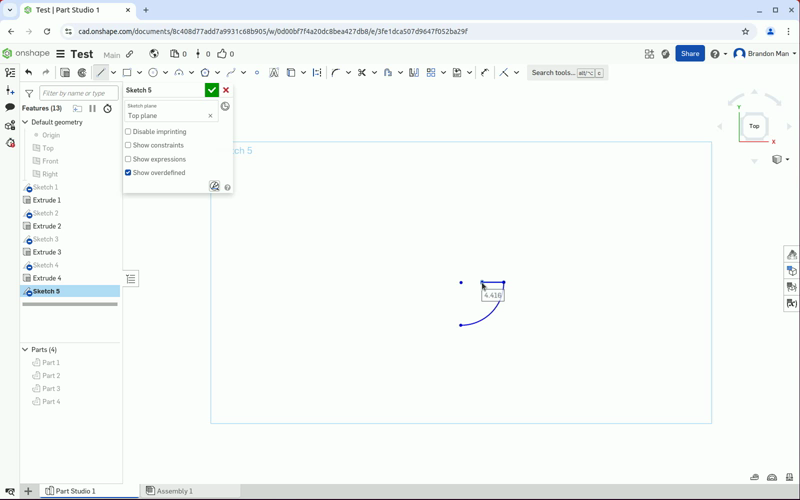
key(a)
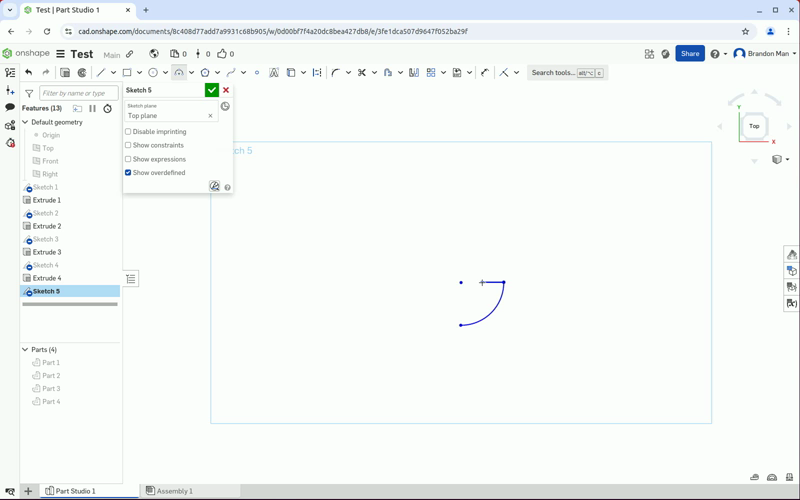
mouse_move(482, 282)
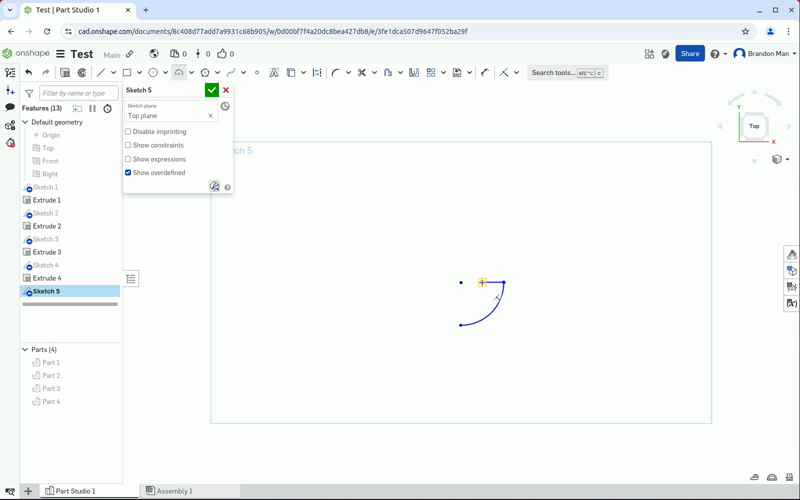
click(482, 282)
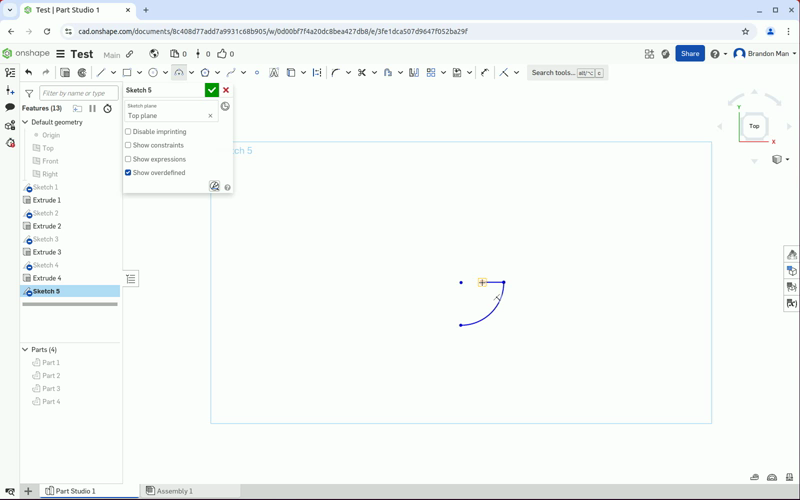
key_down(shift)
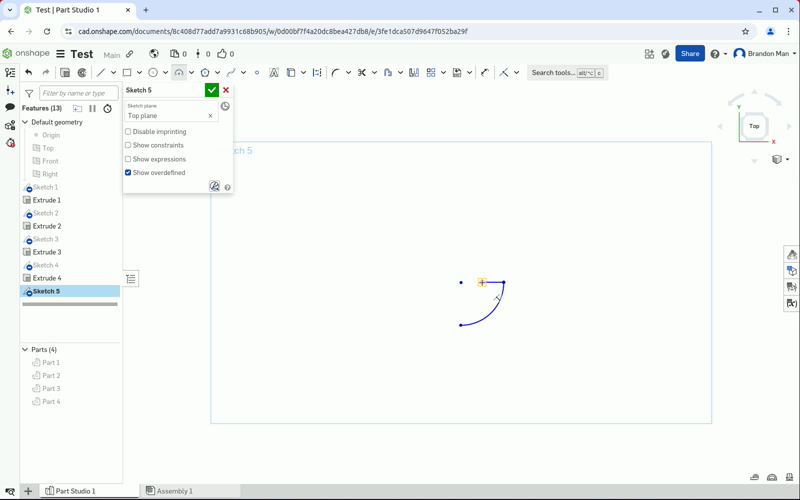
mouse_move(460, 303)
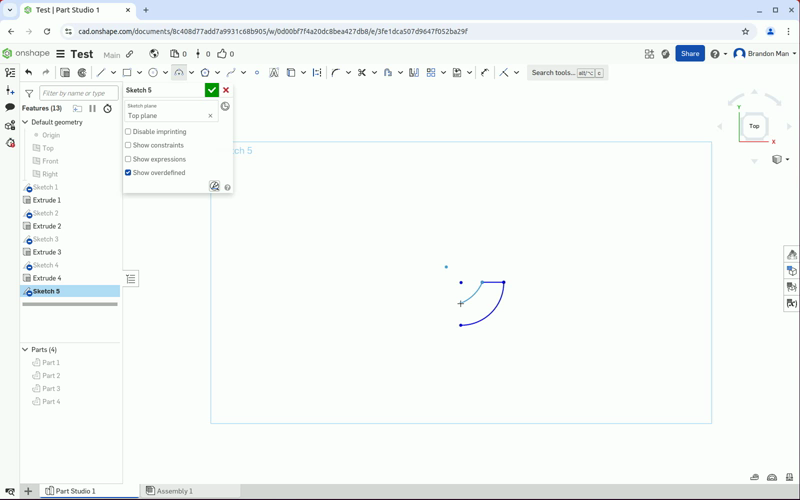
click(460, 303)
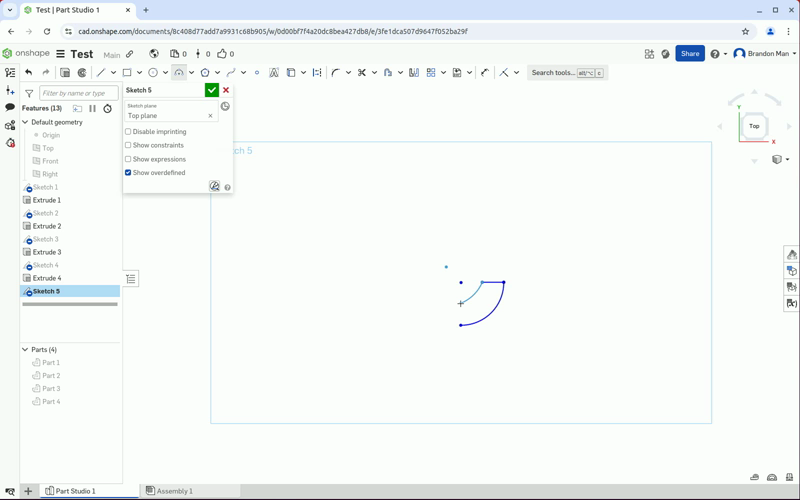
mouse_move(476, 297)
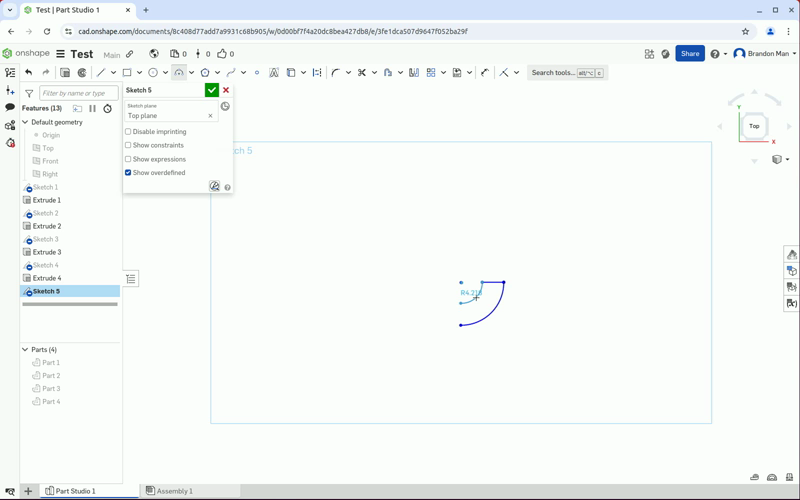
click(476, 297)
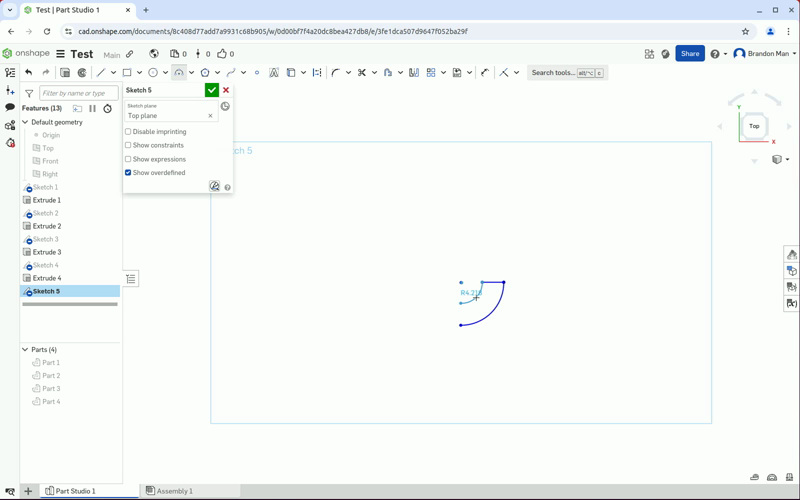
key_up(shift)
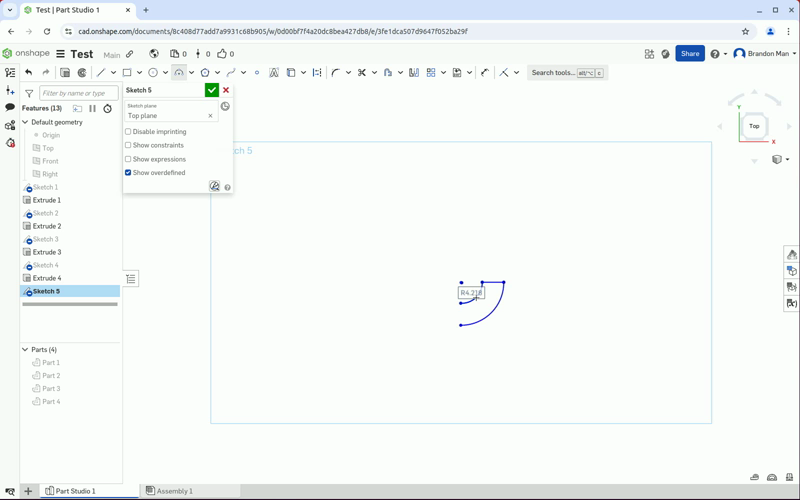
key(esc)
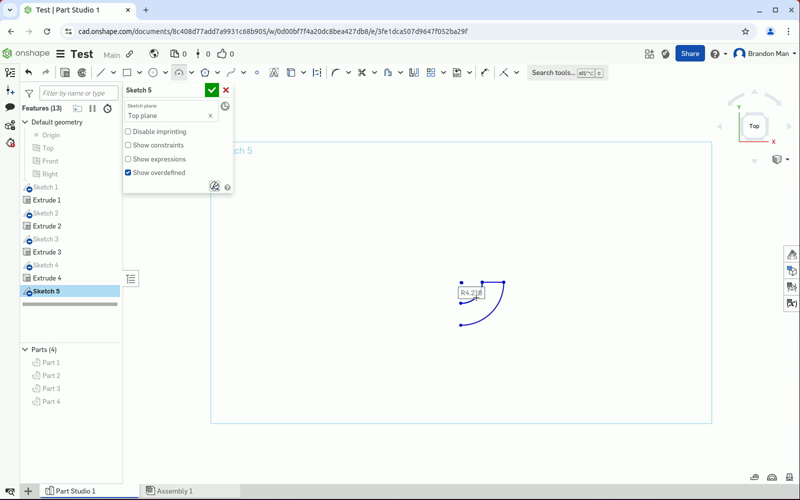
key(l)
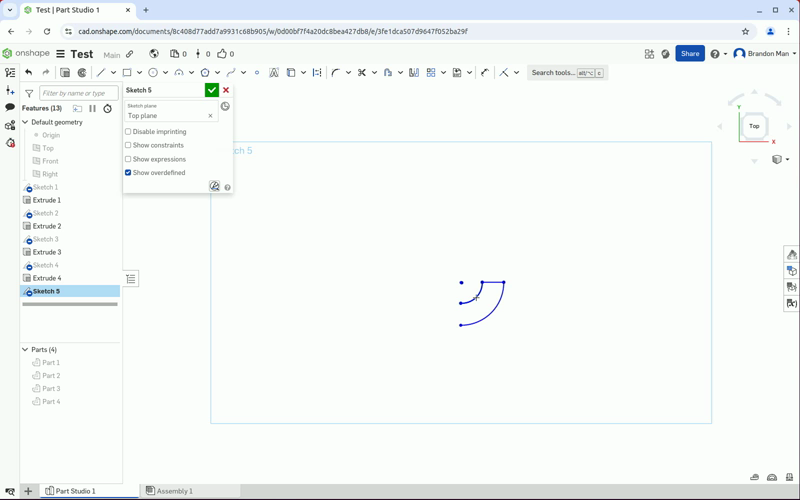
mouse_move(460, 303)
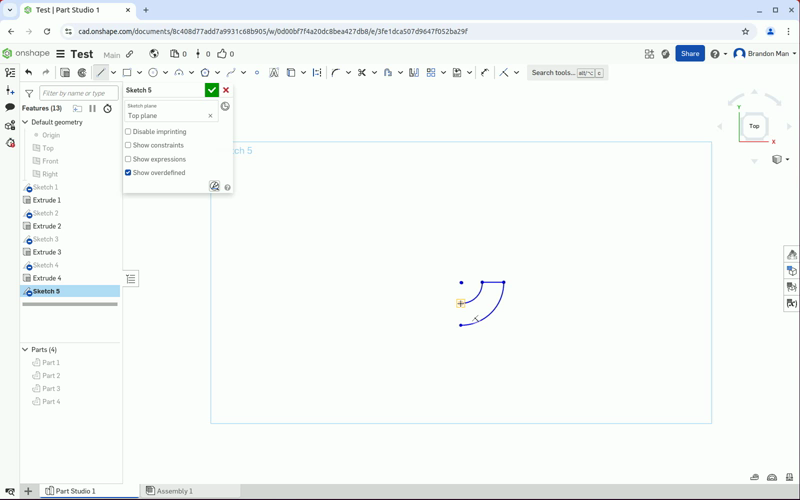
click(460, 303)
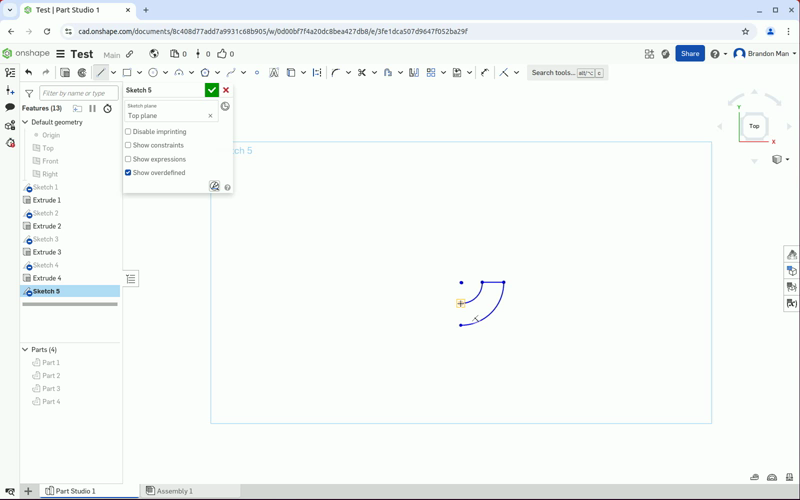
mouse_move(490, 303)
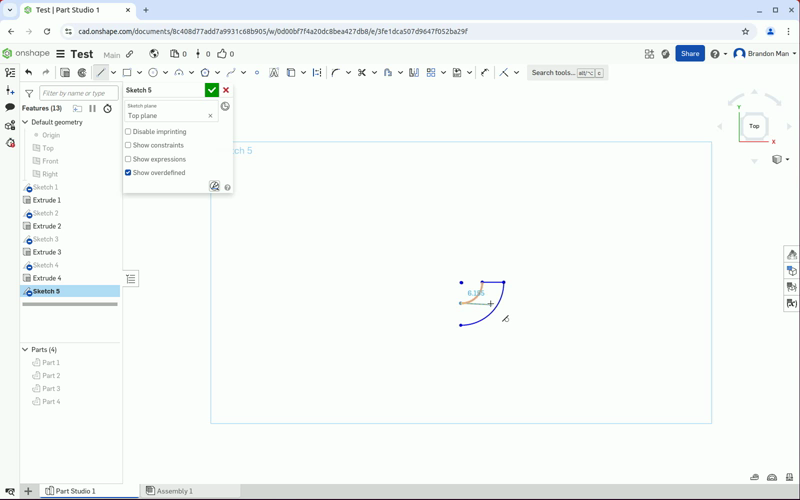
key_down(shift)
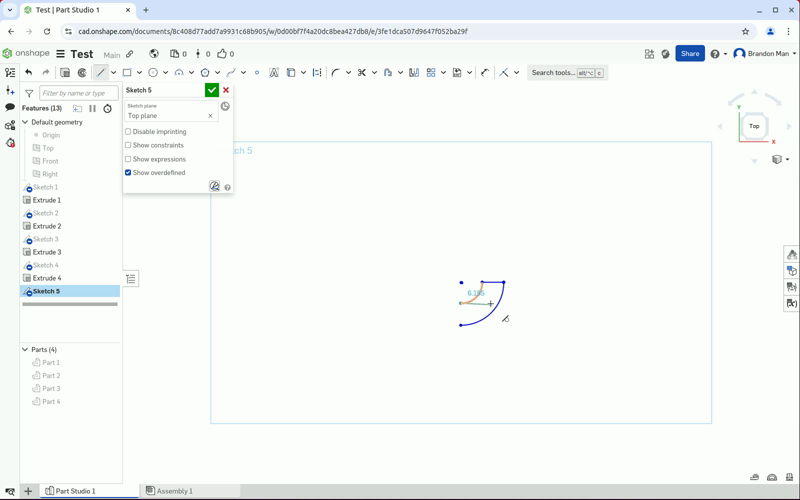
mouse_move(460, 325)
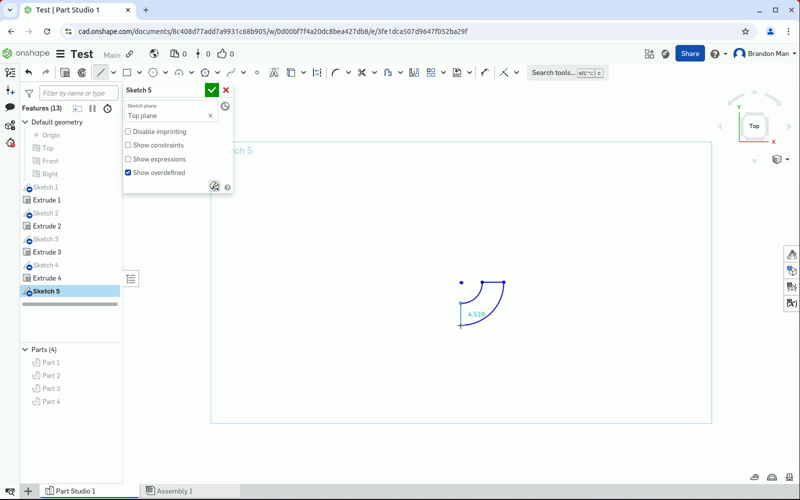
key_up(shift)
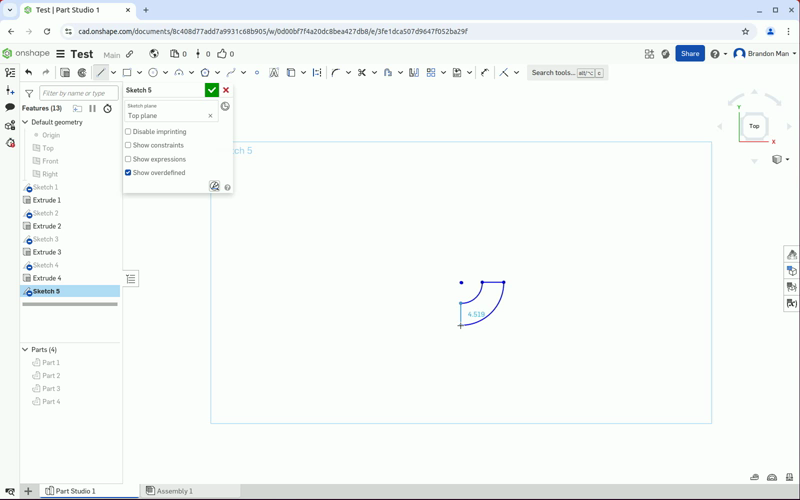
click(460, 325)
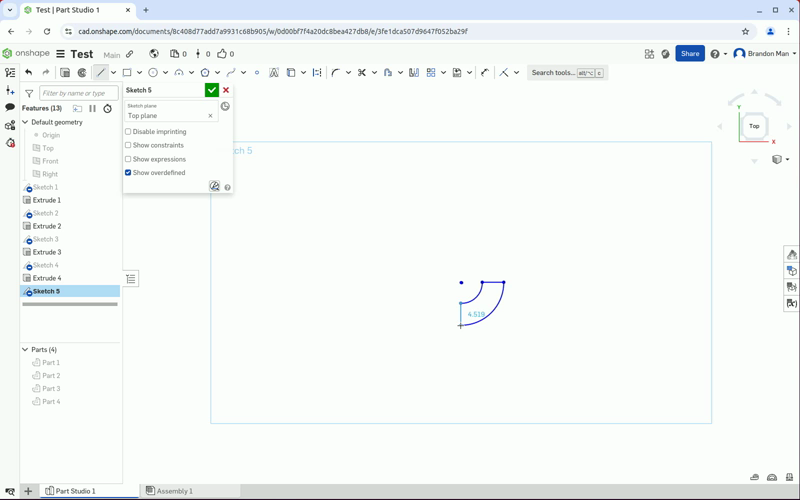
key(esc)
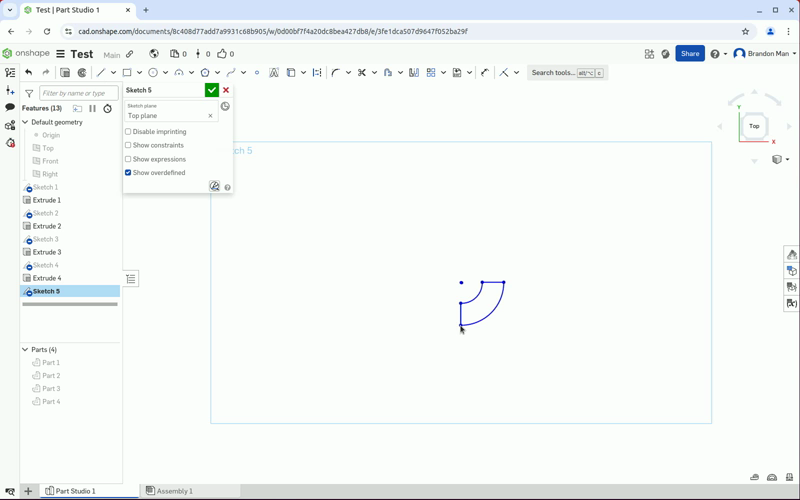
mouse_move(486, 300)
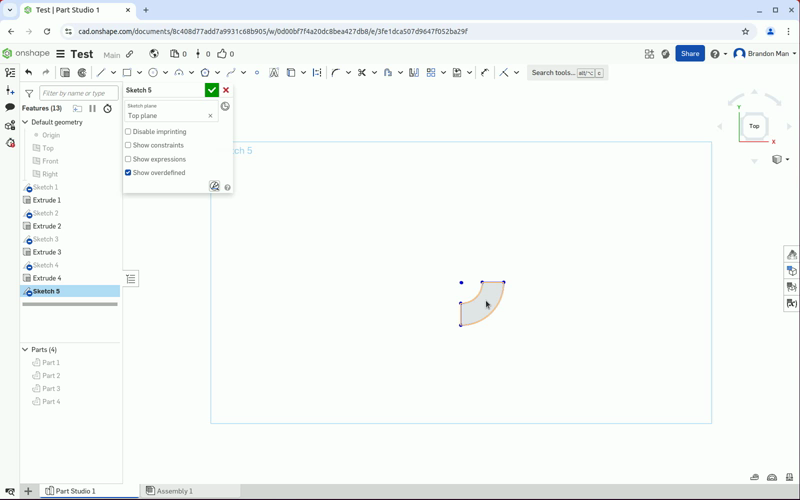
scroll(6)
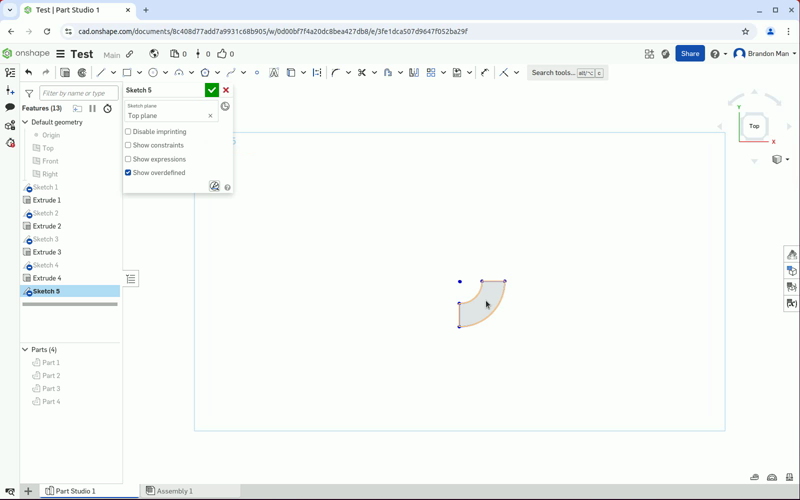
scroll(6)
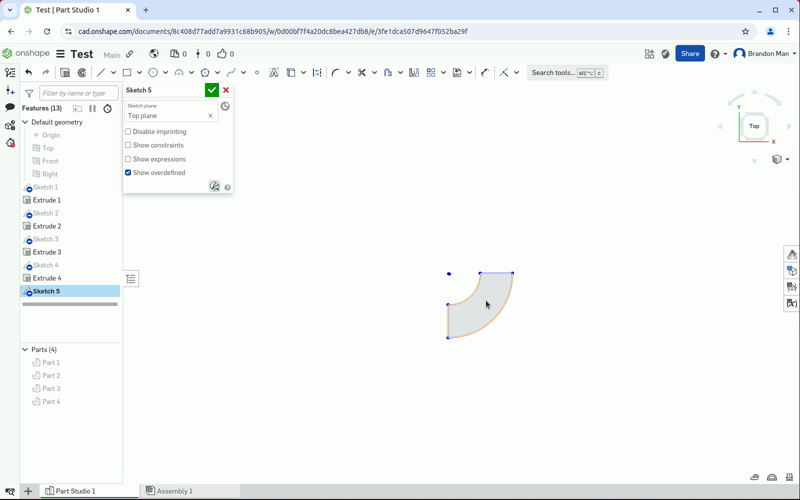
scroll(6)
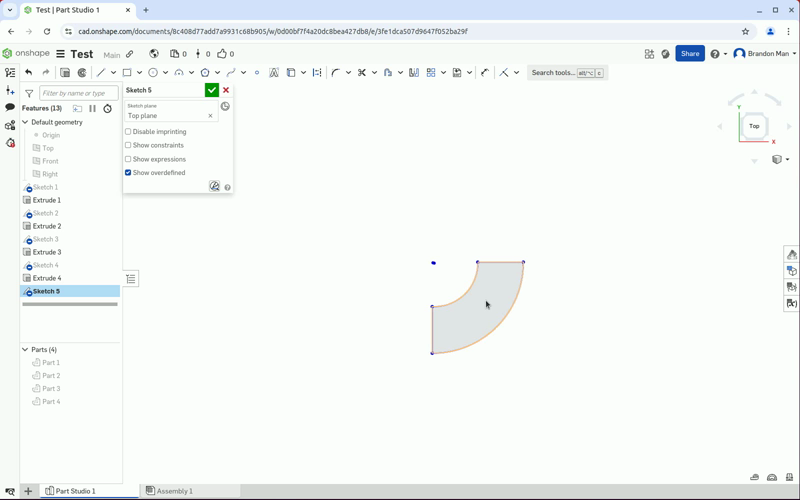
scroll(6)
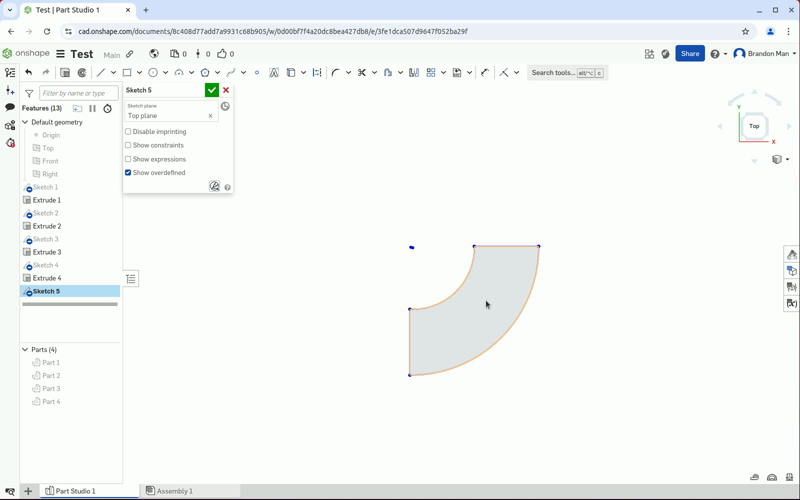
scroll(6)
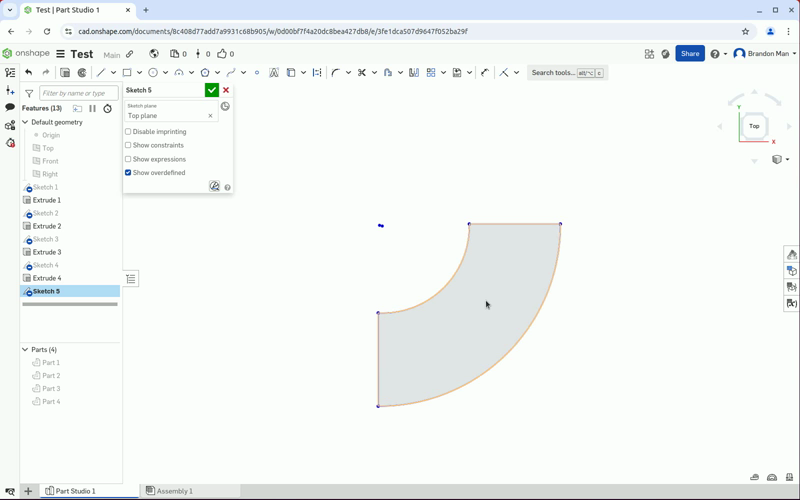
scroll(6)
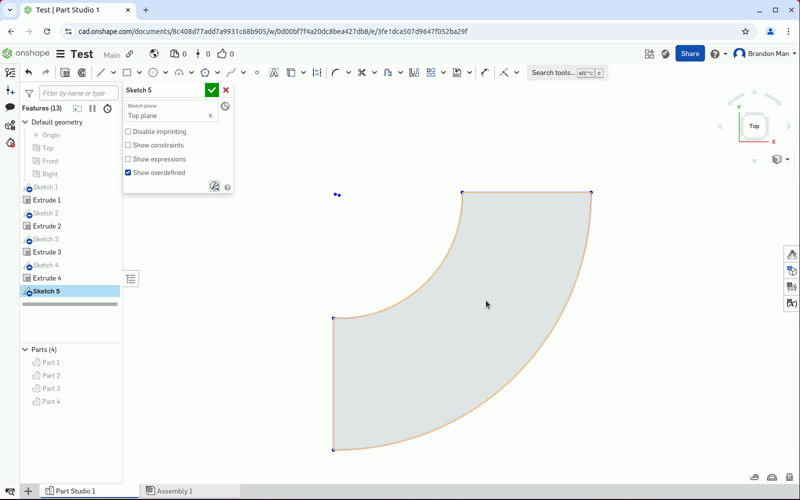
scroll(6)
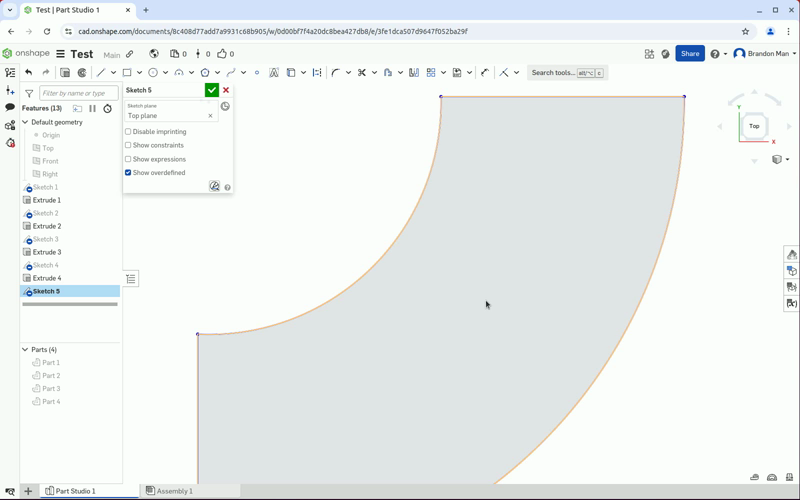
click(486, 300)
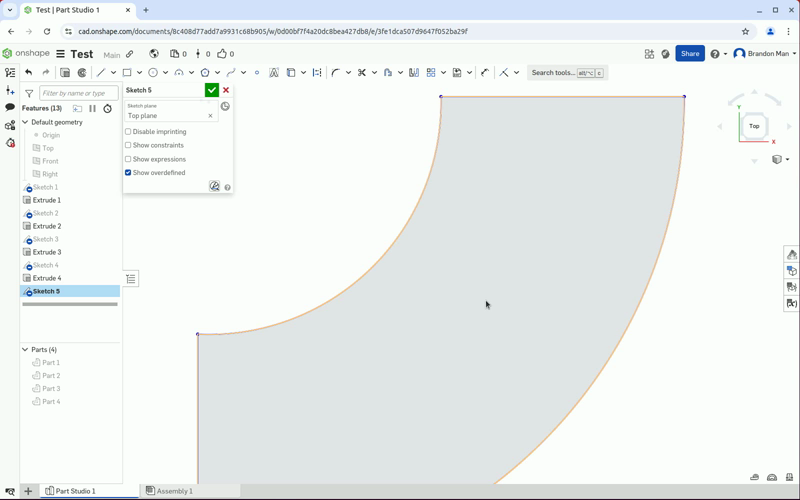
scroll(-6)
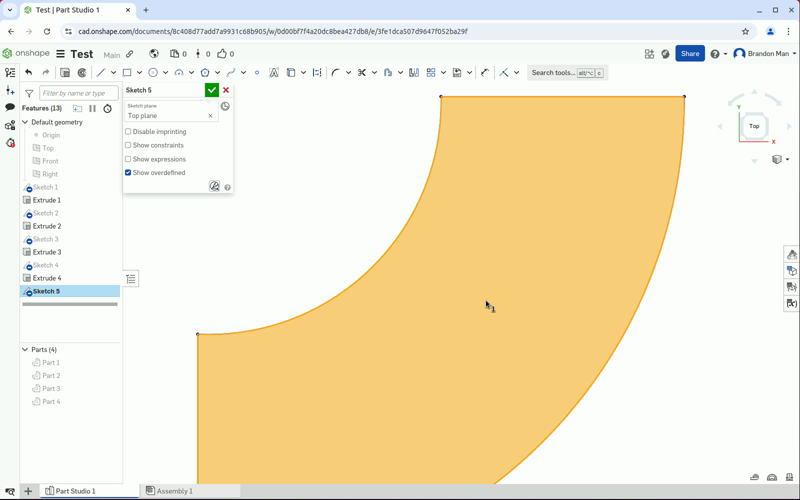
scroll(-6)
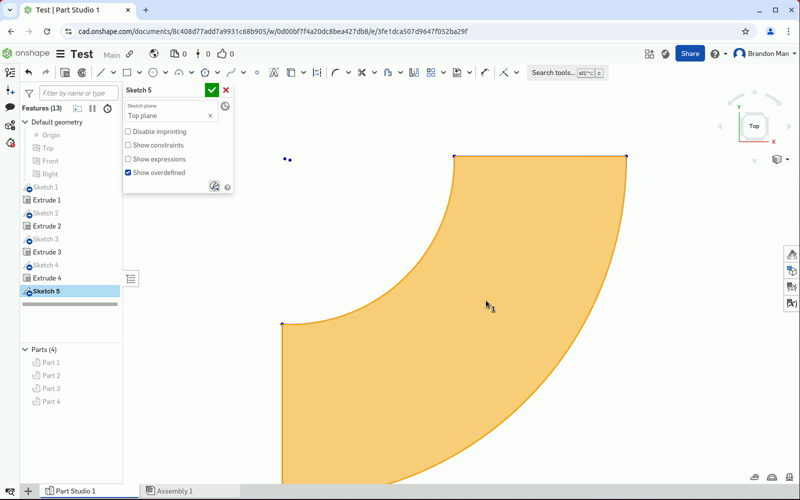
scroll(-6)
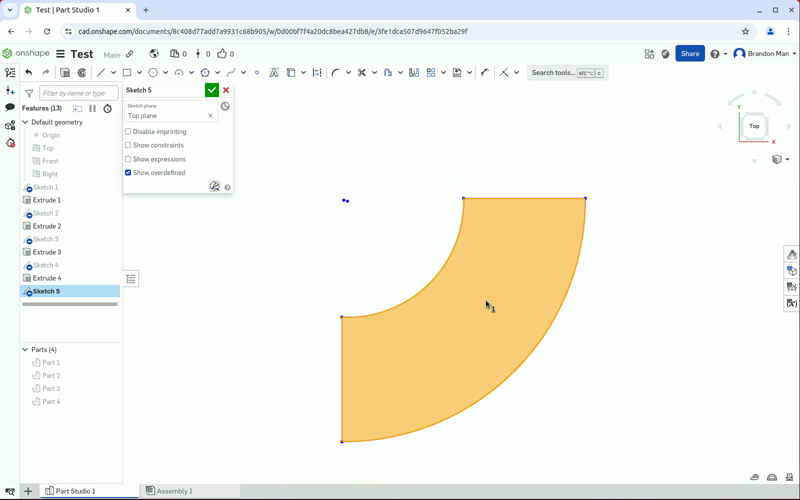
scroll(-6)
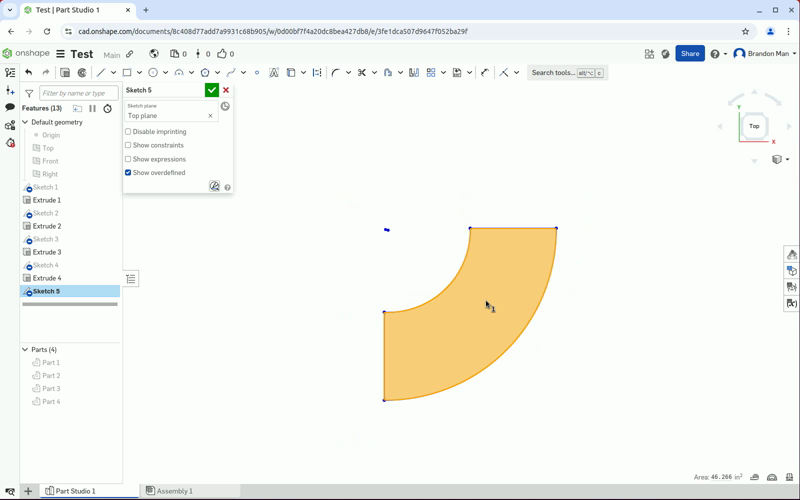
scroll(-6)
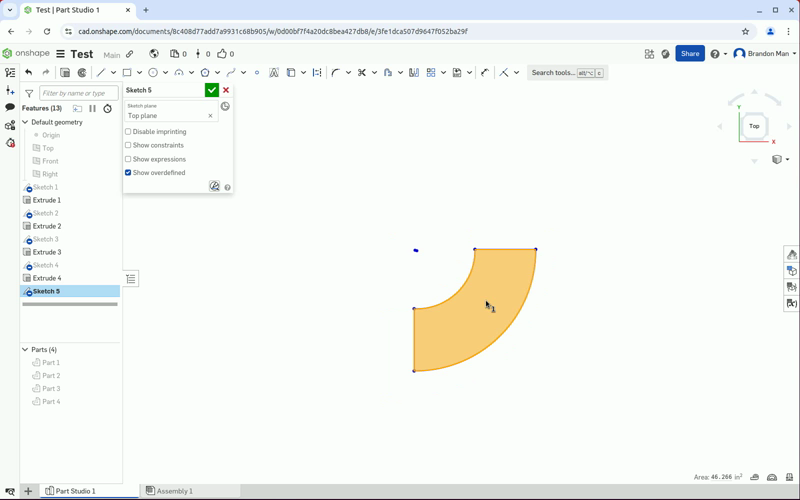
scroll(-6)
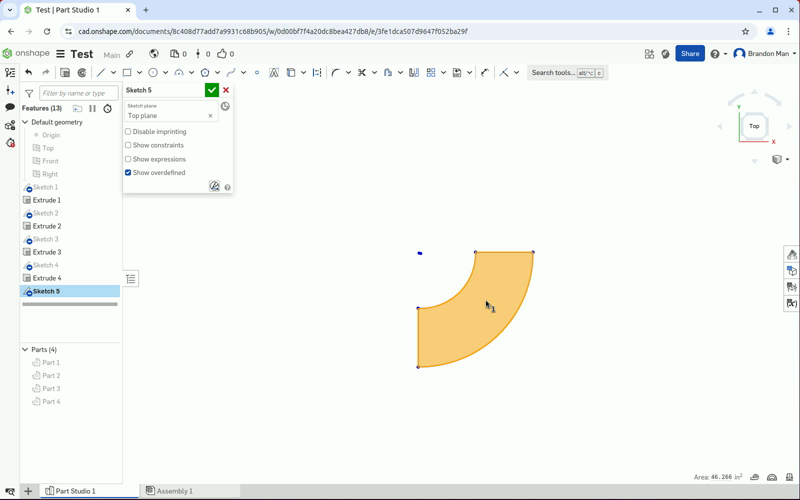
scroll(-6)
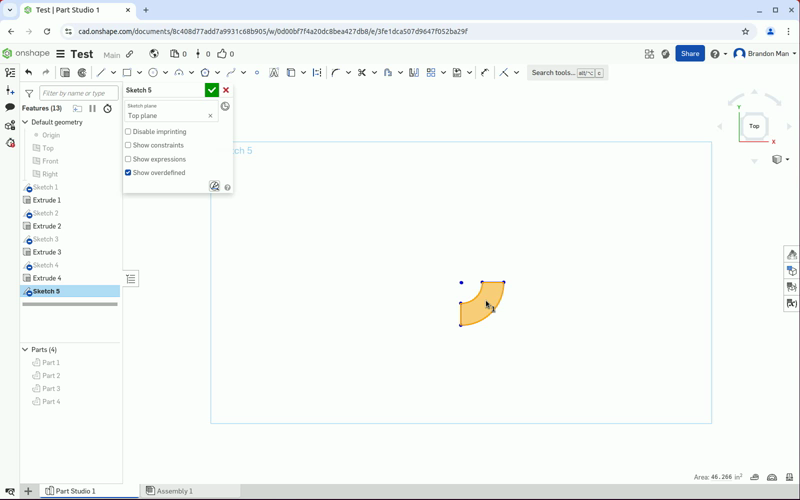
mouse_move(73, 352)
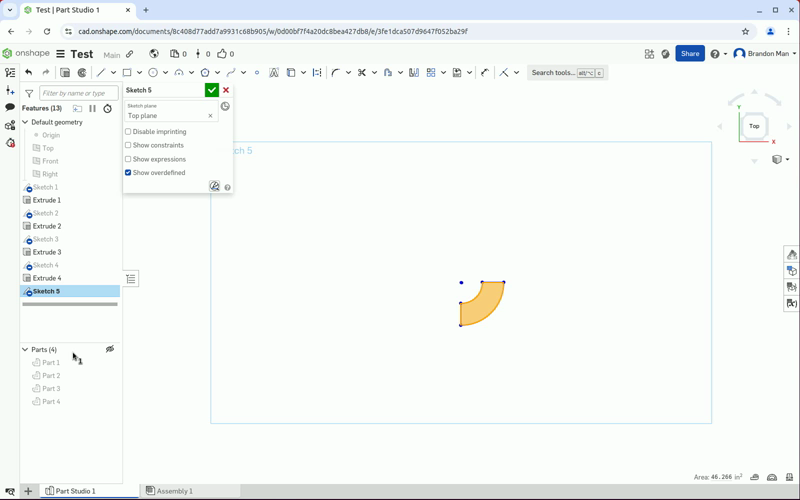
key(shift+y)
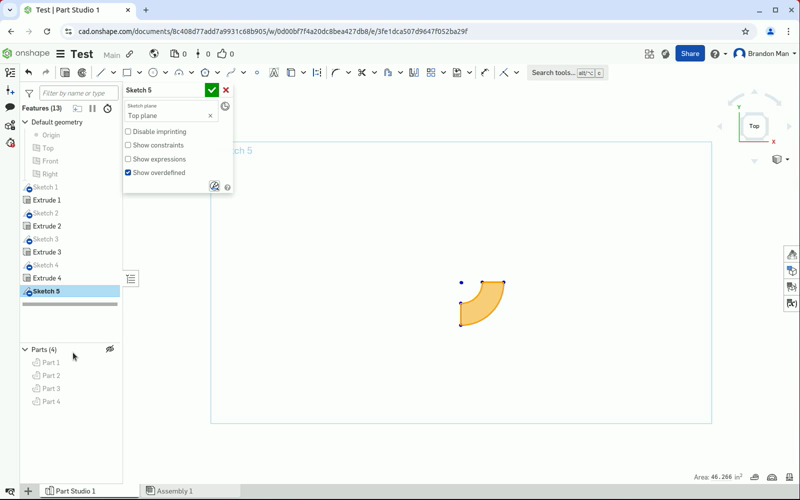
key(shift+e)
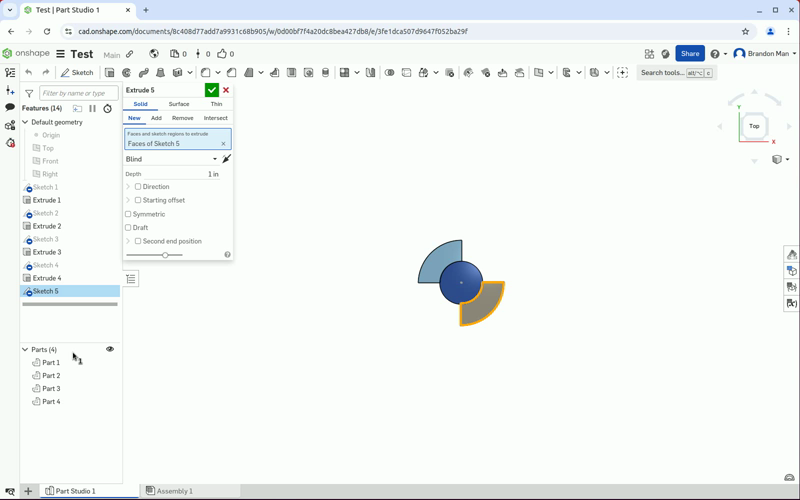
mouse_move(143, 106)
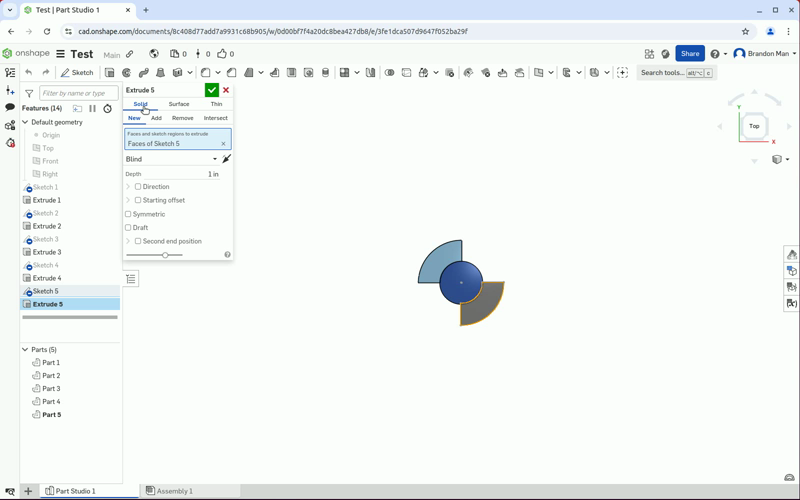
click(143, 106)
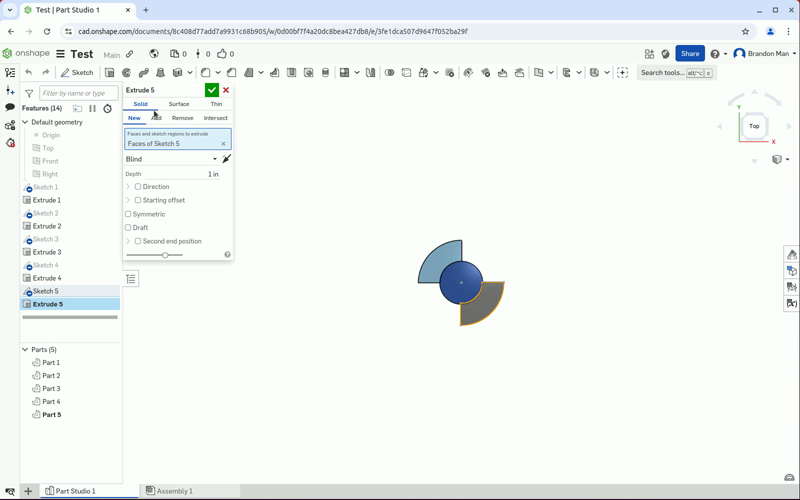
mouse_move(186, 120)
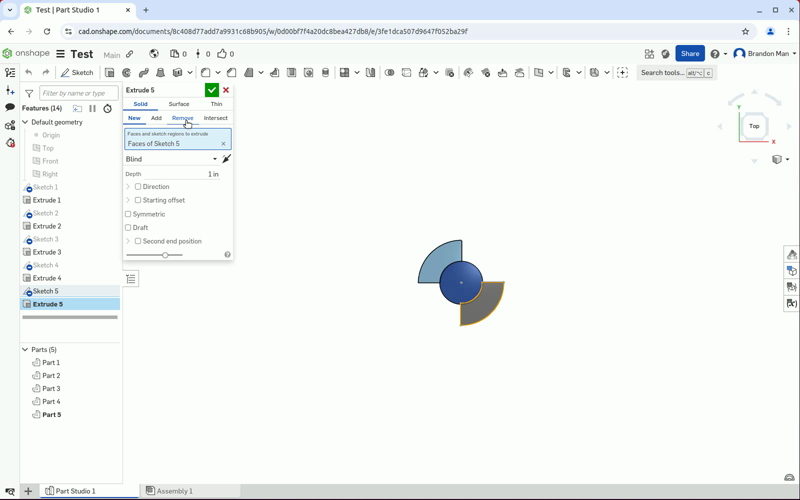
click(186, 120)
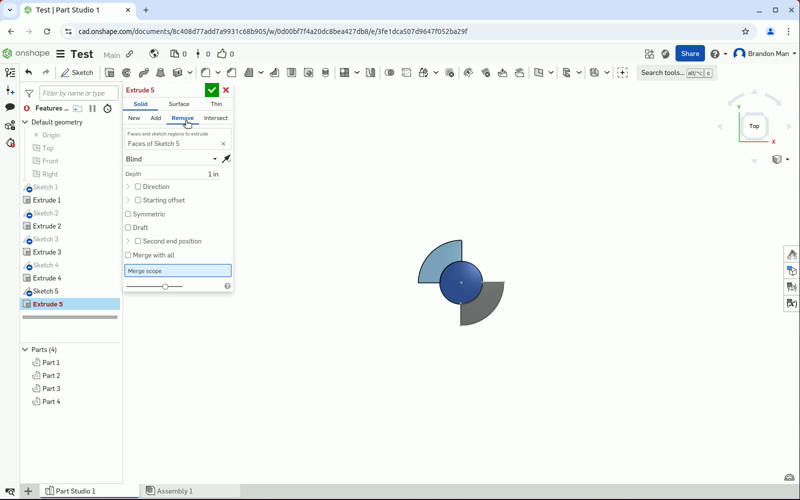
key(tab, 4)
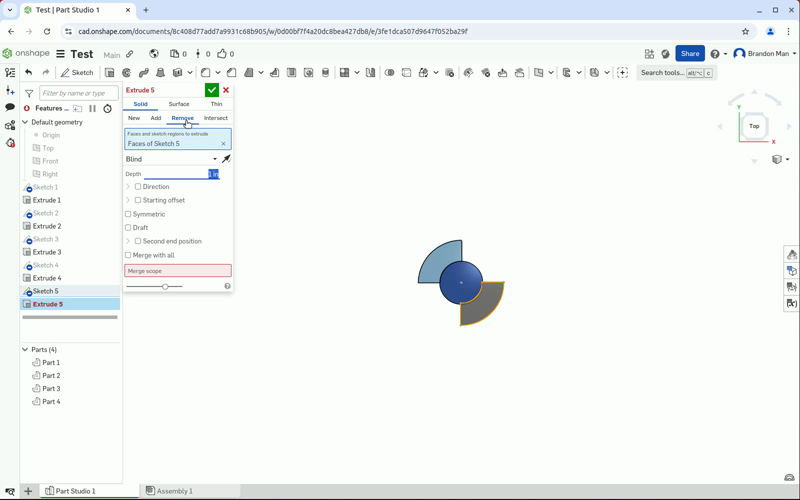
text(-37.55)
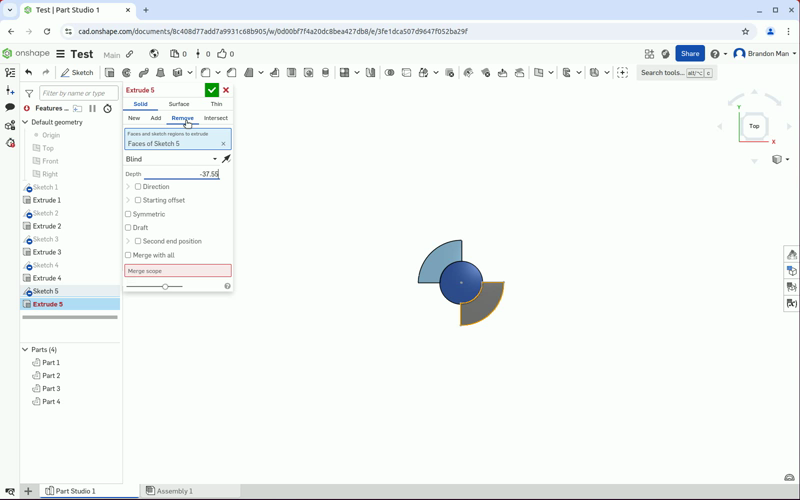
key(tab, 3)
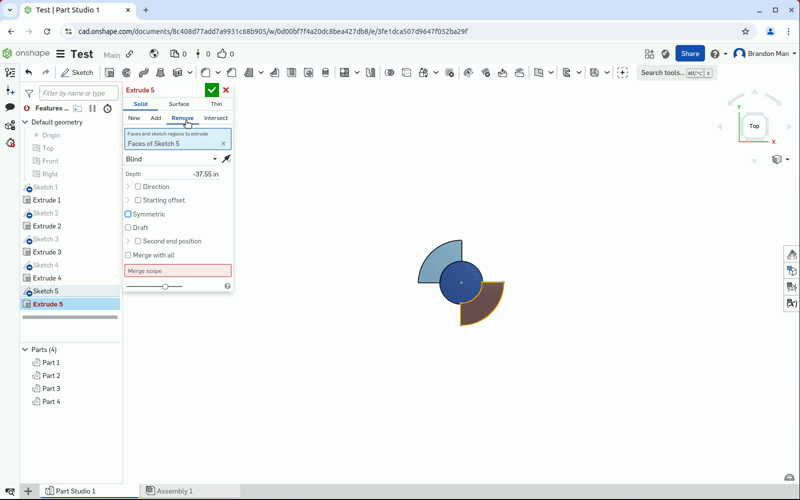
key(space)
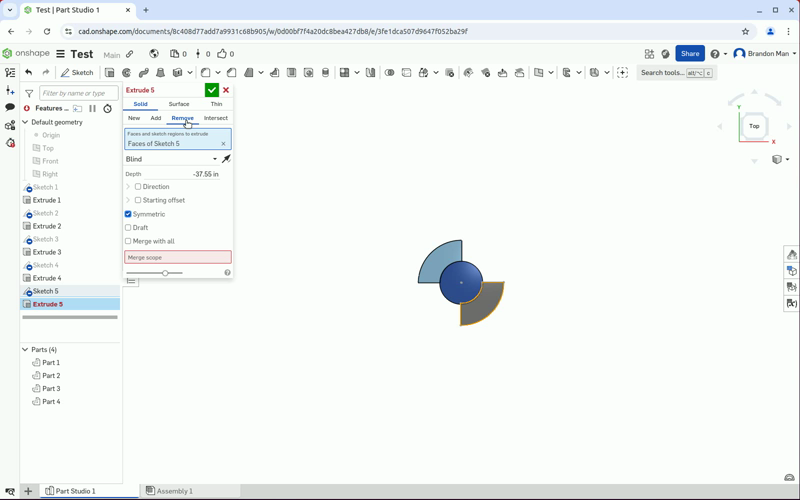
key(tab, 2)
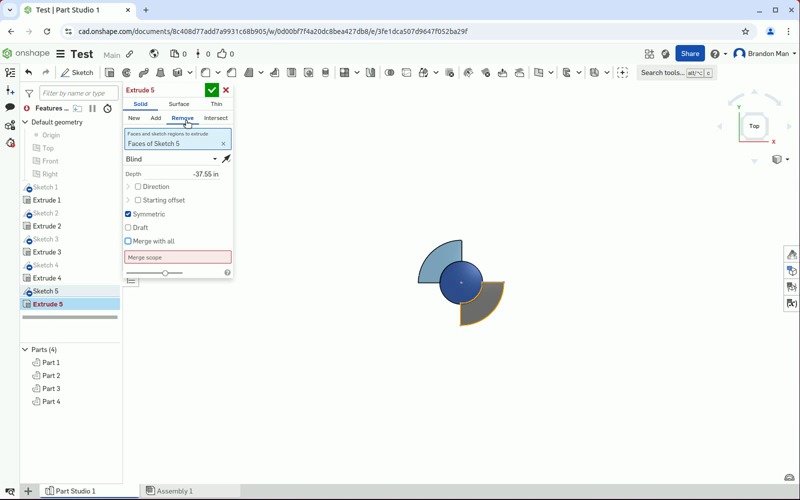
key(space)
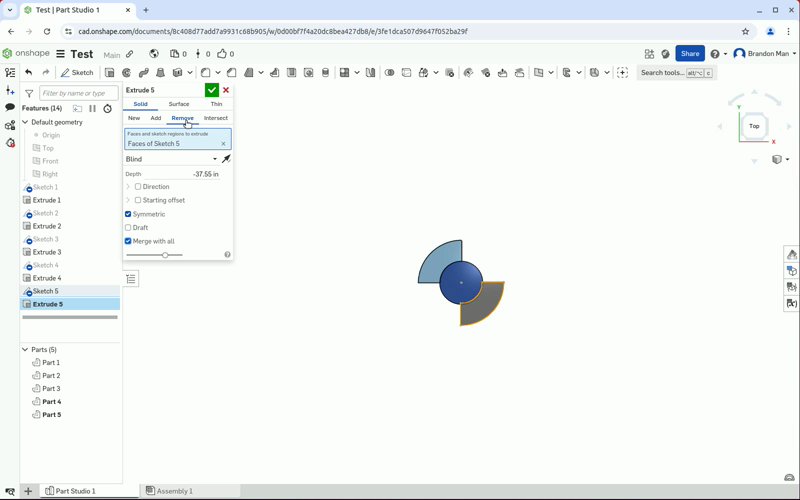
key(enter)
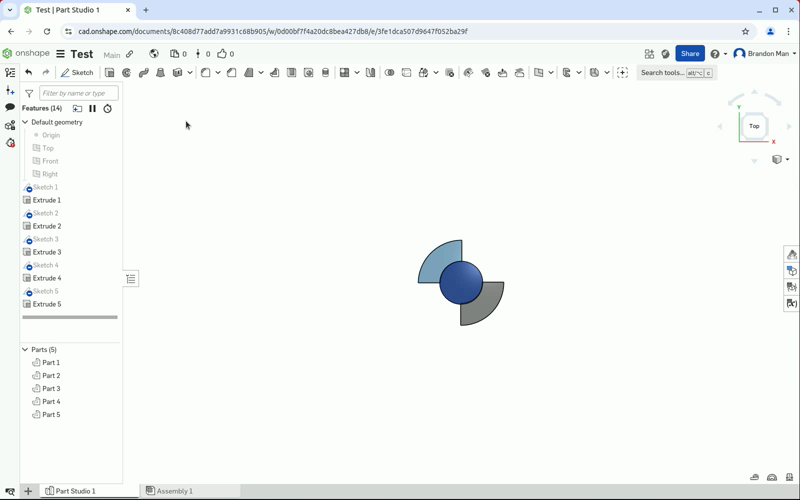
key(shift+h)
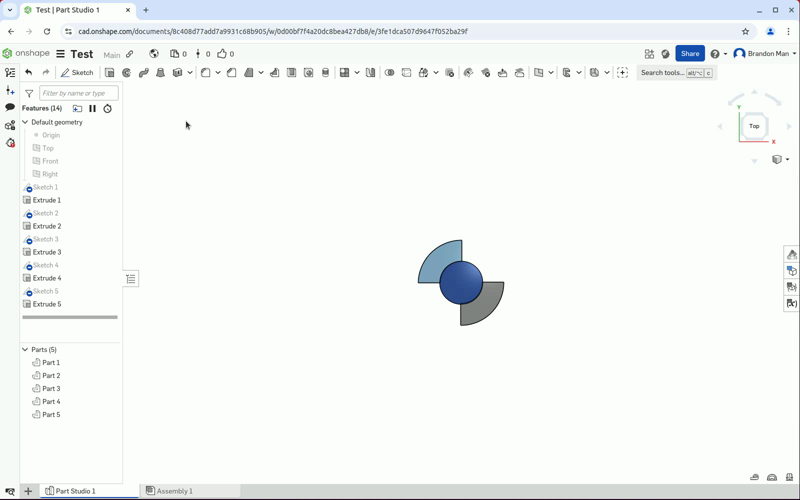
key(shift+h)
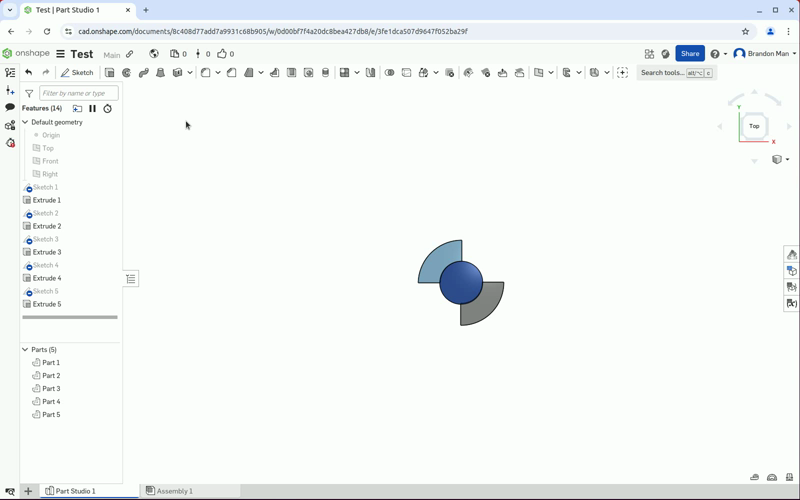
mouse_move(73, 189)
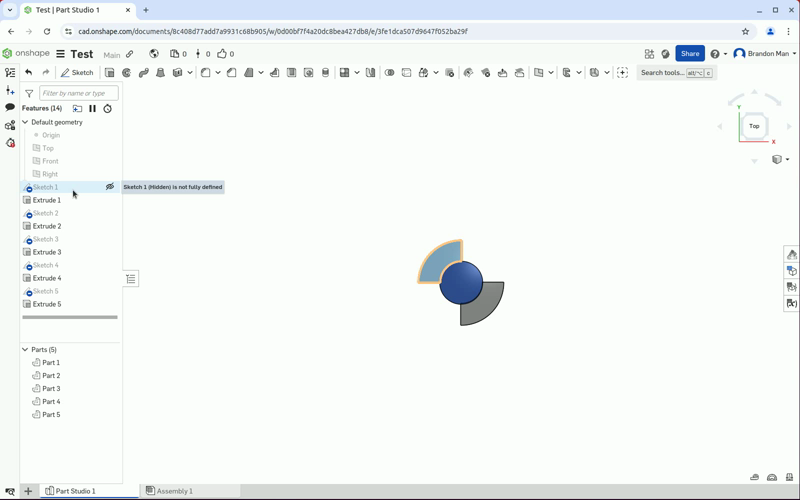
click(73, 189)
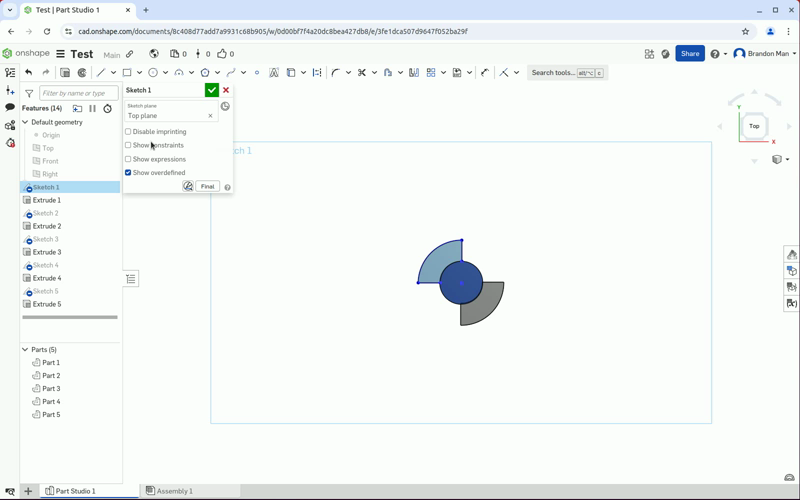
mouse_move(229, 92)
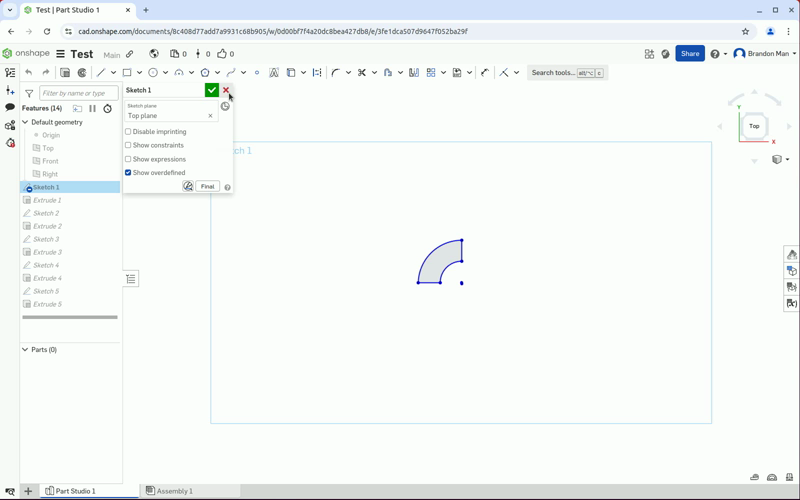
click(229, 92)
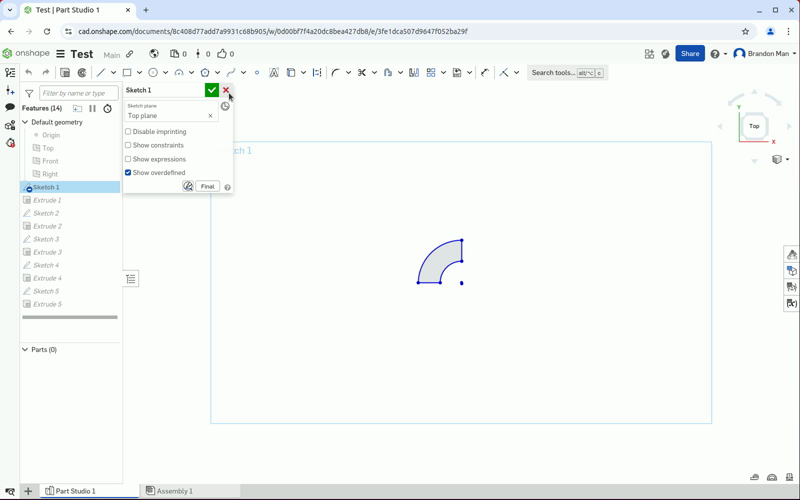
key(shift+s)
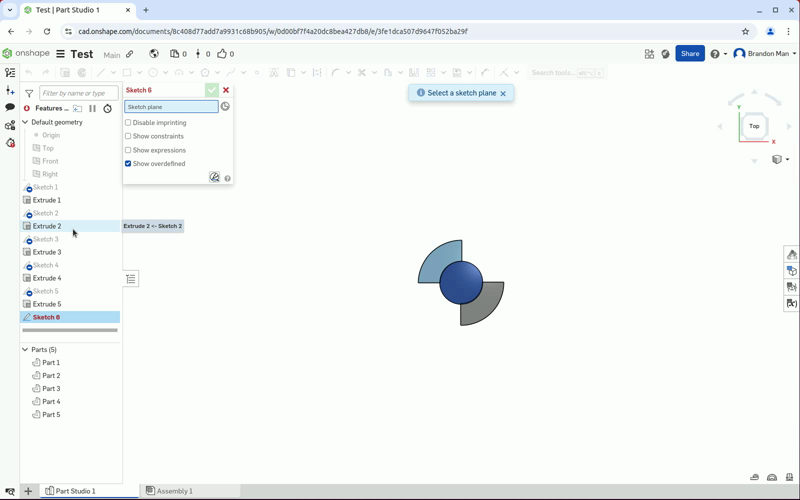
scroll(3)
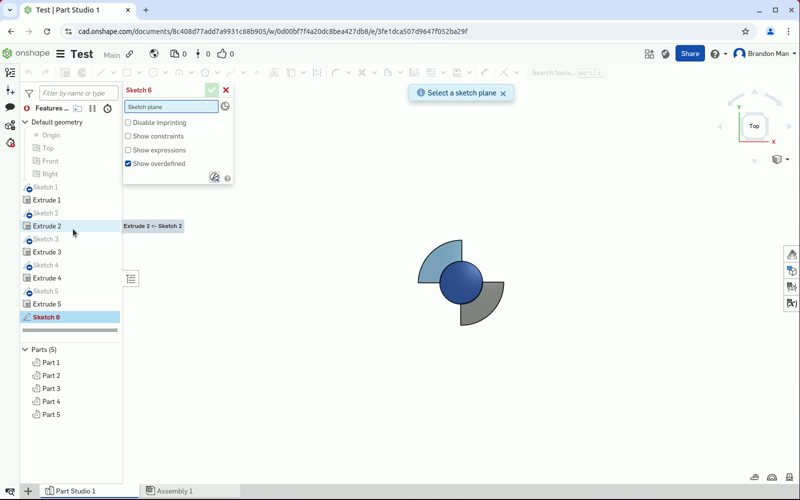
mouse_move(73, 150)
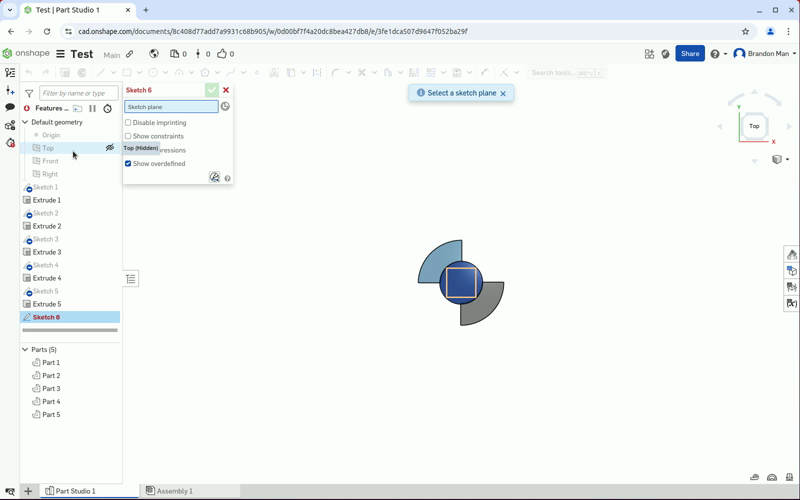
click(73, 150)
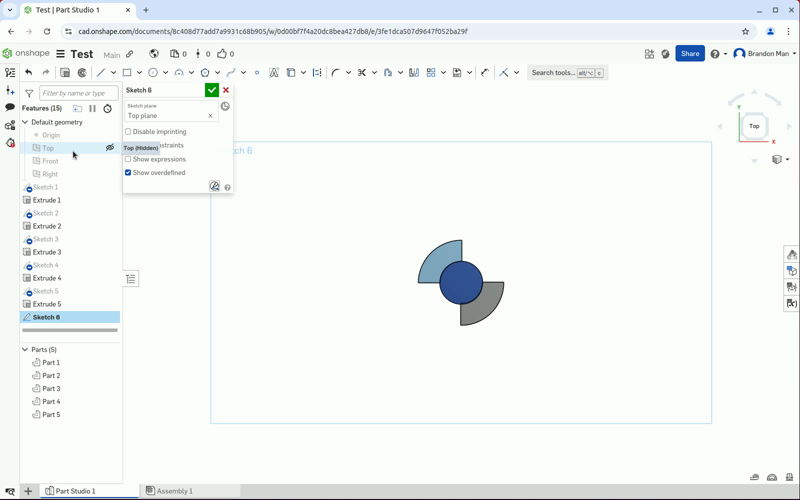
mouse_move(73, 352)
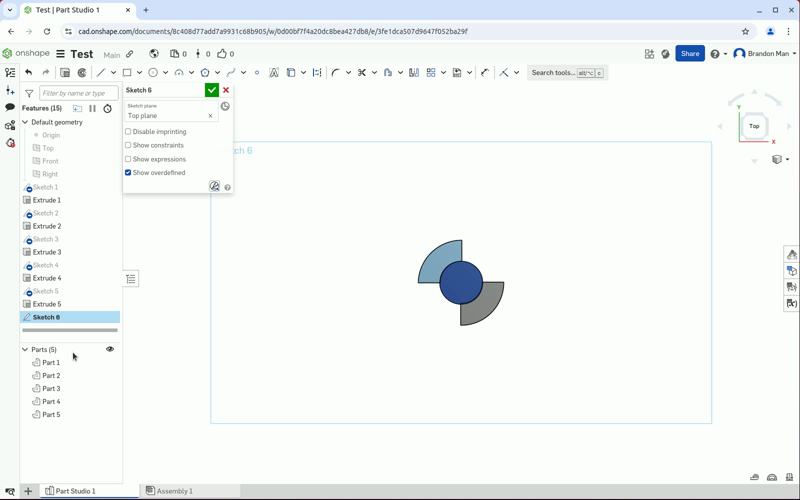
key(y)
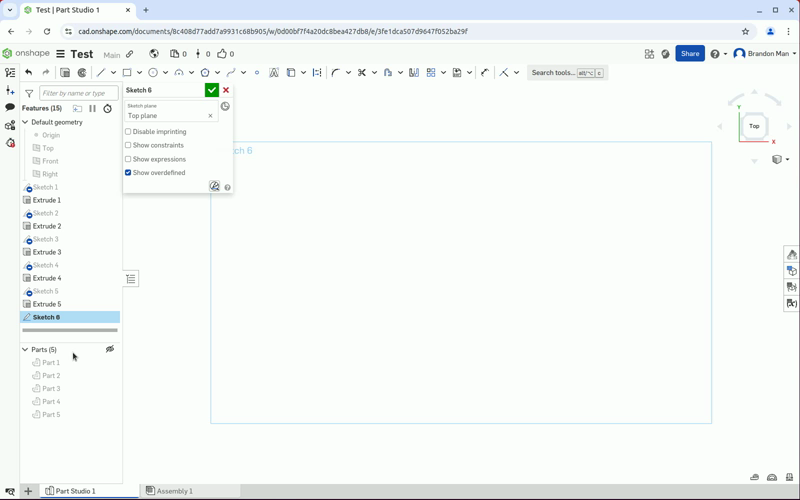
key(l)
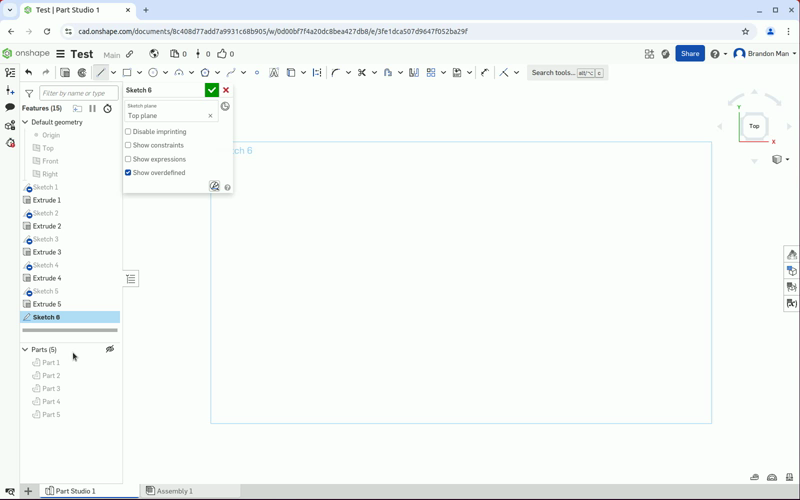
key_down(shift)
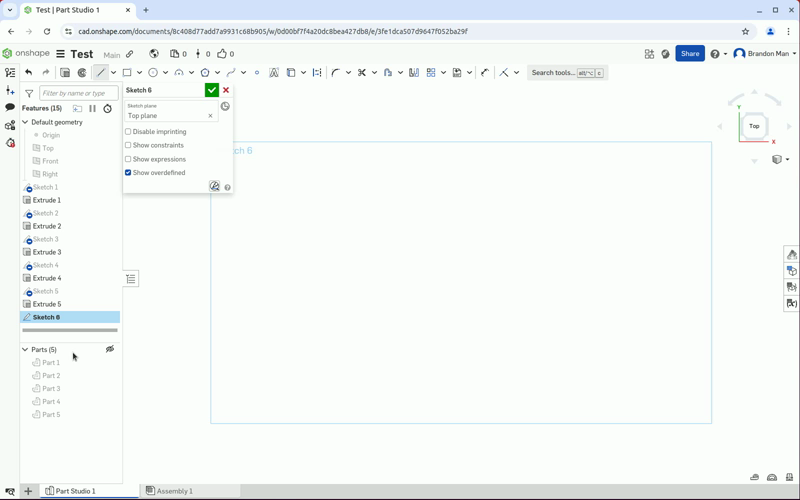
mouse_move(418, 282)
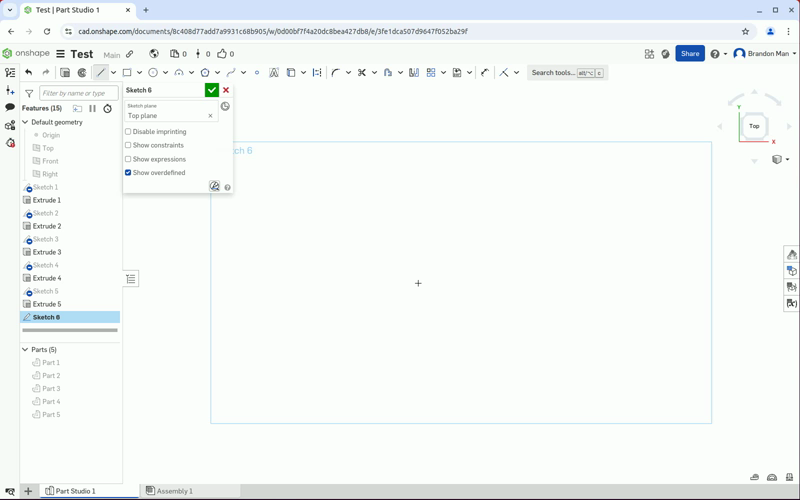
click(418, 282)
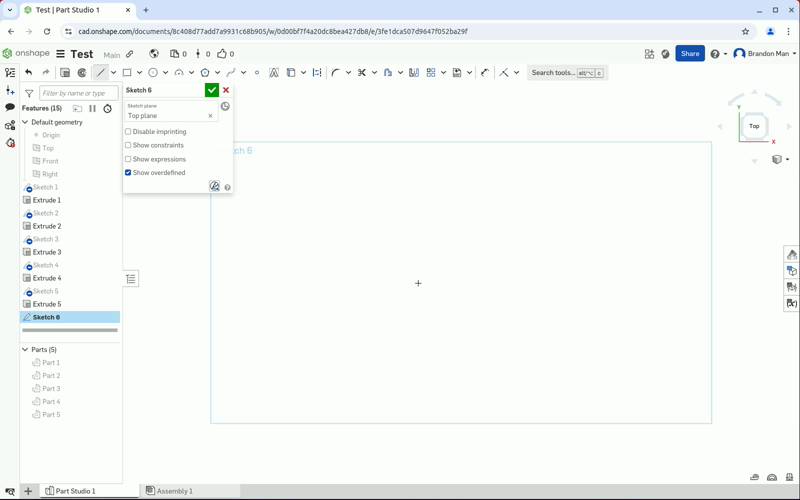
key_up(shift)
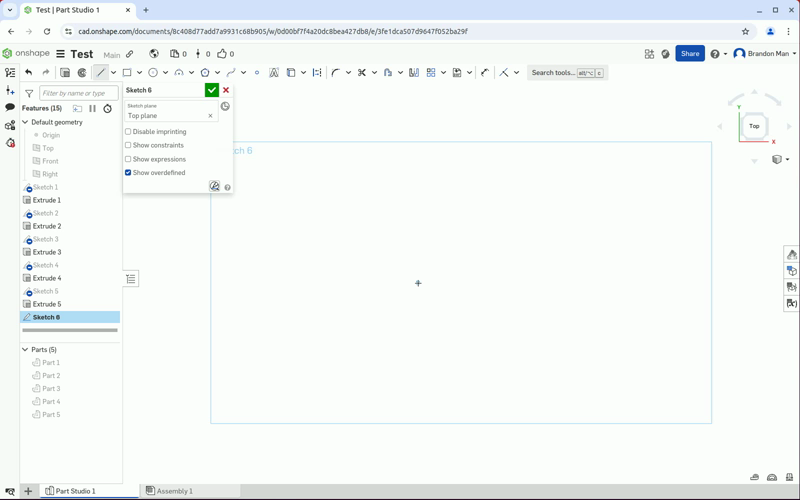
key_down(shift)
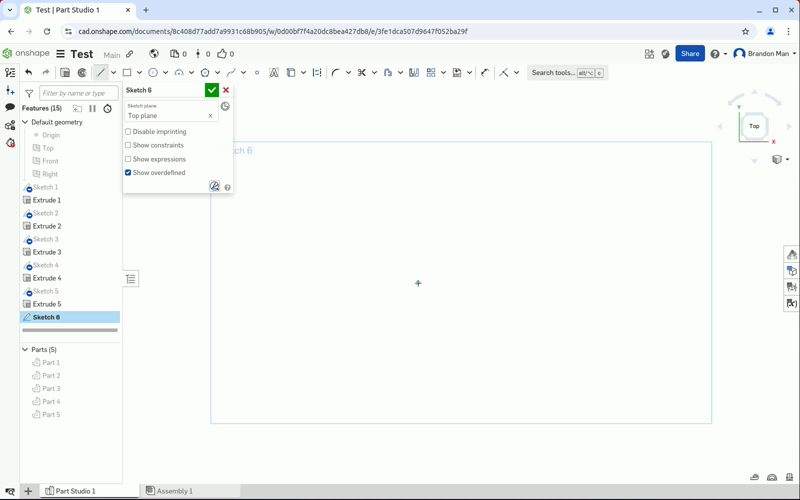
mouse_move(448, 282)
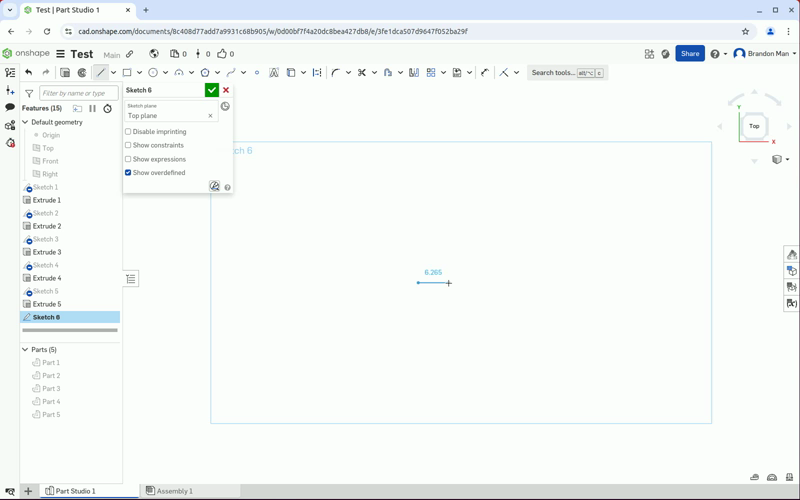
mouse_move(440, 282)
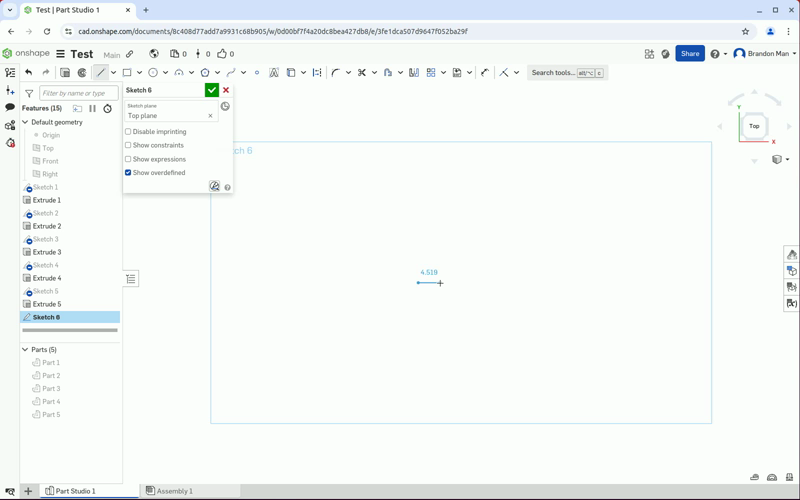
click(440, 282)
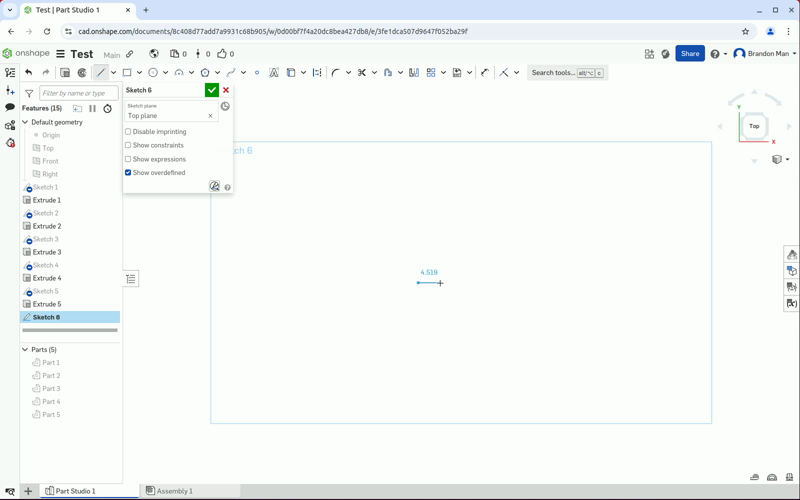
key_up(shift)
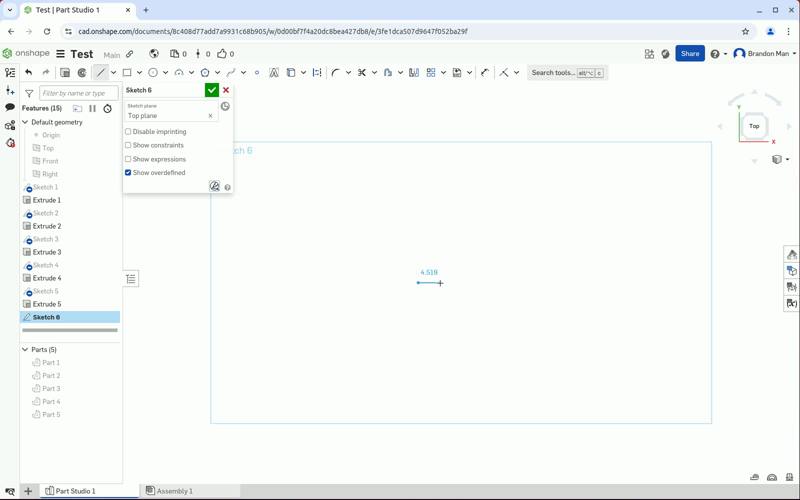
key(esc)
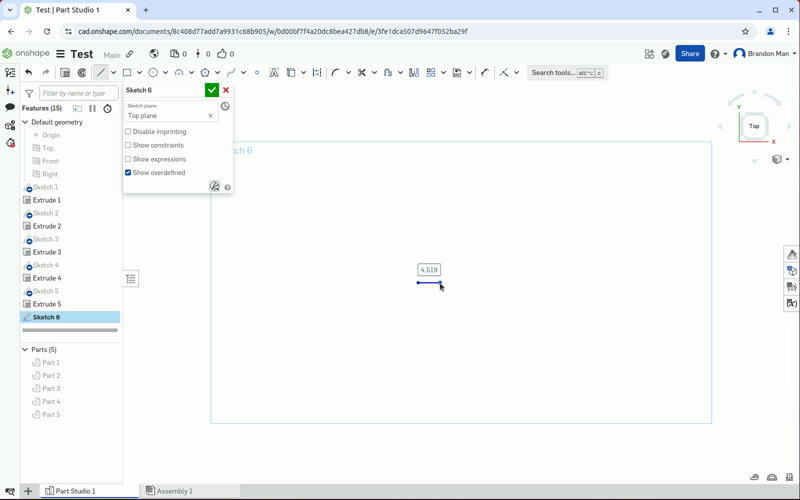
key(a)
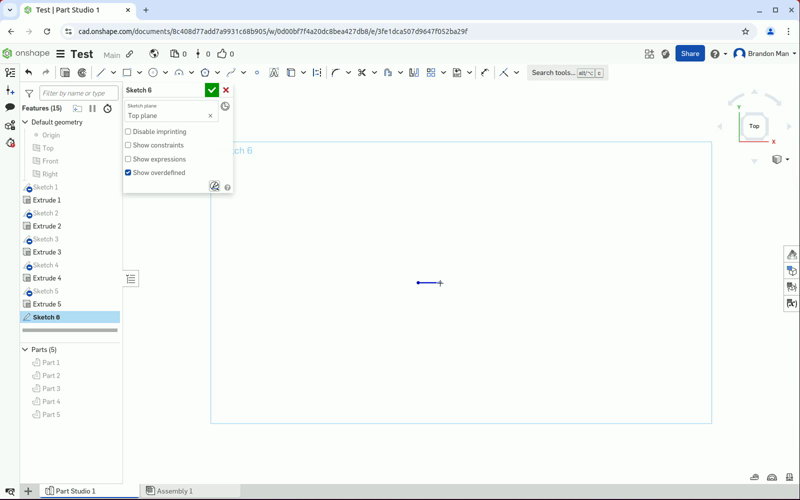
mouse_move(440, 282)
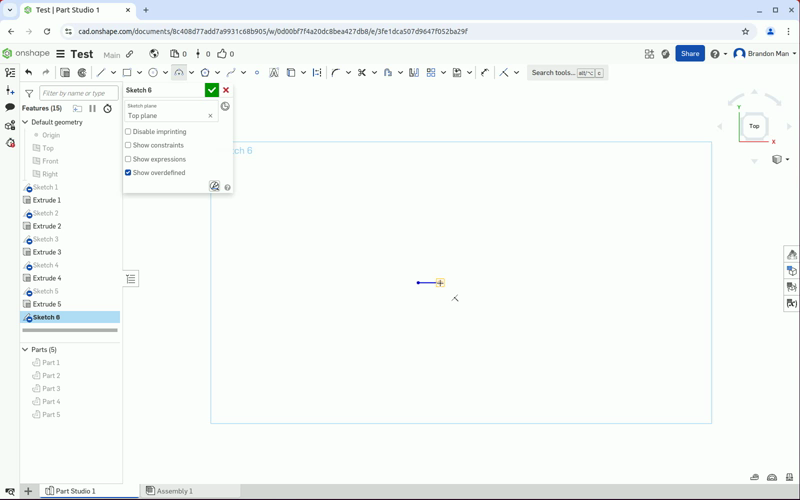
click(440, 282)
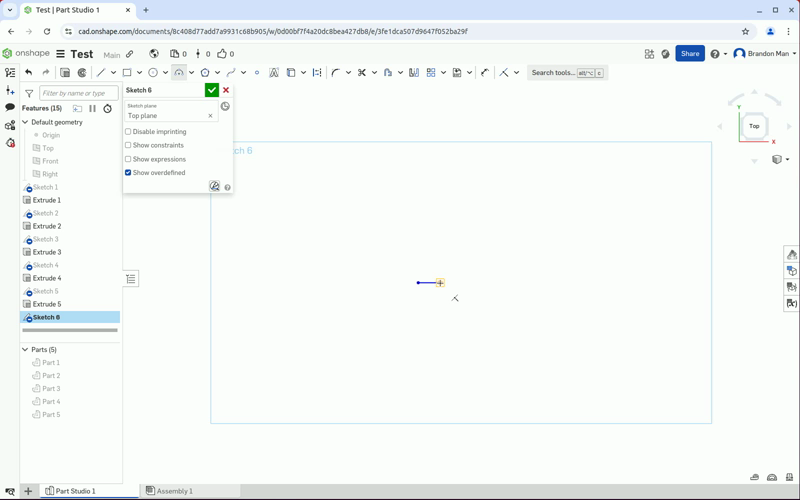
key_down(shift)
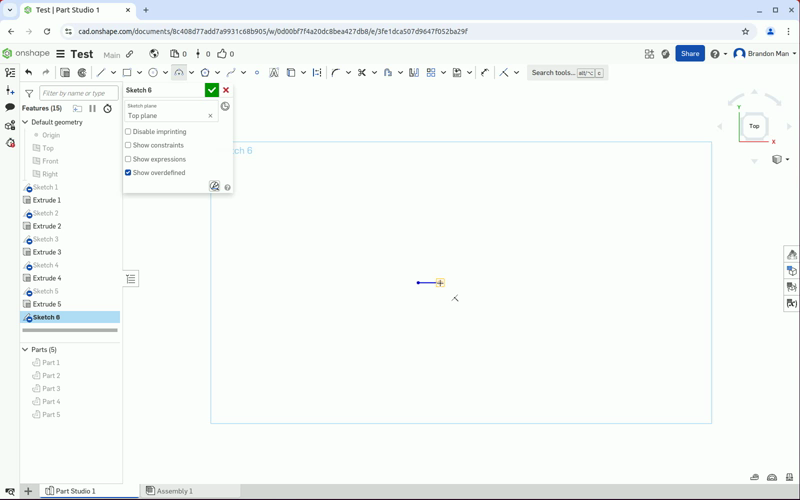
mouse_move(461, 261)
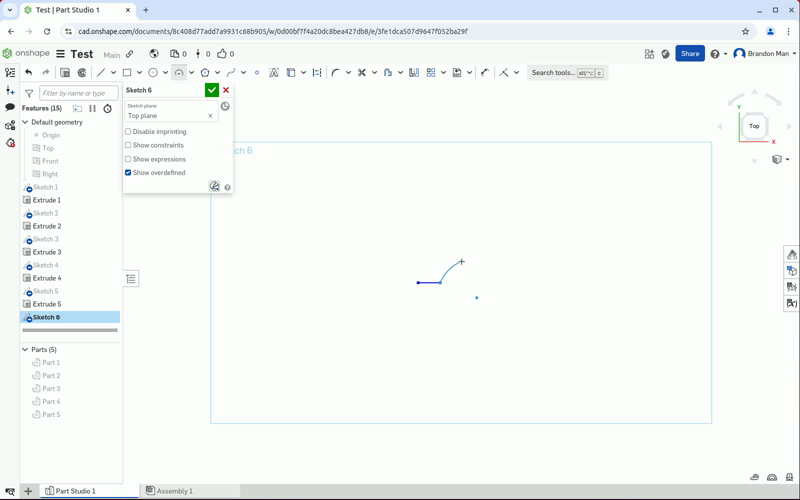
click(461, 261)
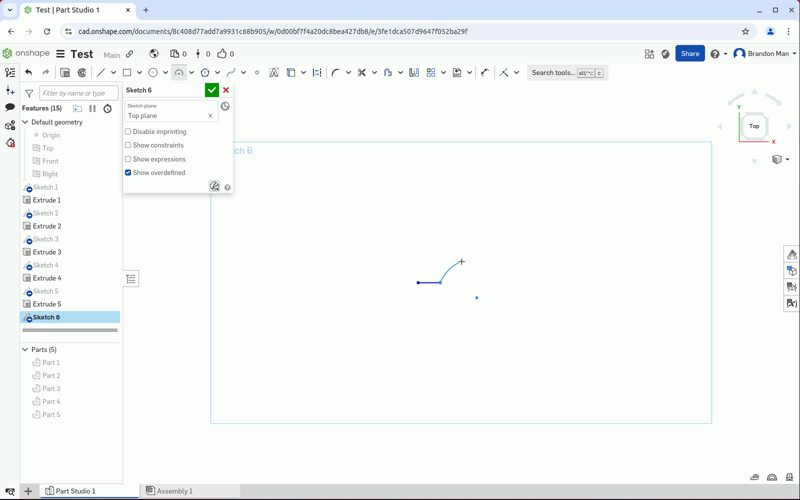
mouse_move(446, 267)
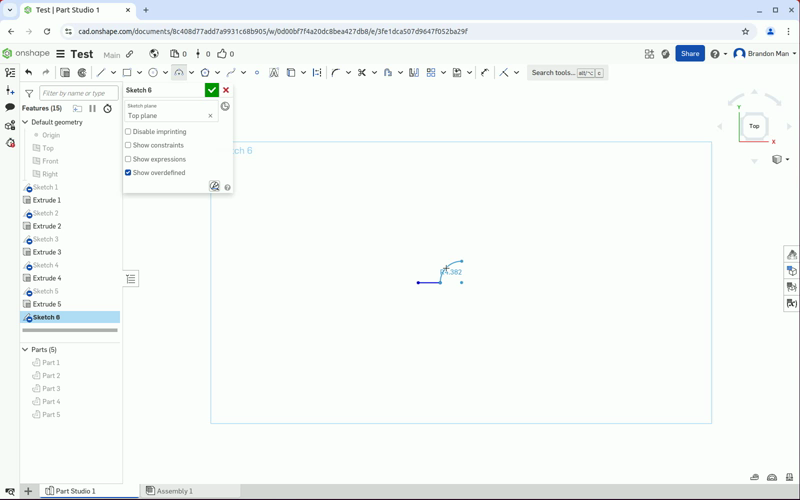
click(446, 267)
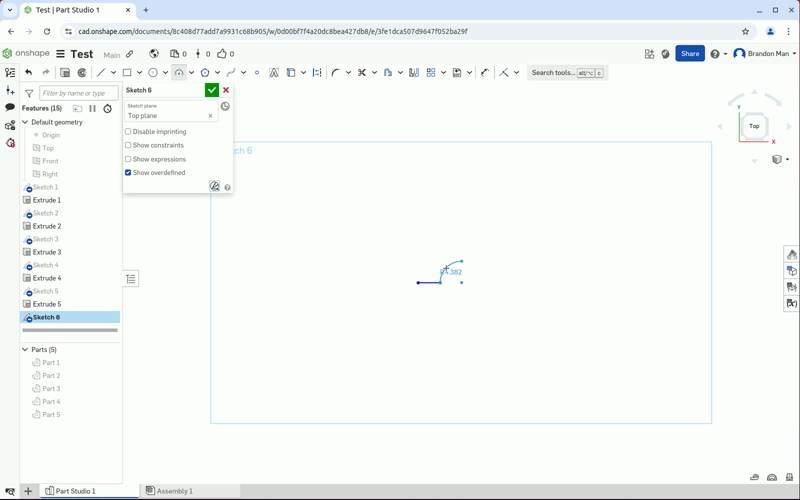
key_up(shift)
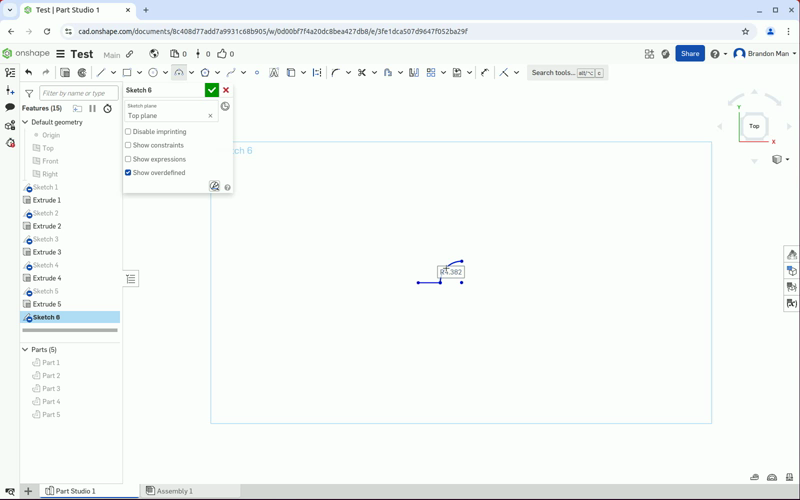
key(esc)
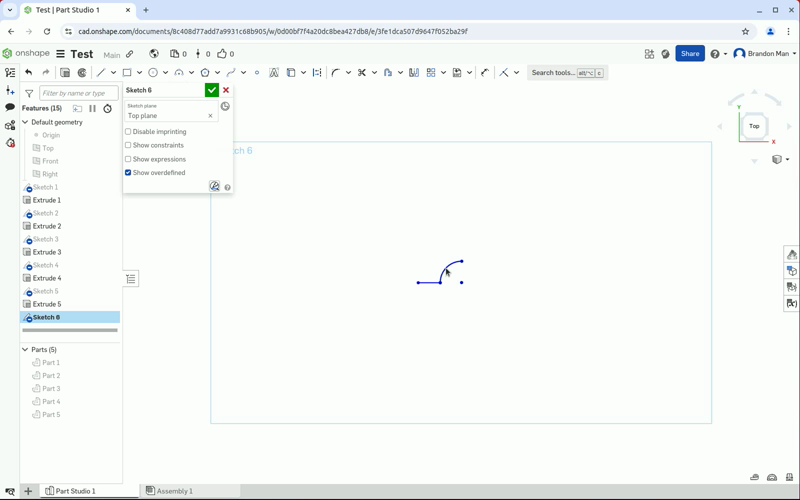
key(l)
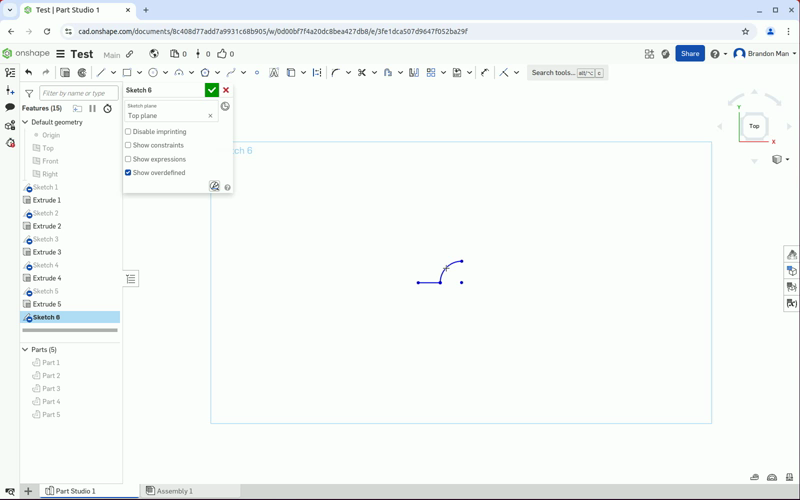
mouse_move(461, 261)
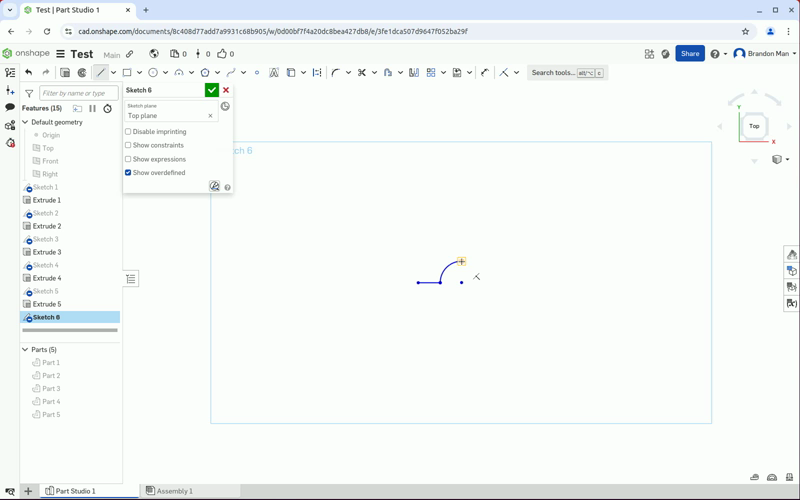
click(461, 261)
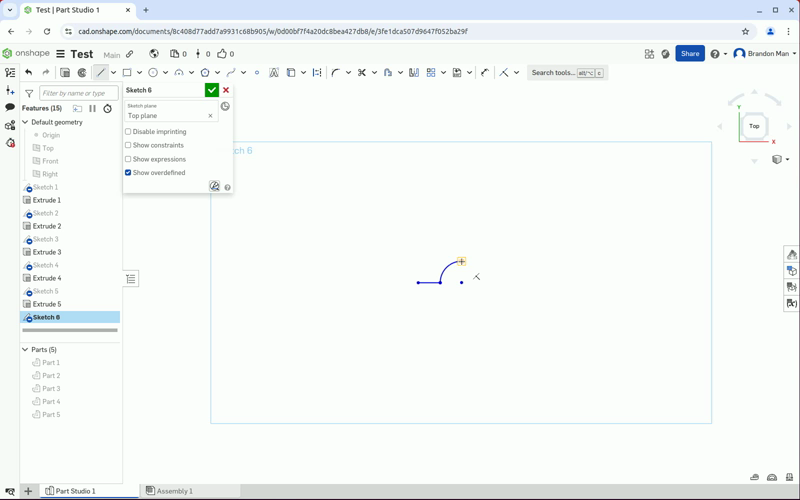
key_down(shift)
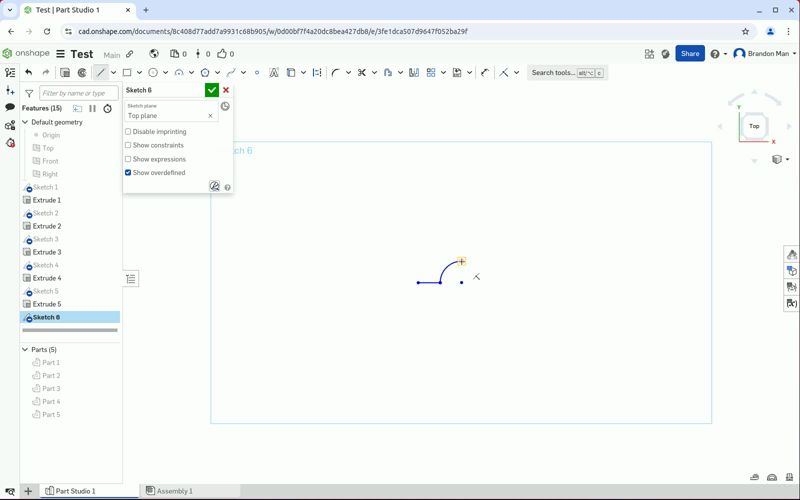
mouse_move(491, 261)
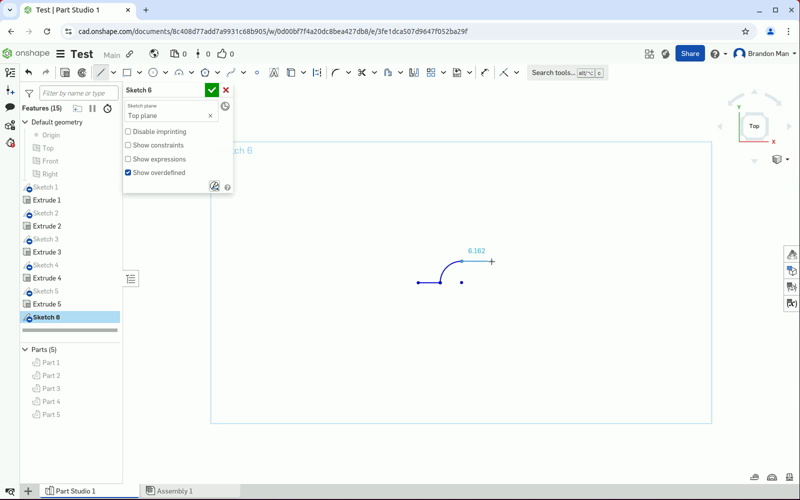
mouse_move(461, 240)
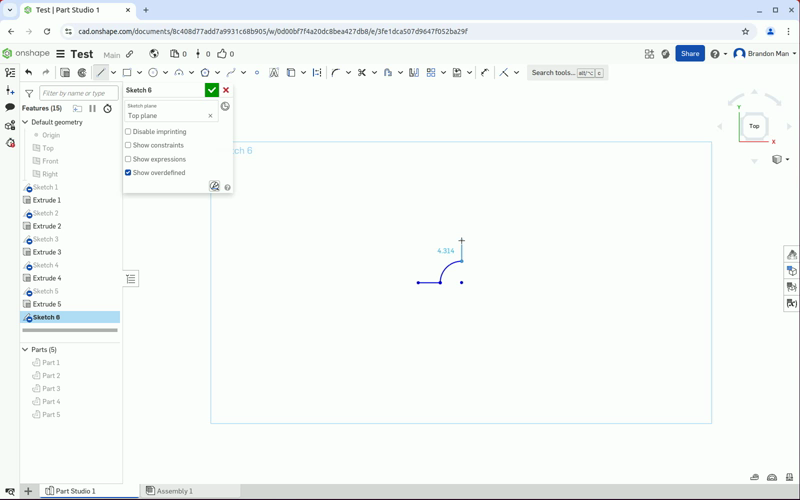
click(461, 240)
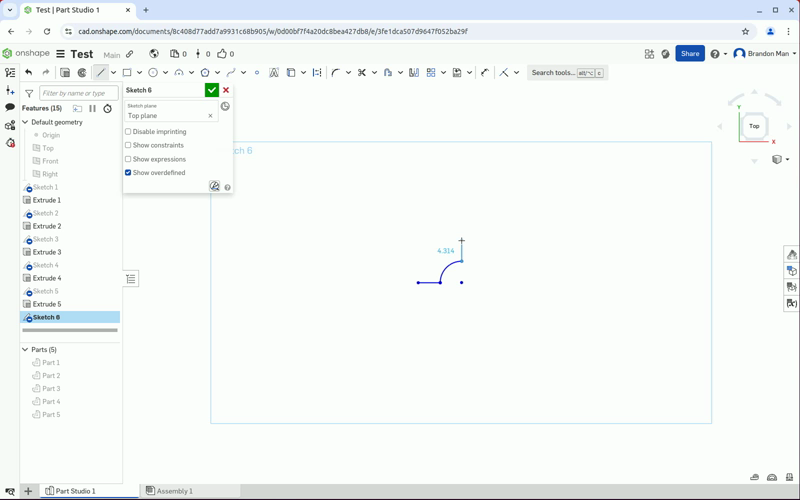
key_up(shift)
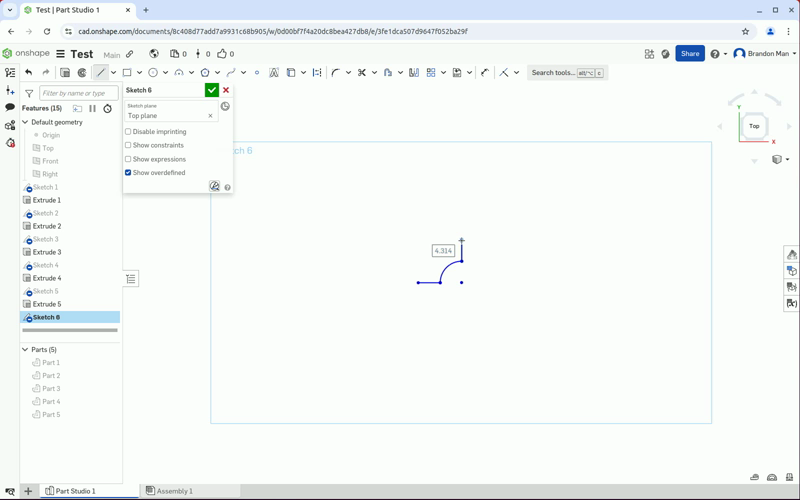
key(esc)
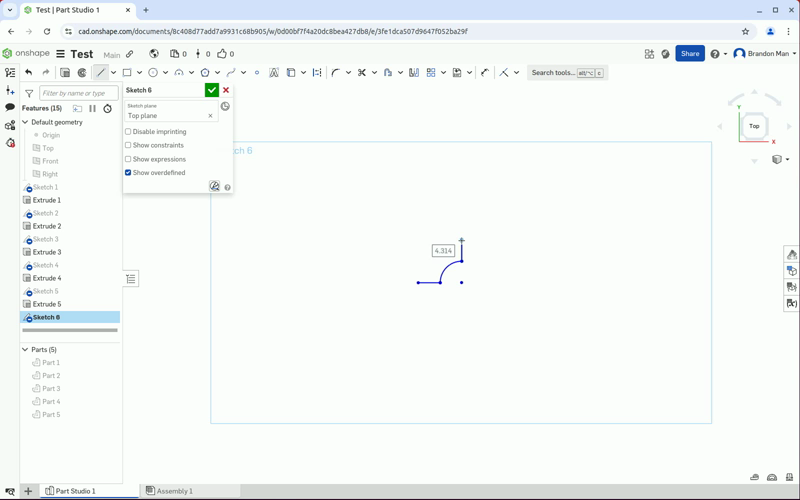
key(a)
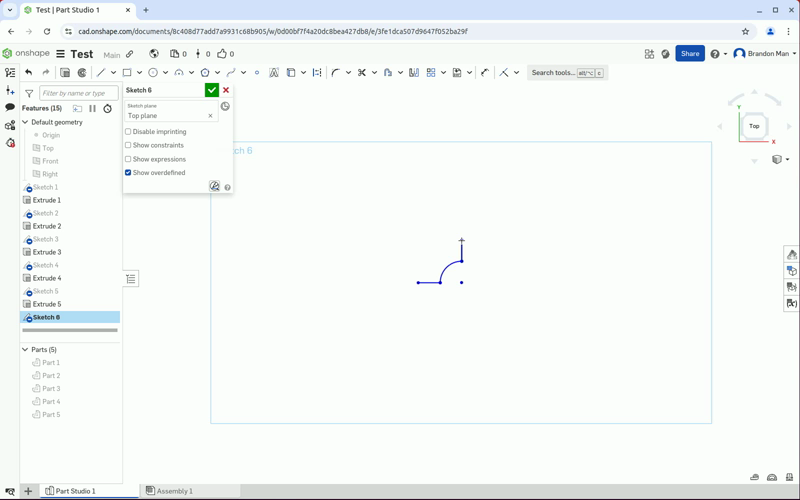
mouse_move(461, 240)
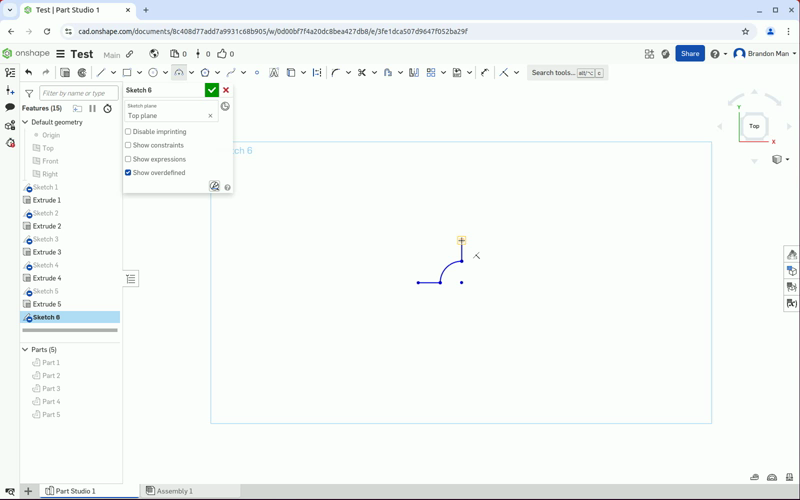
click(461, 240)
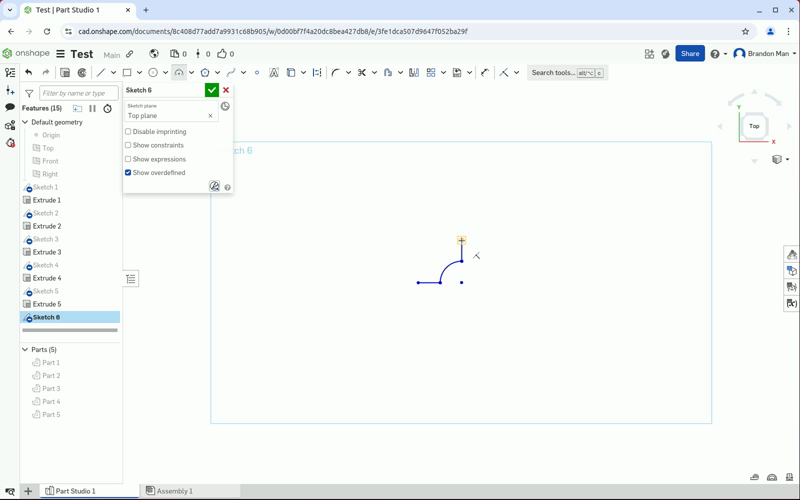
mouse_move(418, 282)
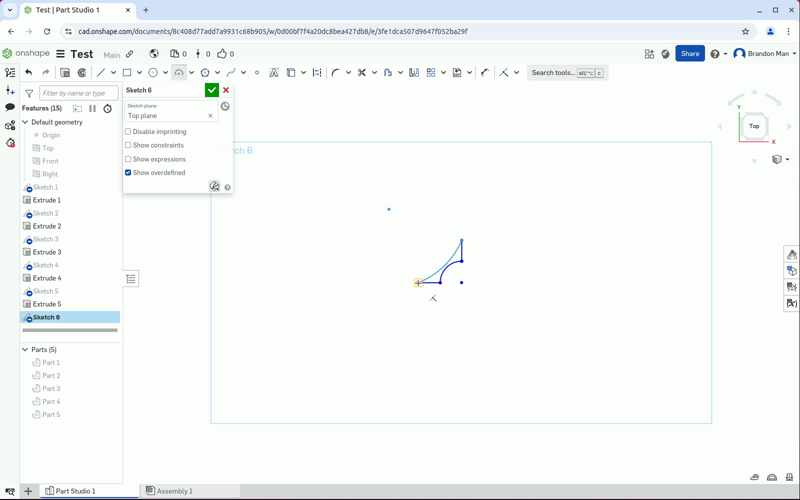
click(418, 282)
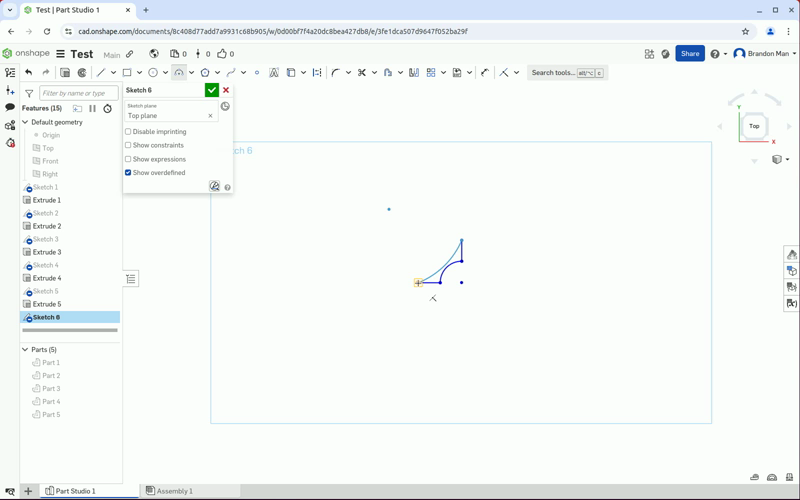
key_down(shift)
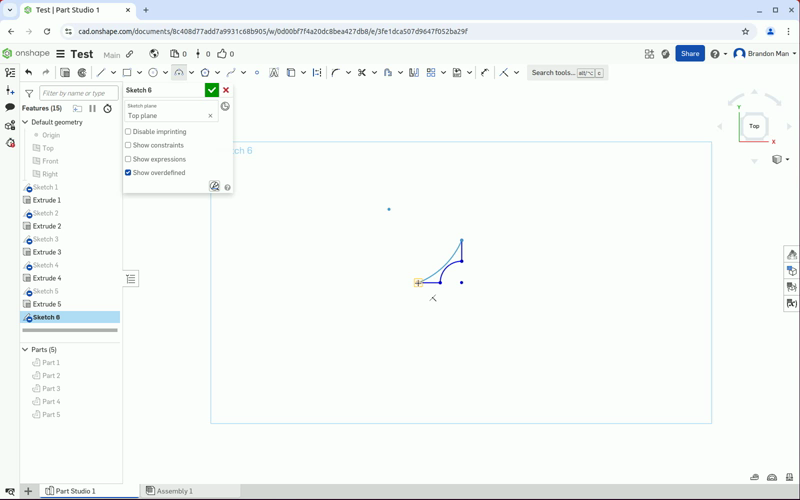
mouse_move(431, 252)
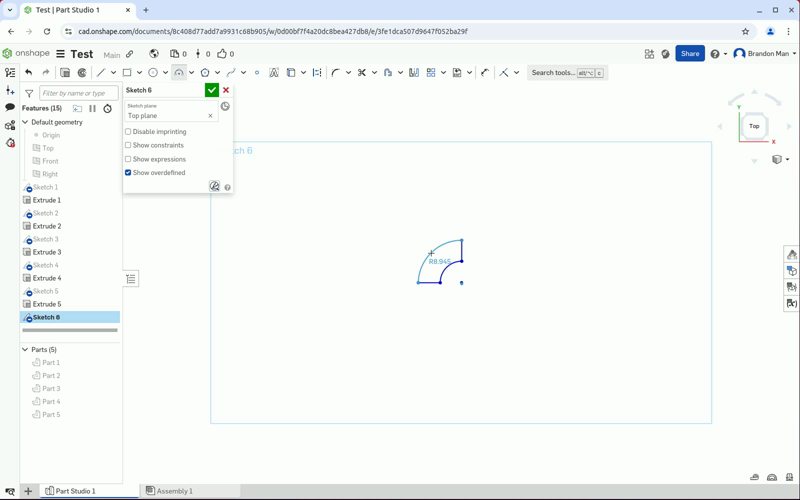
click(431, 252)
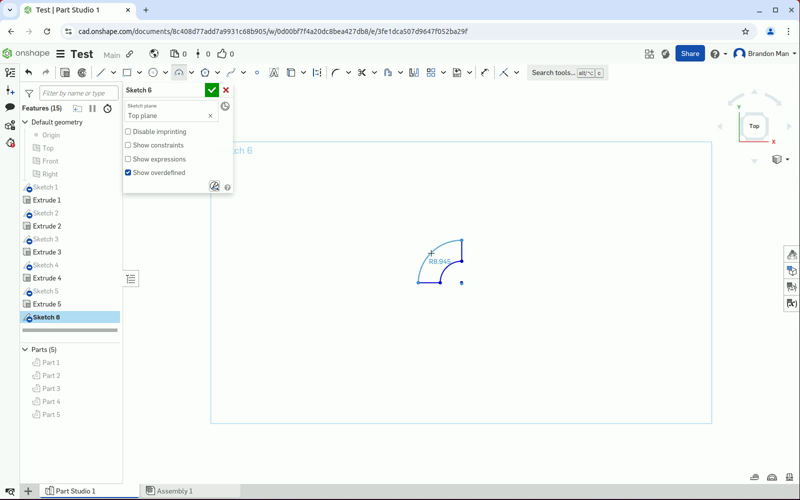
key_up(shift)
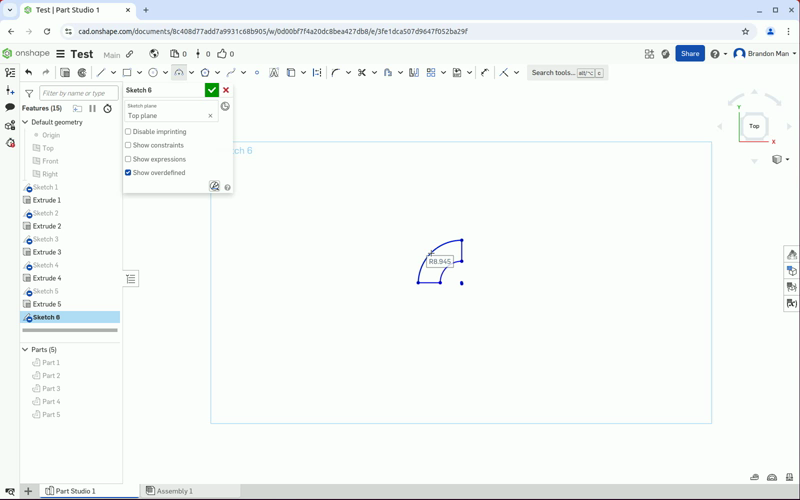
key(esc)
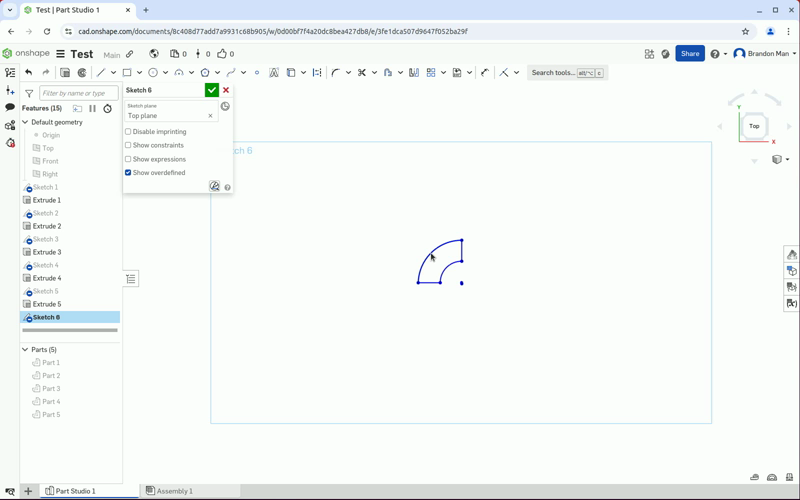
mouse_move(425, 281)
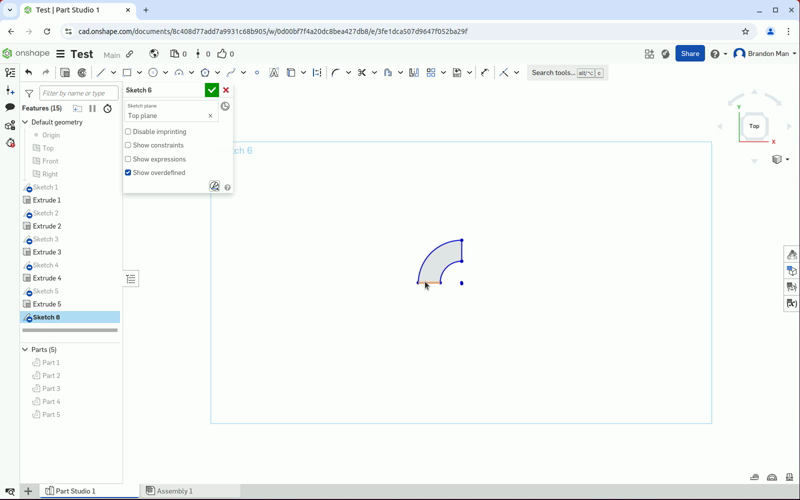
scroll(6)
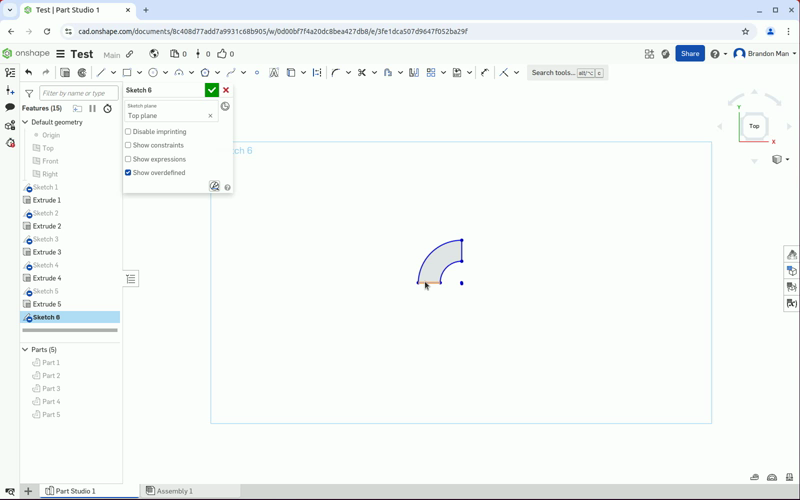
scroll(6)
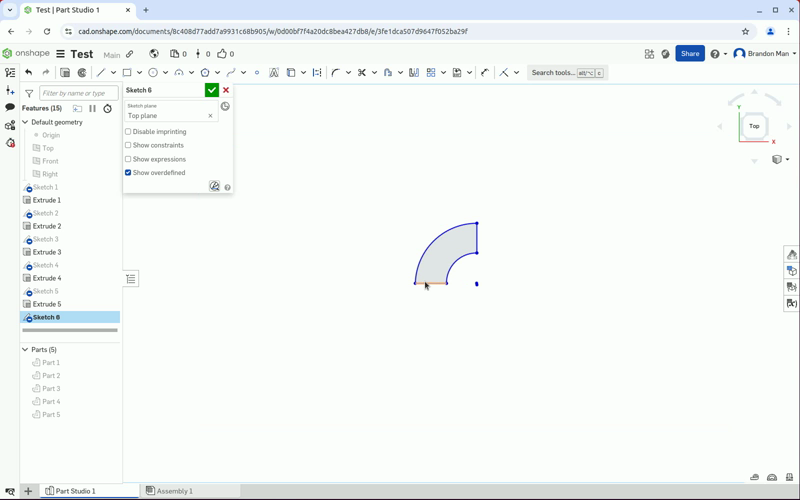
scroll(6)
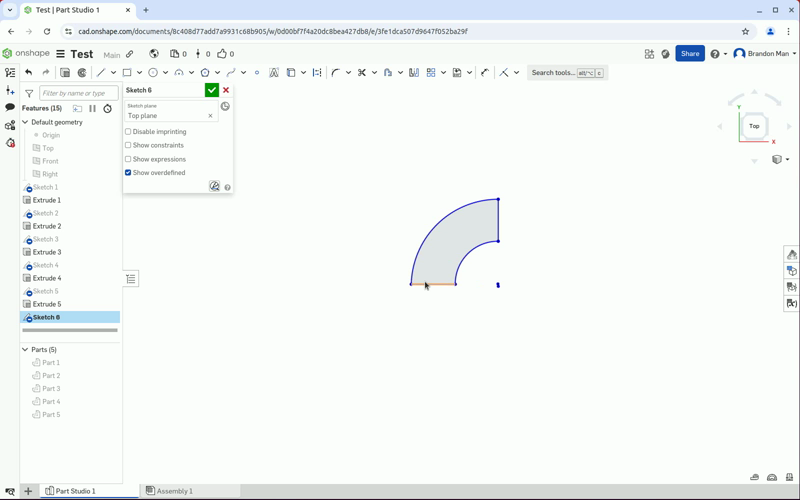
scroll(6)
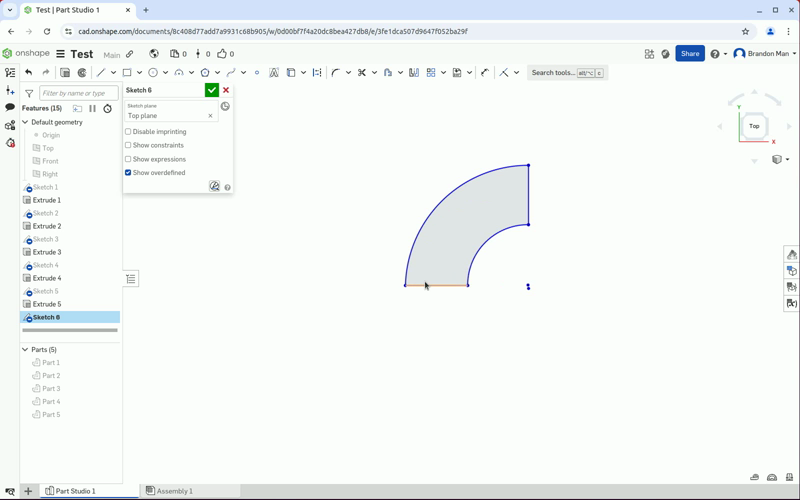
scroll(6)
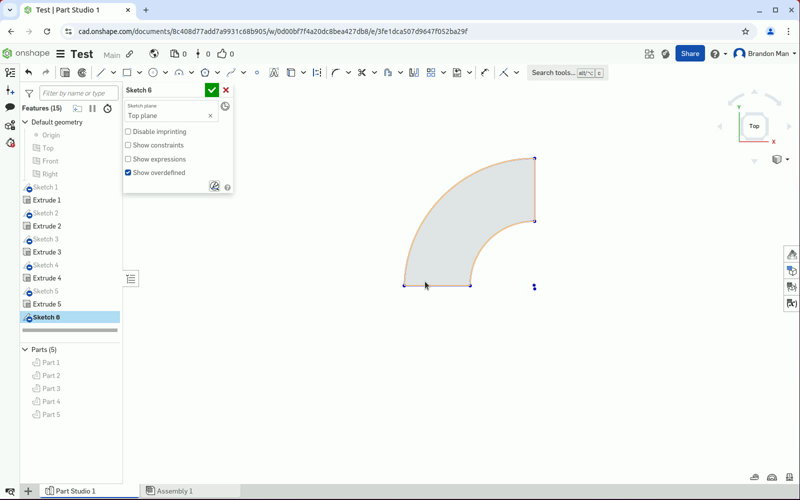
scroll(6)
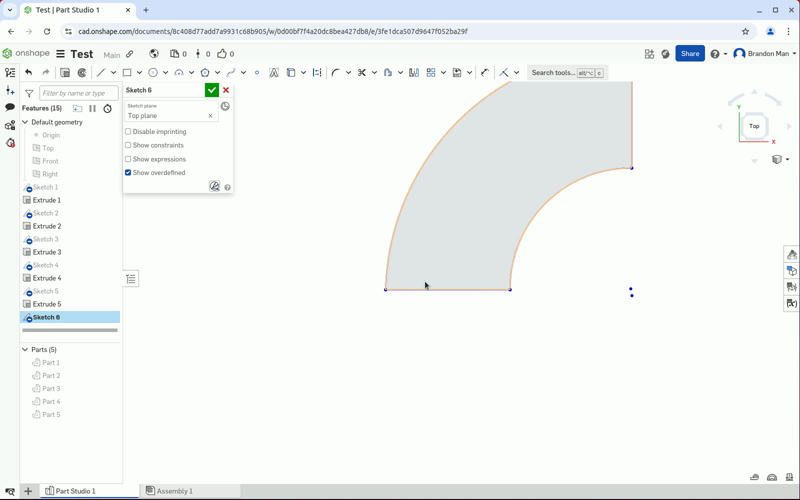
scroll(6)
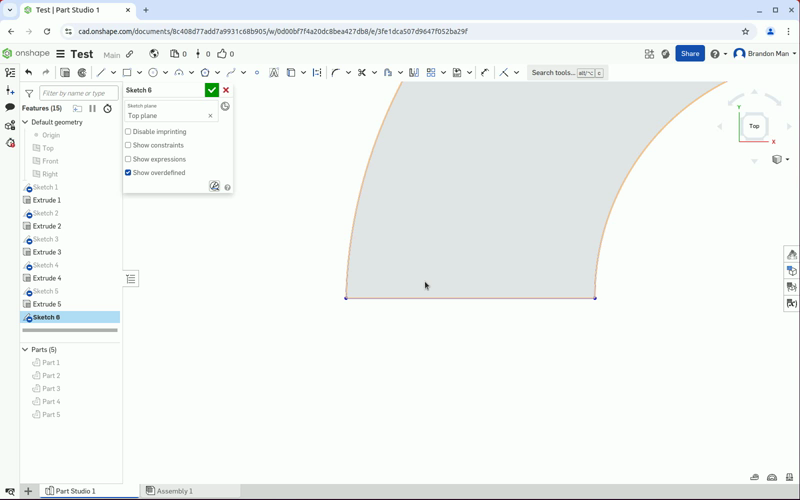
click(425, 281)
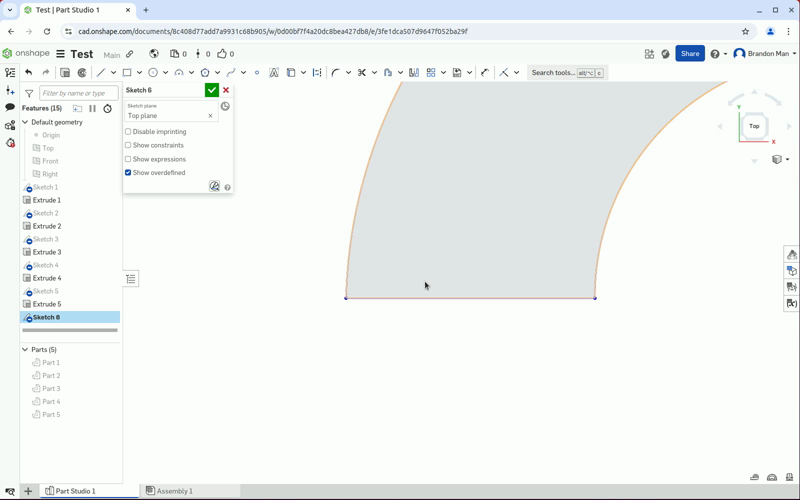
scroll(-6)
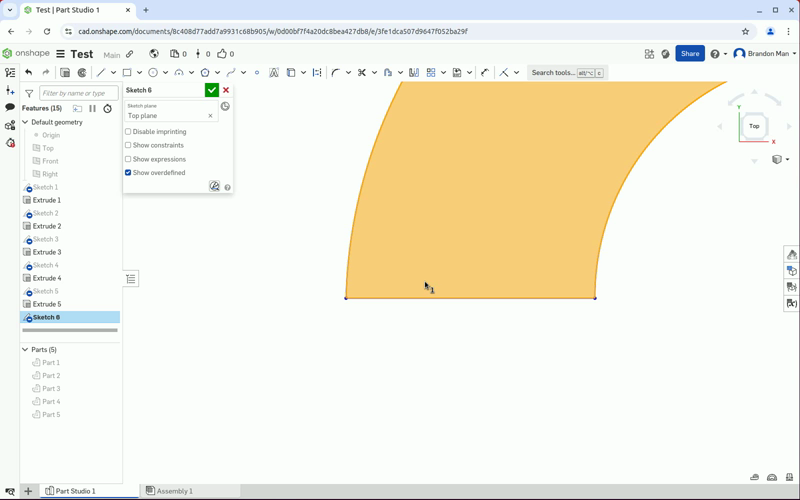
scroll(-6)
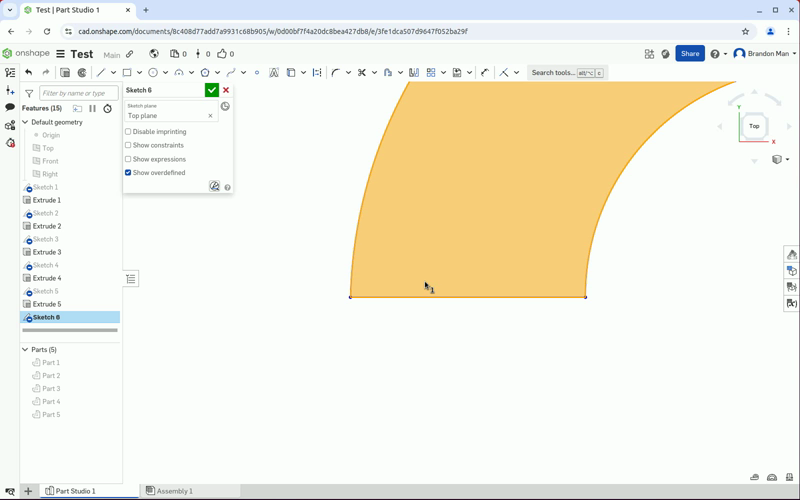
scroll(-6)
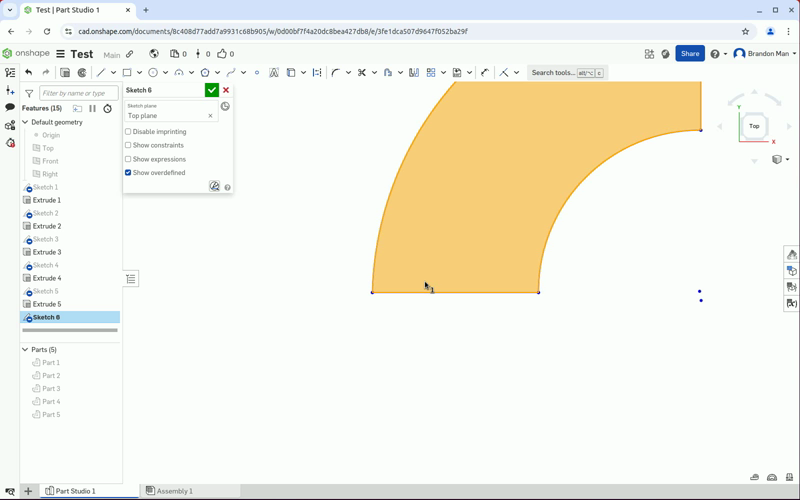
scroll(-6)
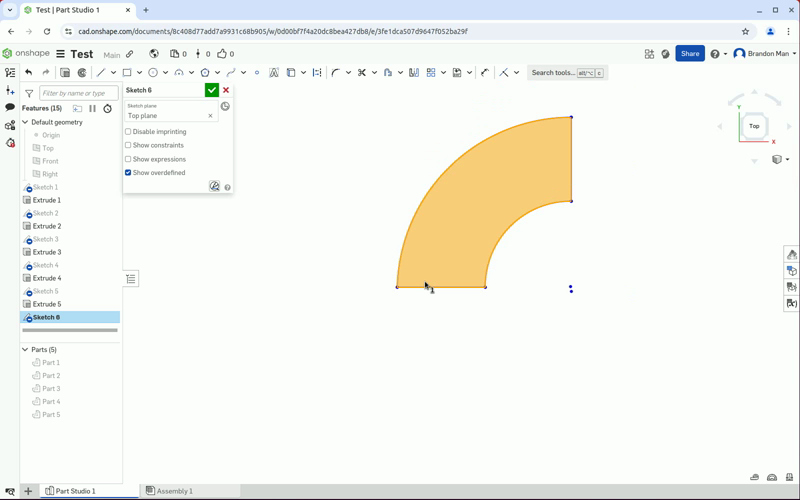
scroll(-6)
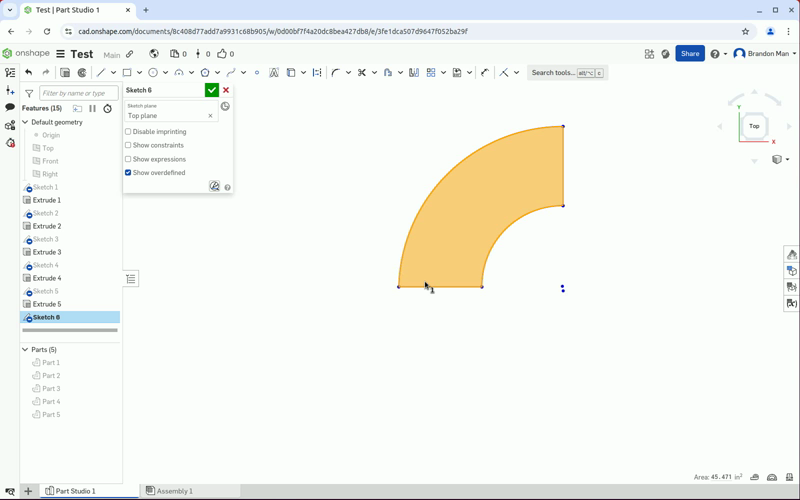
scroll(-6)
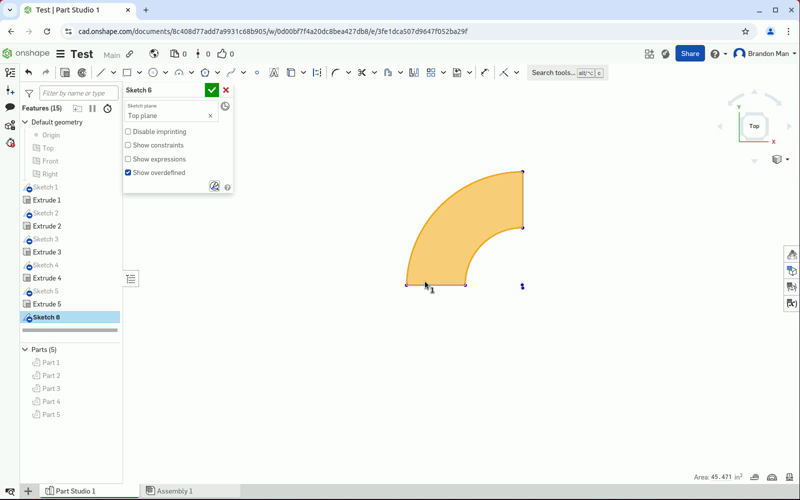
scroll(-6)
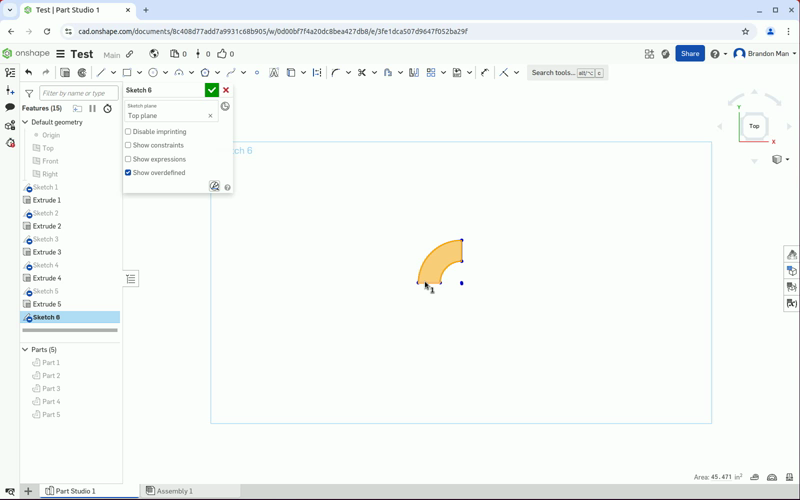
mouse_move(73, 352)
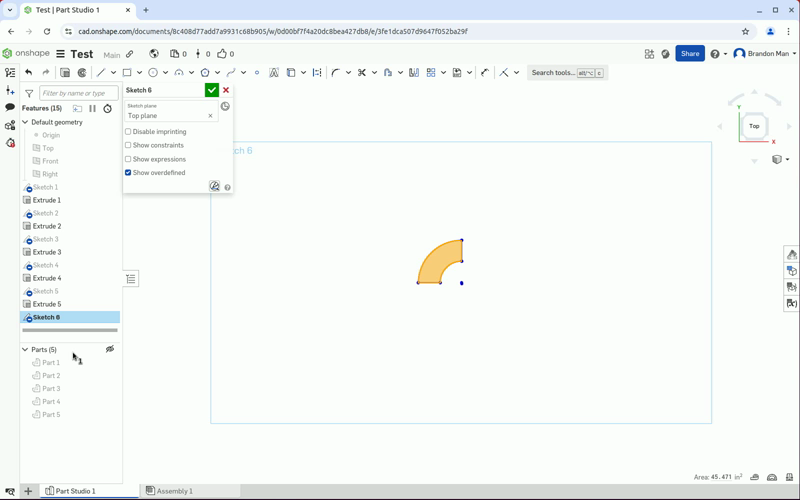
key(shift+y)
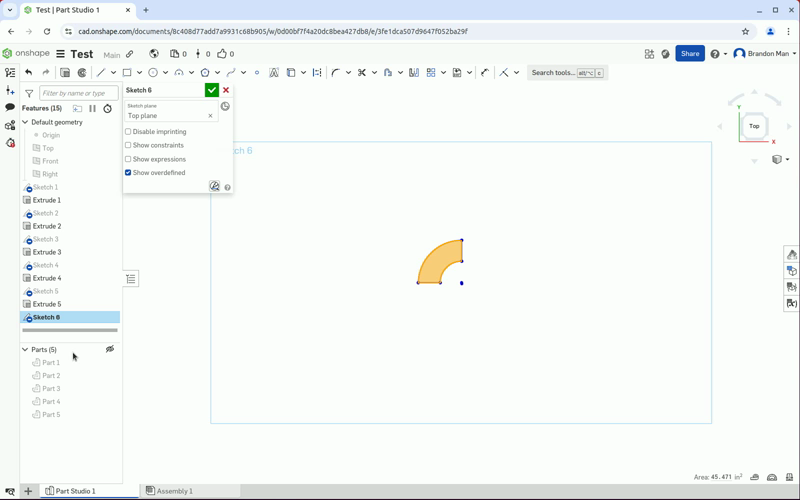
key(shift+e)
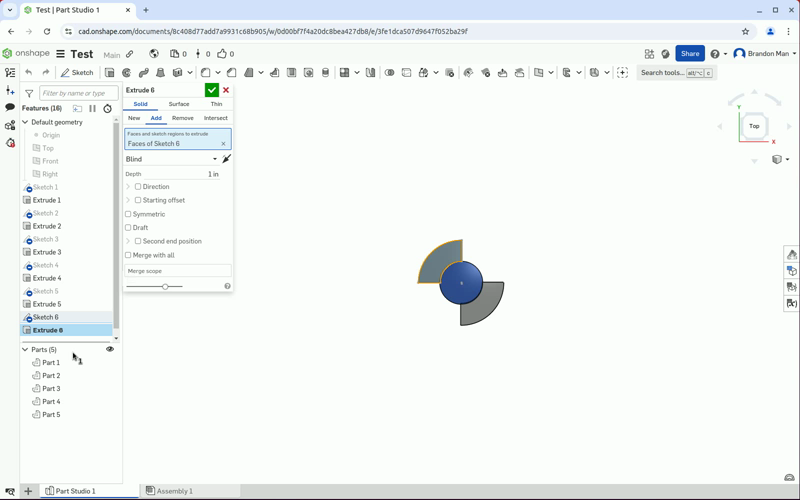
mouse_move(143, 106)
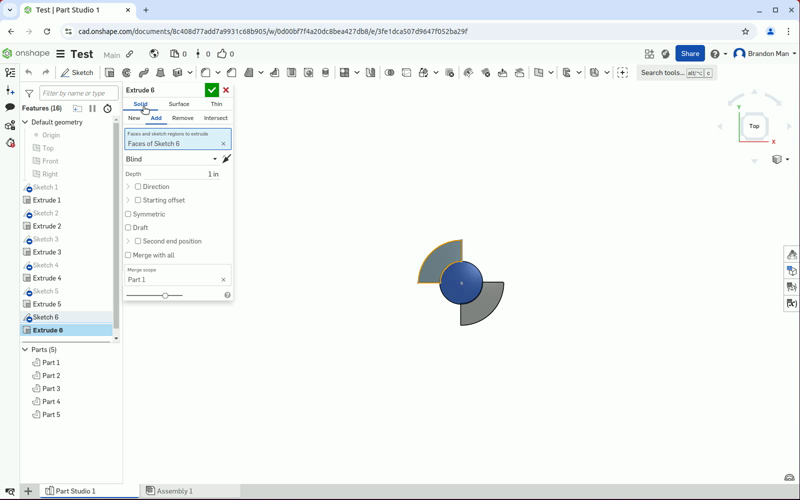
click(143, 106)
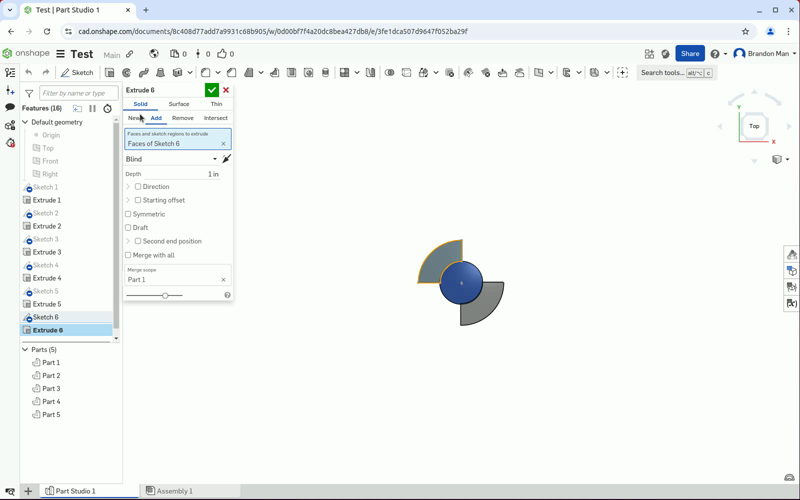
mouse_move(137, 120)
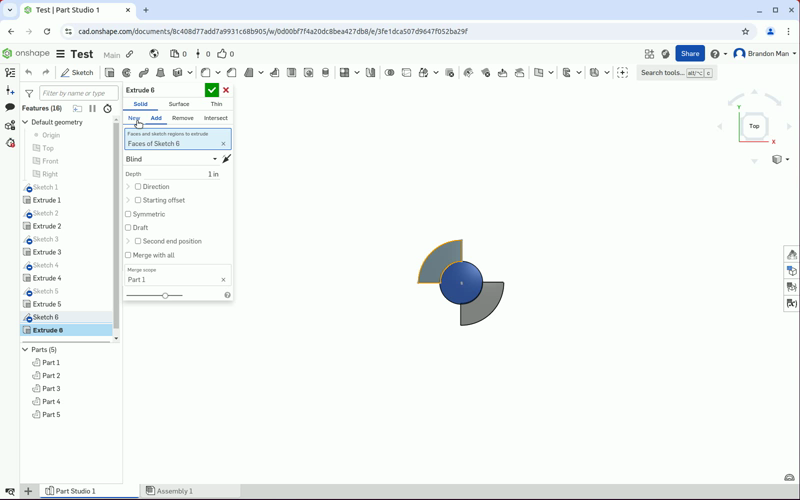
click(137, 120)
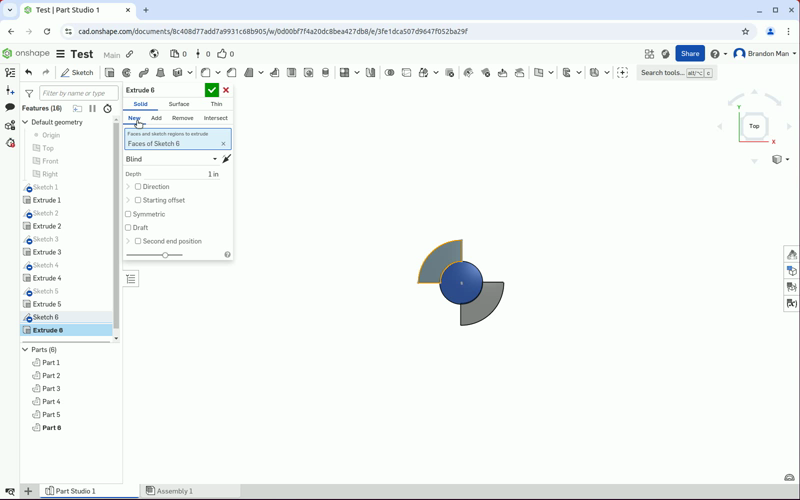
key(tab, 4)
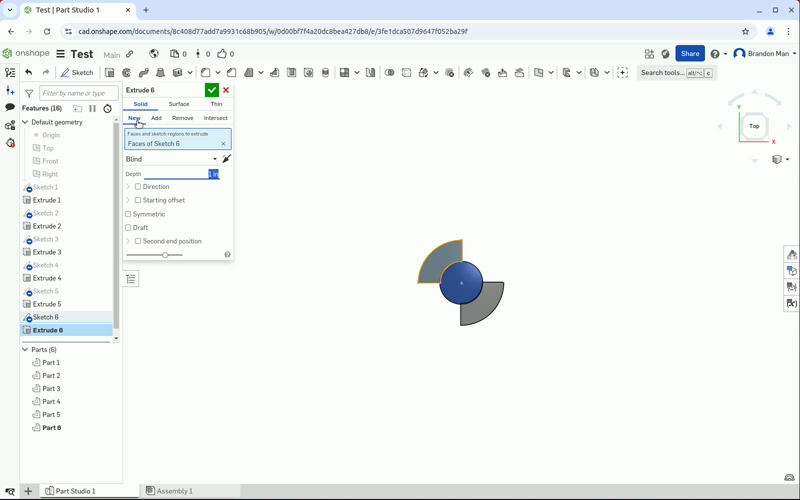
text(28.886)
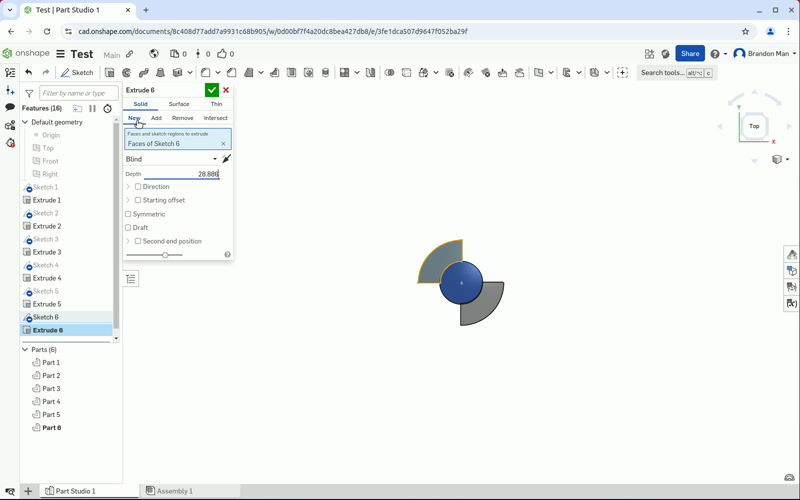
key(tab, 3)
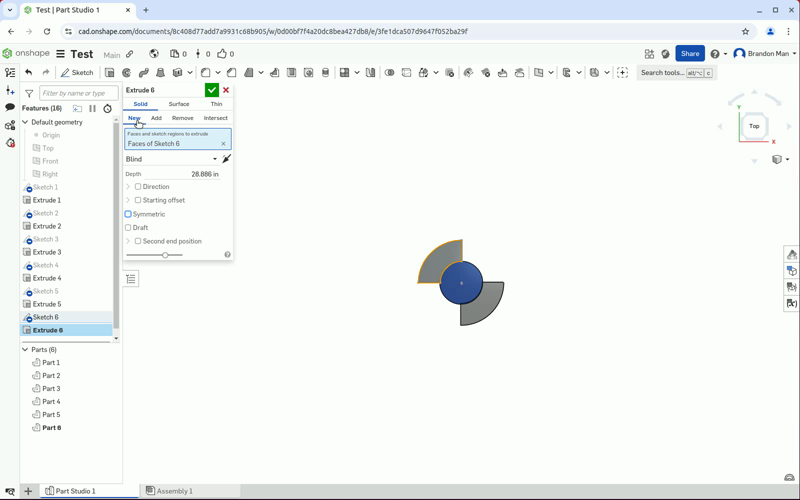
key(space)
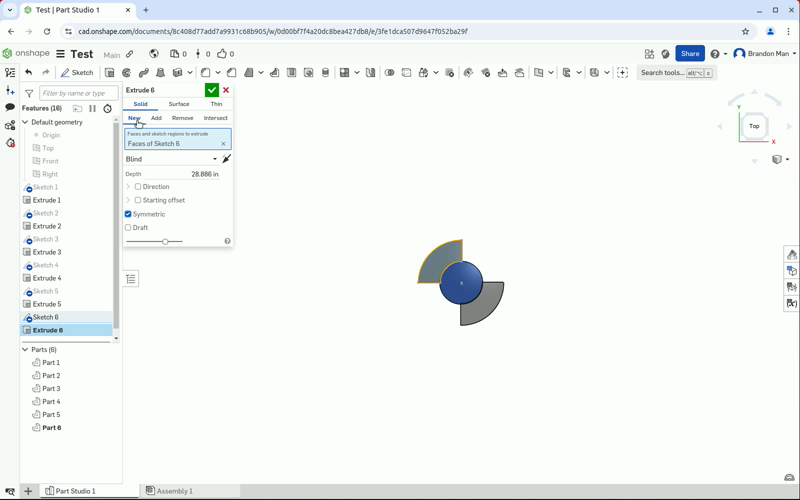
key(enter)
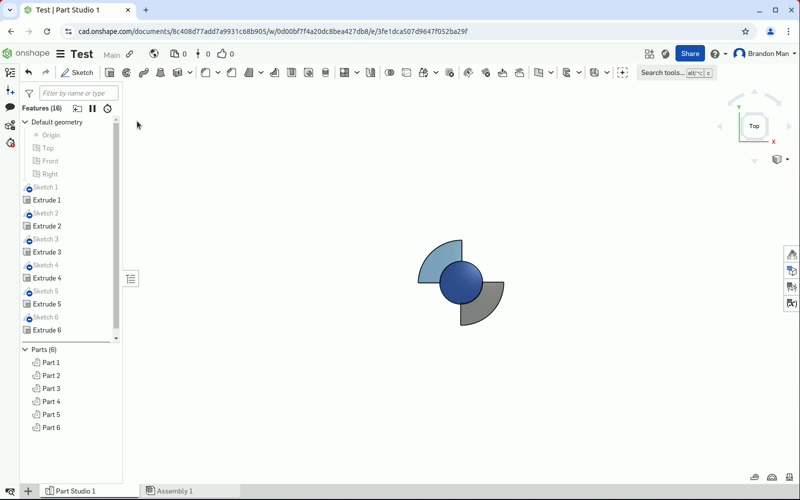
key(shift+h)
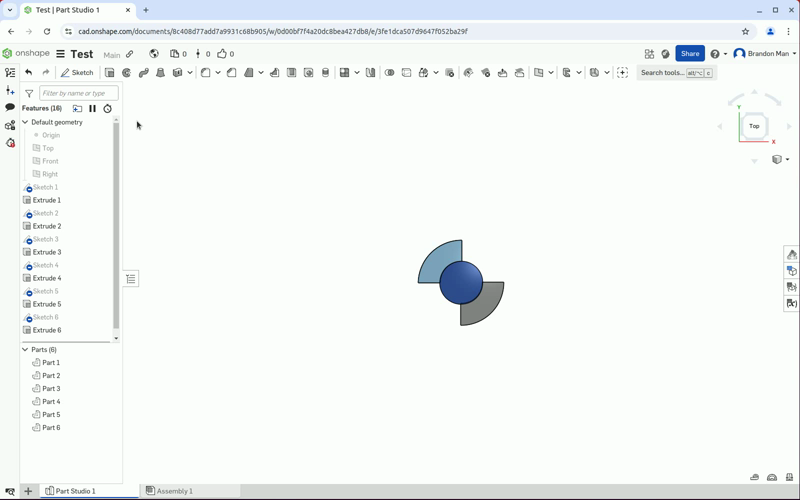
key(shift+h)
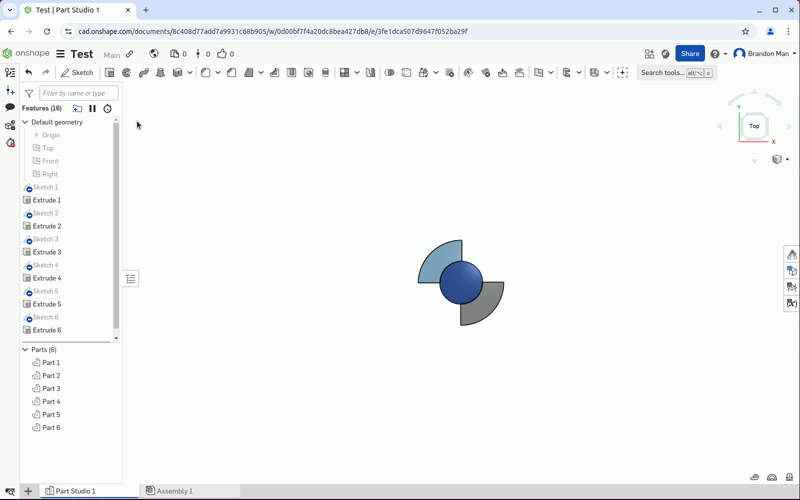
mouse_move(69, 189)
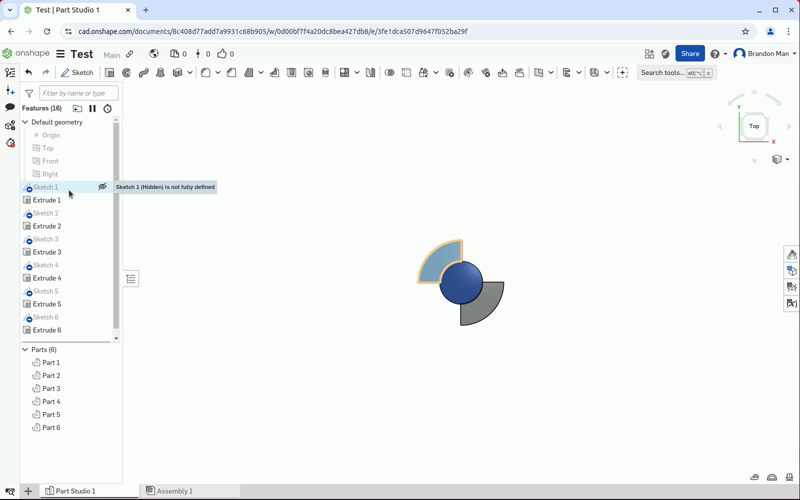
click(69, 189)
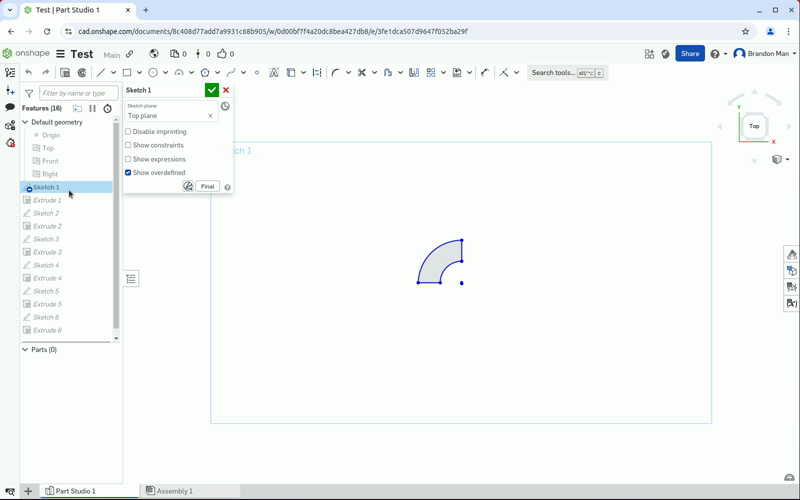
mouse_move(229, 92)
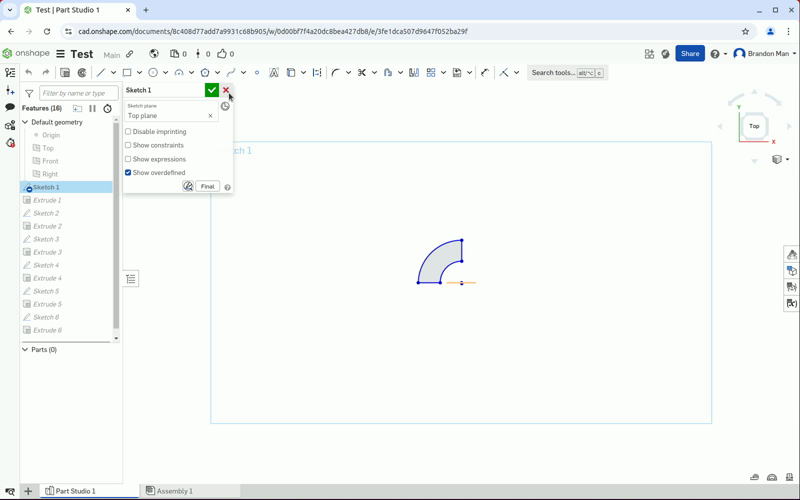
click(229, 92)
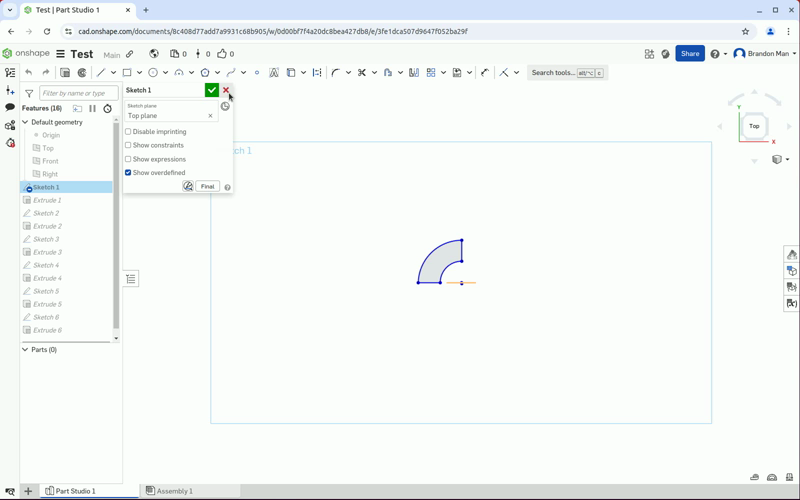
key(shift+s)
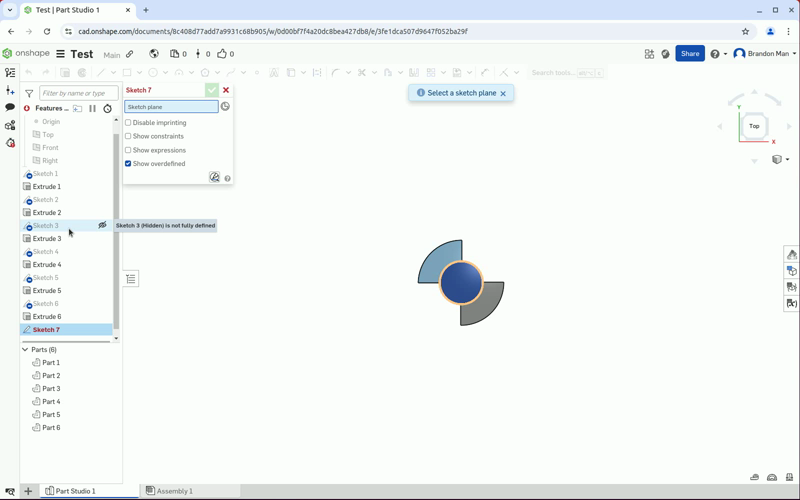
scroll(3)
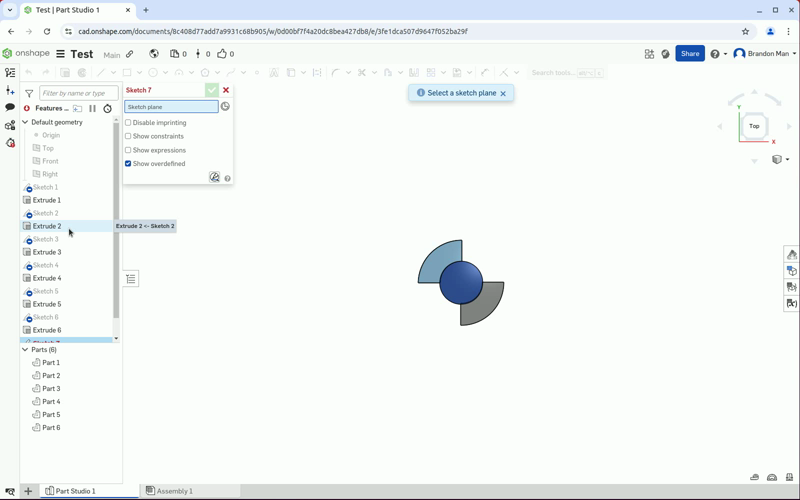
mouse_move(69, 150)
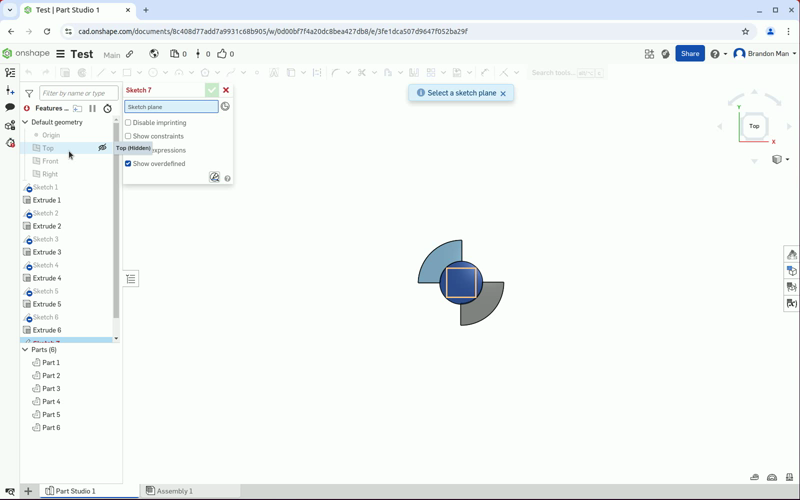
click(69, 150)
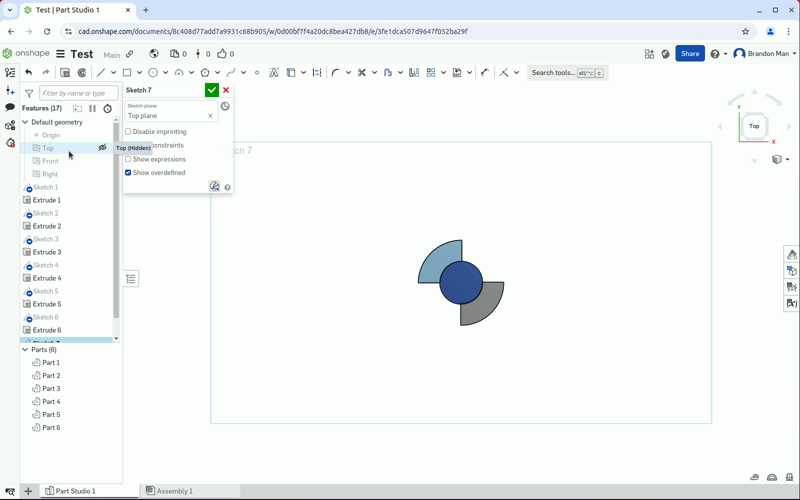
mouse_move(73, 352)
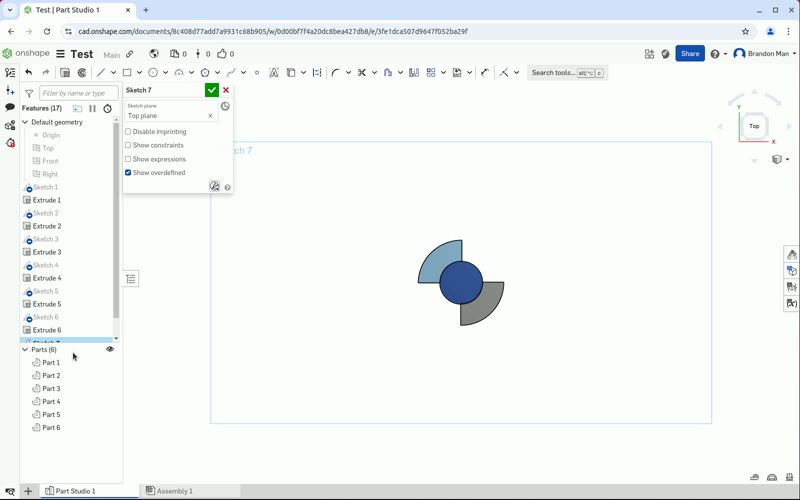
key(y)
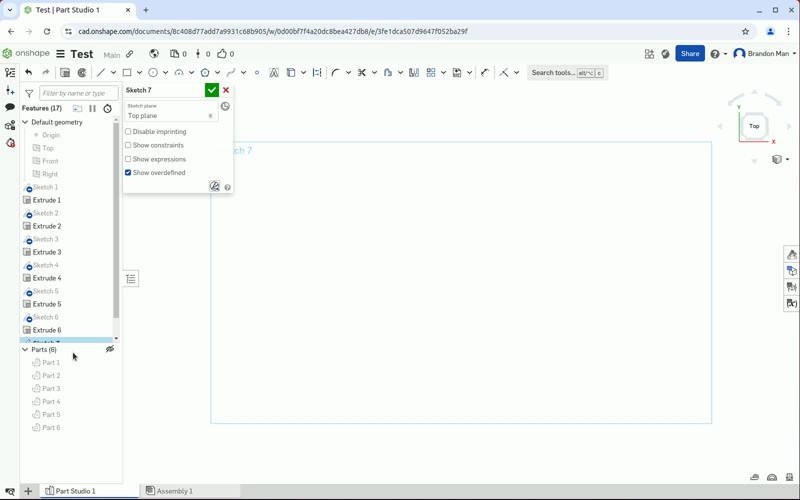
key(a)
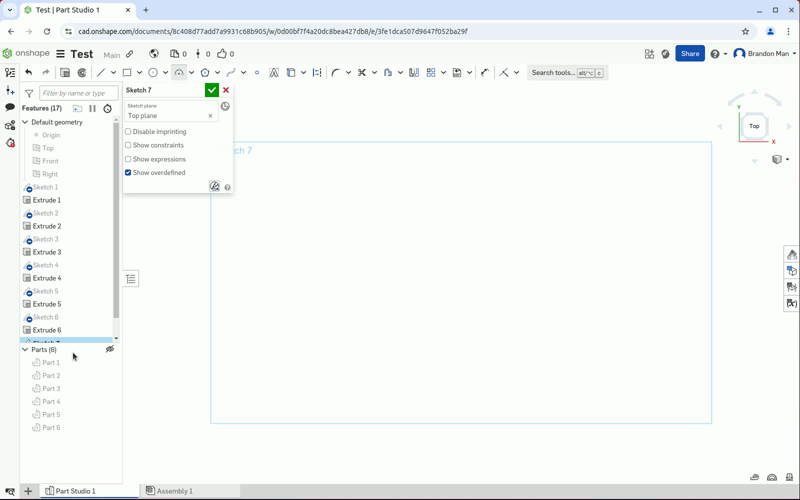
key_down(shift)
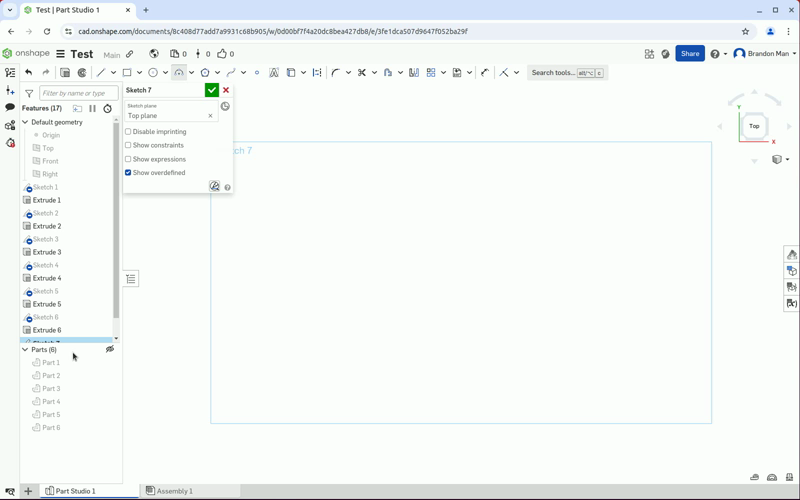
mouse_move(418, 282)
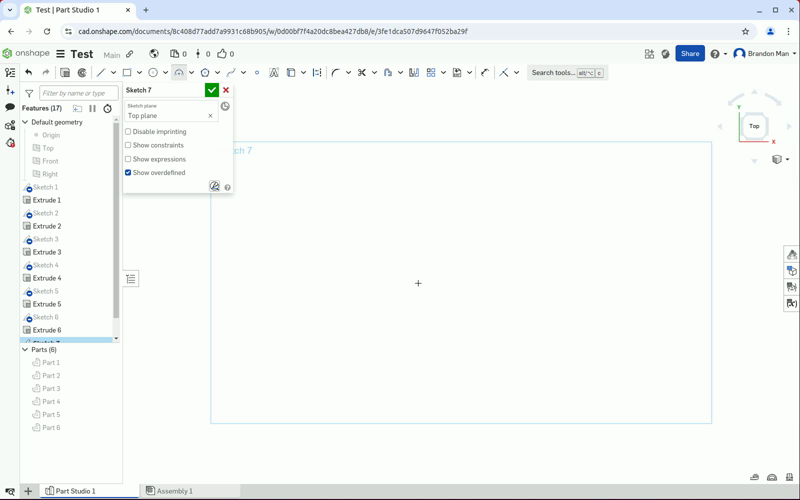
click(418, 282)
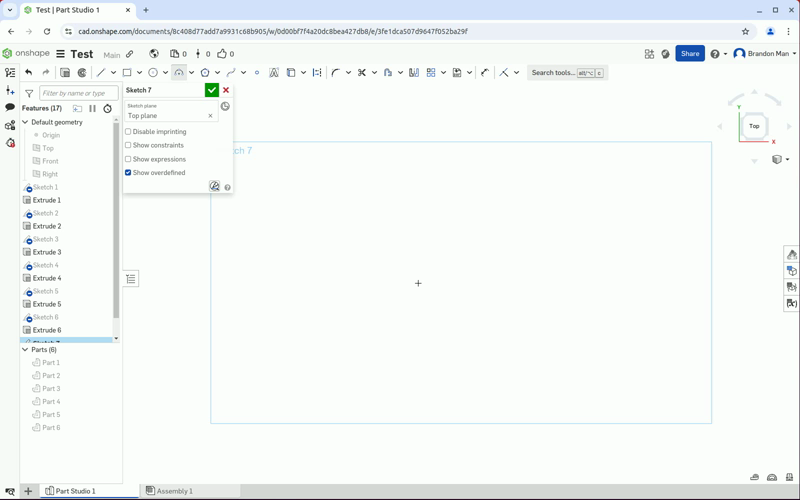
key_up(shift)
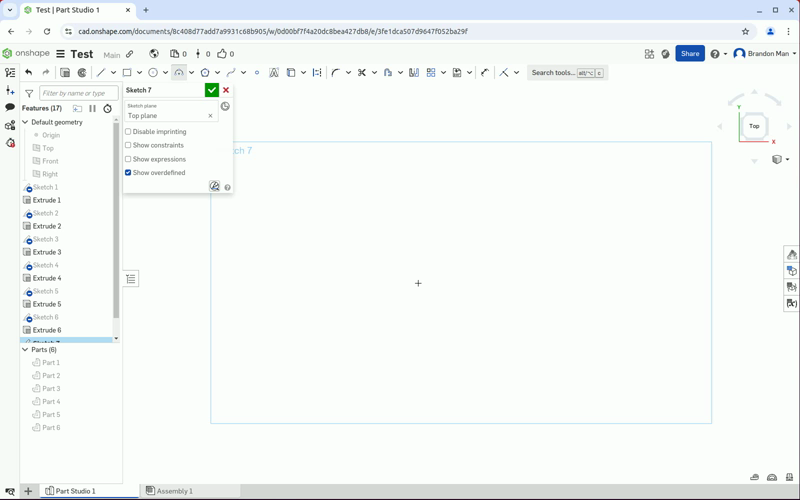
key_down(shift)
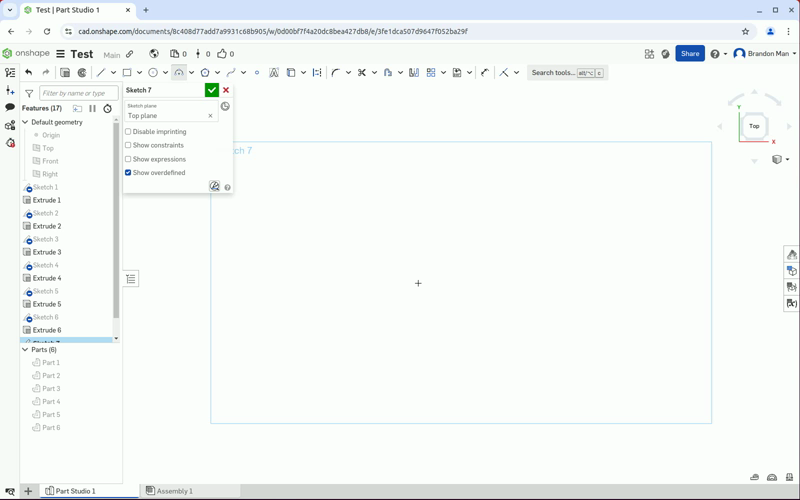
mouse_move(461, 325)
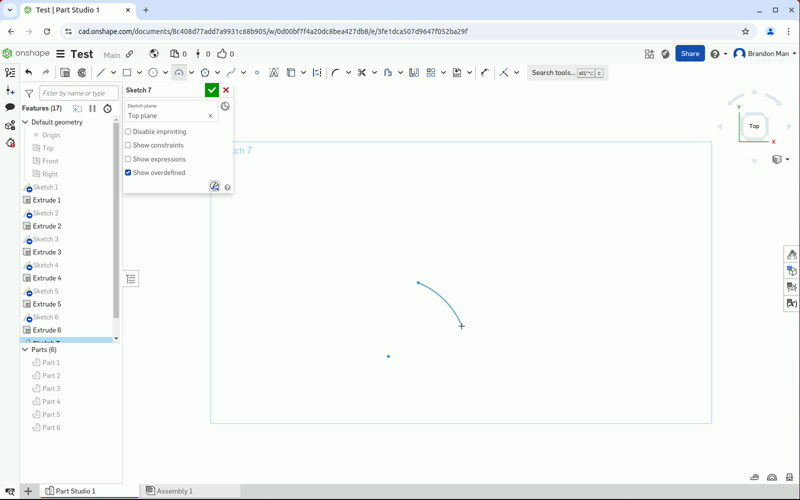
click(461, 325)
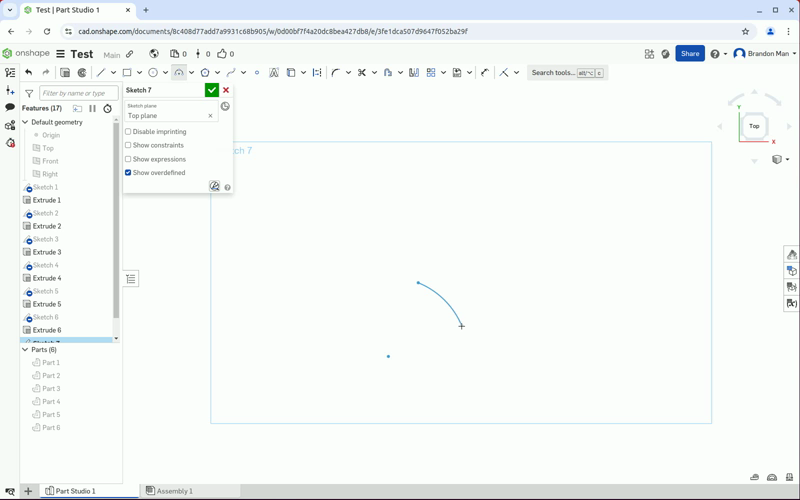
mouse_move(431, 313)
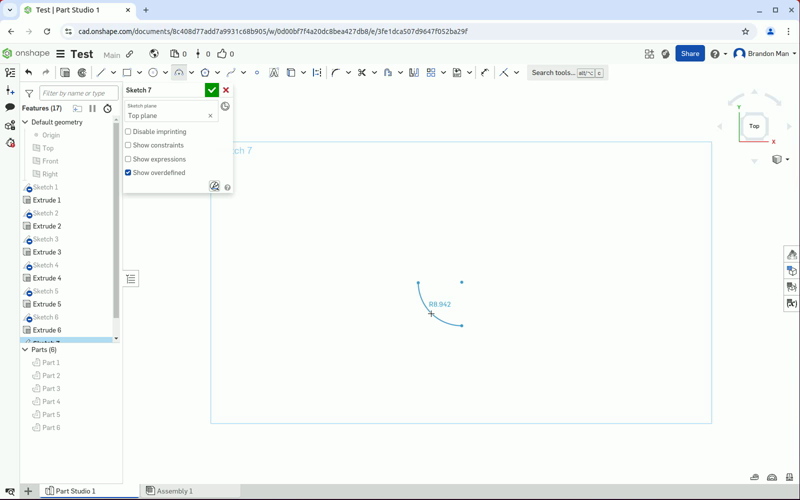
click(431, 313)
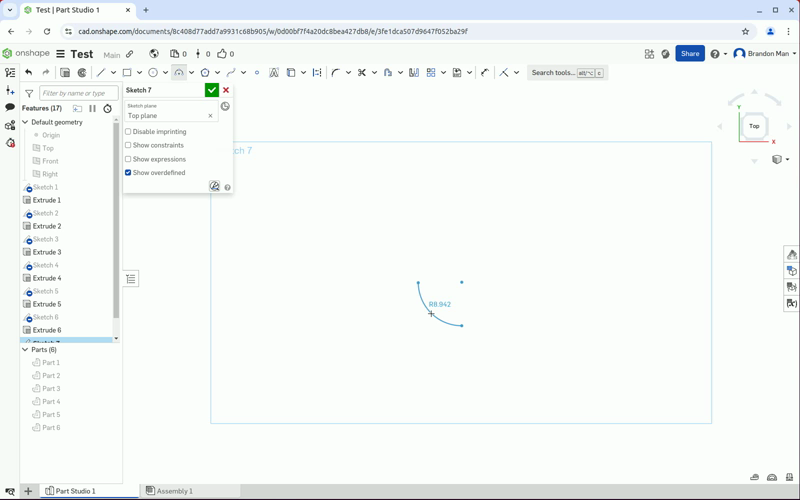
key_up(shift)
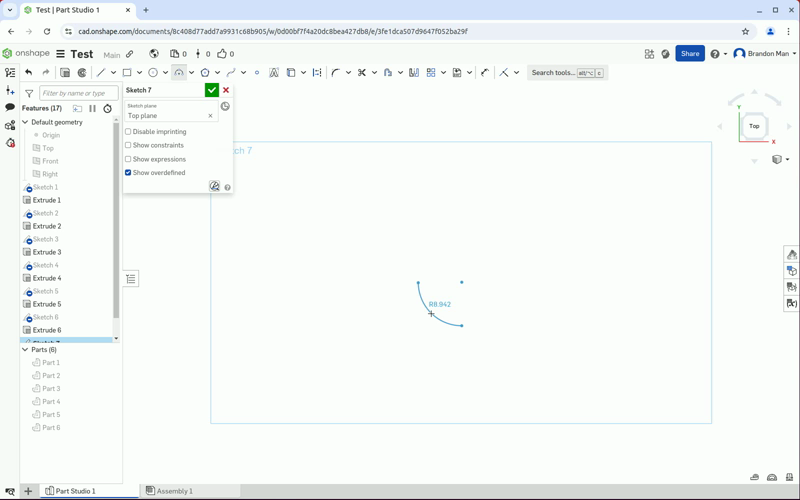
key(esc)
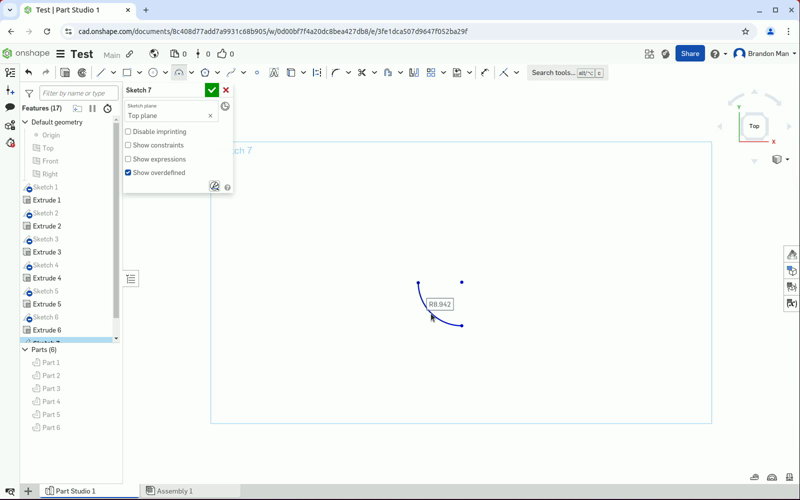
key(l)
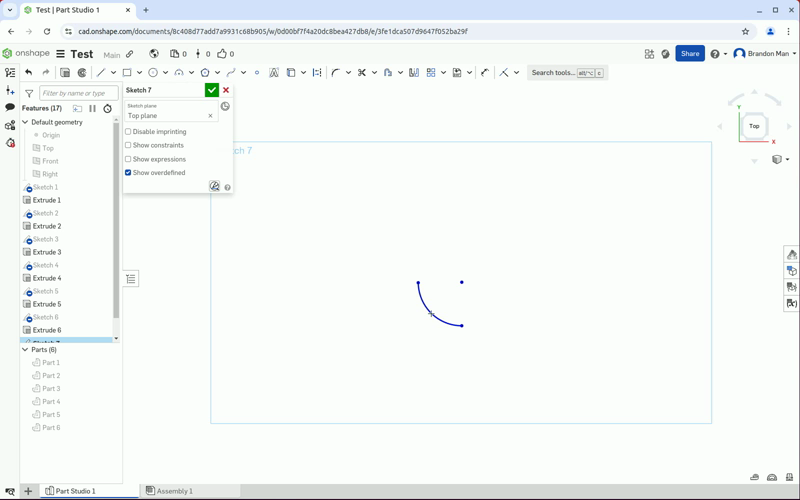
mouse_move(461, 325)
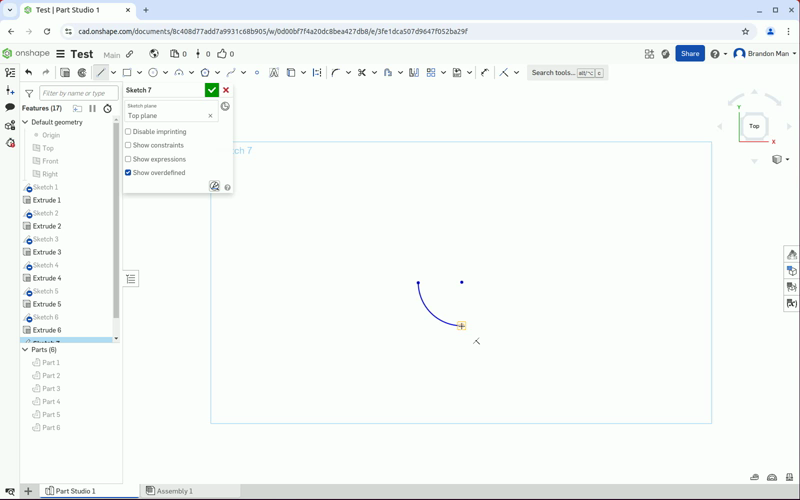
click(461, 325)
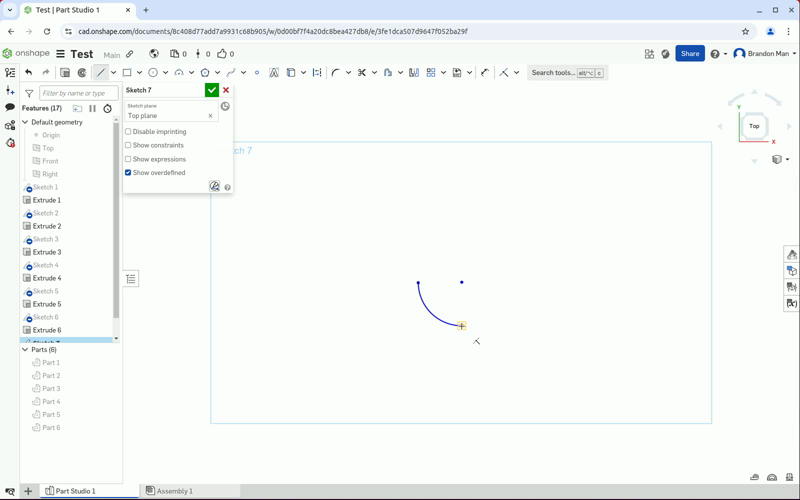
key_down(shift)
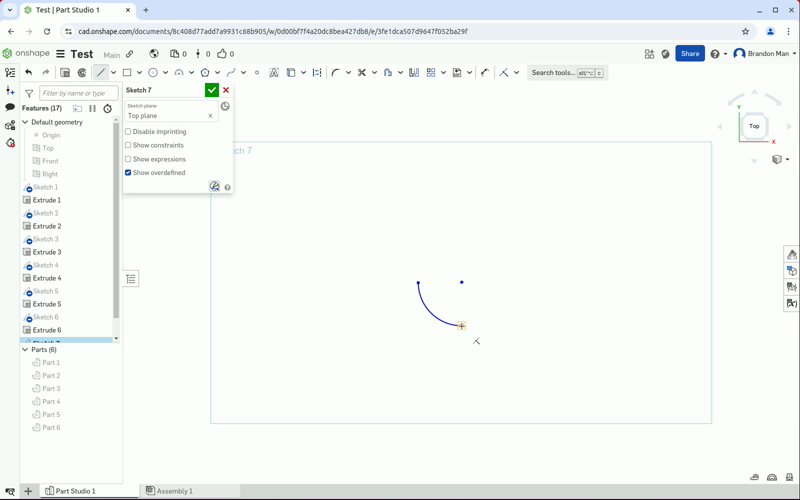
mouse_move(491, 325)
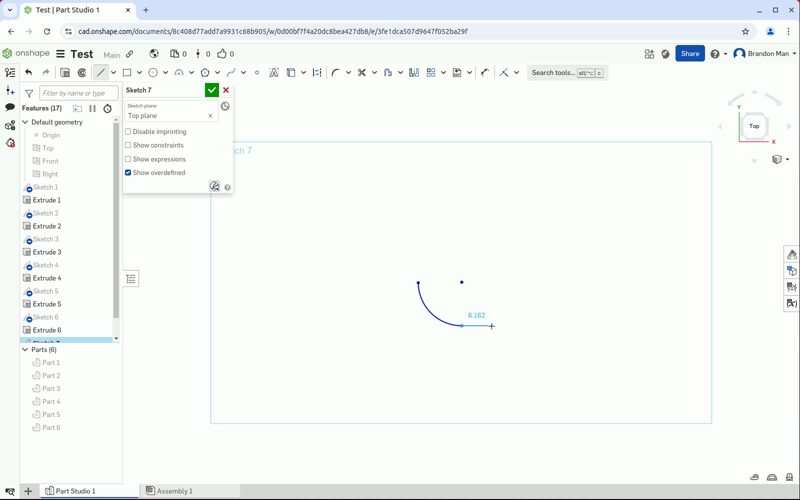
mouse_move(461, 304)
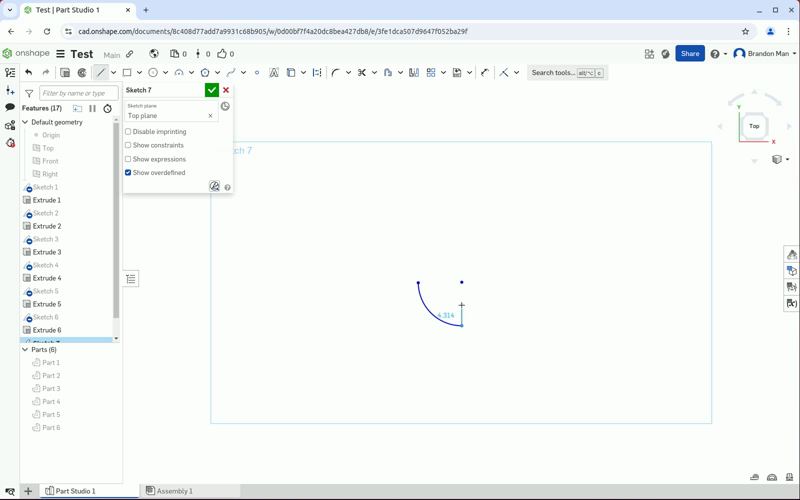
click(461, 304)
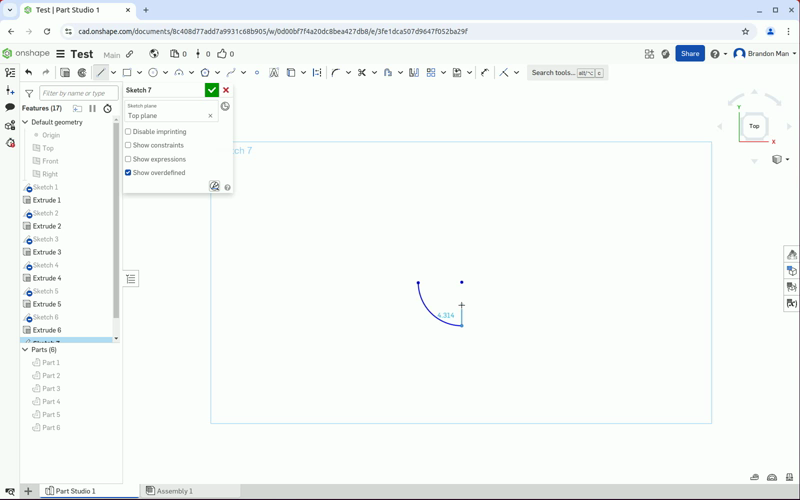
key_up(shift)
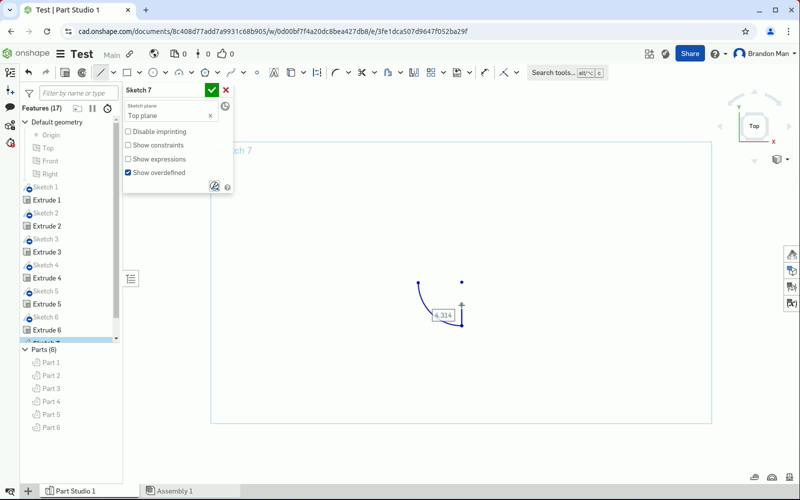
key(esc)
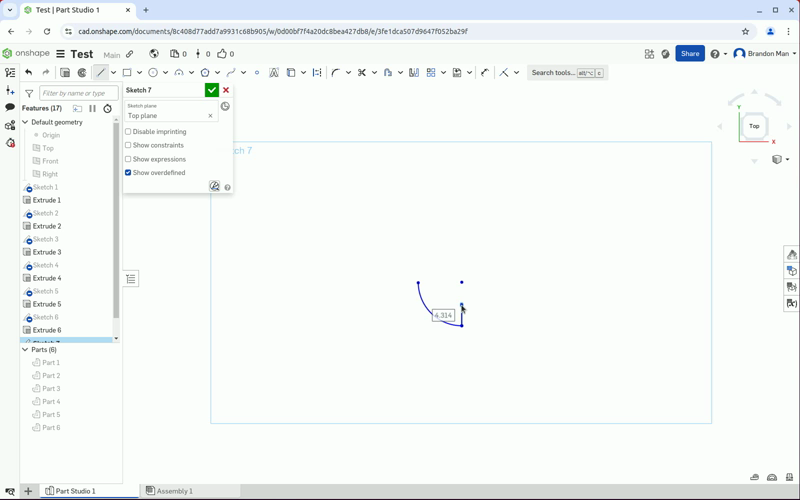
key(a)
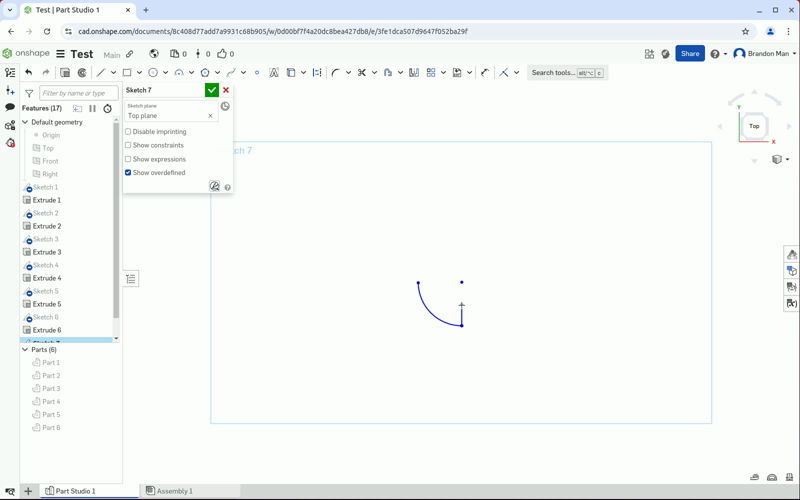
mouse_move(461, 304)
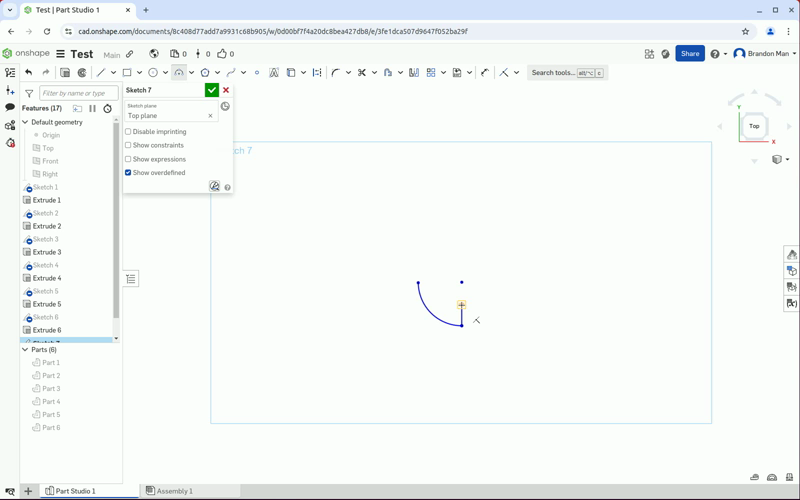
click(461, 304)
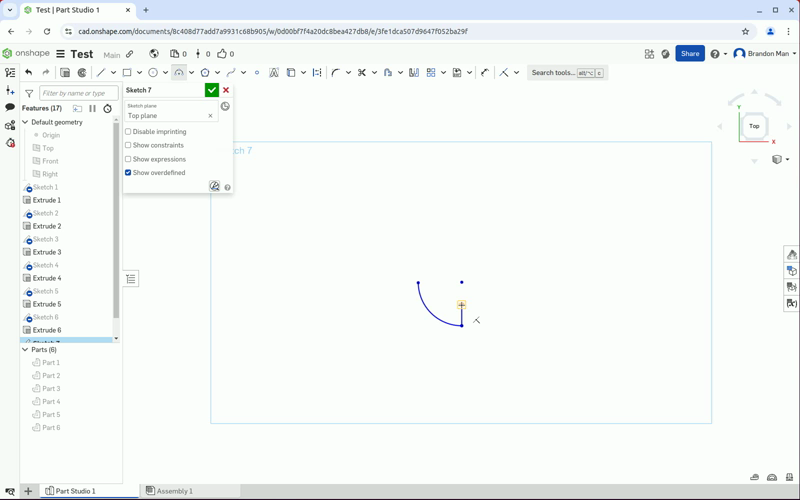
key_down(shift)
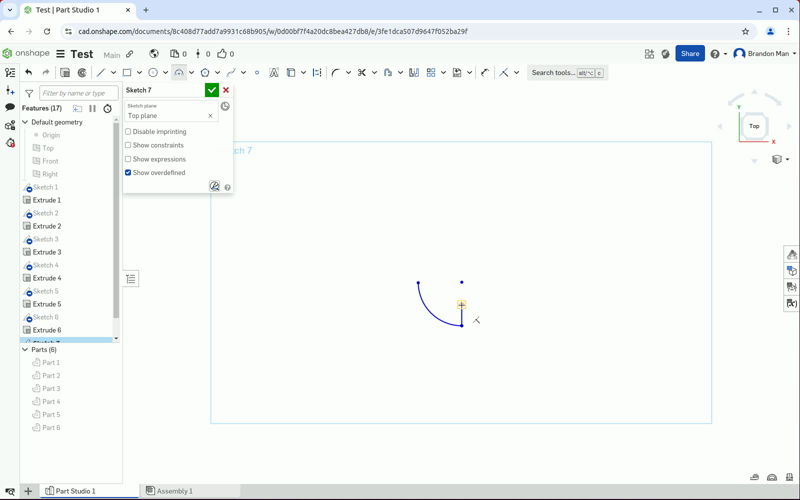
mouse_move(440, 282)
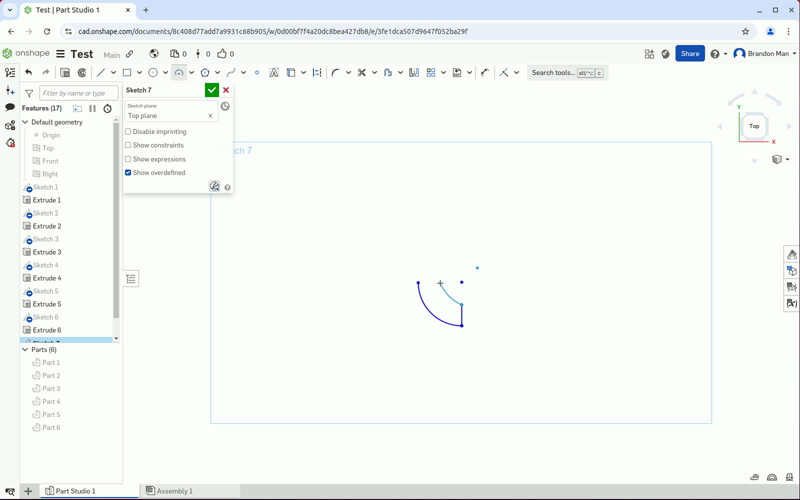
click(440, 282)
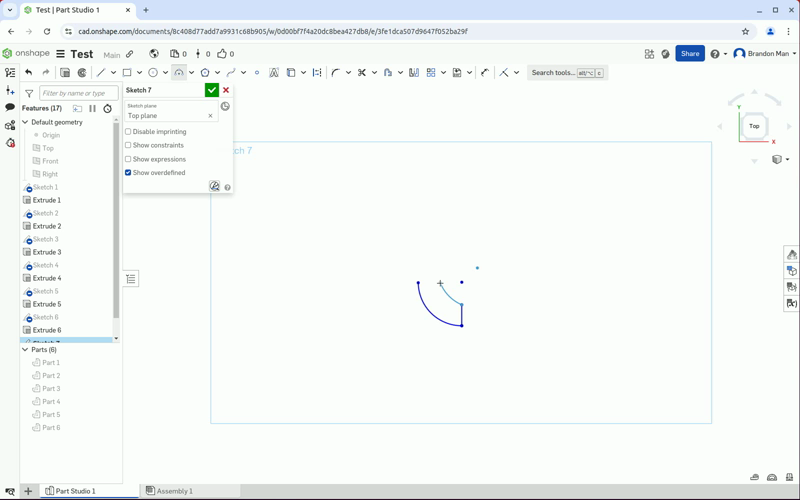
mouse_move(446, 298)
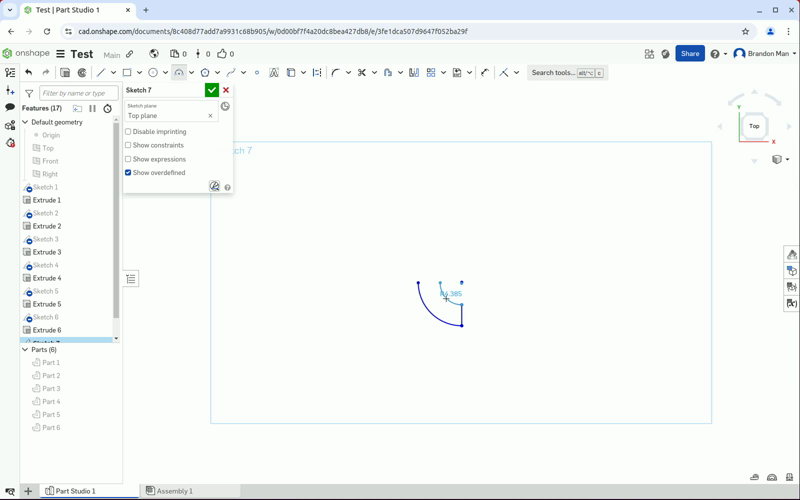
click(446, 298)
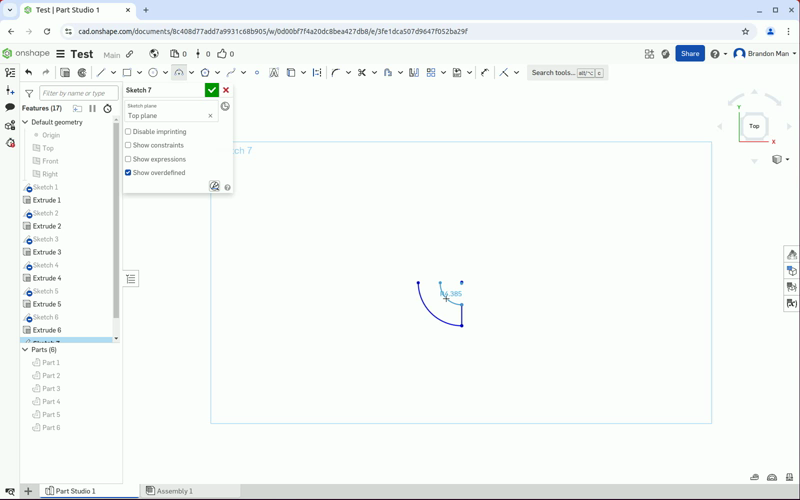
key_up(shift)
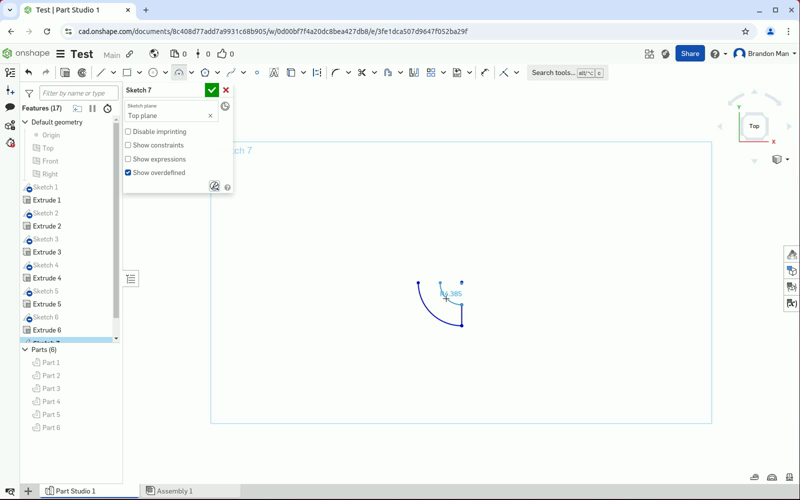
key(esc)
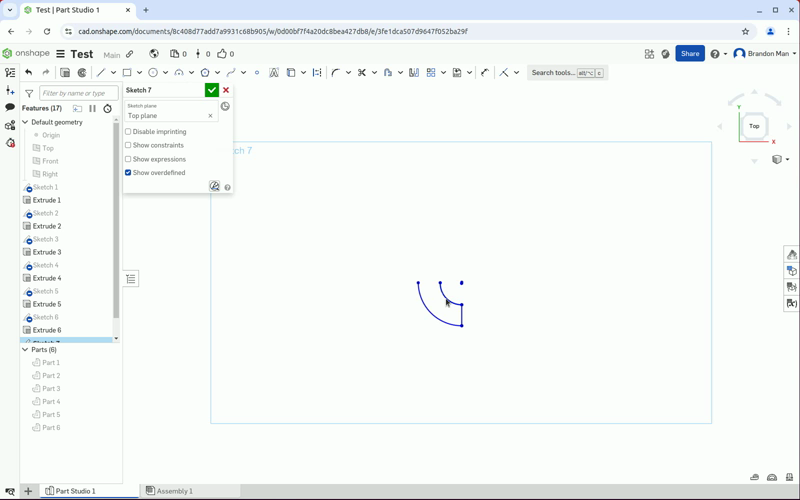
key(l)
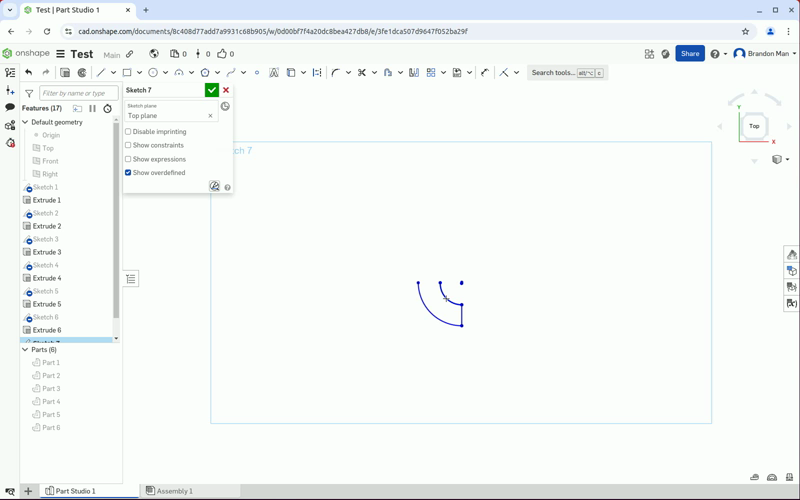
mouse_move(440, 282)
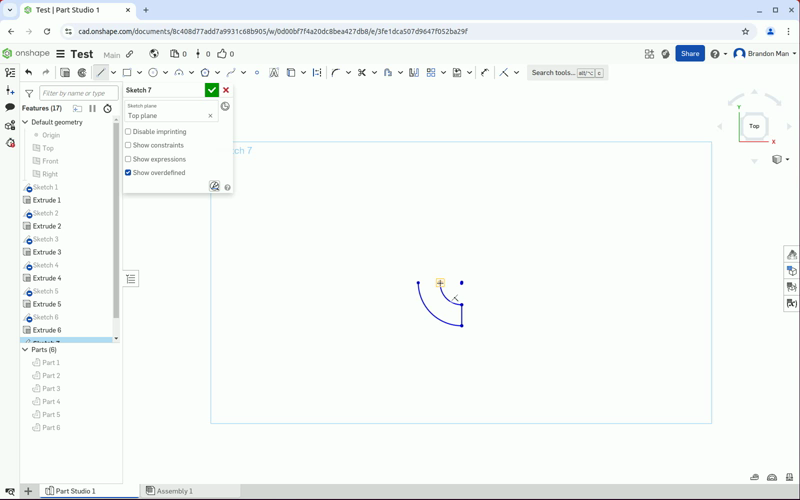
click(440, 282)
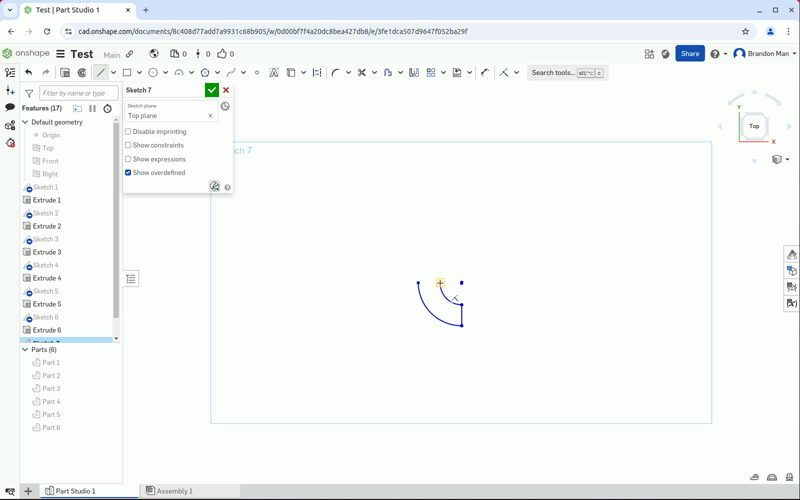
mouse_move(470, 282)
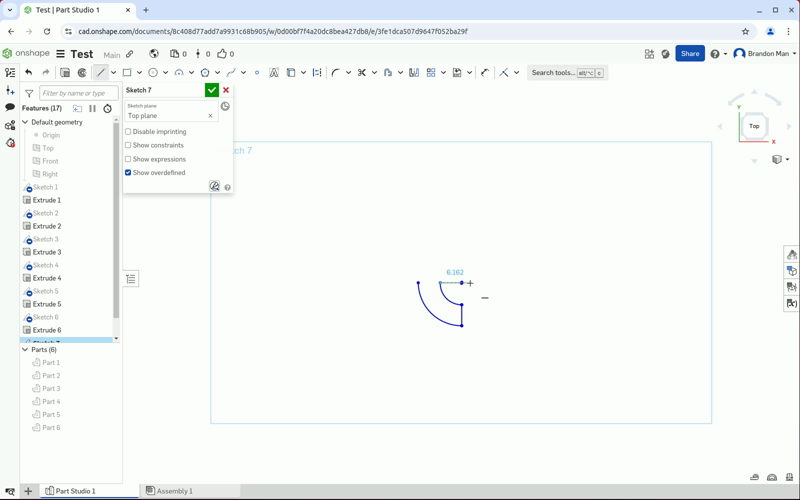
key_down(shift)
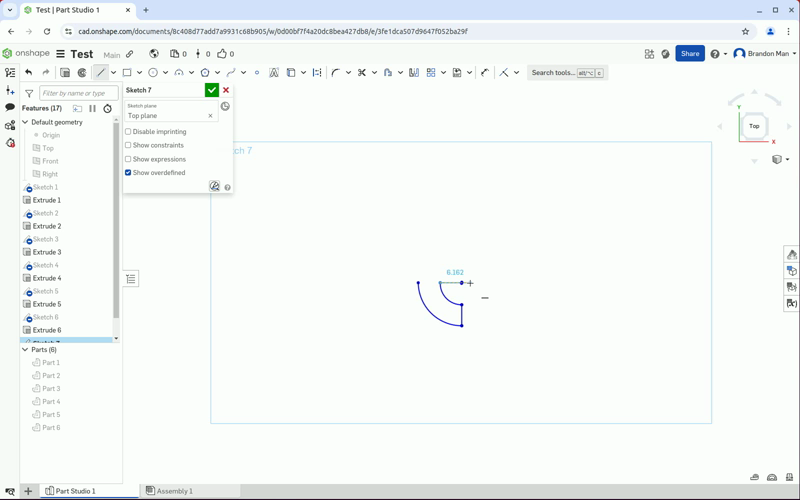
mouse_move(418, 282)
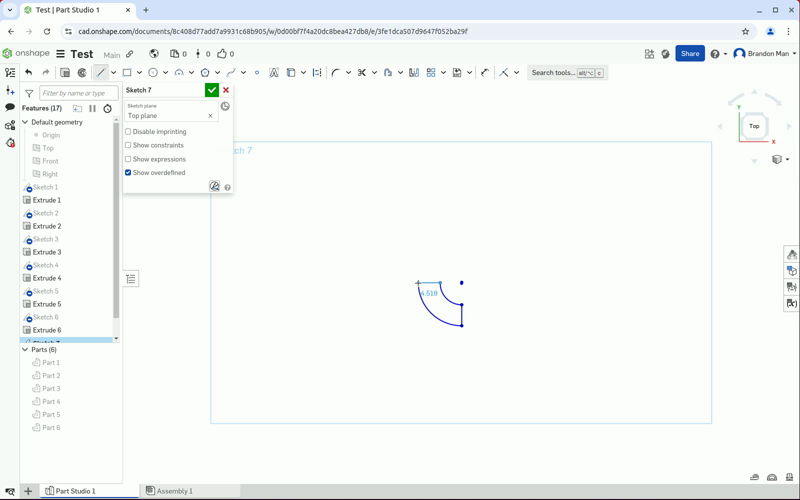
key_up(shift)
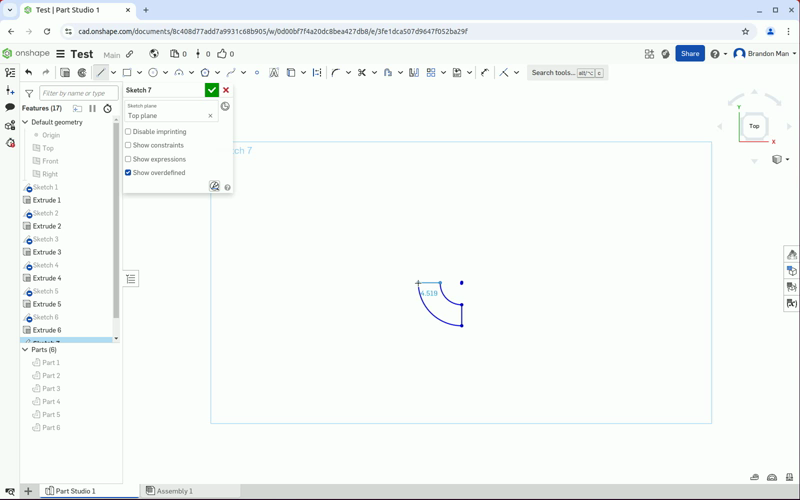
click(418, 282)
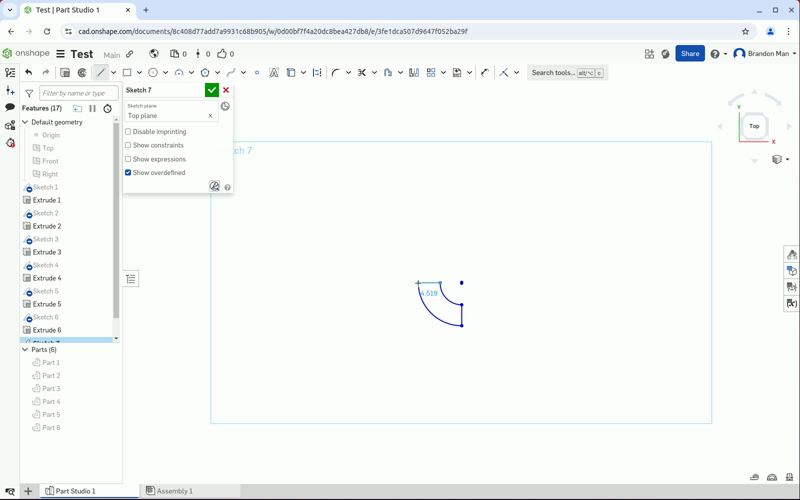
key(esc)
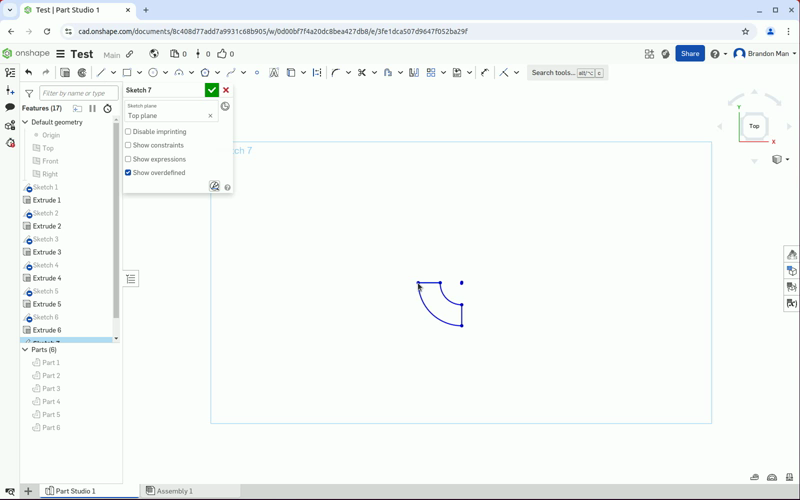
mouse_move(460, 306)
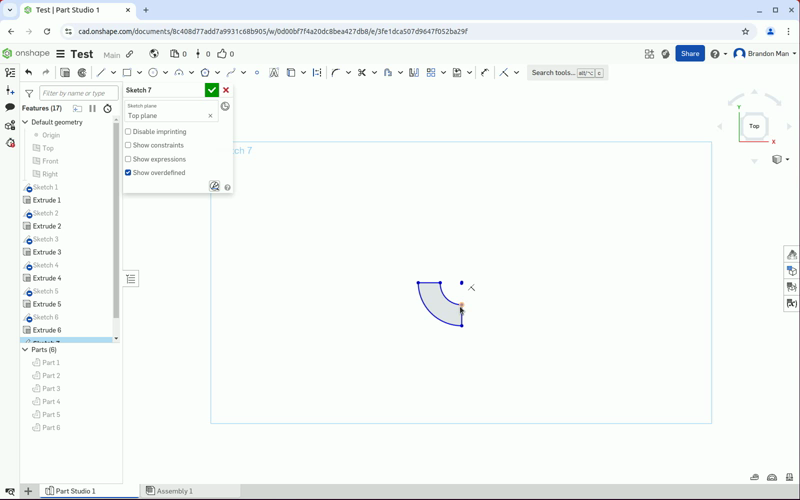
scroll(6)
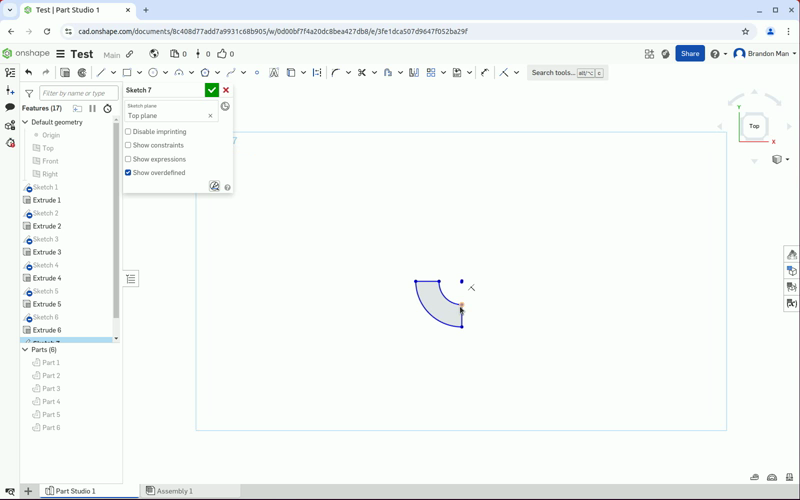
scroll(6)
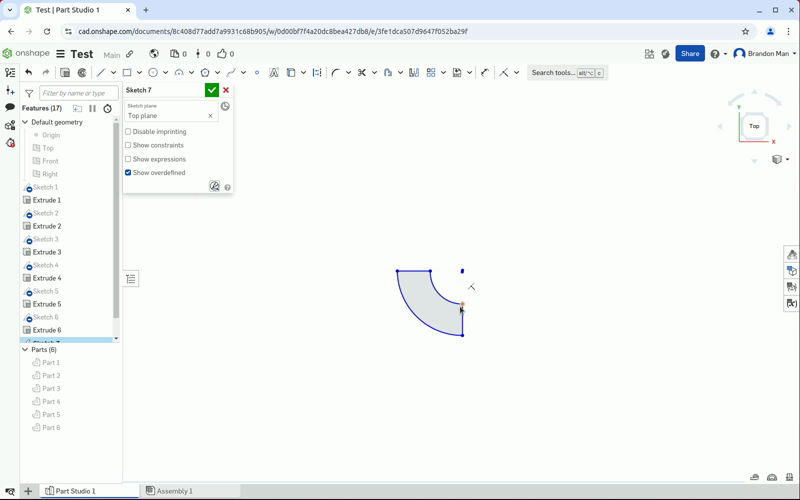
scroll(6)
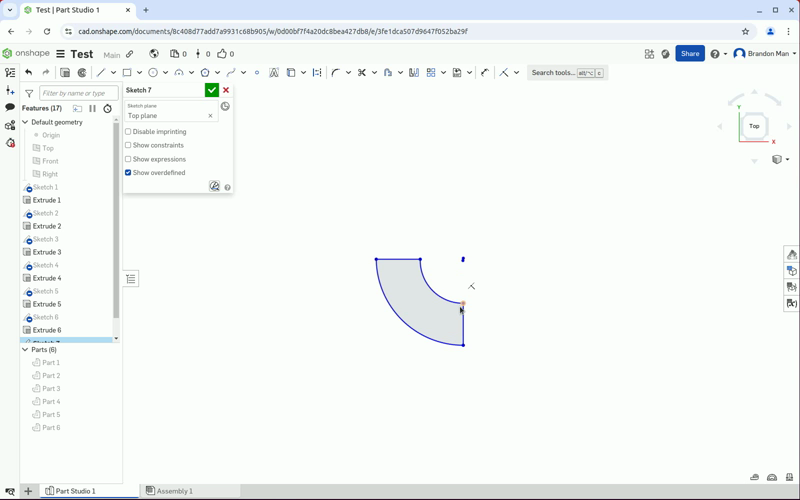
scroll(6)
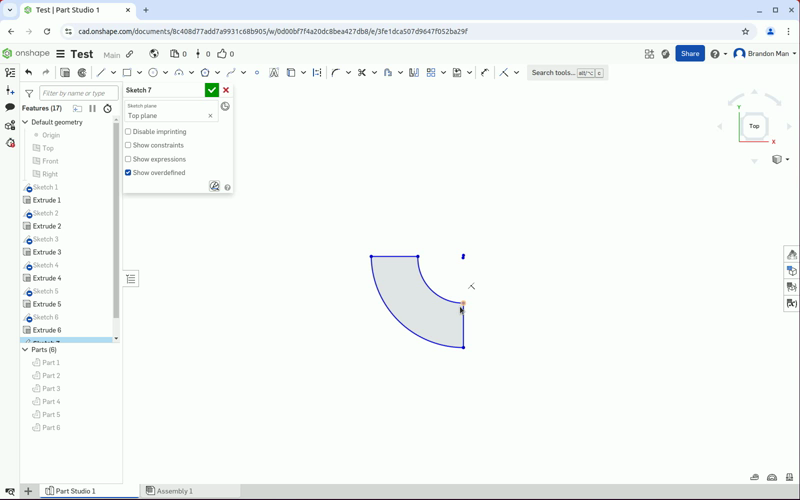
scroll(6)
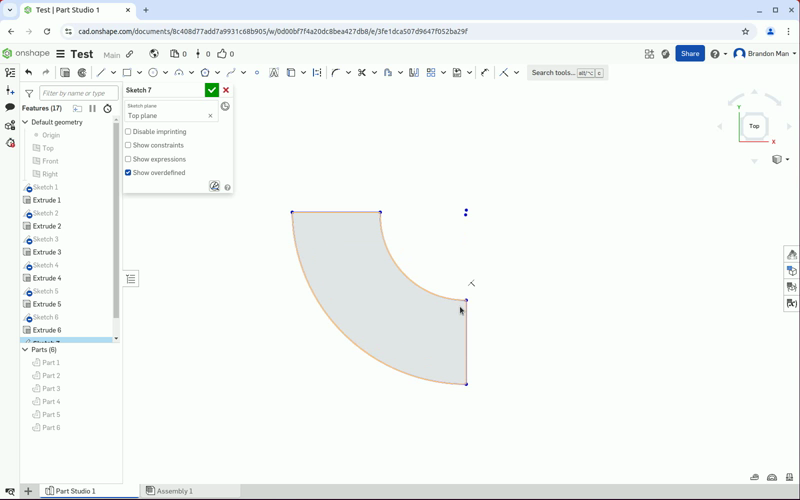
scroll(6)
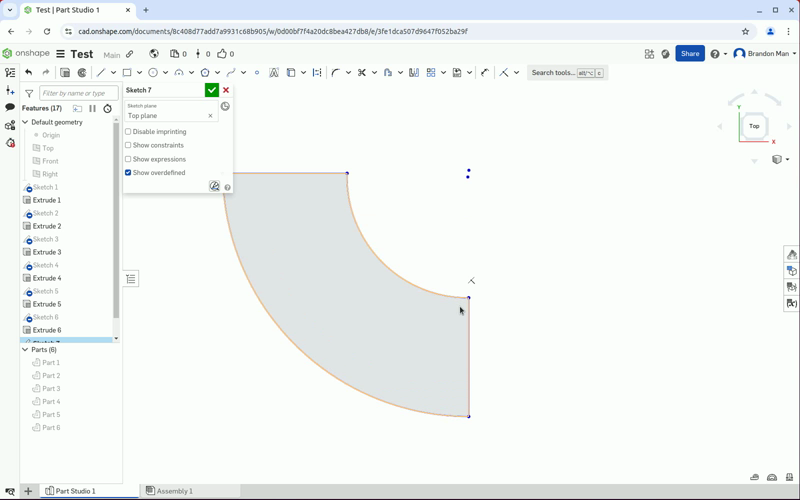
scroll(6)
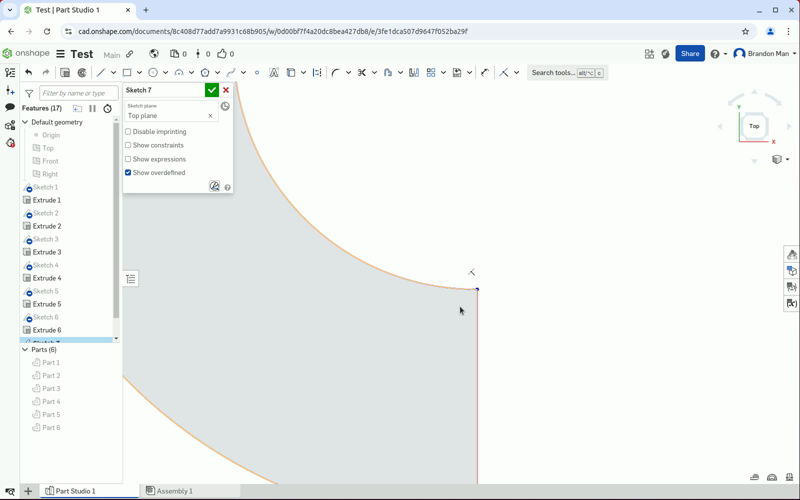
click(460, 306)
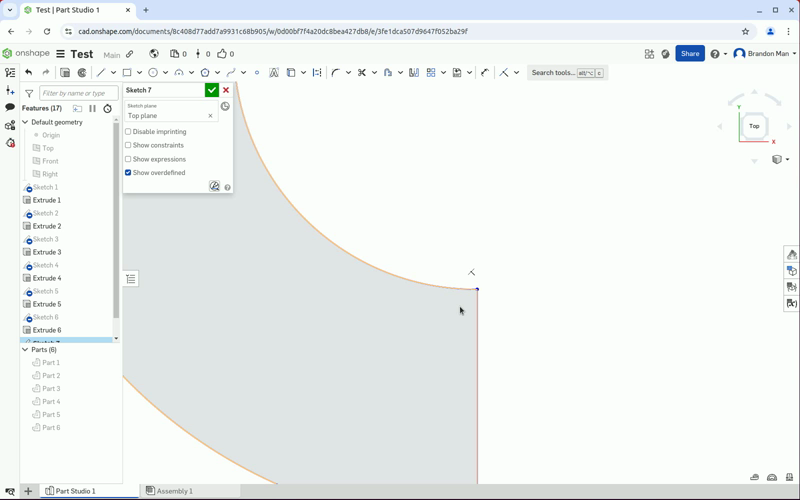
scroll(-6)
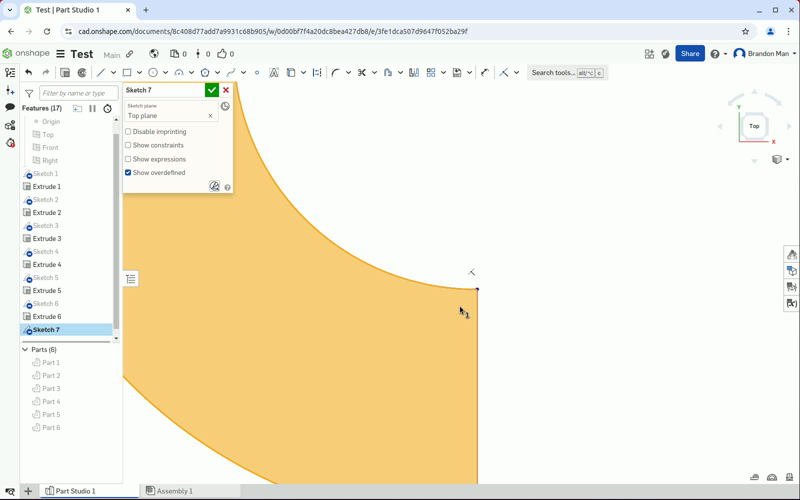
scroll(-6)
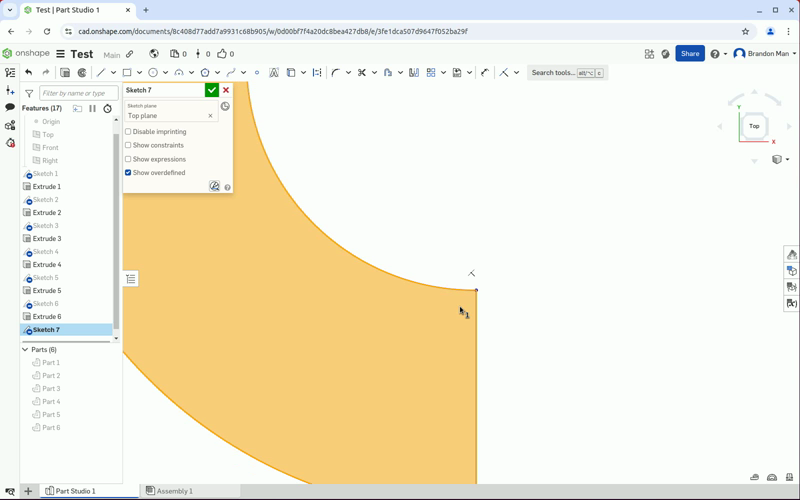
scroll(-6)
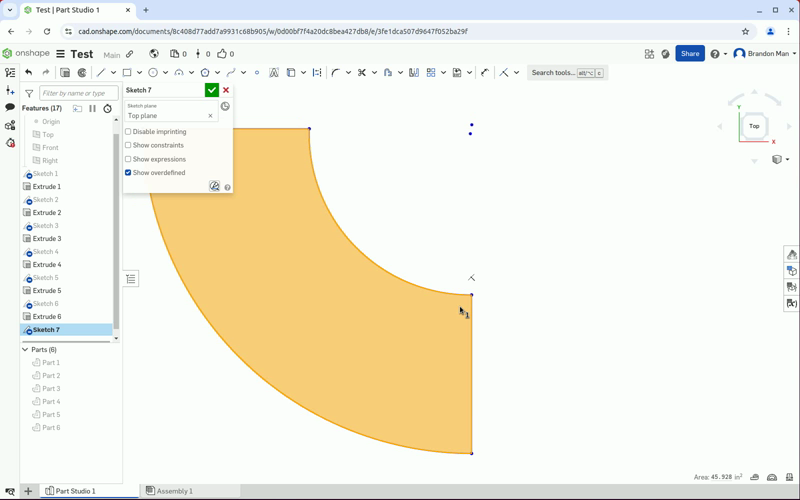
scroll(-6)
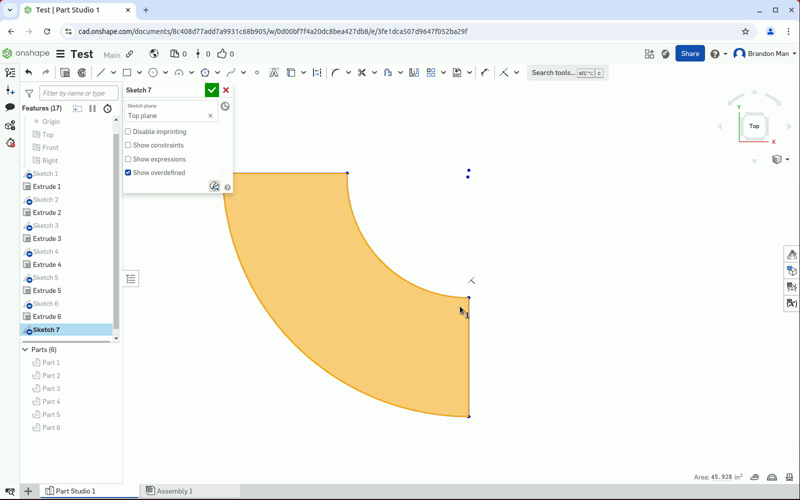
scroll(-6)
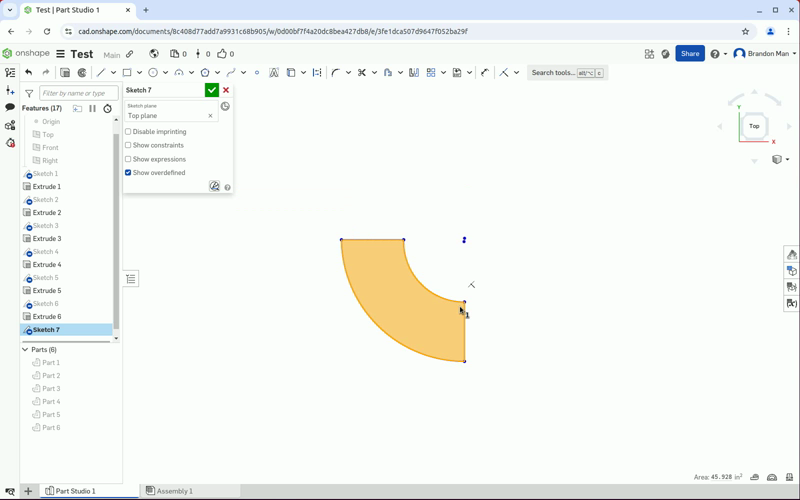
scroll(-6)
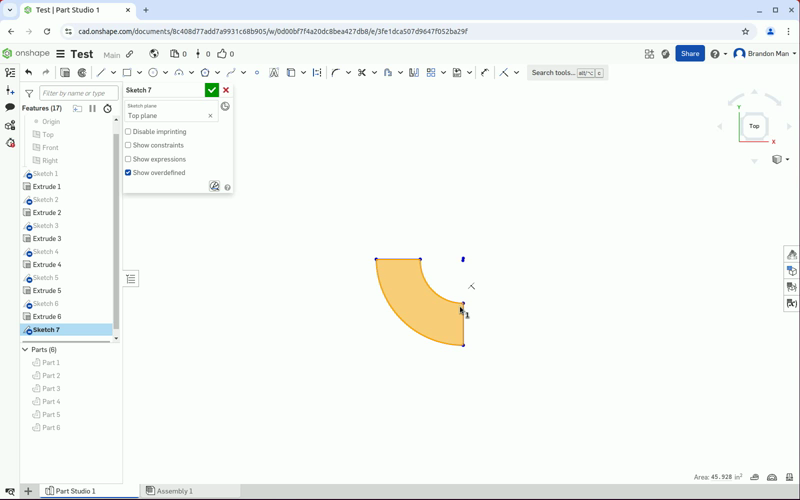
scroll(-6)
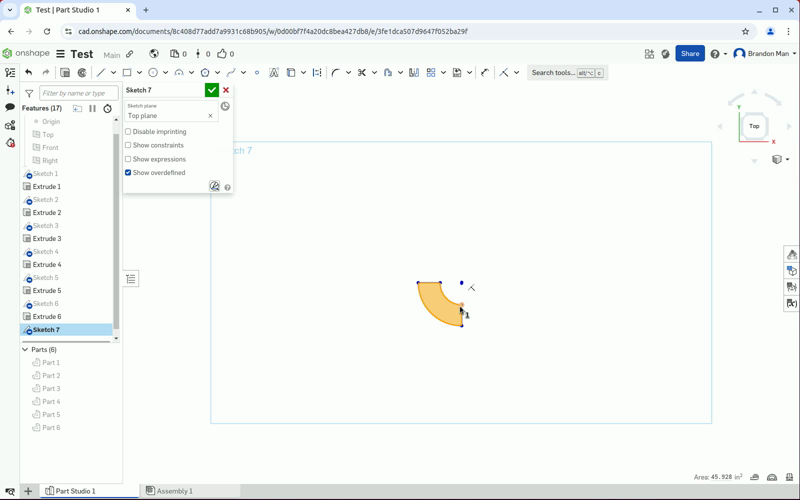
mouse_move(73, 352)
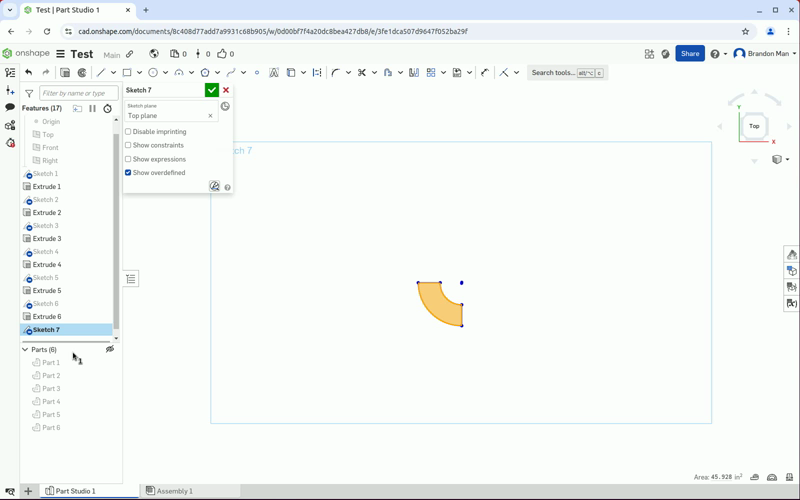
key(shift+y)
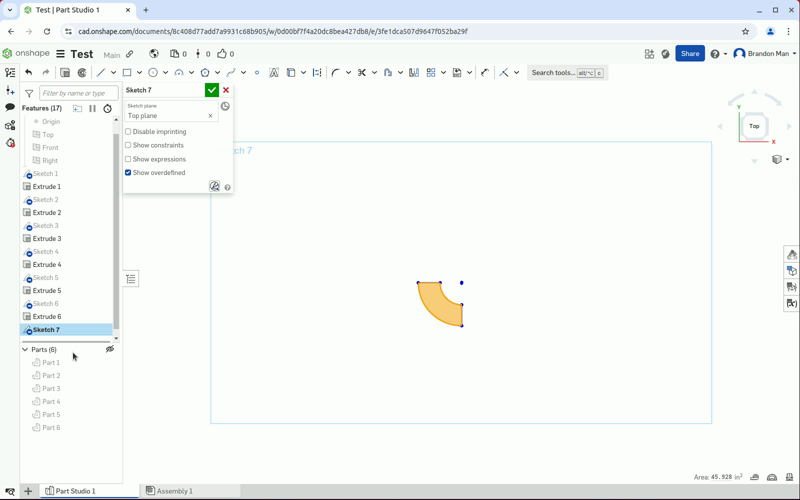
key(shift+e)
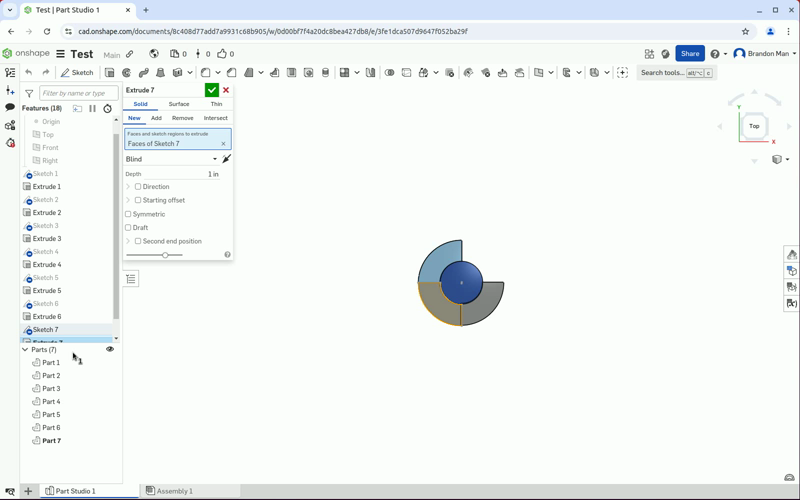
mouse_move(143, 106)
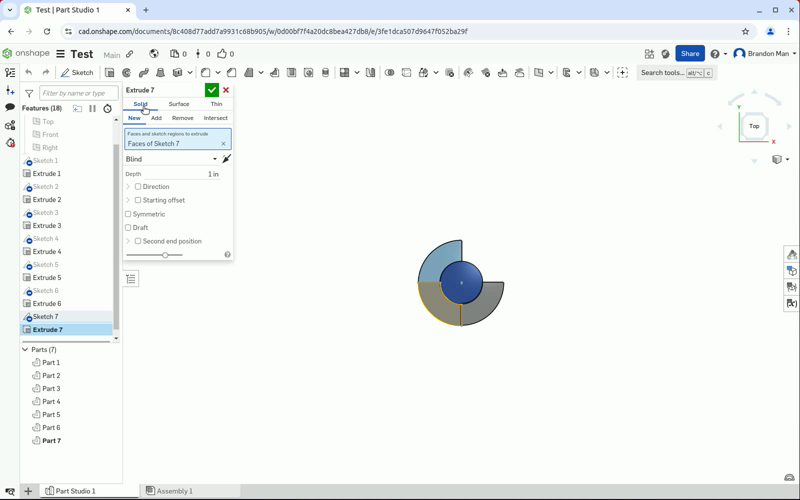
click(143, 106)
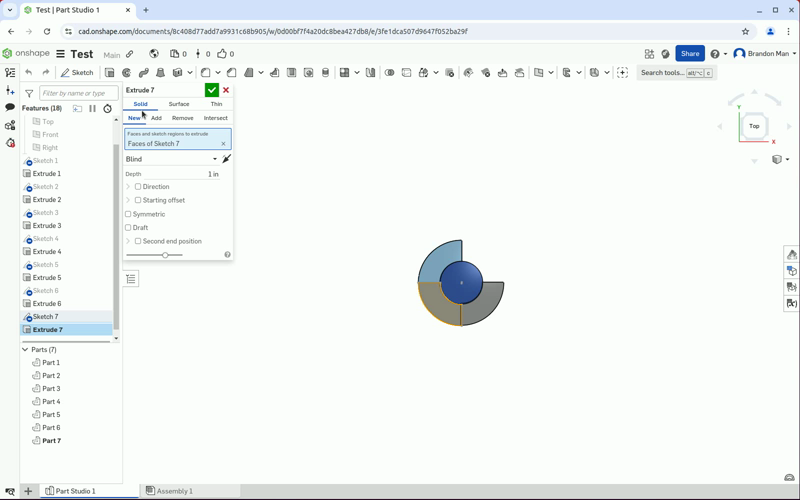
mouse_move(137, 120)
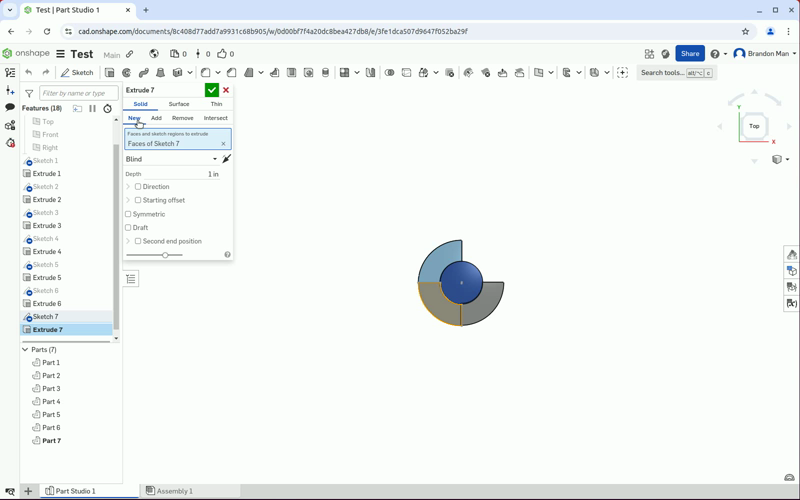
click(137, 120)
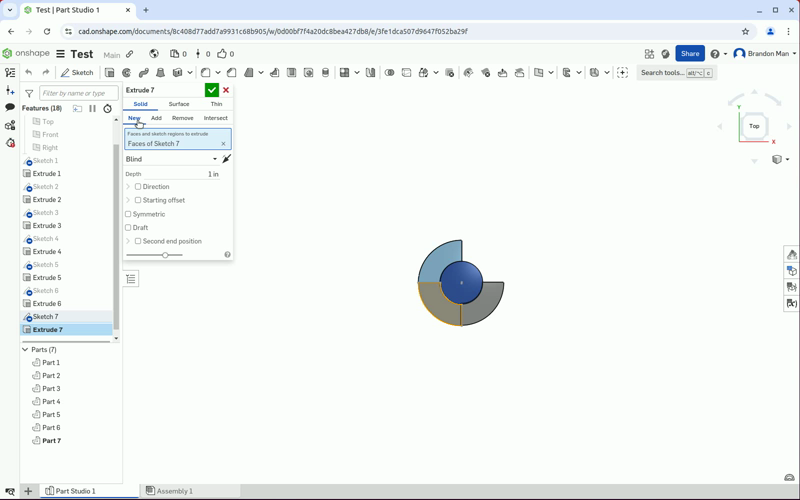
key(tab, 4)
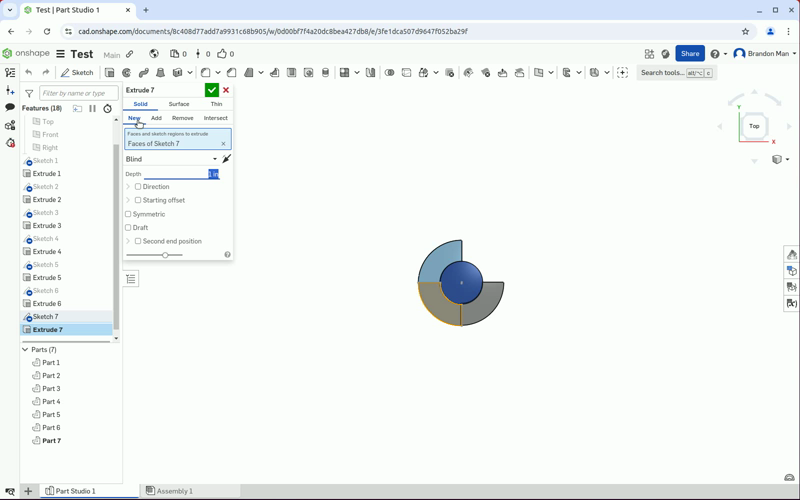
text(28.886)
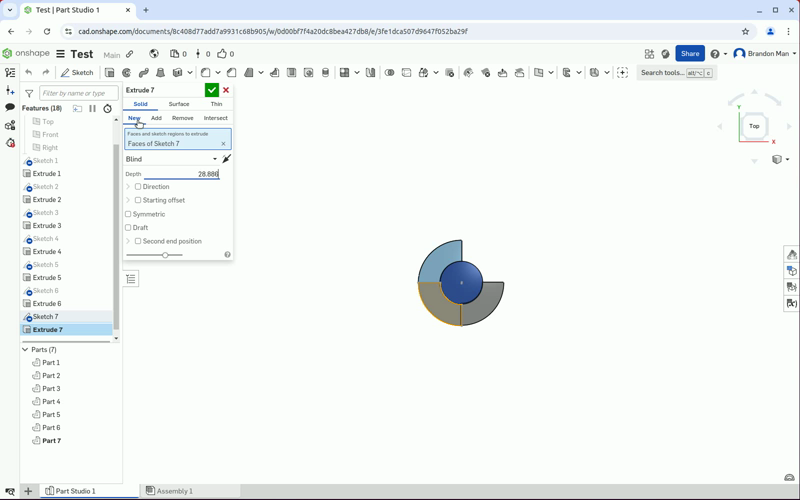
key(tab, 3)
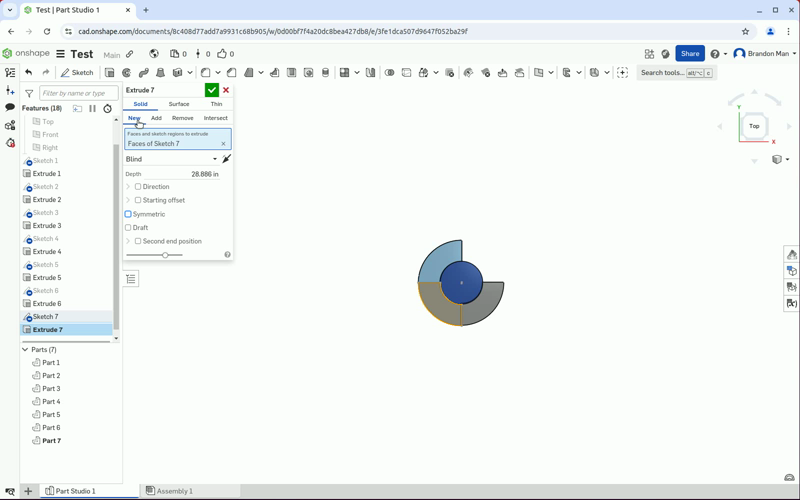
key(space)
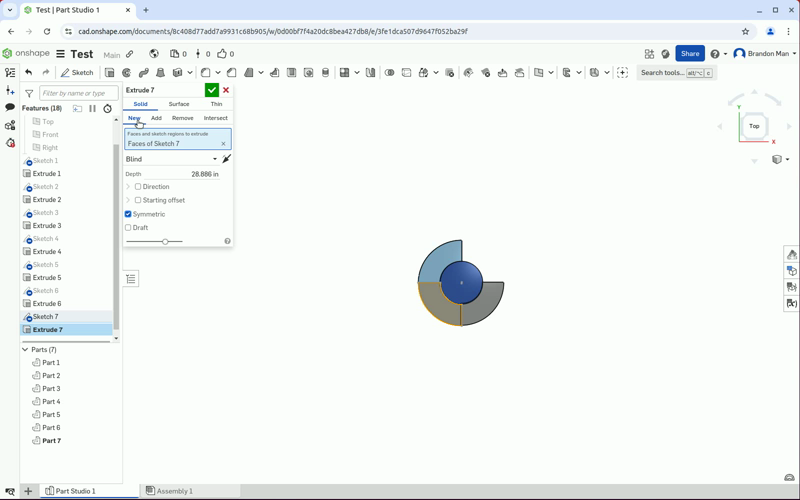
key(enter)
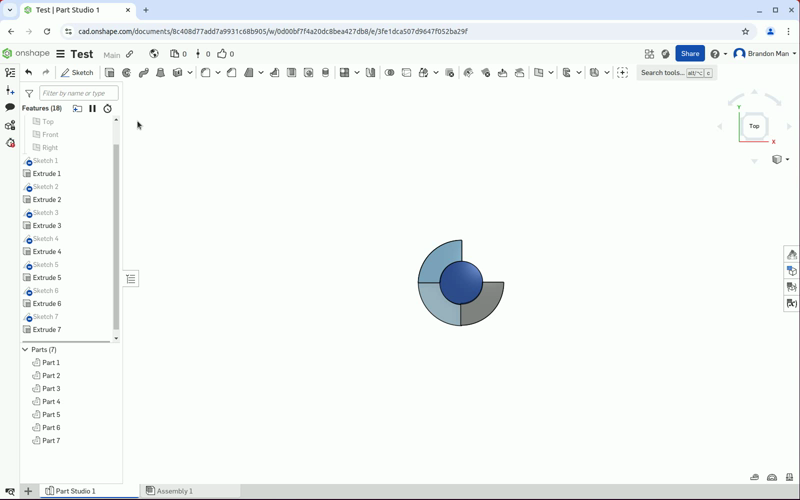
key(shift+h)
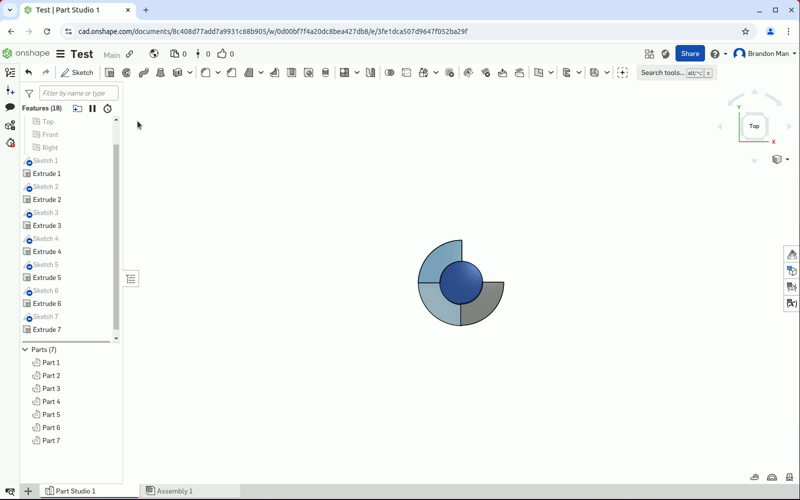
key(shift+h)
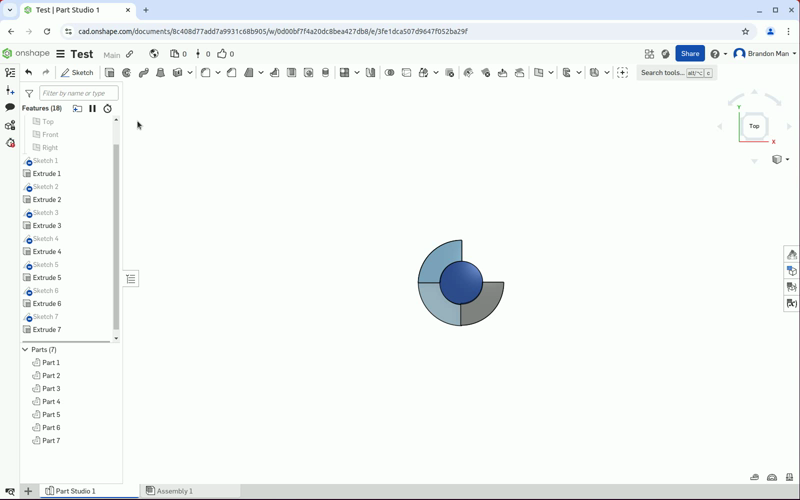
mouse_move(69, 163)
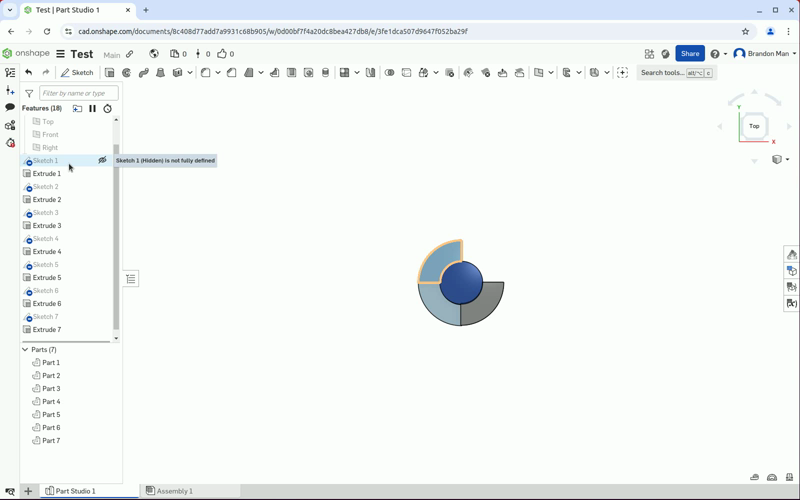
click(69, 163)
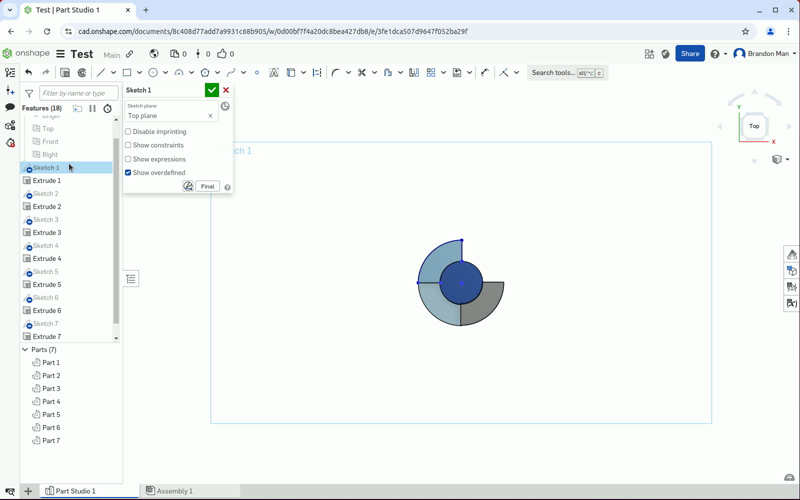
mouse_move(229, 92)
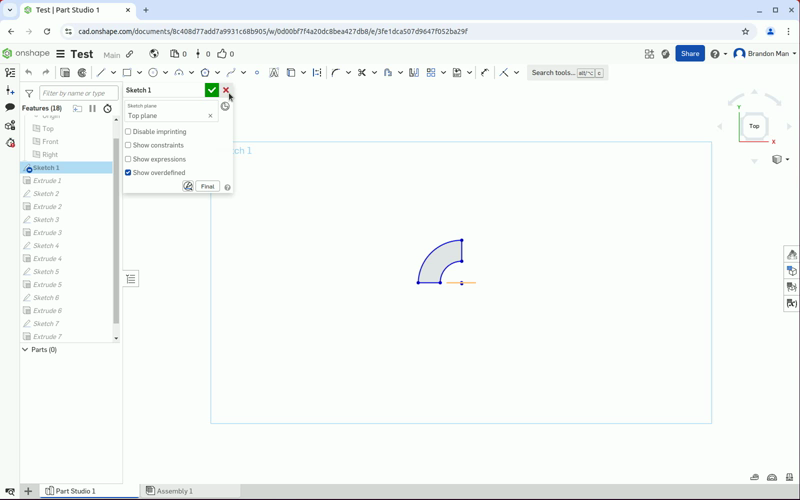
click(229, 92)
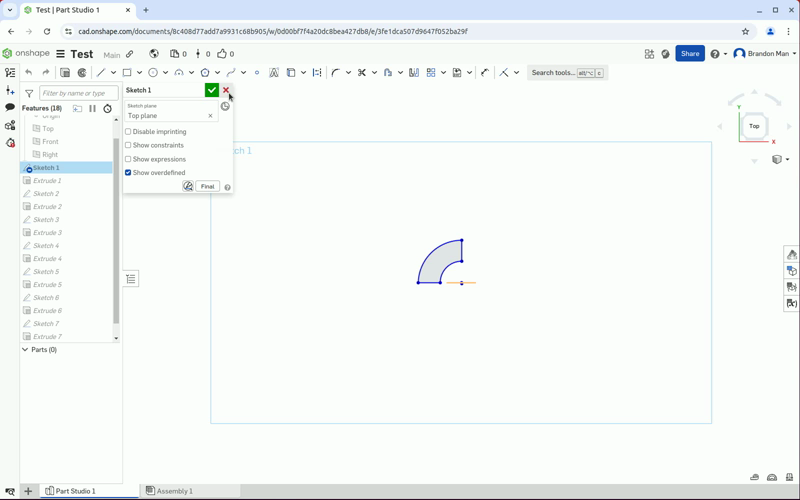
key(shift+s)
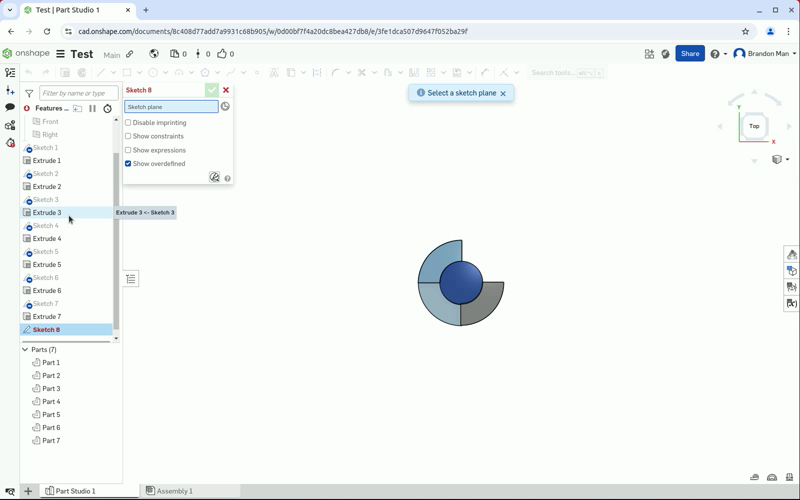
scroll(3)
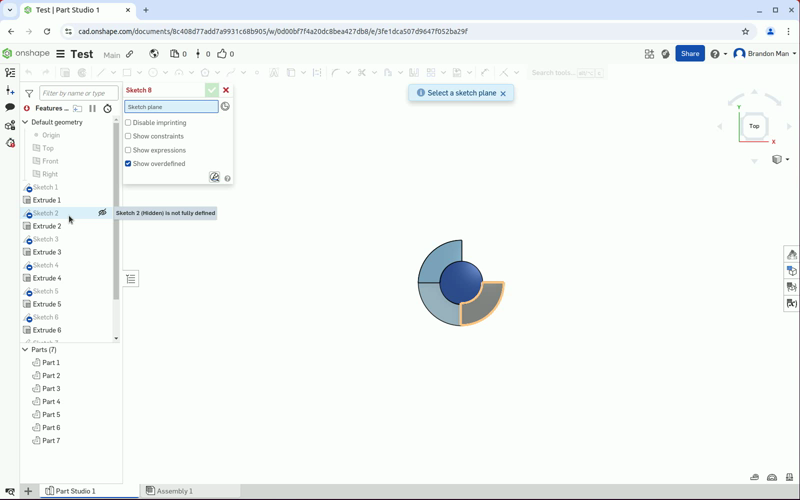
mouse_move(69, 150)
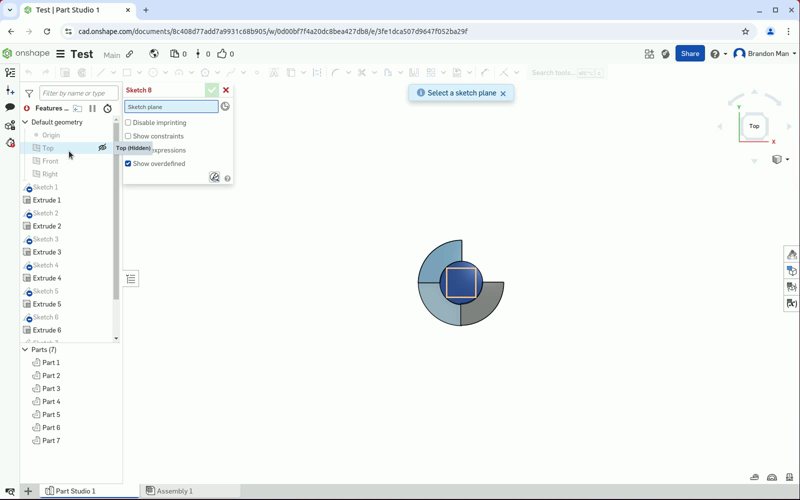
click(69, 150)
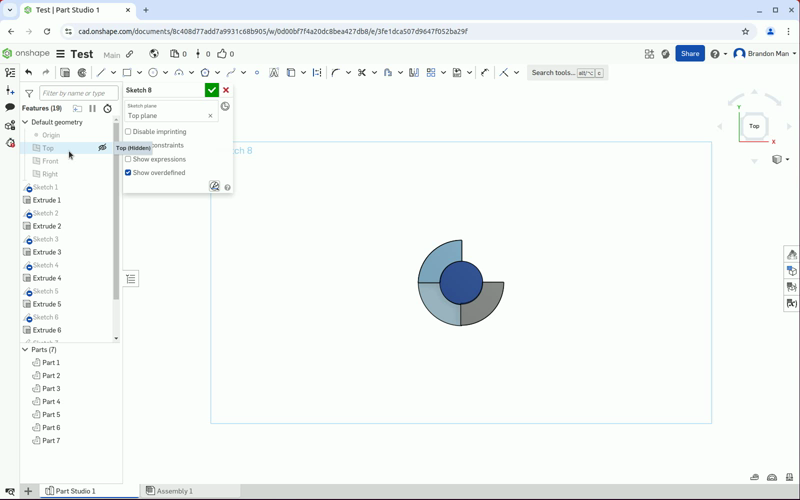
mouse_move(73, 352)
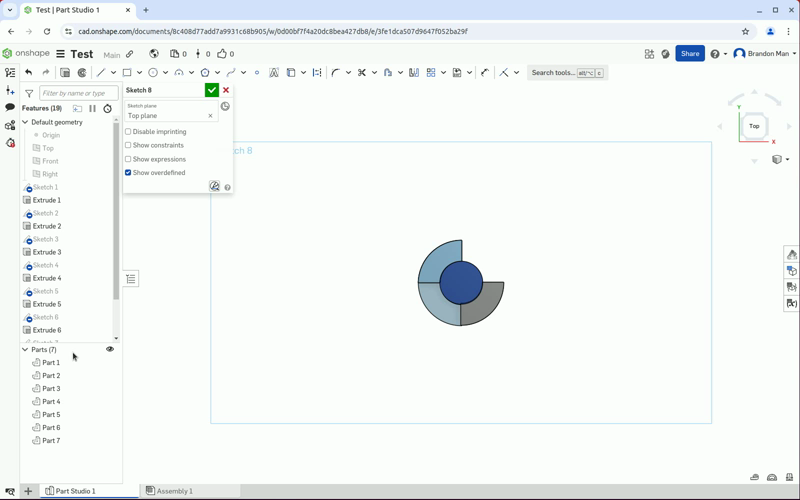
key(y)
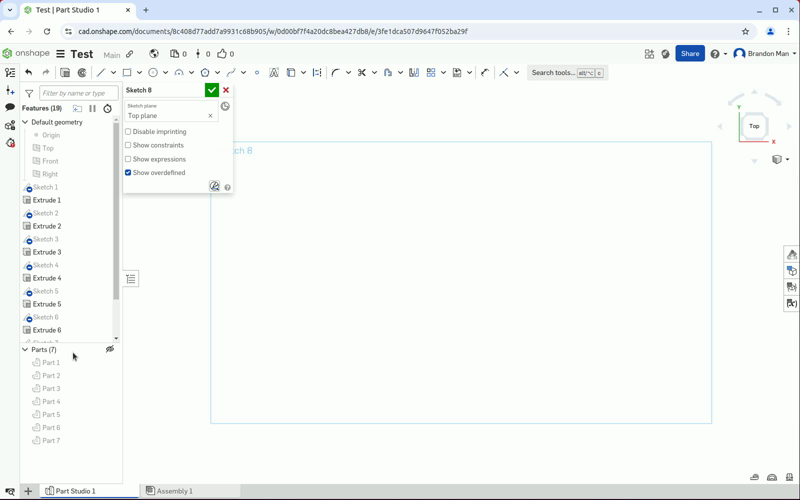
key(a)
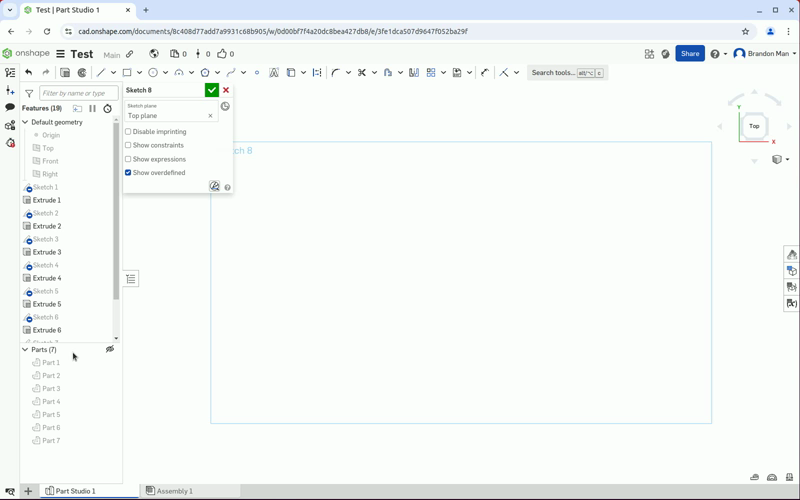
key_down(shift)
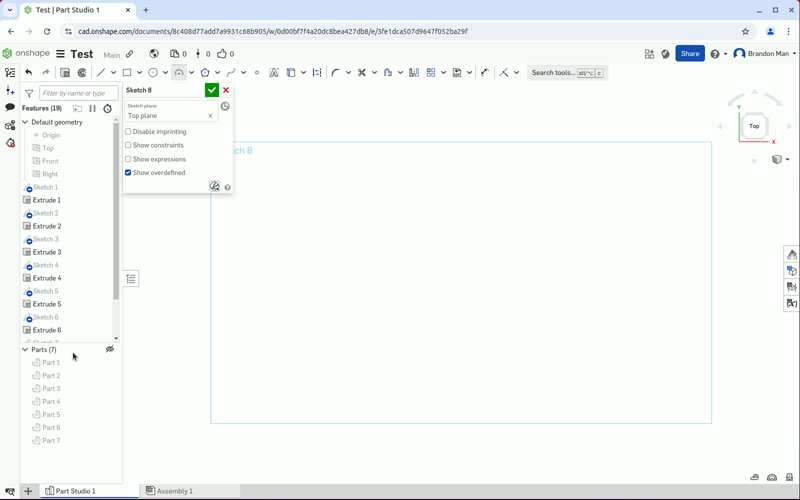
mouse_move(460, 261)
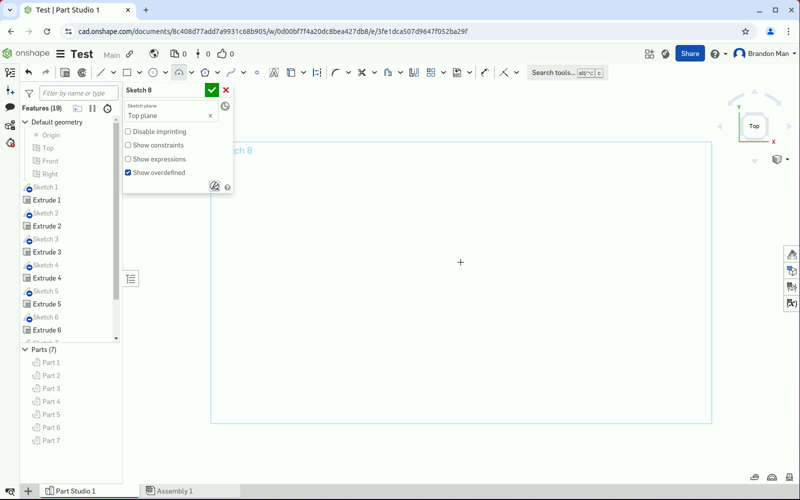
click(460, 261)
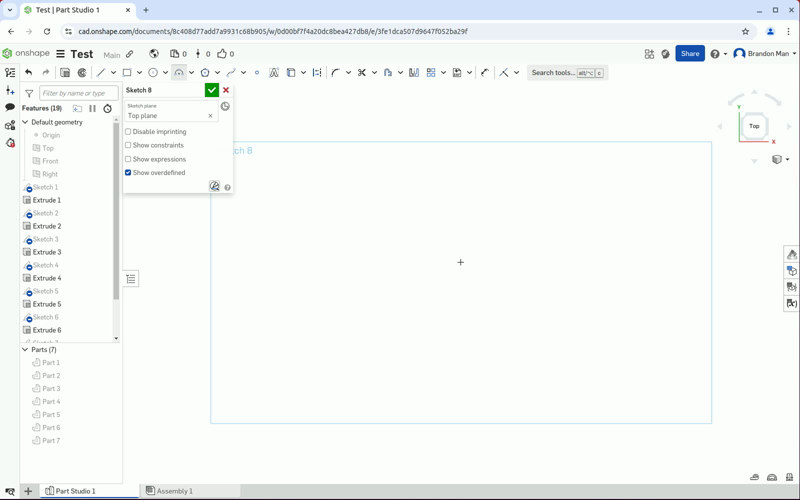
key_up(shift)
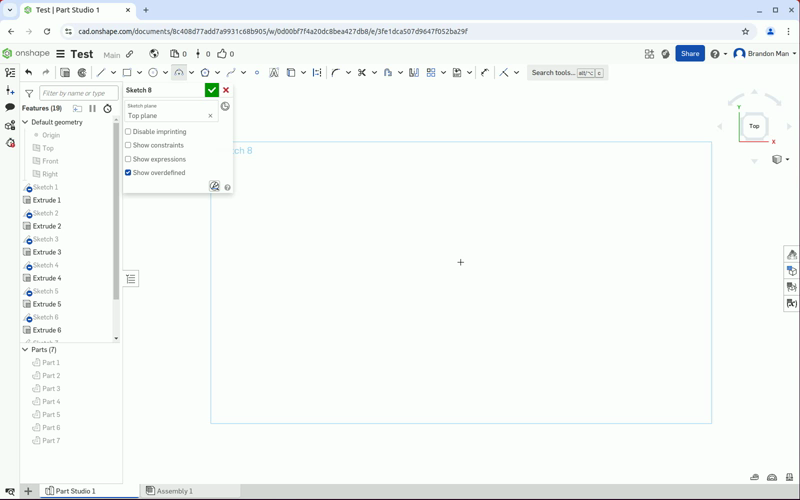
key_down(shift)
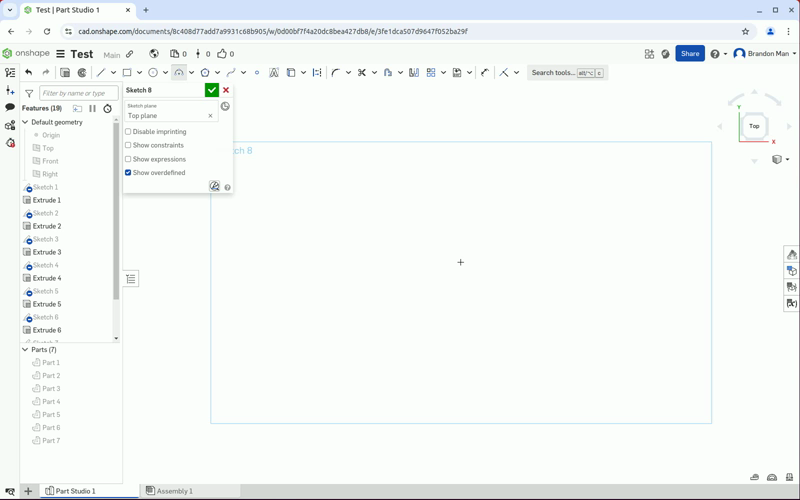
mouse_move(482, 283)
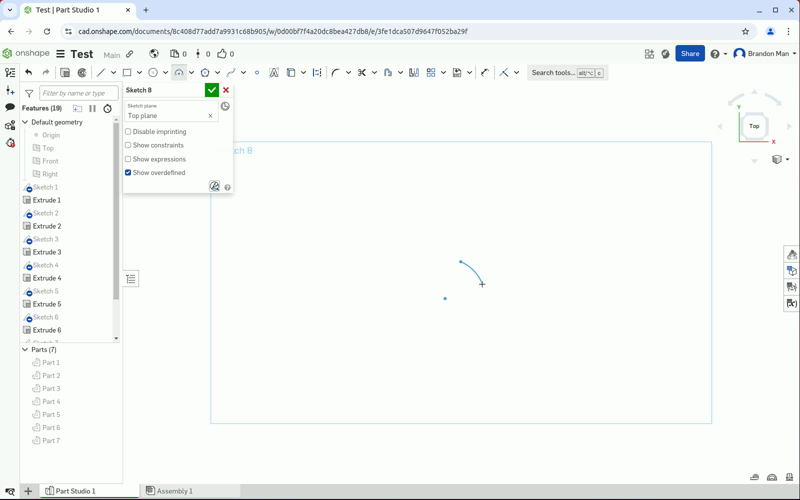
click(482, 283)
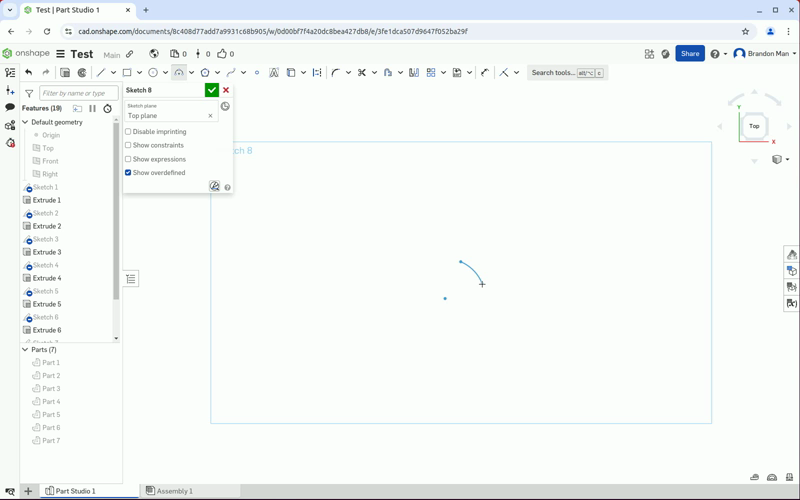
mouse_move(476, 268)
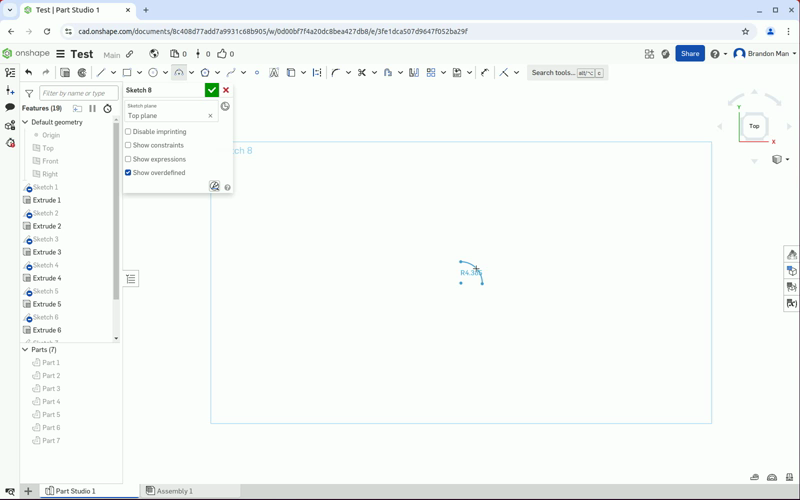
click(476, 268)
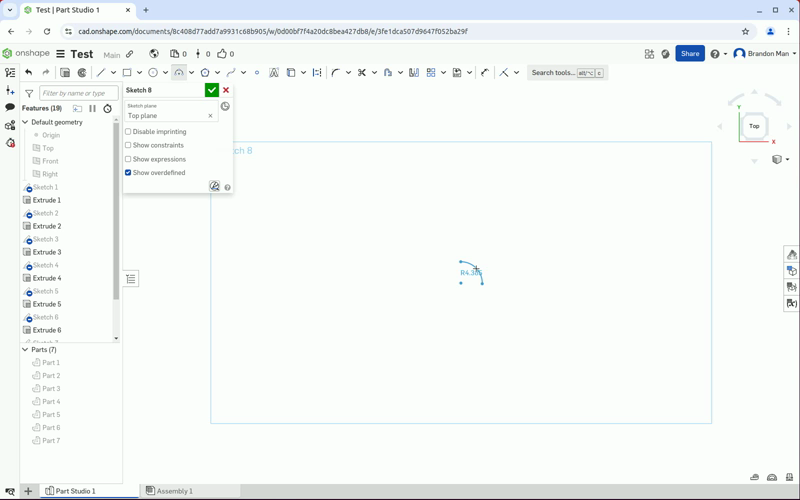
key_up(shift)
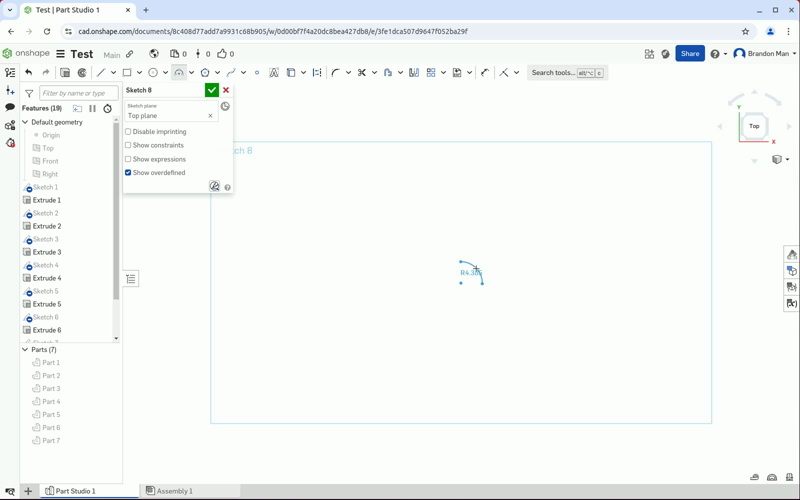
key(esc)
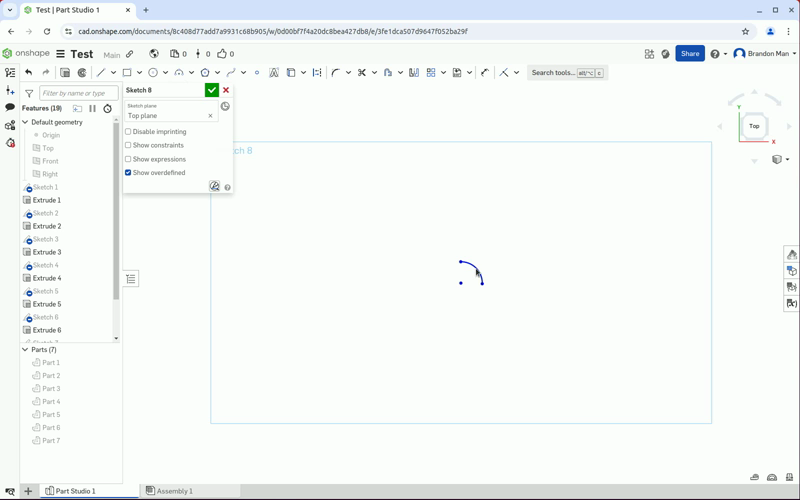
key(l)
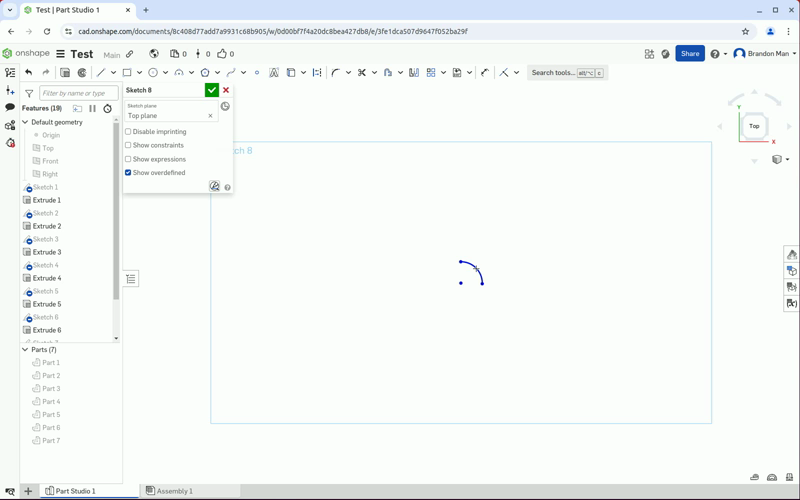
mouse_move(482, 283)
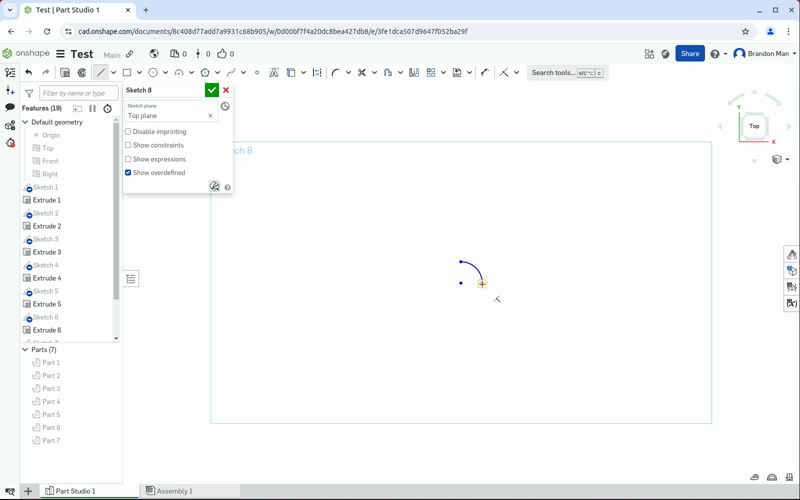
click(482, 283)
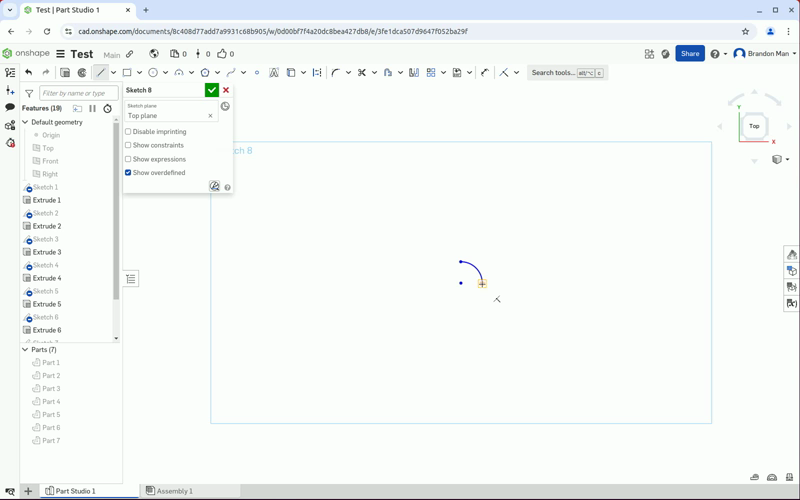
key_down(shift)
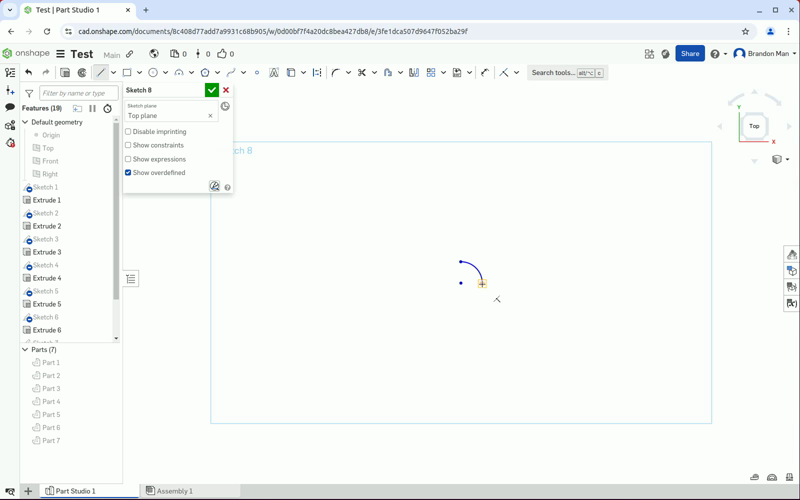
mouse_move(512, 283)
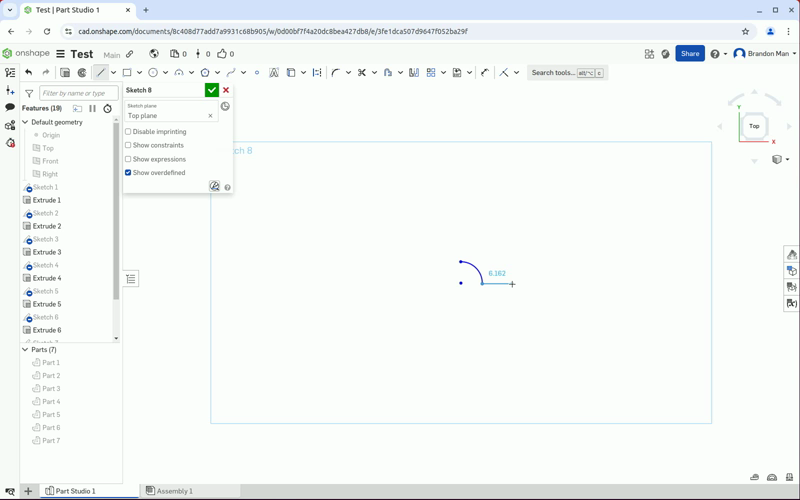
mouse_move(503, 283)
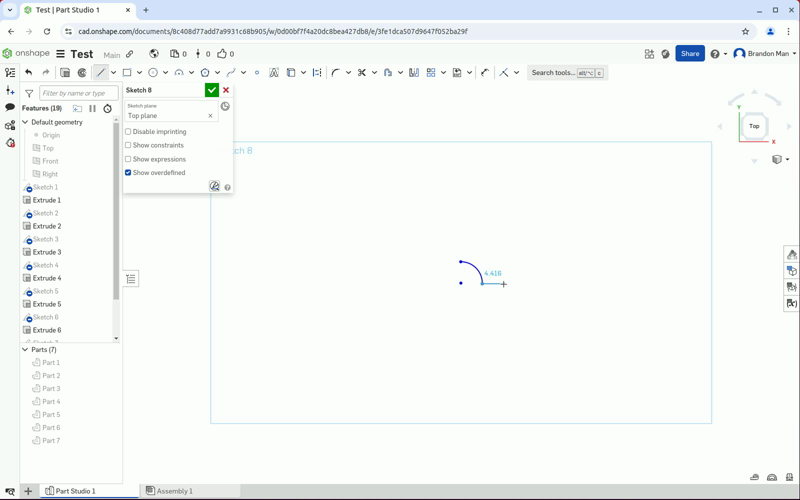
click(503, 283)
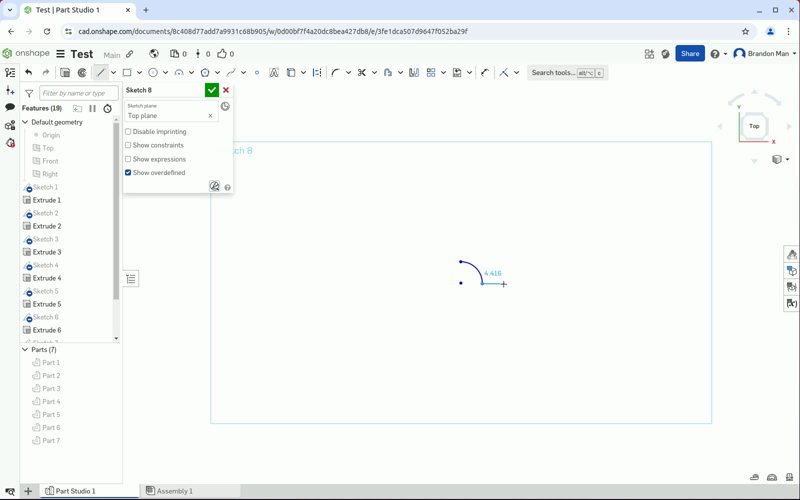
key_up(shift)
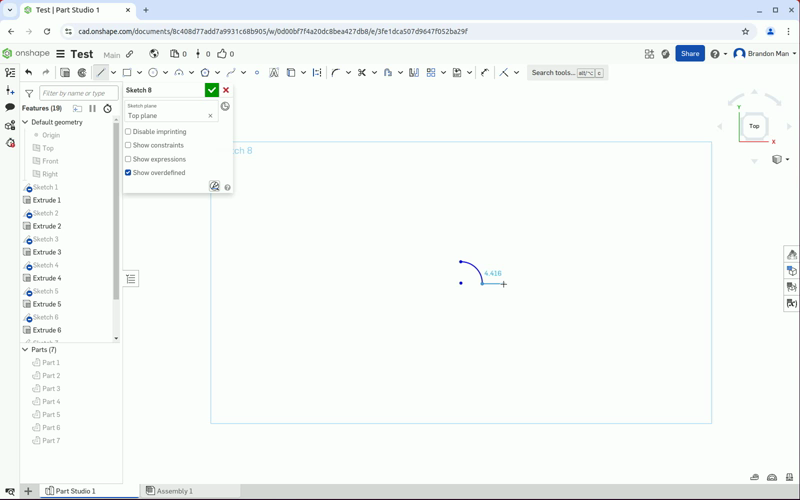
key(esc)
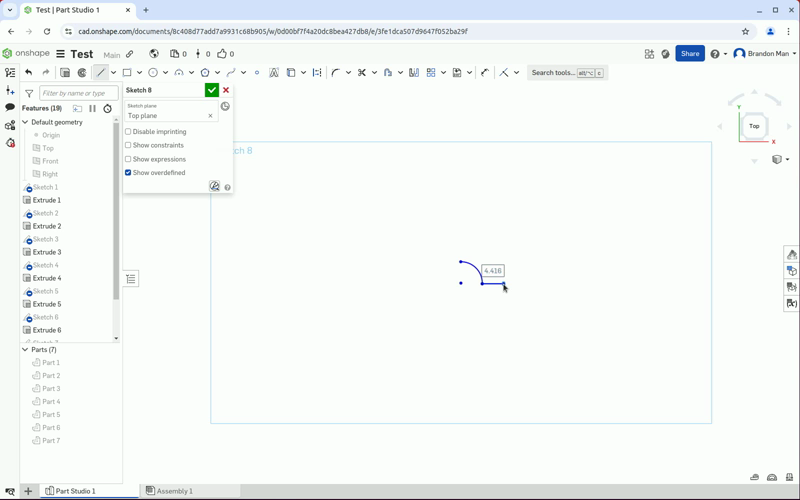
key(a)
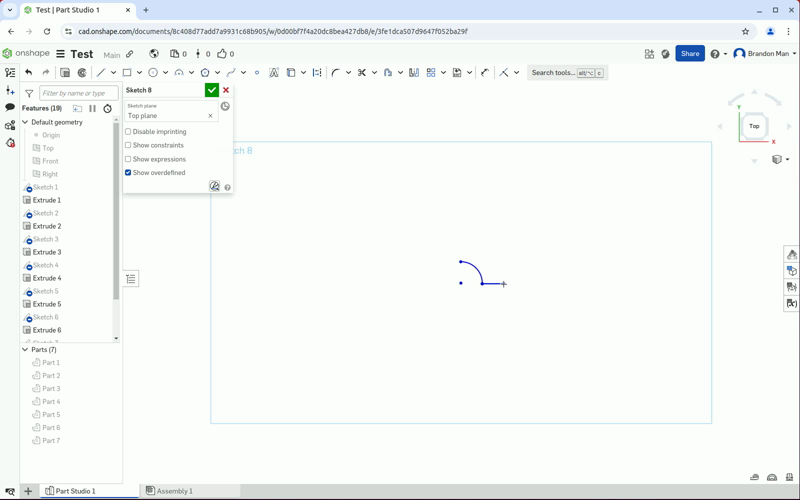
mouse_move(503, 283)
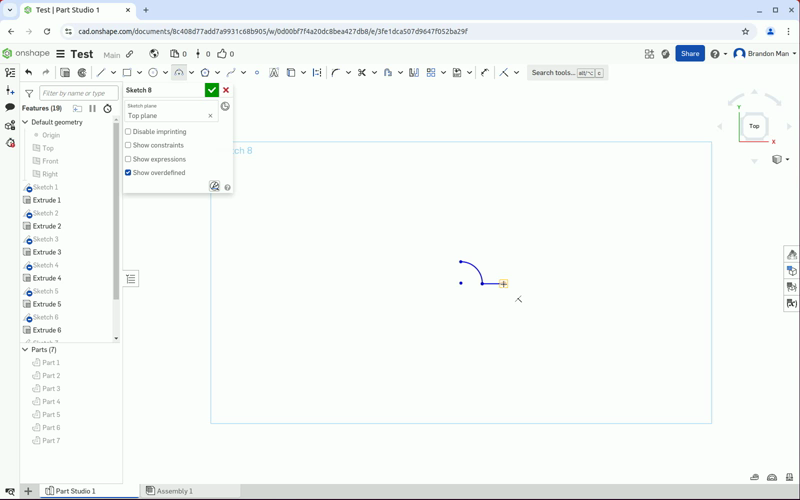
click(503, 283)
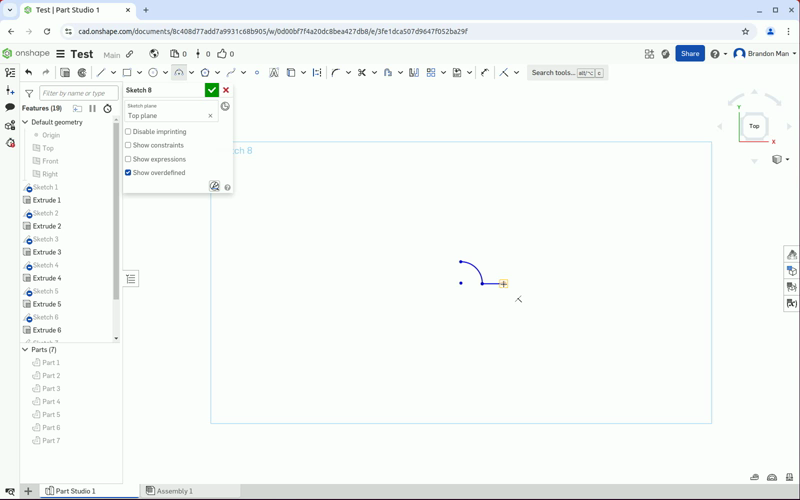
key_down(shift)
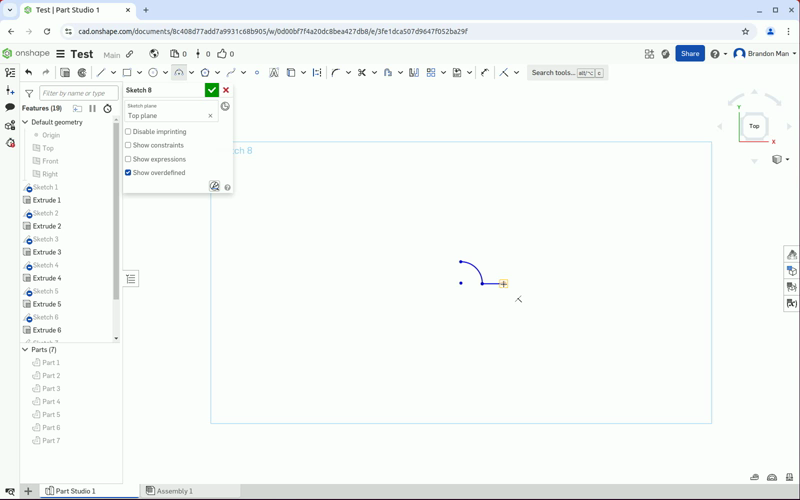
mouse_move(460, 240)
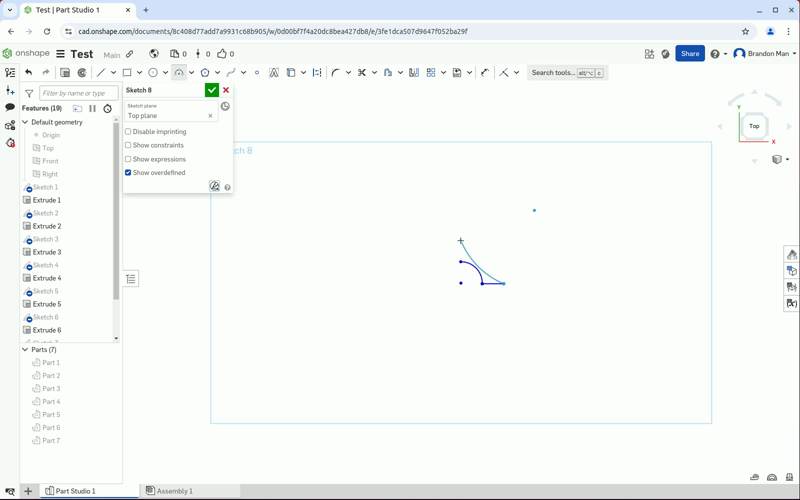
click(460, 240)
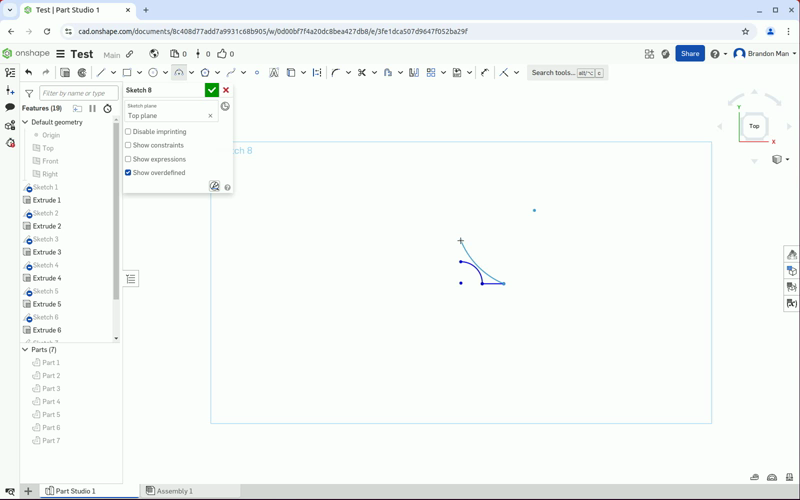
mouse_move(491, 252)
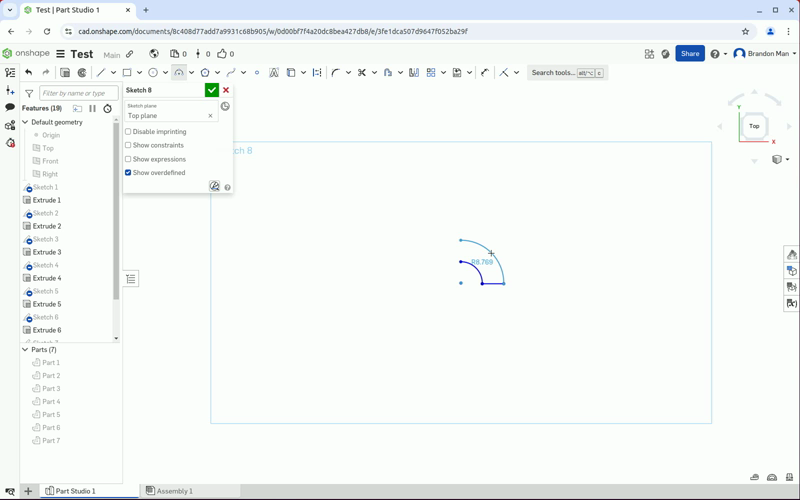
click(491, 252)
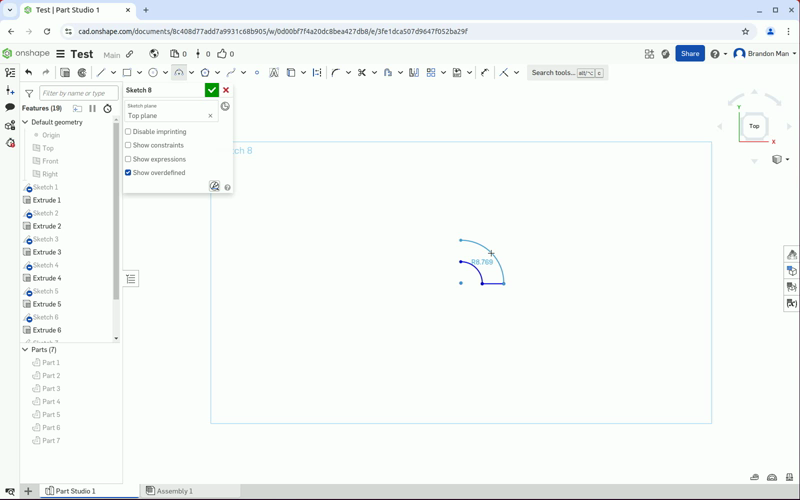
key_up(shift)
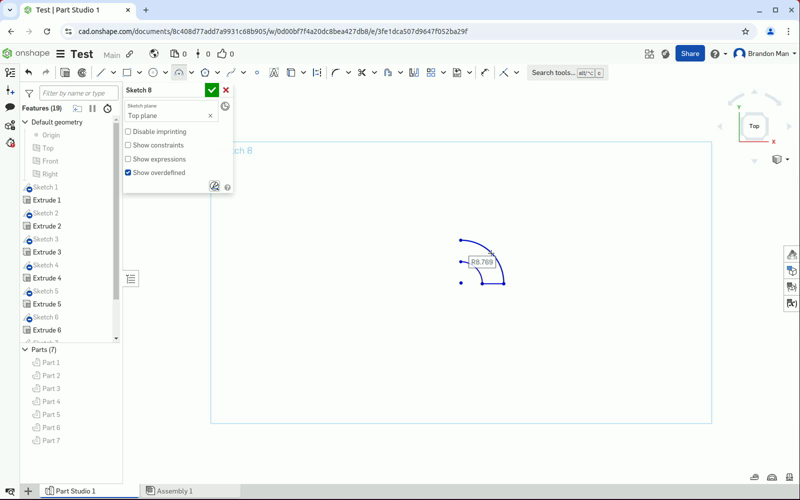
key(esc)
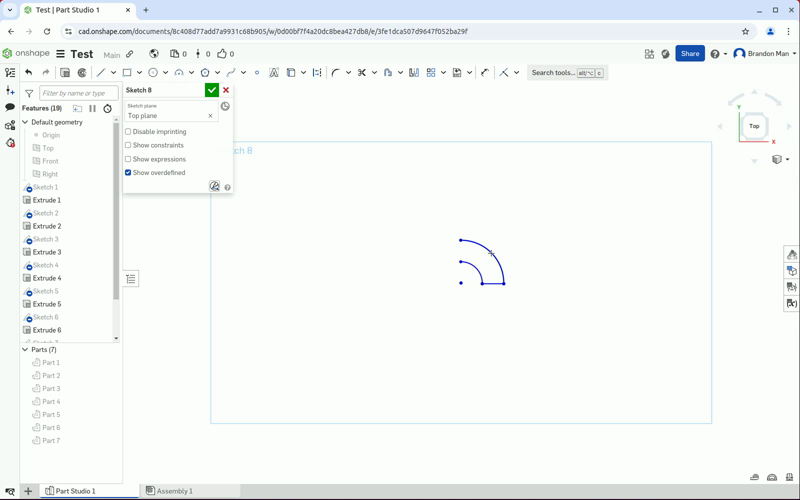
key(l)
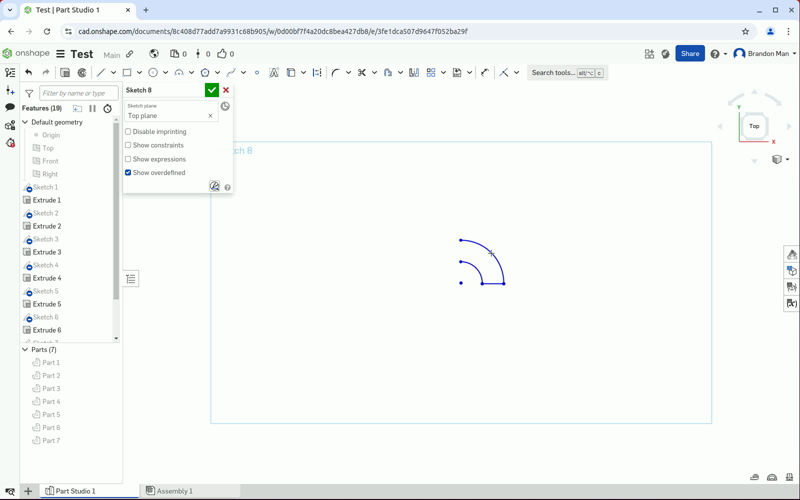
mouse_move(460, 240)
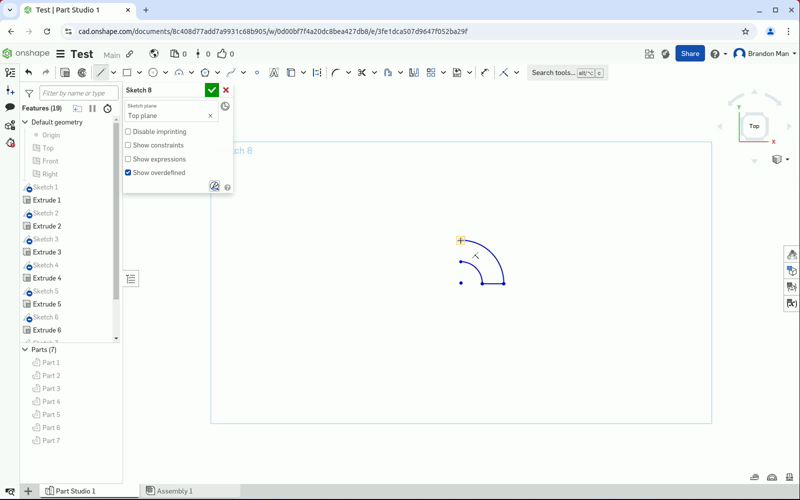
click(460, 240)
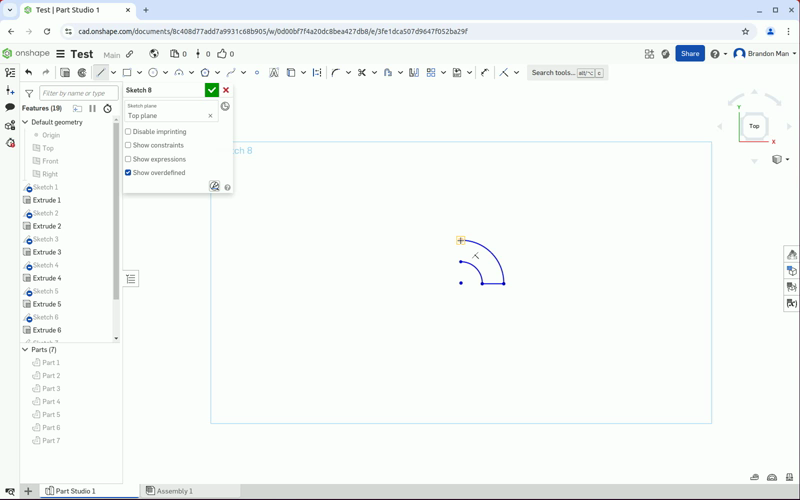
mouse_move(490, 240)
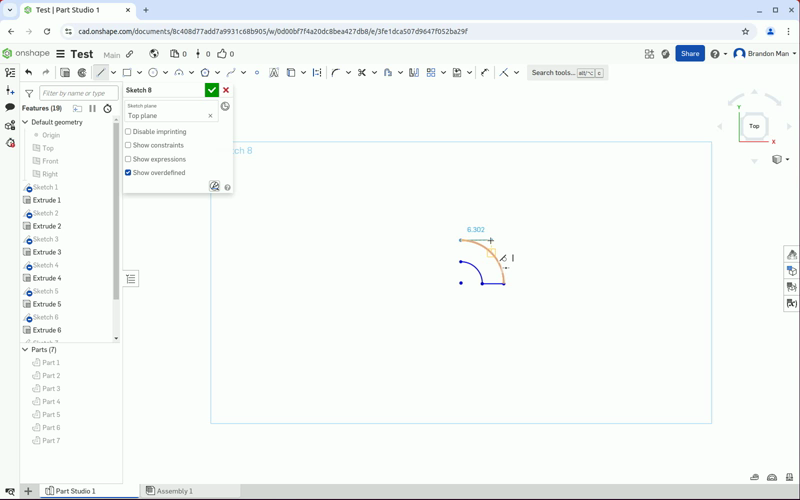
key_down(shift)
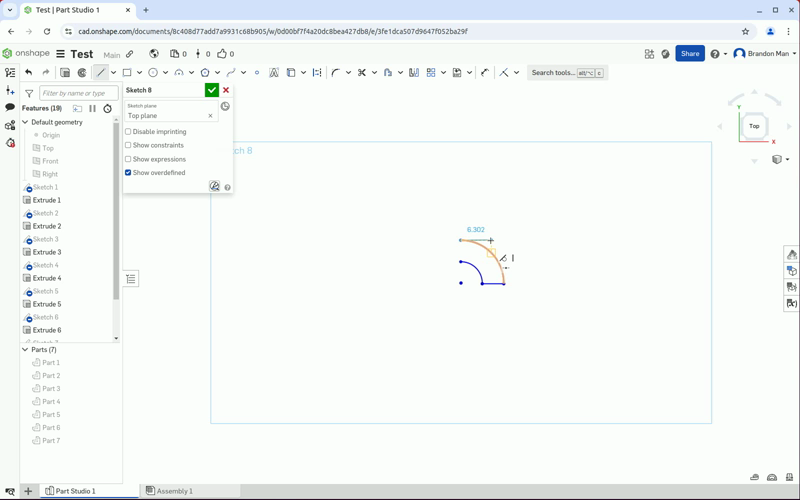
mouse_move(460, 261)
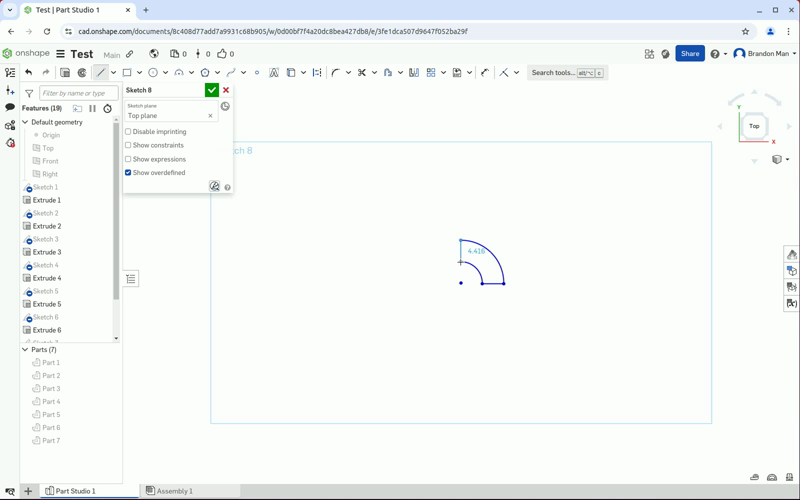
key_up(shift)
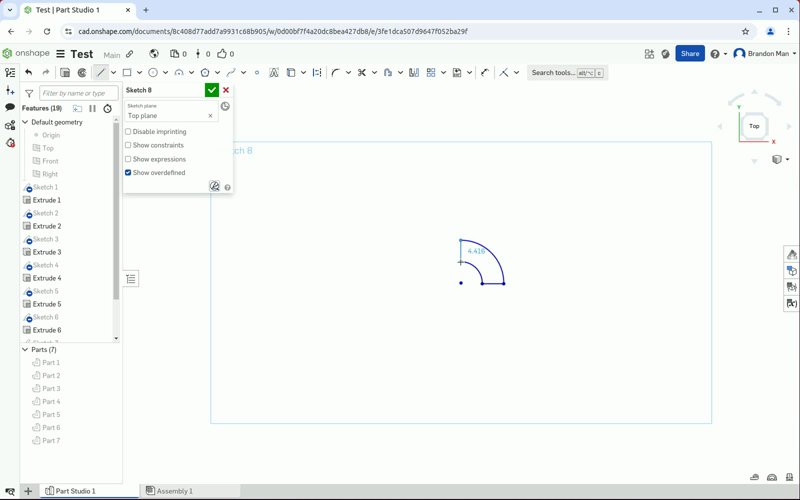
click(460, 261)
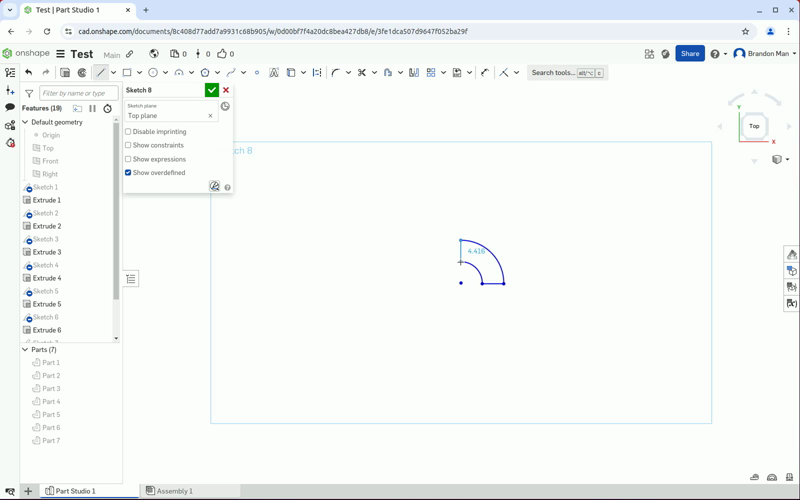
key(esc)
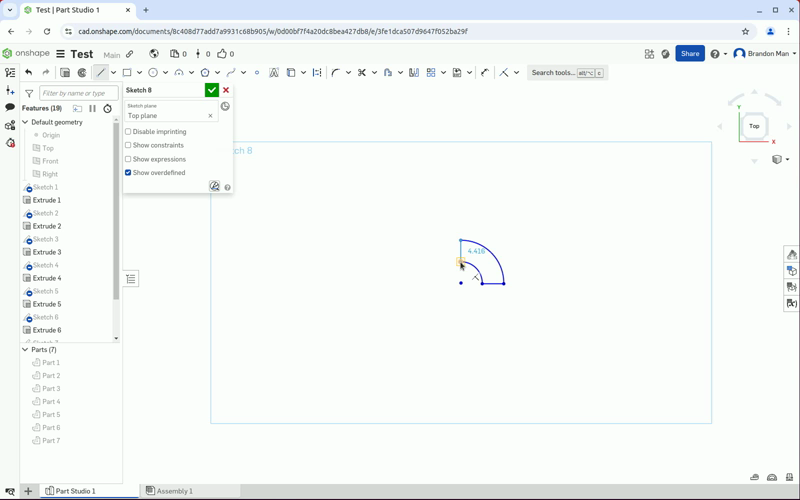
mouse_move(462, 260)
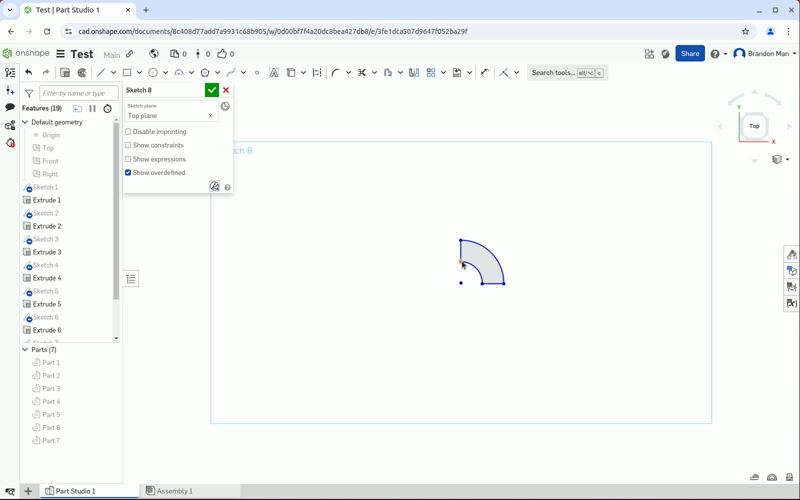
scroll(6)
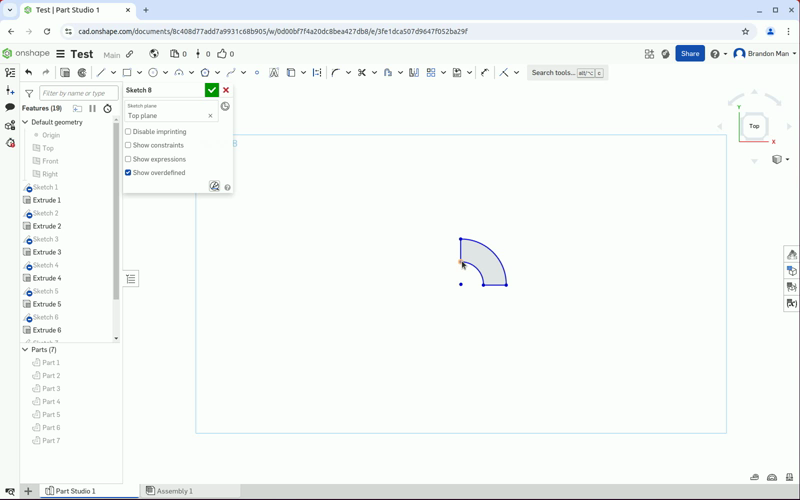
scroll(6)
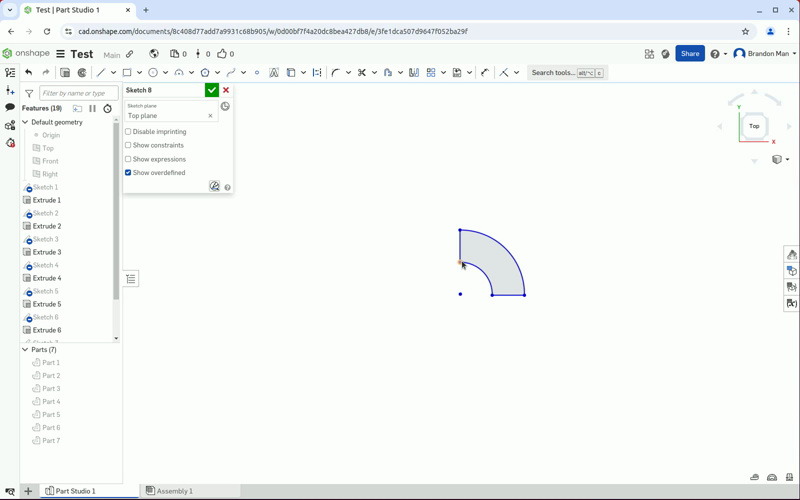
scroll(6)
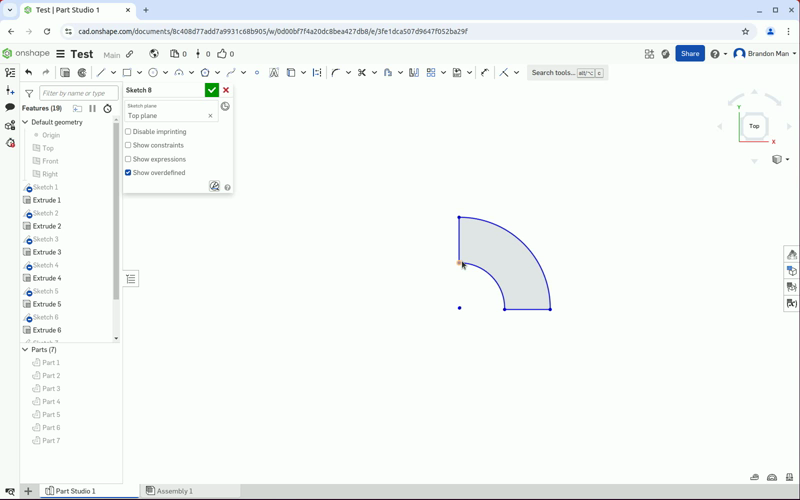
scroll(6)
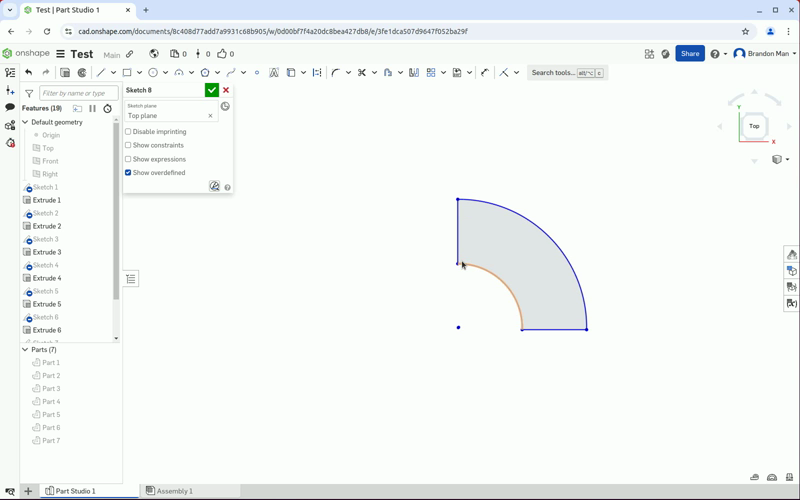
scroll(6)
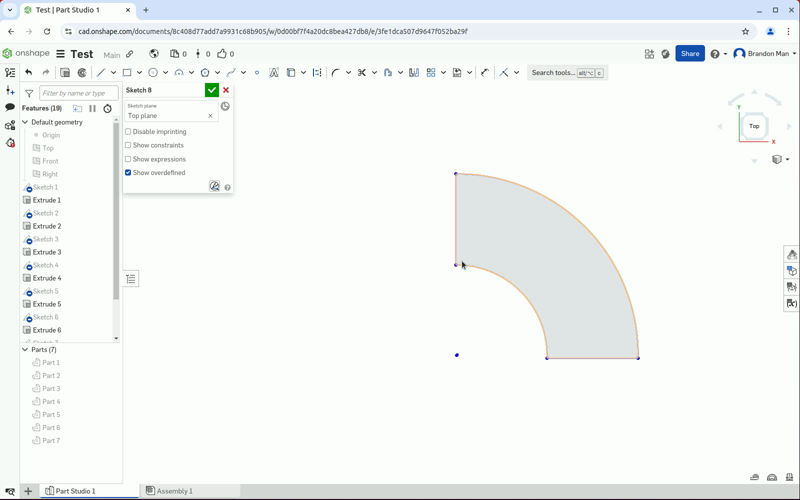
scroll(6)
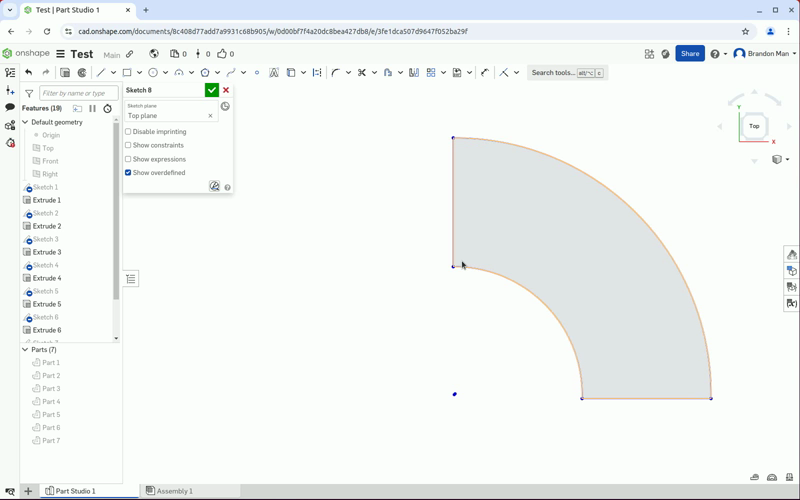
scroll(6)
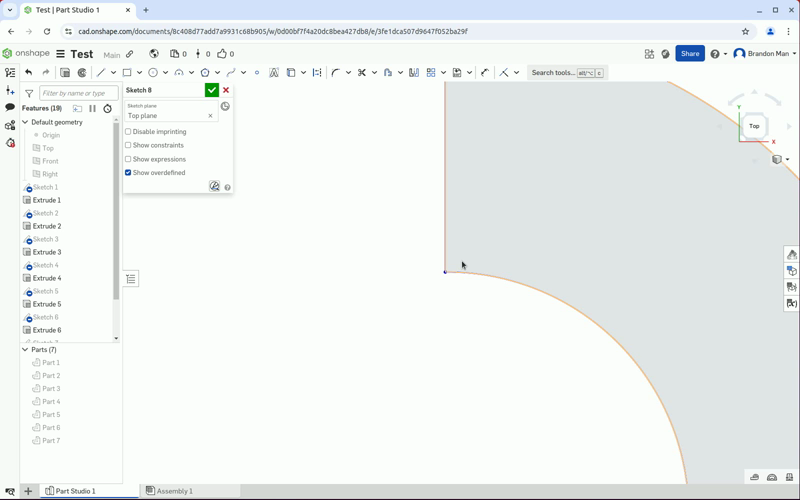
click(462, 260)
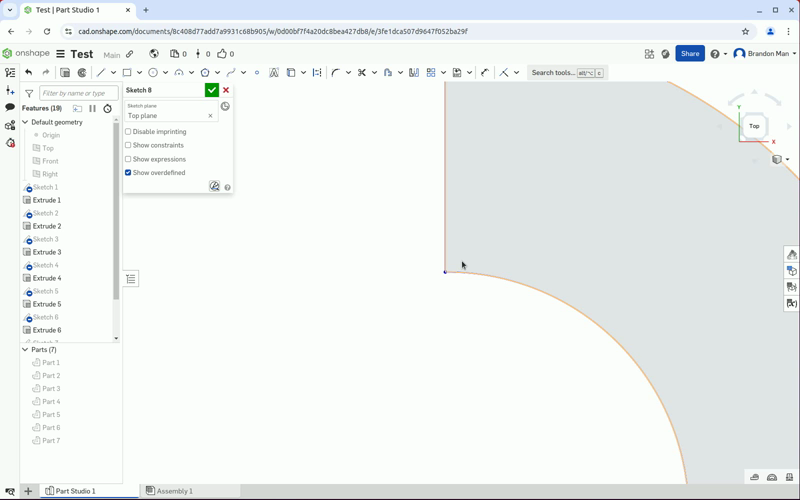
scroll(-6)
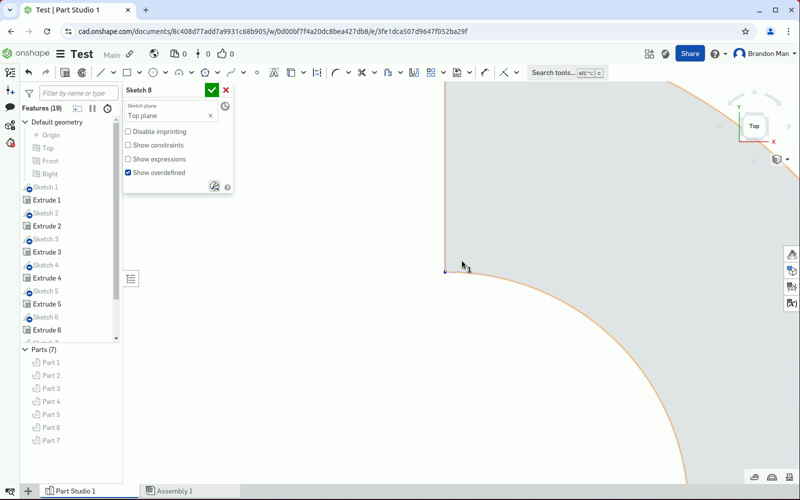
scroll(-6)
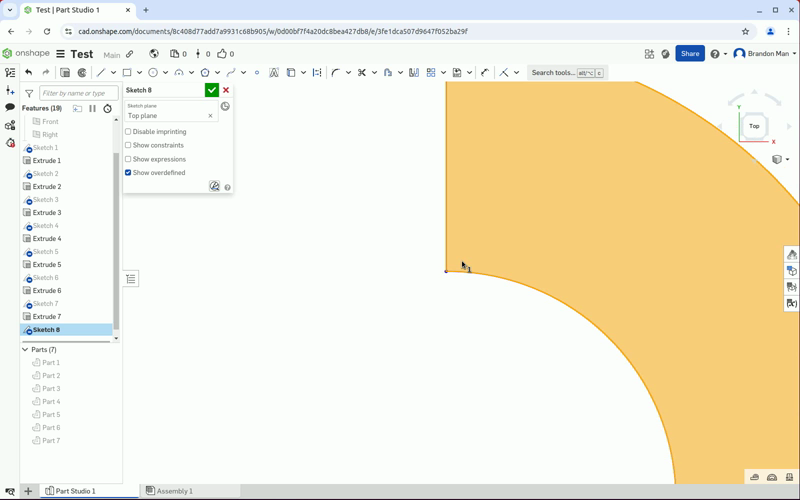
scroll(-6)
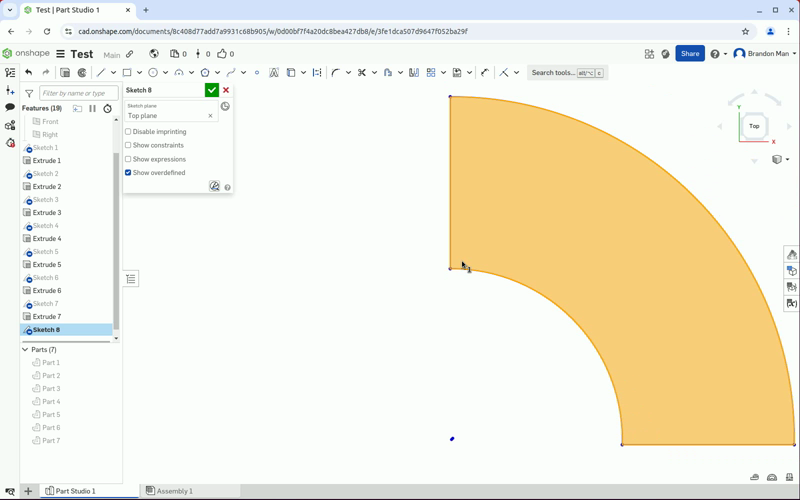
scroll(-6)
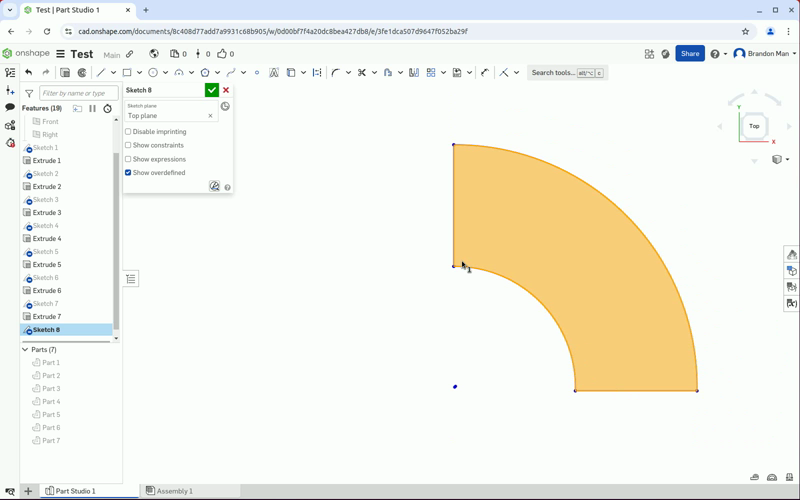
scroll(-6)
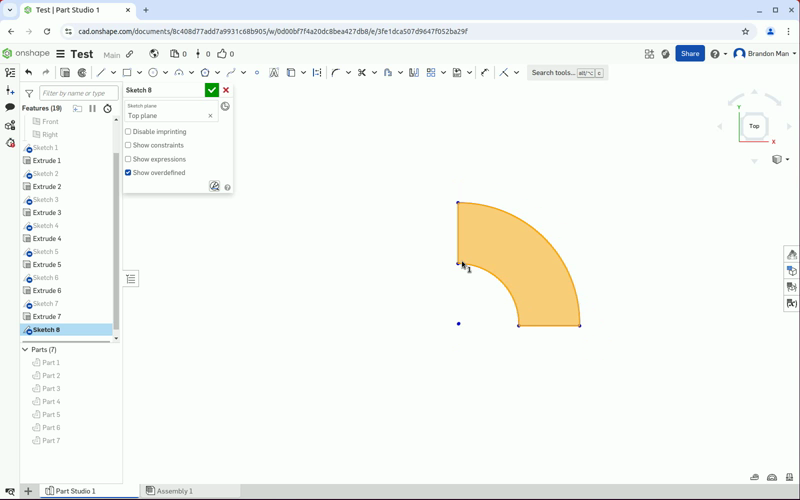
scroll(-6)
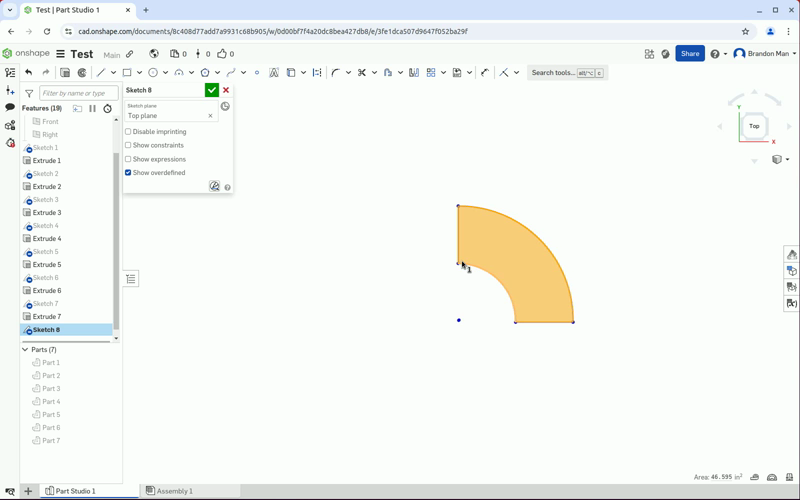
scroll(-6)
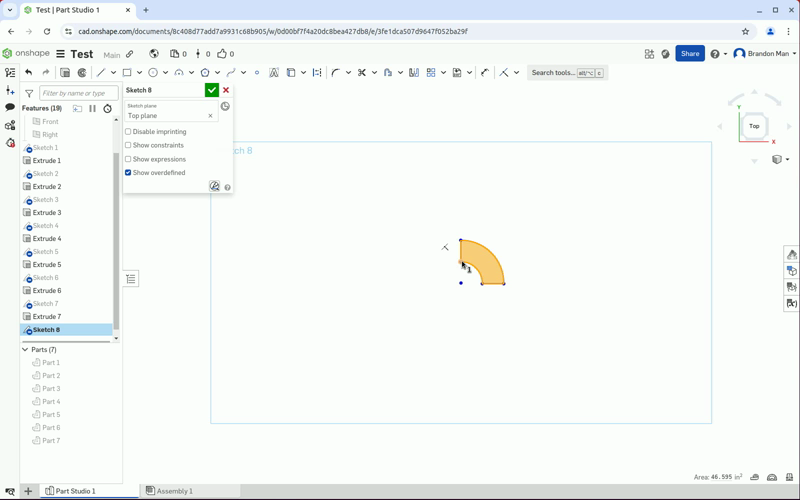
mouse_move(73, 352)
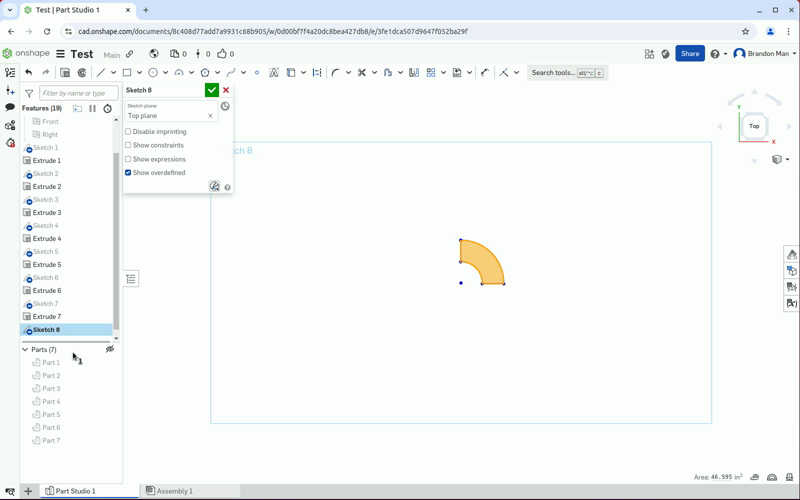
key(shift+y)
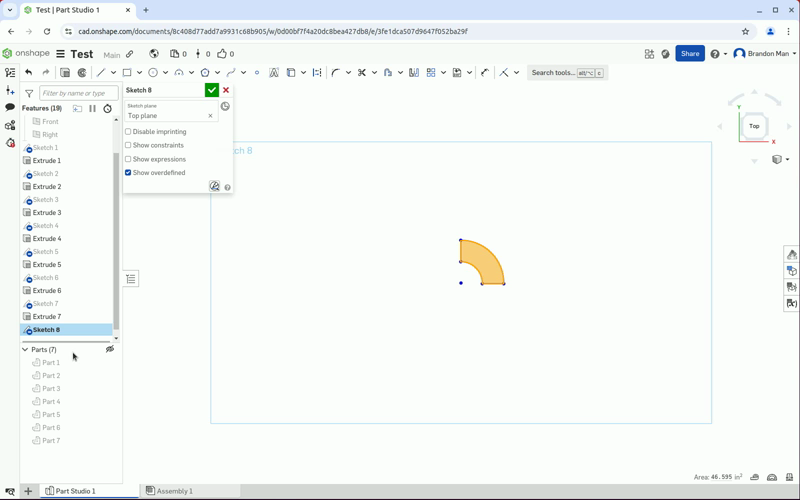
key(shift+e)
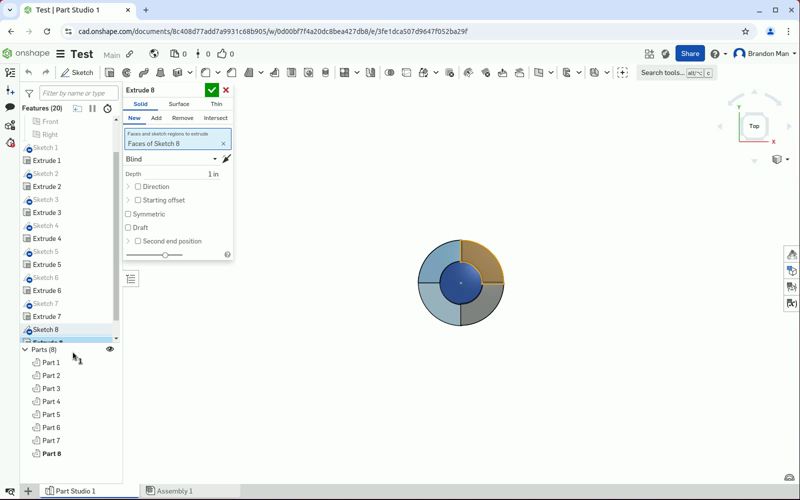
mouse_move(143, 106)
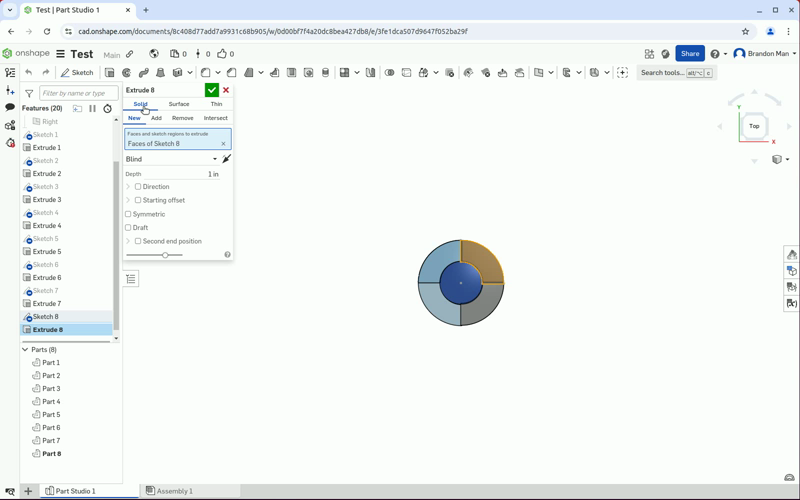
click(143, 106)
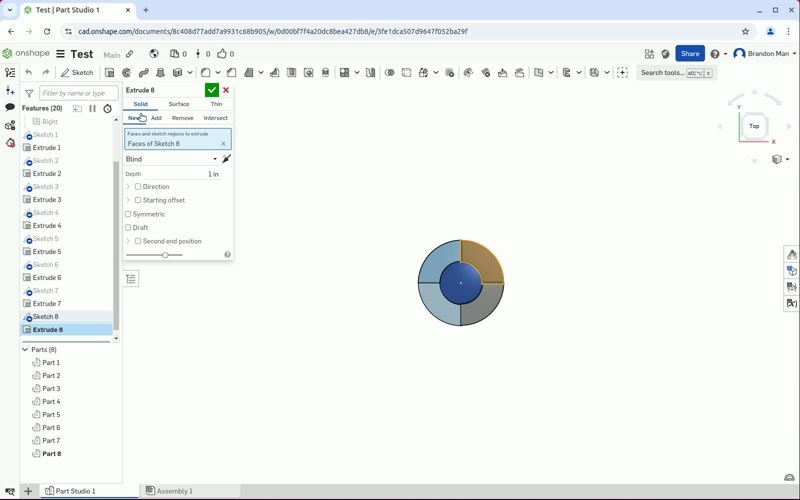
mouse_move(137, 120)
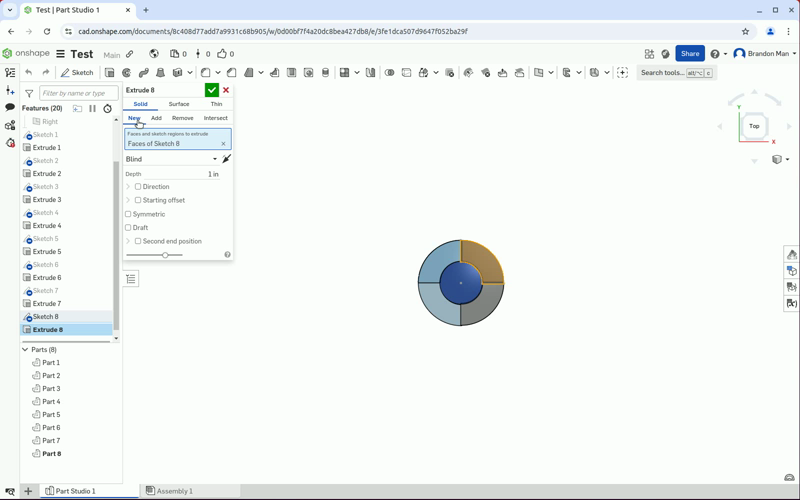
click(137, 120)
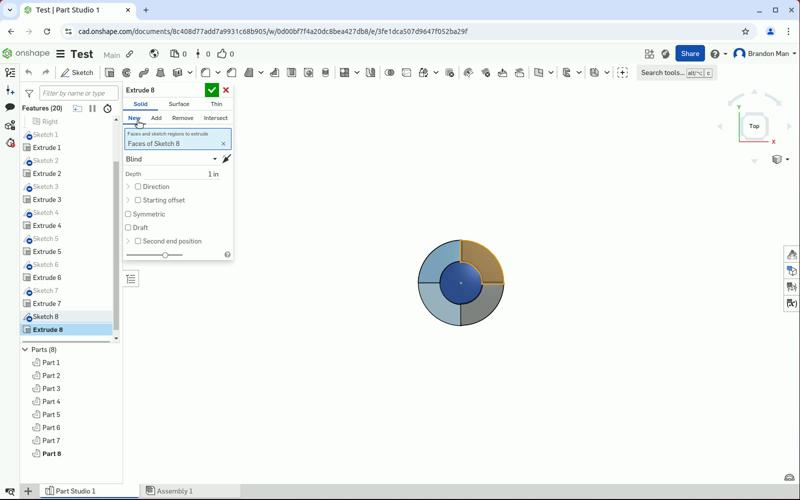
key(tab, 4)
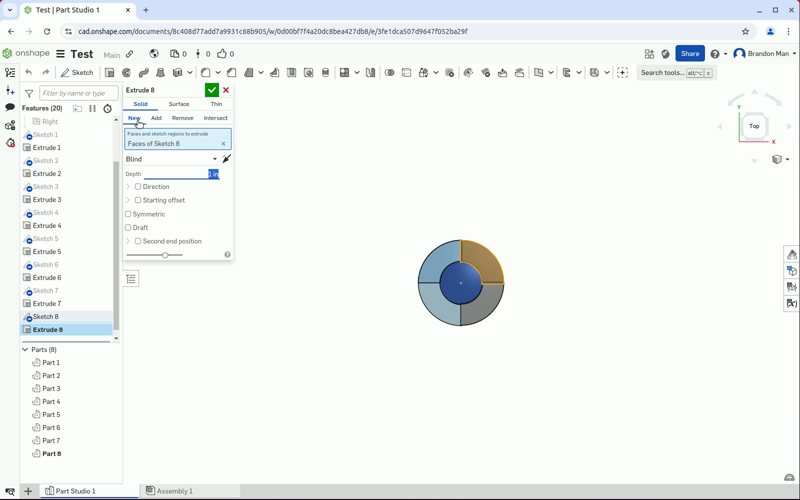
text(28.886)
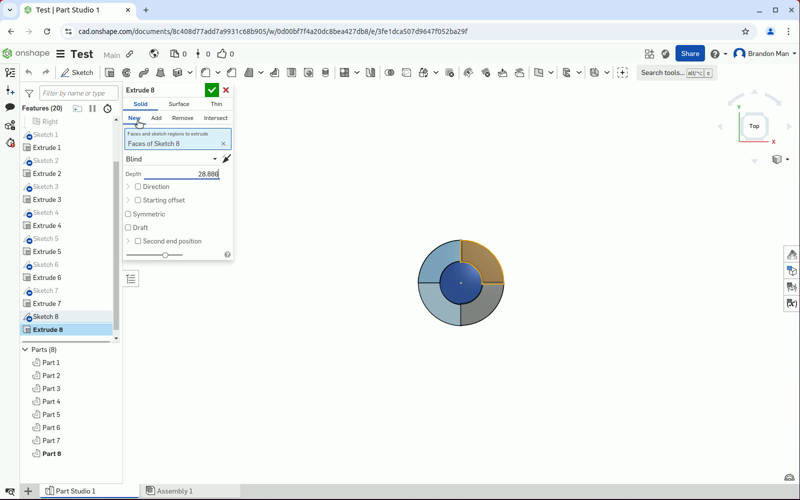
key(tab, 3)
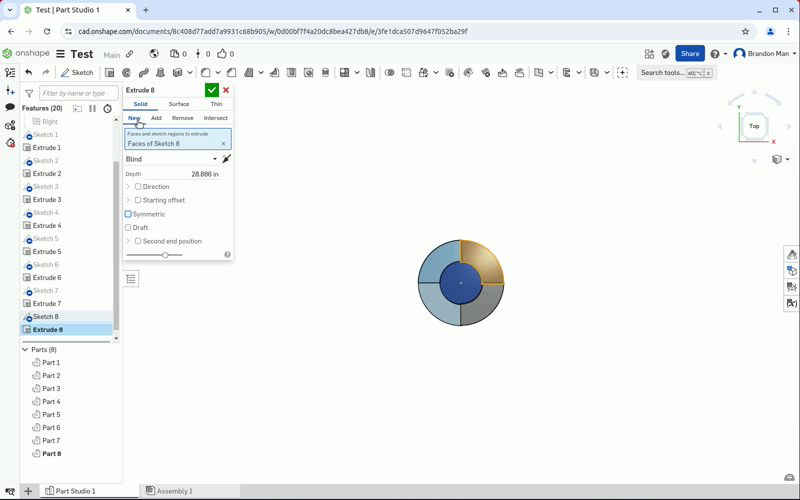
key(space)
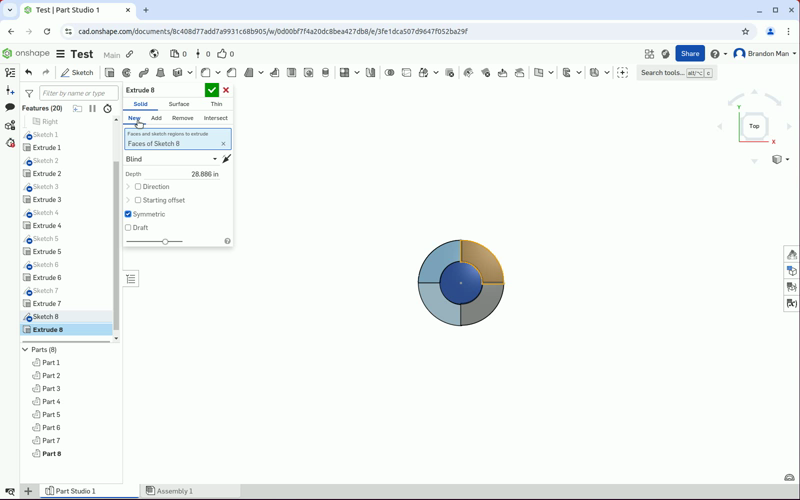
key(enter)
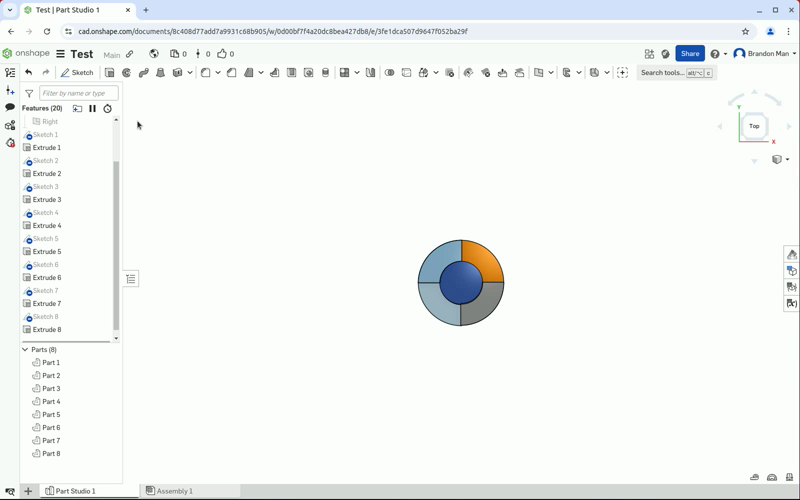
key(shift+h)
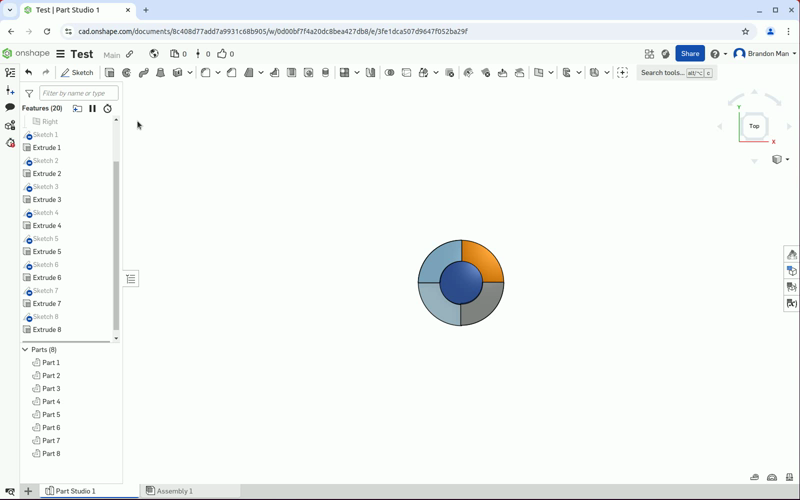
key(shift+h)
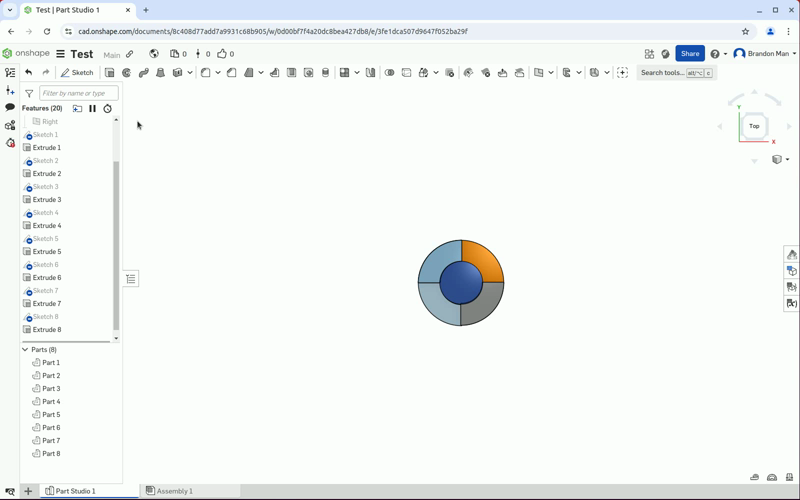
mouse_move(69, 137)
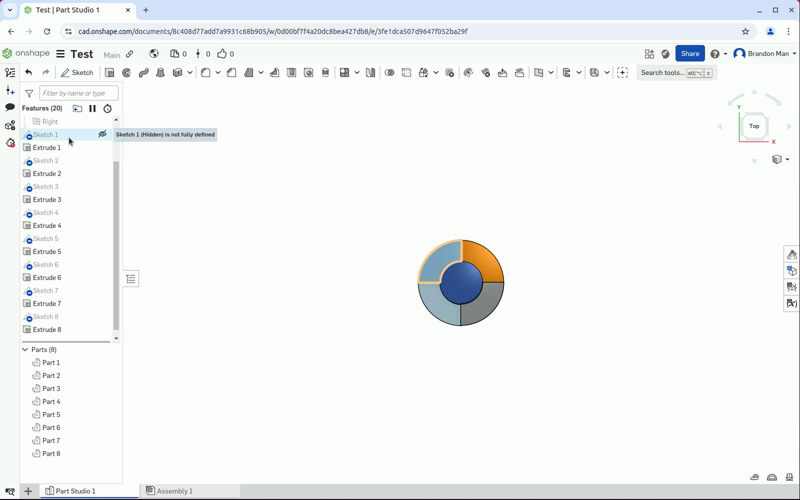
click(69, 137)
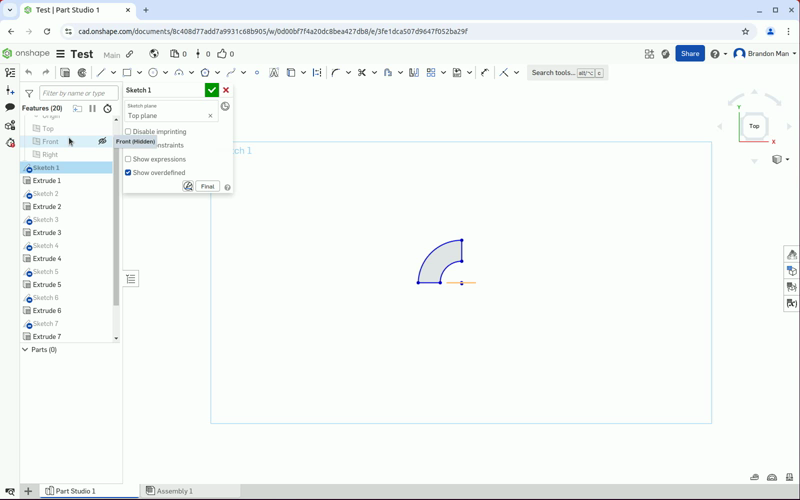
mouse_move(229, 92)
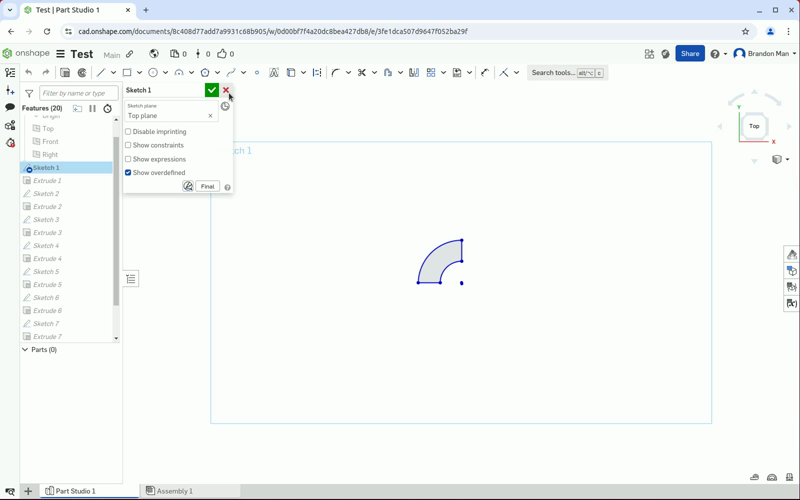
click(229, 92)
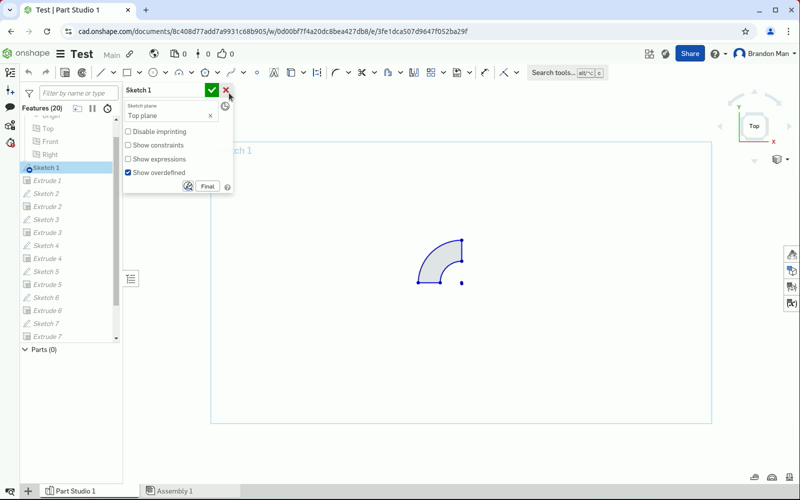
key(shift+s)
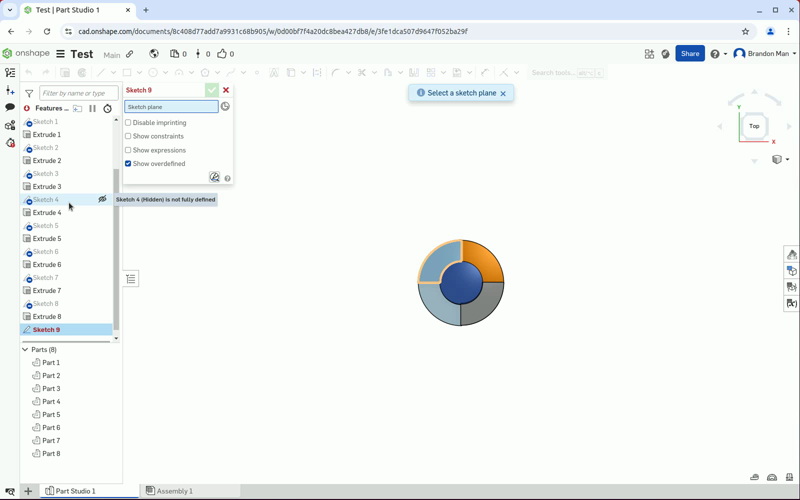
scroll(3)
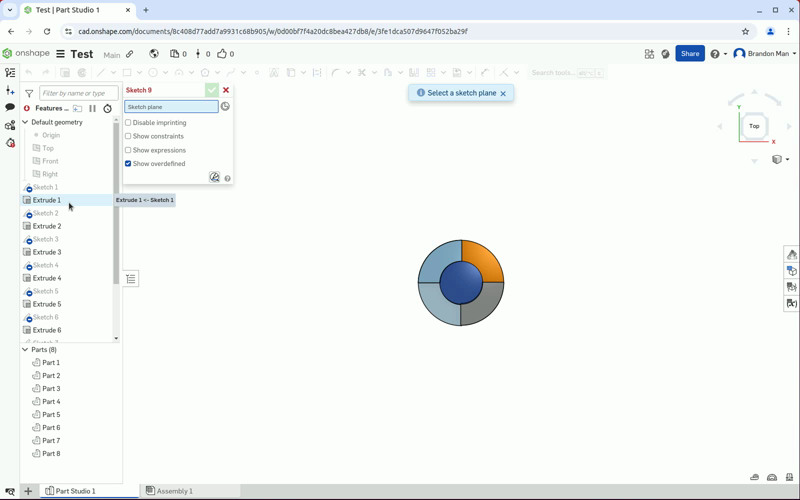
mouse_move(69, 150)
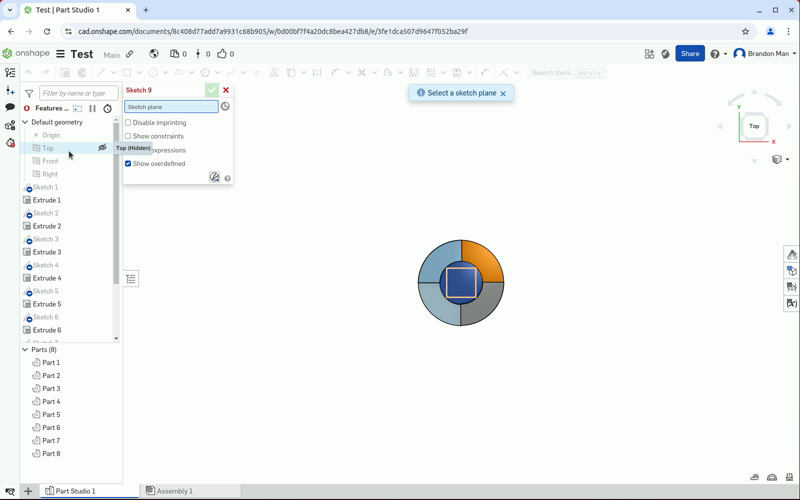
click(69, 150)
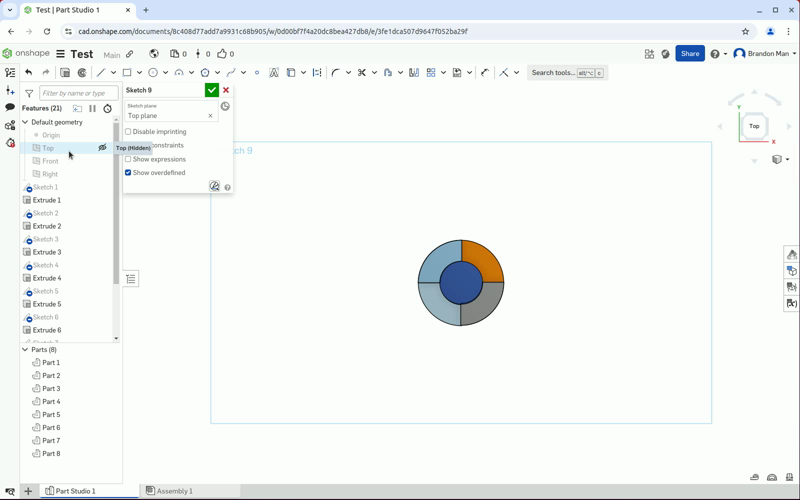
mouse_move(73, 352)
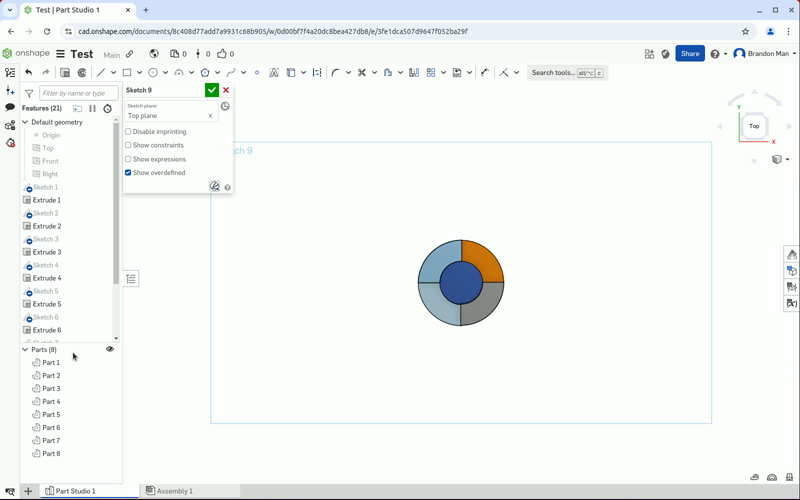
key(y)
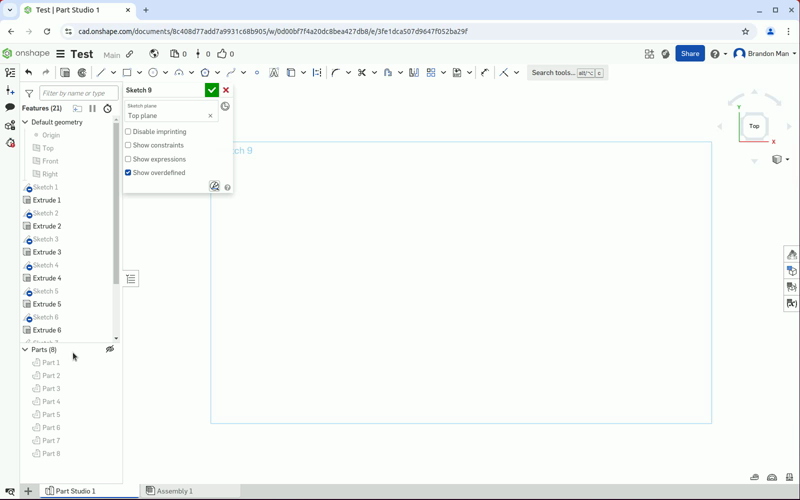
key(a)
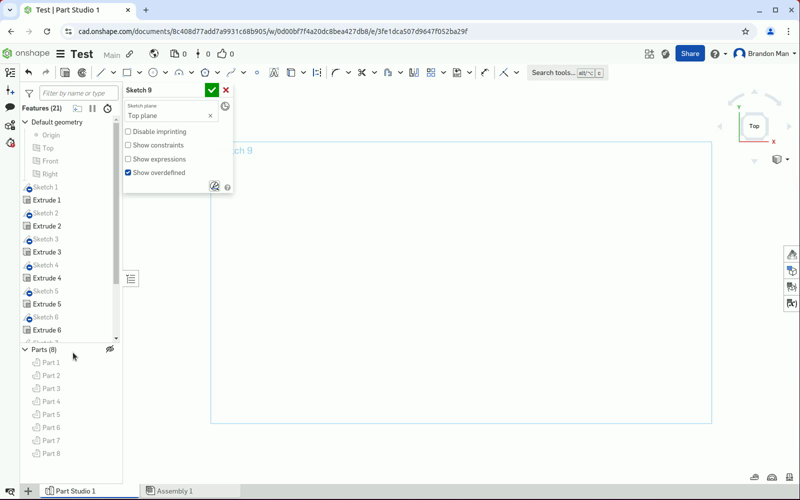
key_down(shift)
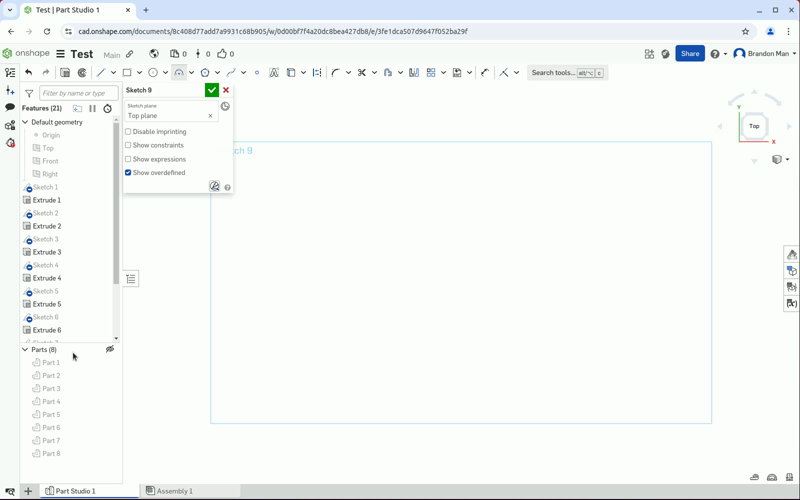
mouse_move(460, 325)
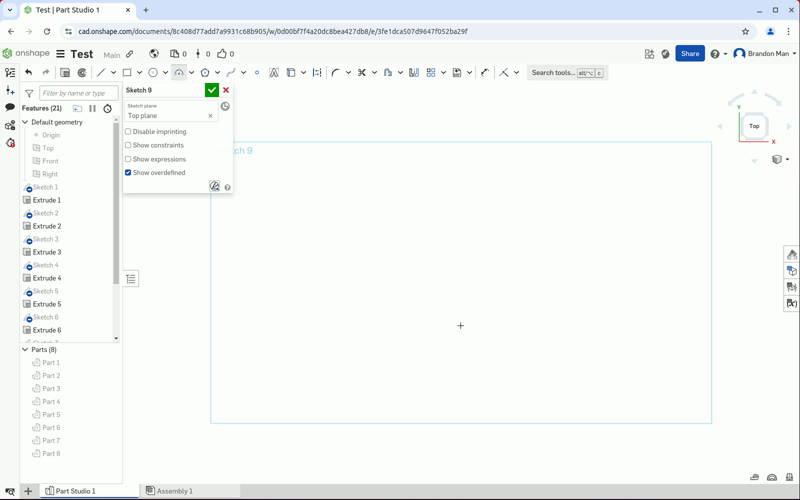
click(460, 325)
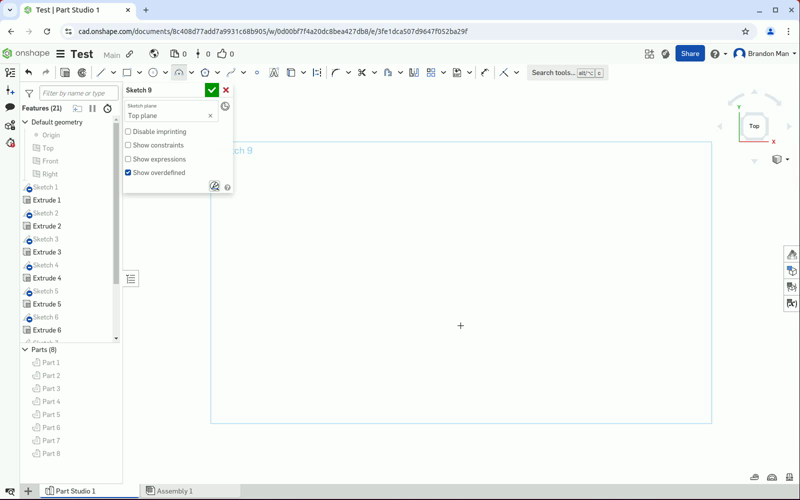
key_up(shift)
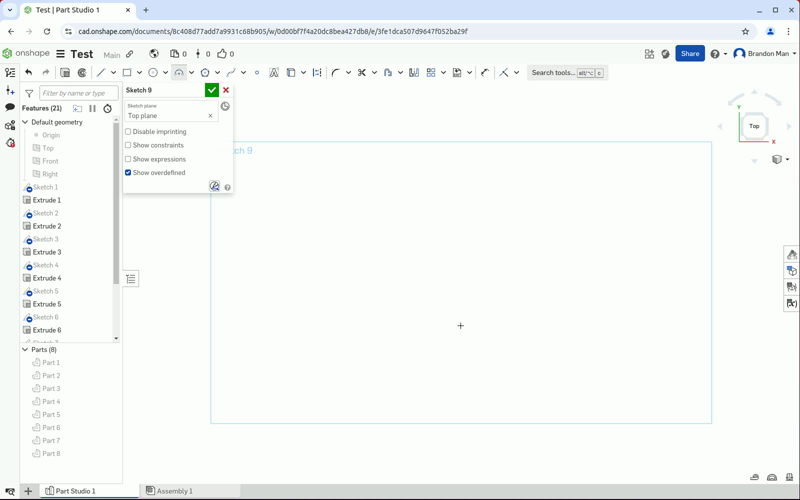
key_down(shift)
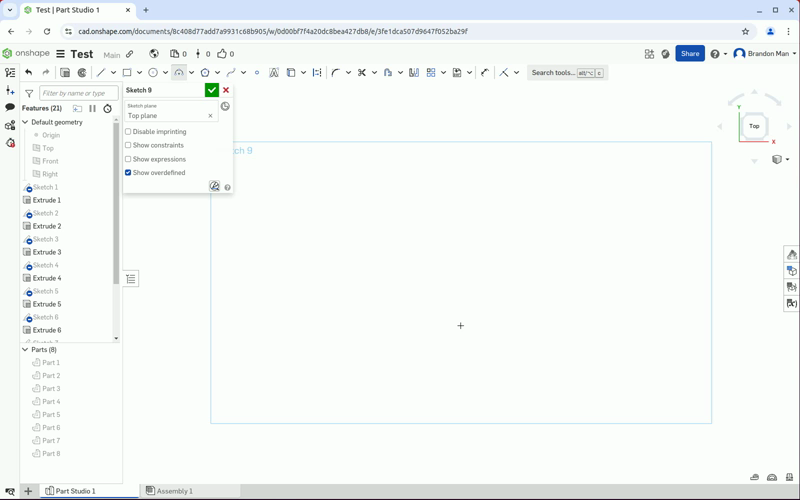
mouse_move(503, 282)
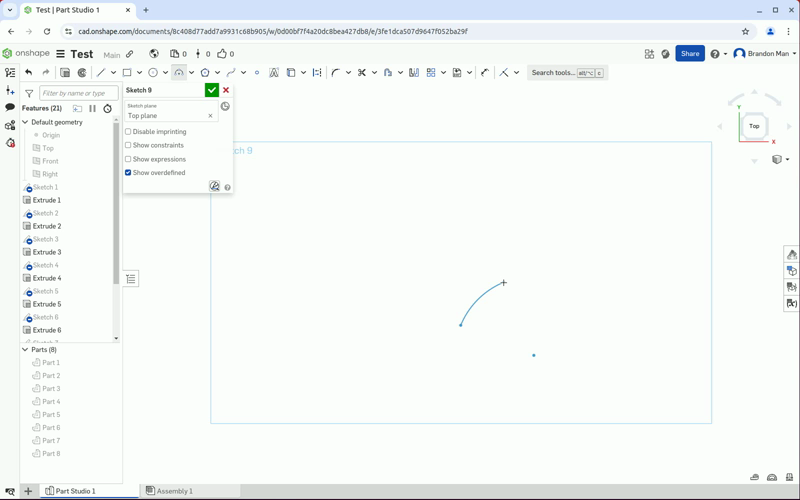
click(503, 282)
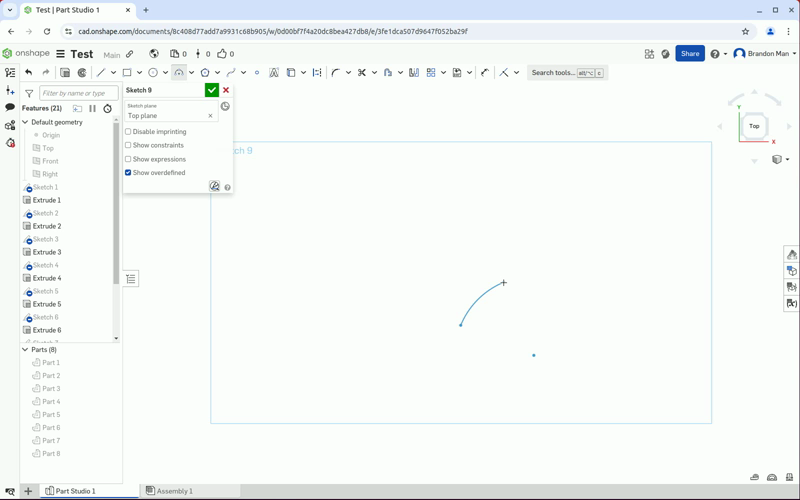
mouse_move(491, 312)
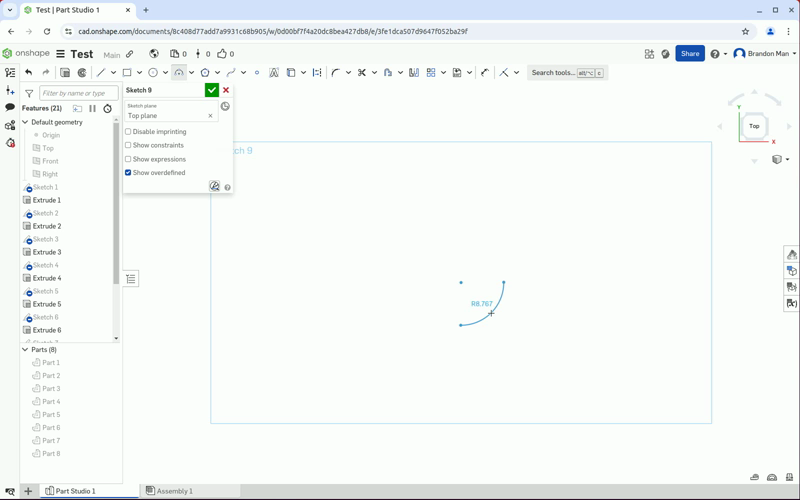
click(491, 312)
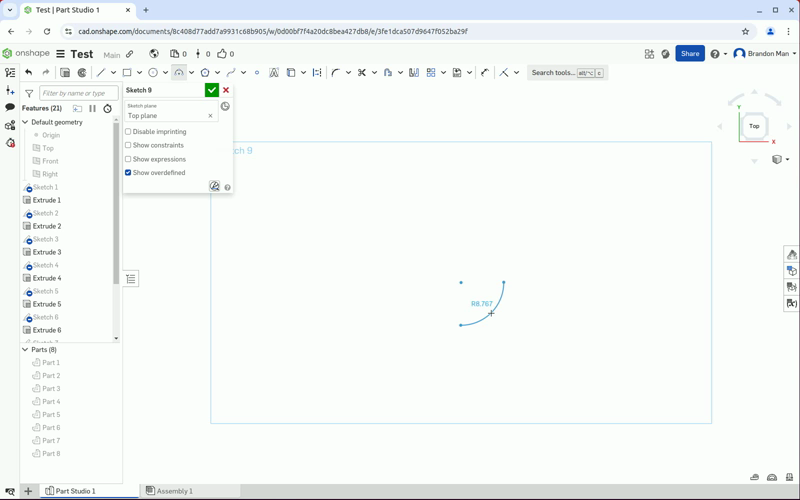
key_up(shift)
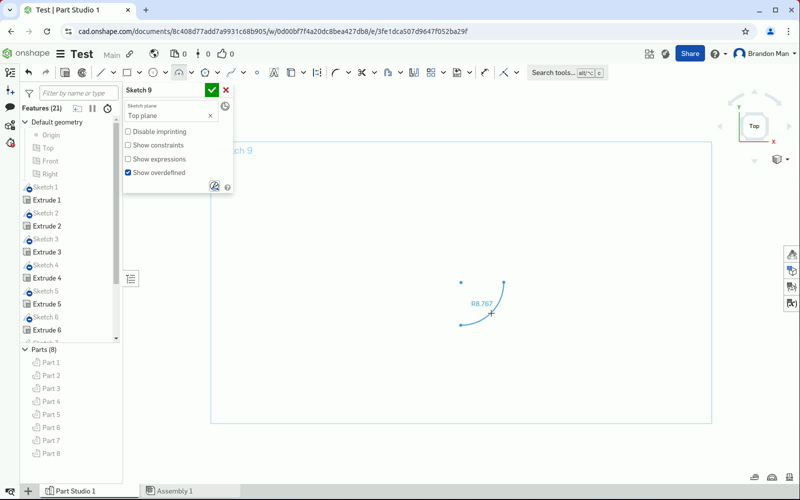
key(esc)
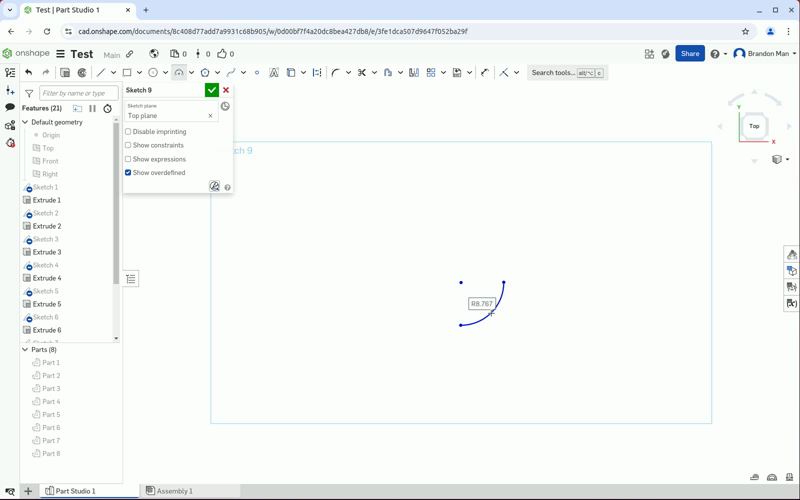
key(l)
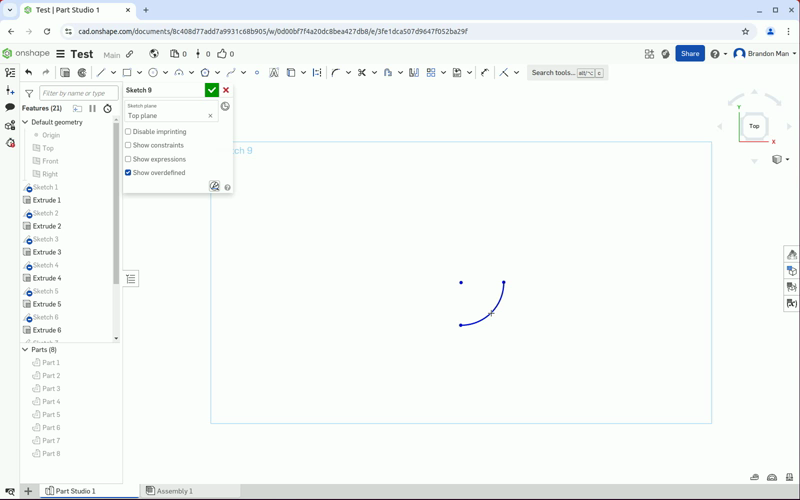
mouse_move(503, 282)
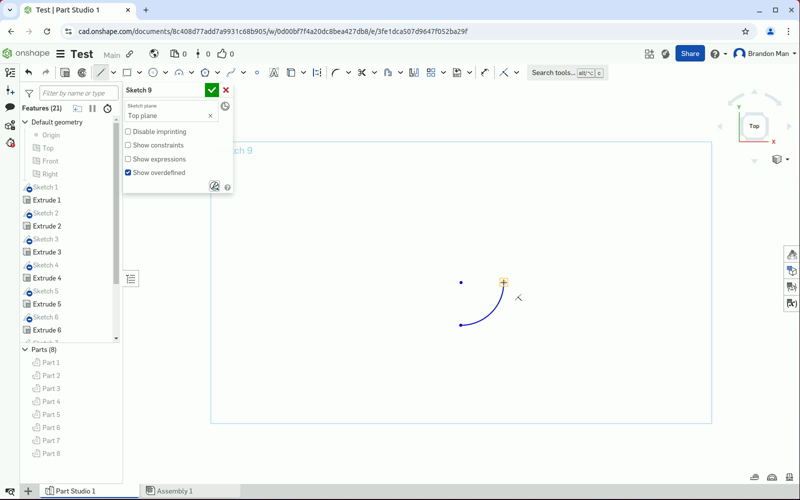
click(503, 282)
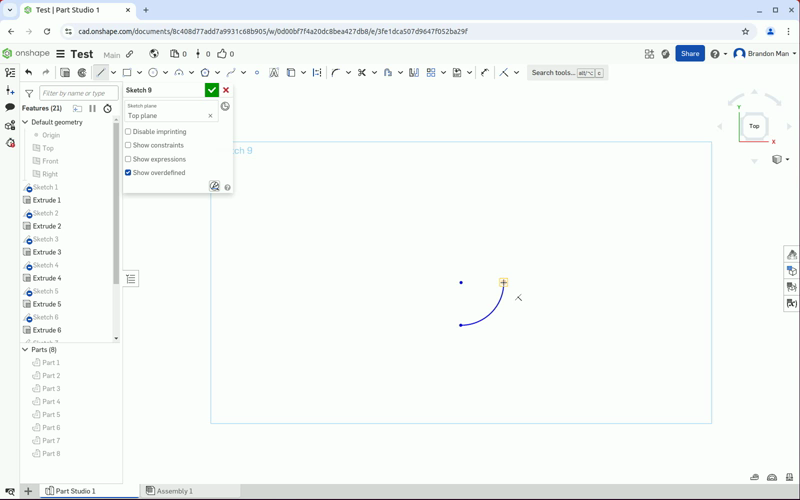
key_down(shift)
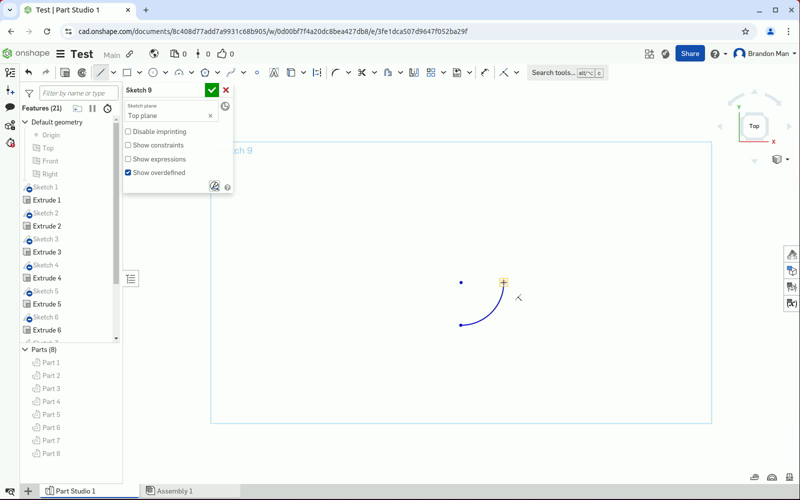
mouse_move(533, 282)
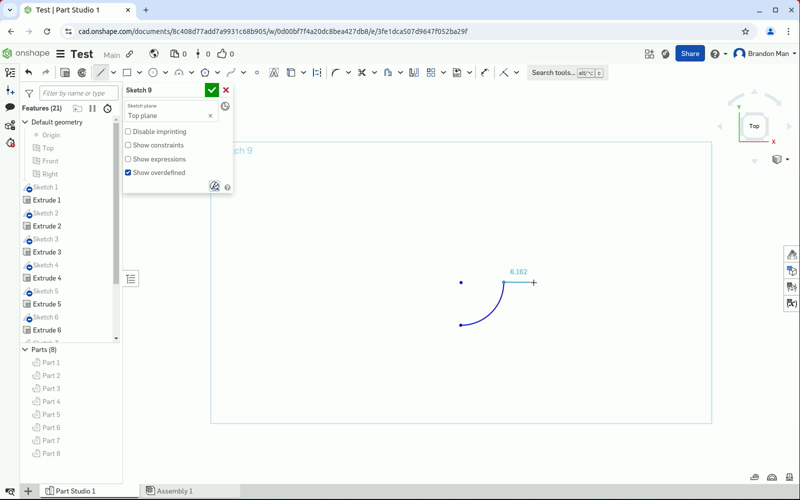
mouse_move(482, 282)
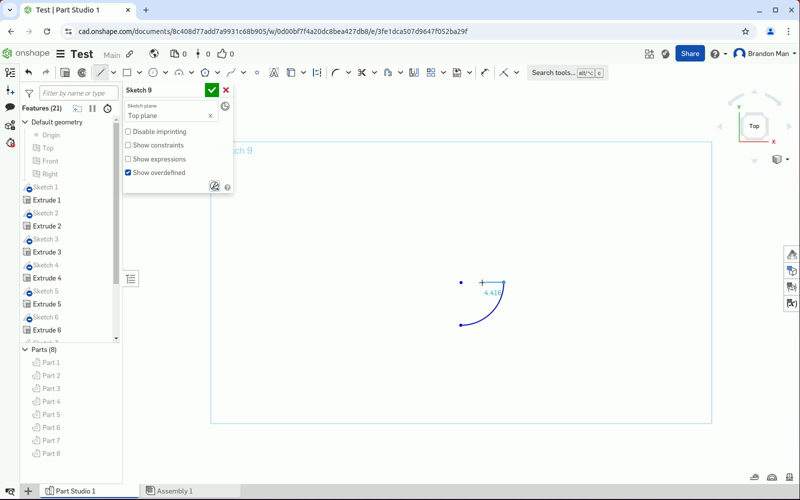
click(482, 282)
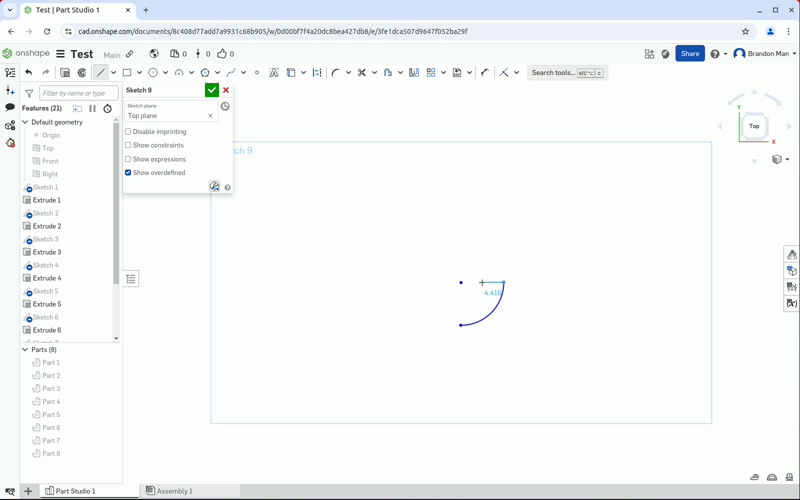
key_up(shift)
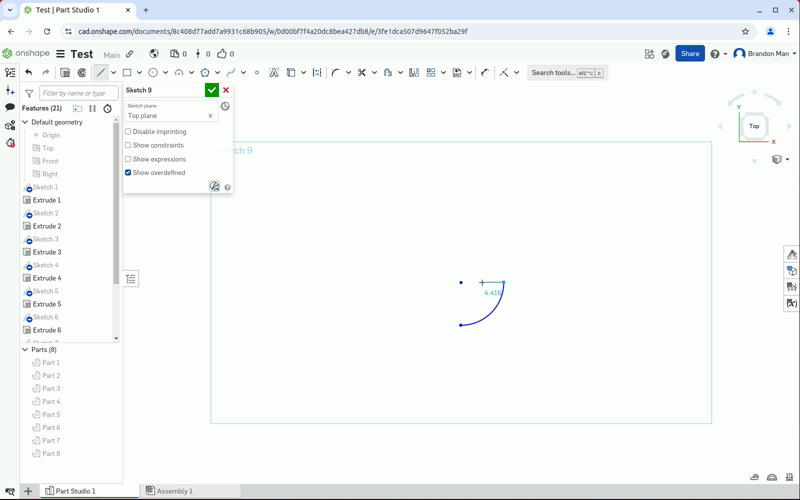
key(esc)
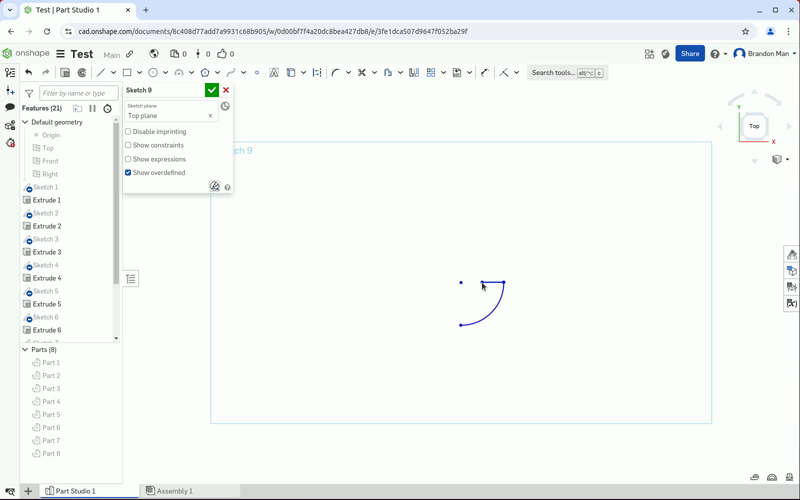
key(a)
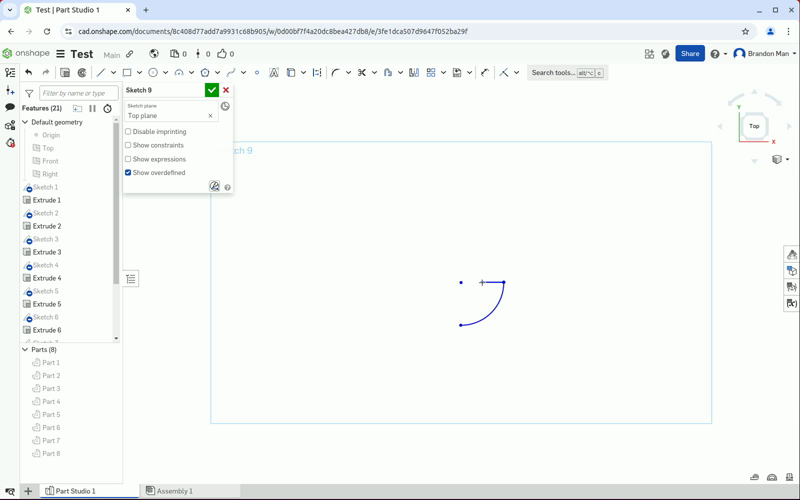
mouse_move(482, 282)
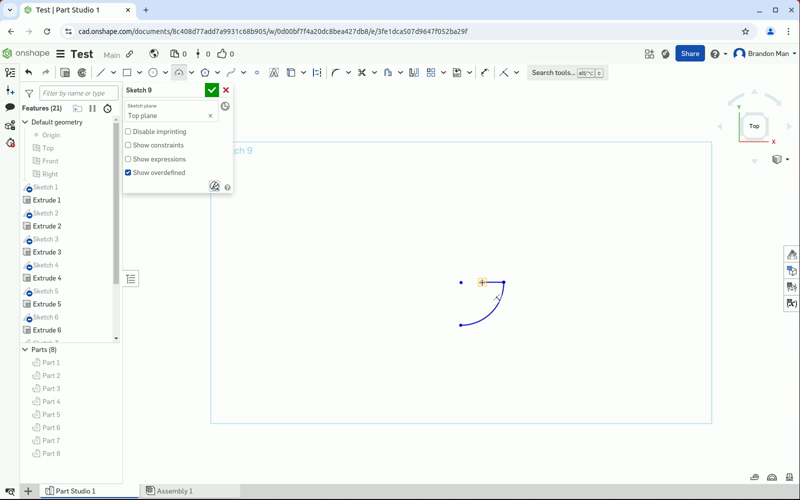
click(482, 282)
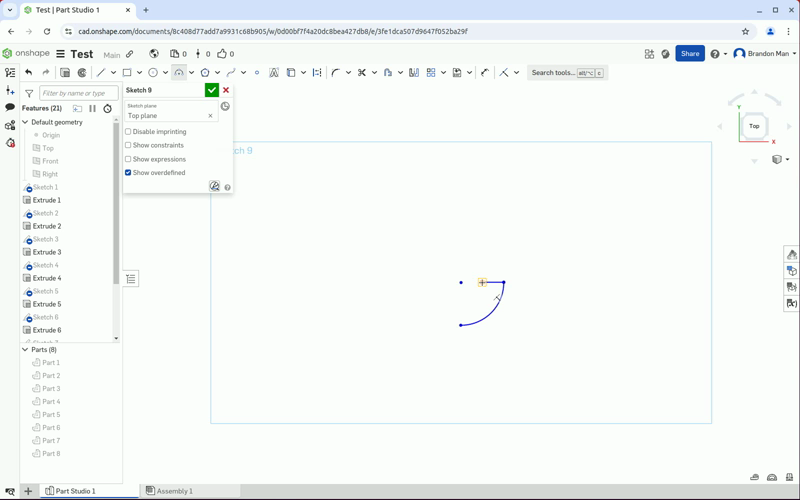
key_down(shift)
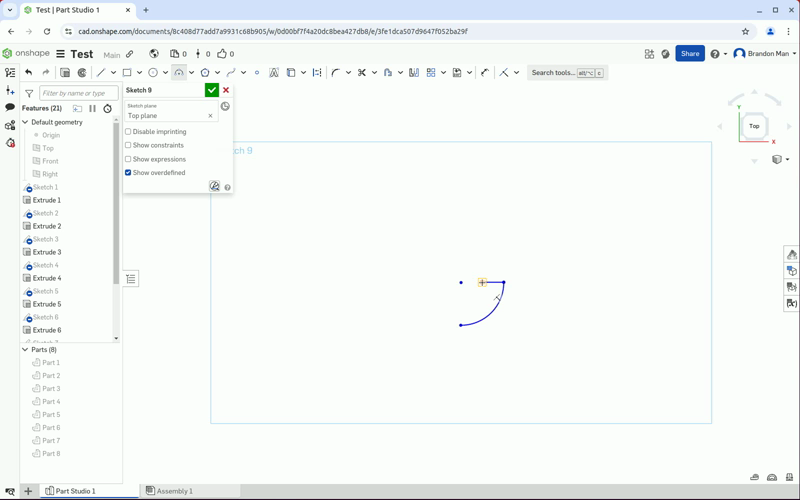
mouse_move(460, 303)
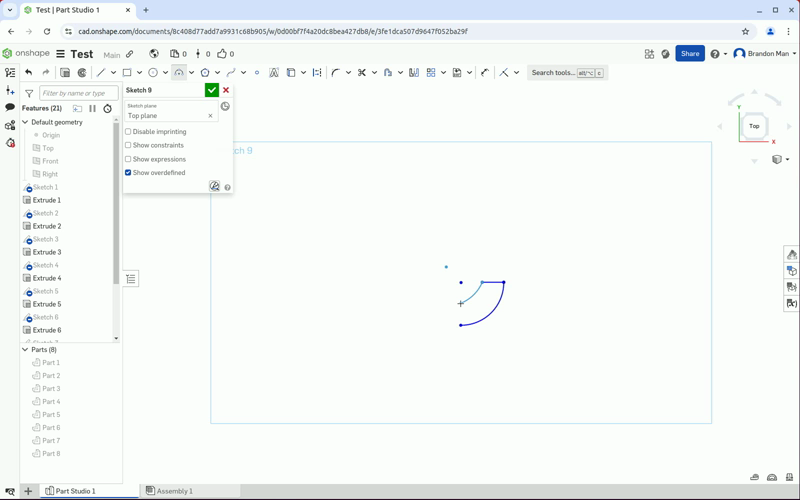
click(460, 303)
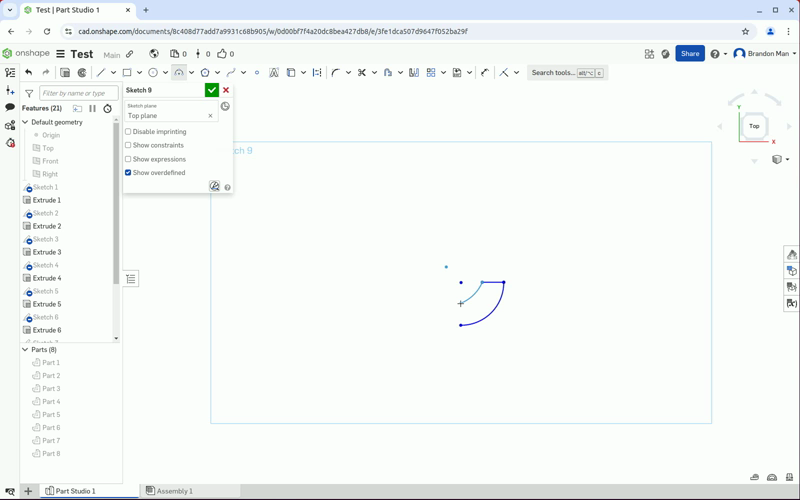
mouse_move(476, 297)
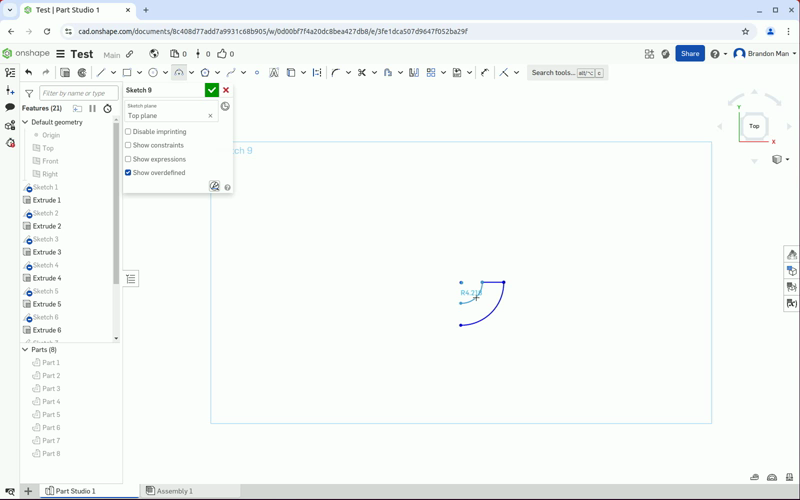
click(476, 297)
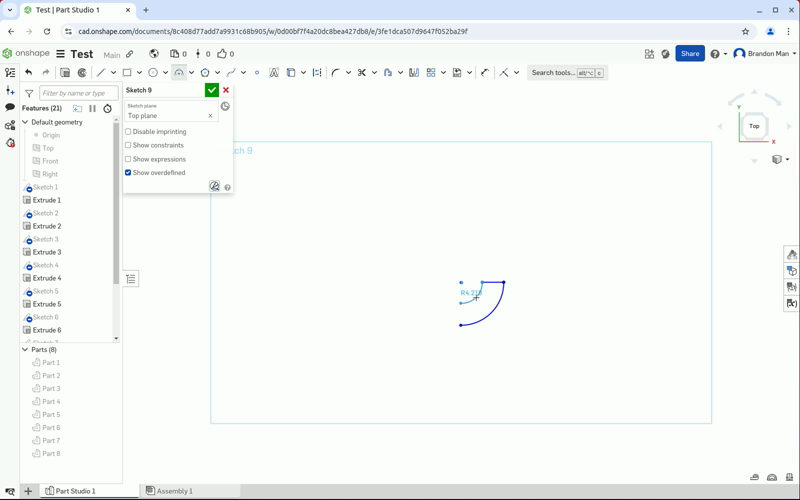
key_up(shift)
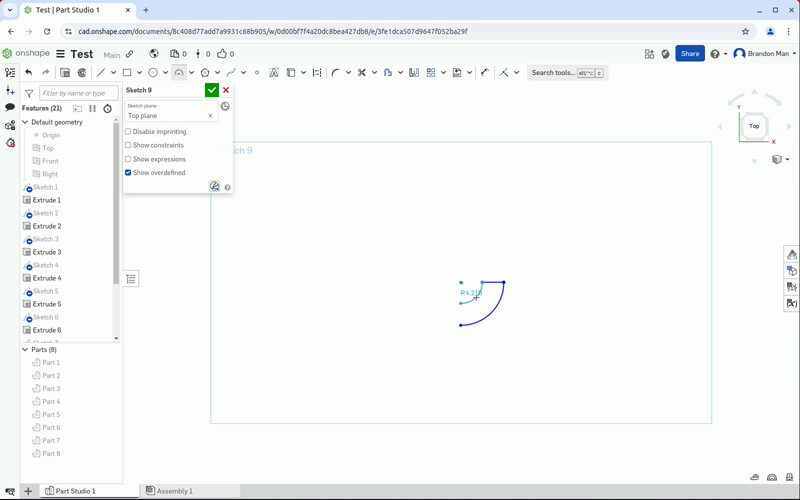
key(esc)
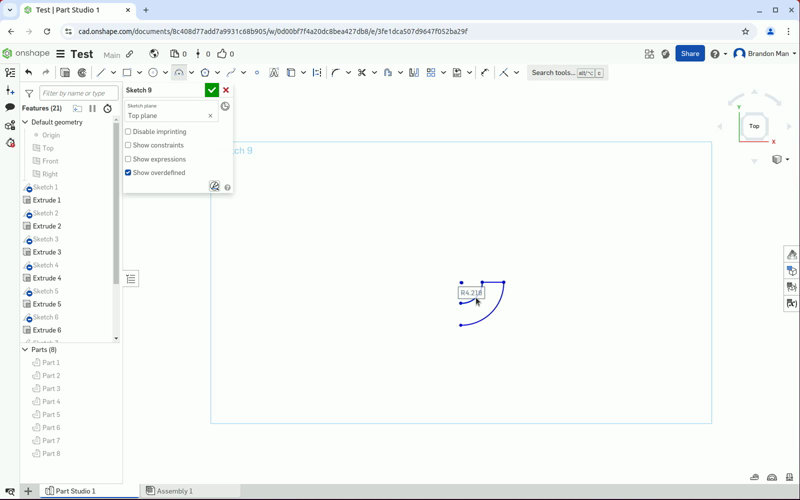
key(l)
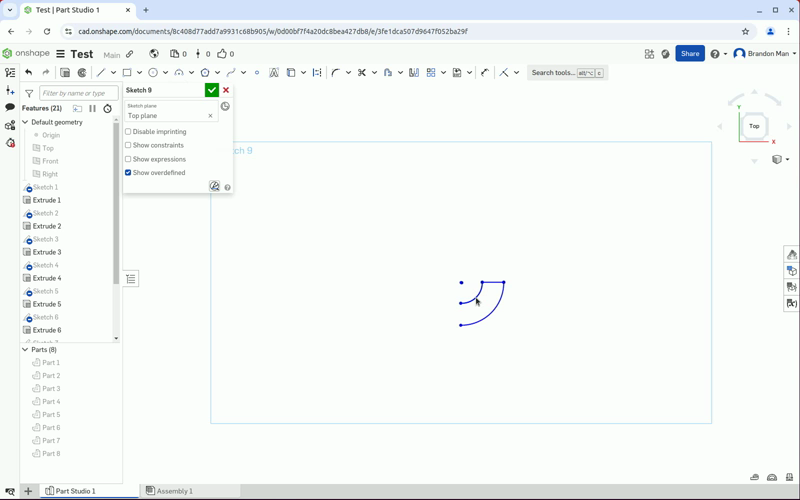
mouse_move(460, 303)
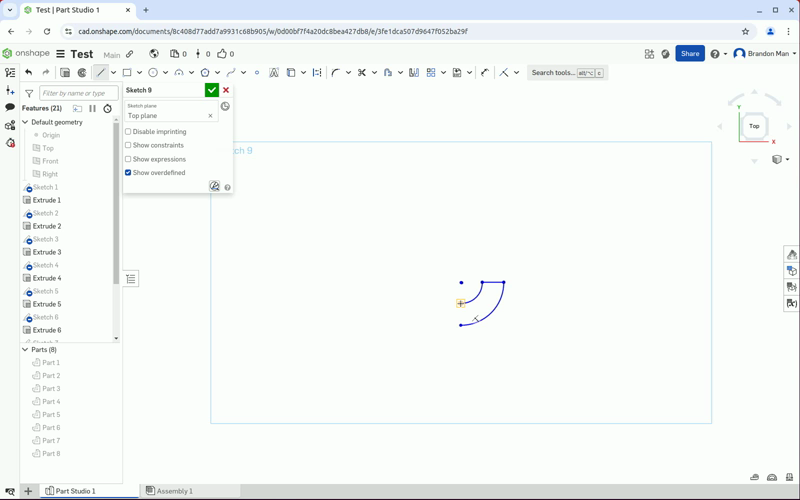
click(460, 303)
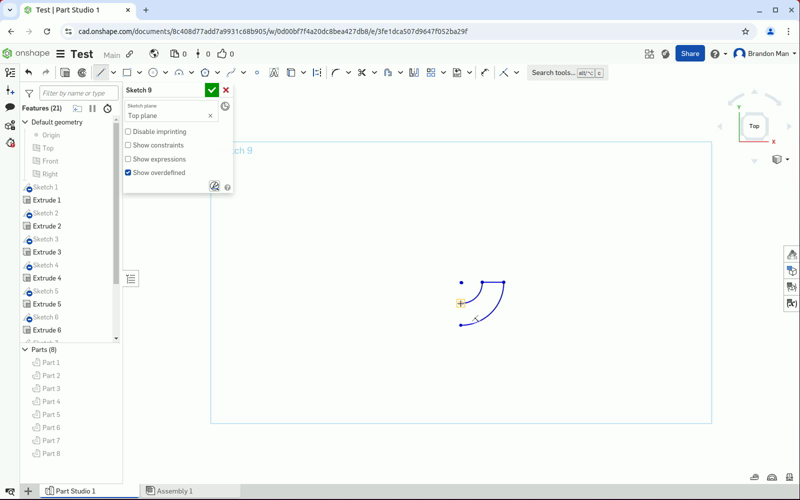
mouse_move(490, 303)
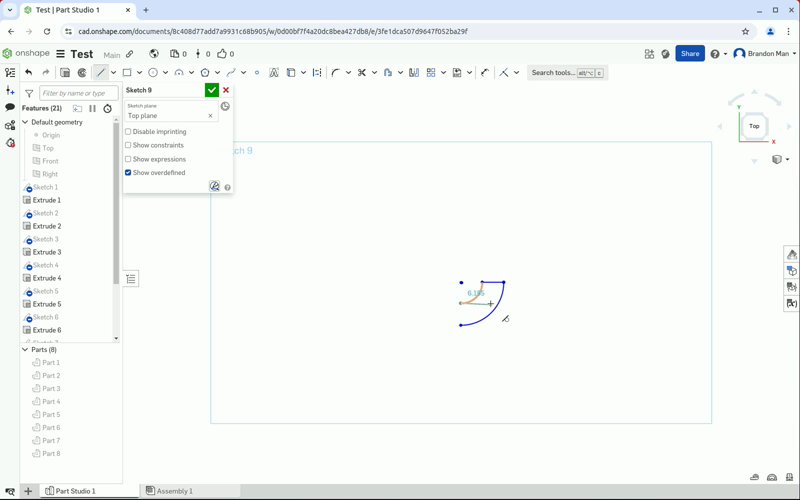
key_down(shift)
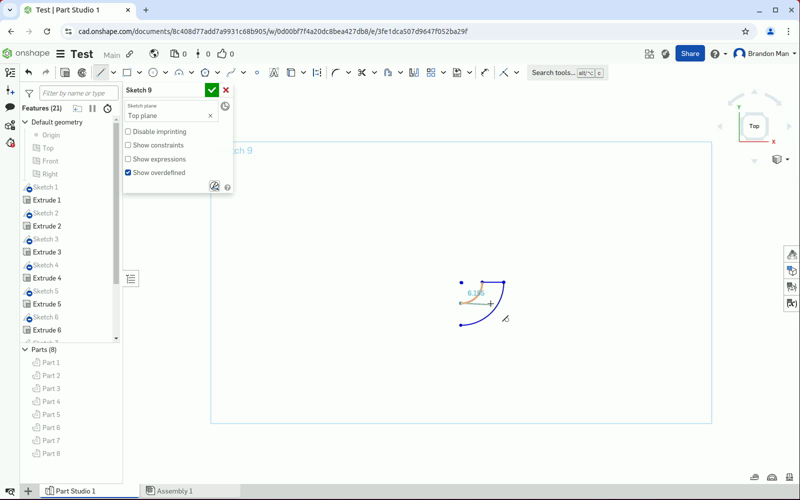
mouse_move(460, 325)
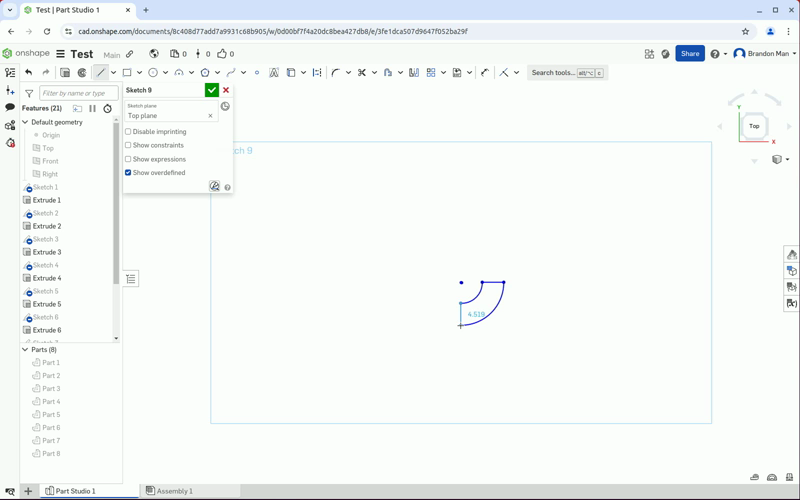
key_up(shift)
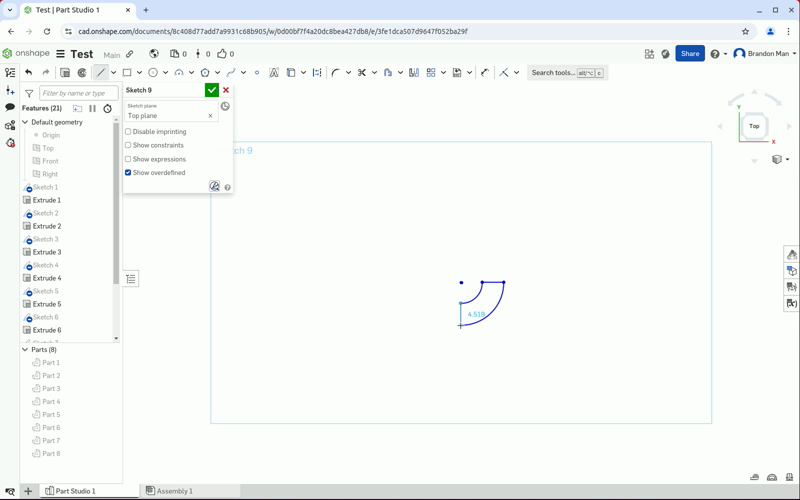
click(460, 325)
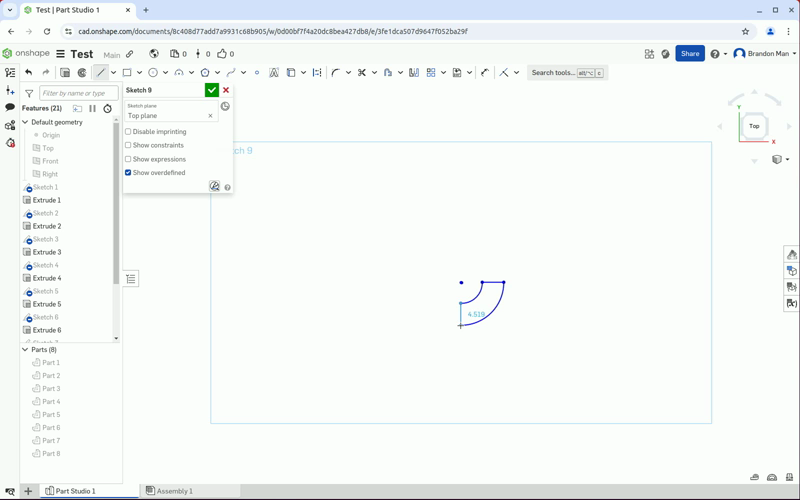
key(esc)
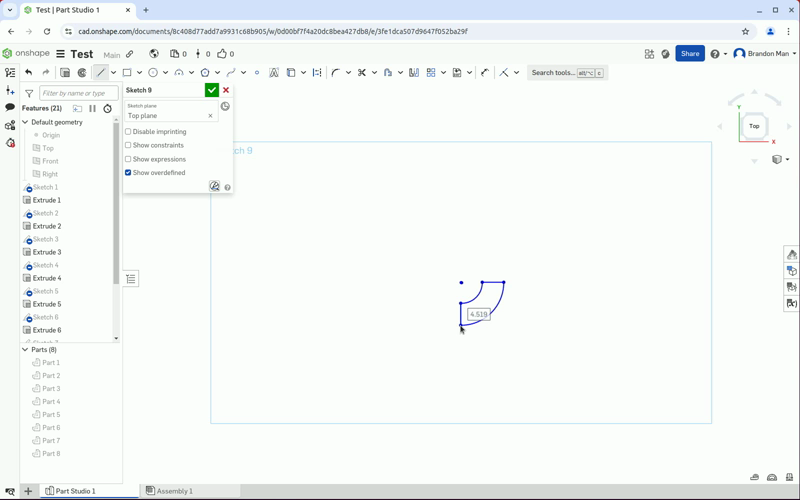
mouse_move(473, 303)
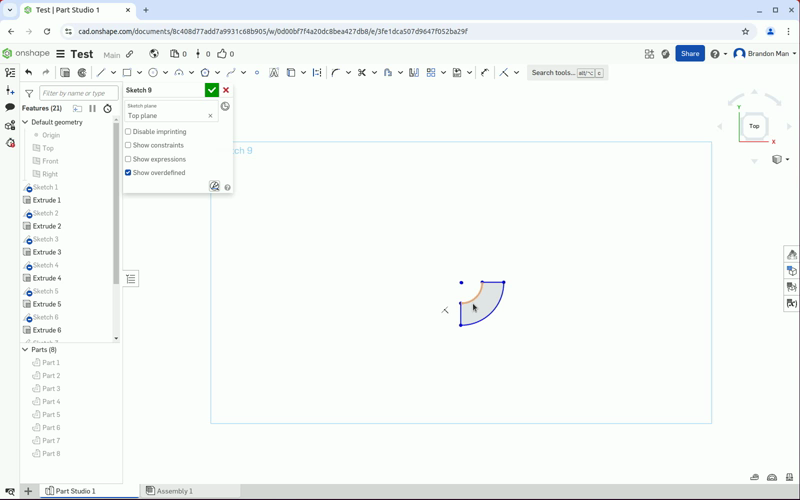
scroll(6)
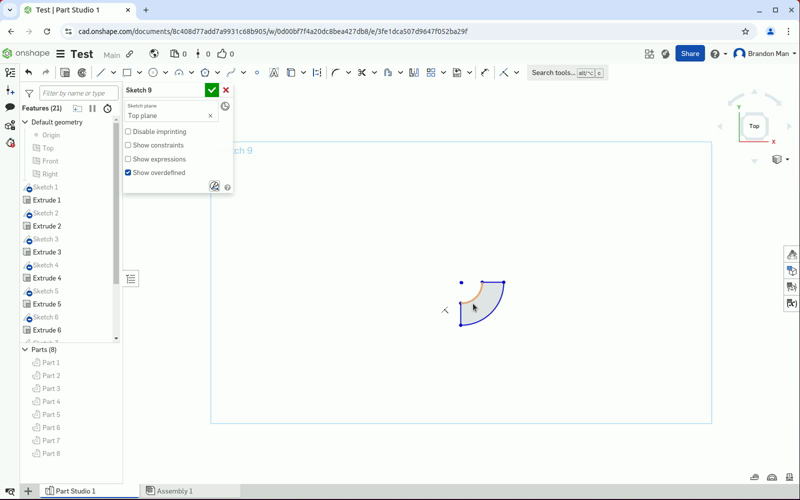
scroll(6)
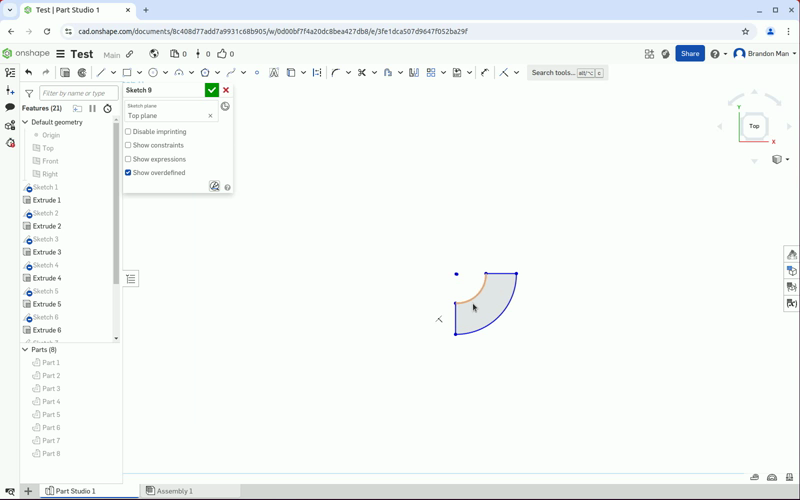
scroll(6)
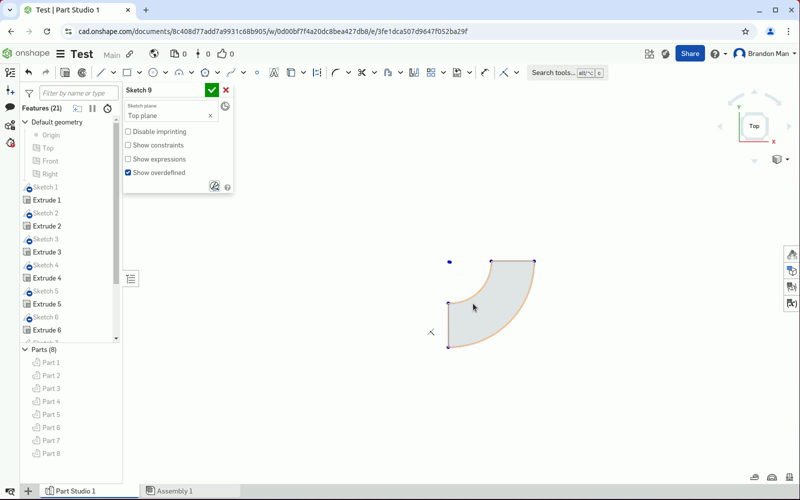
scroll(6)
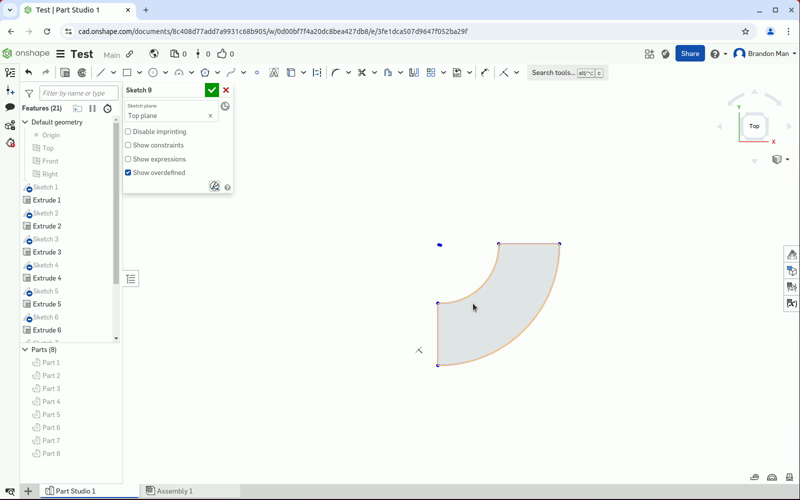
scroll(6)
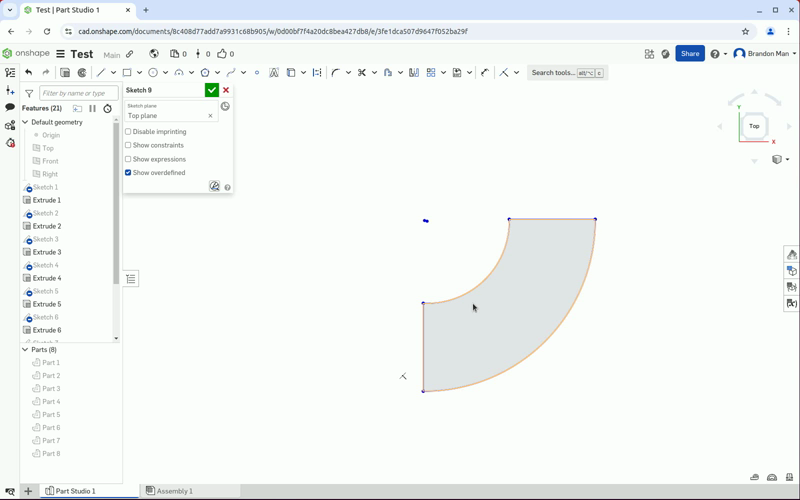
scroll(6)
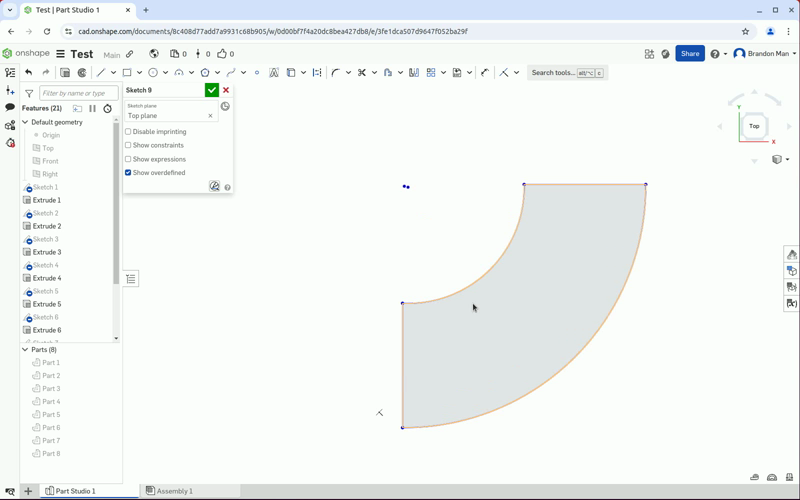
scroll(6)
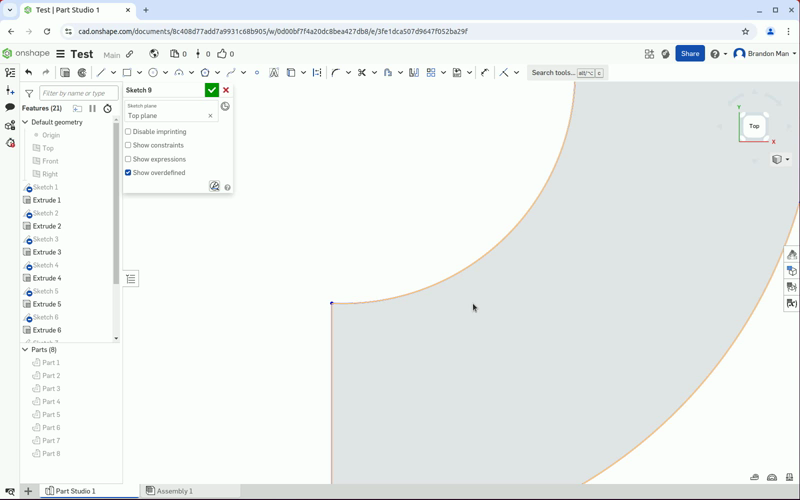
click(473, 303)
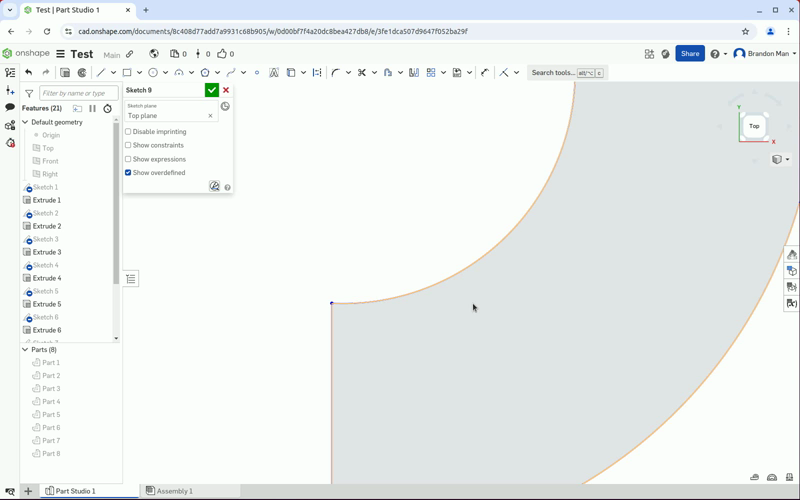
scroll(-6)
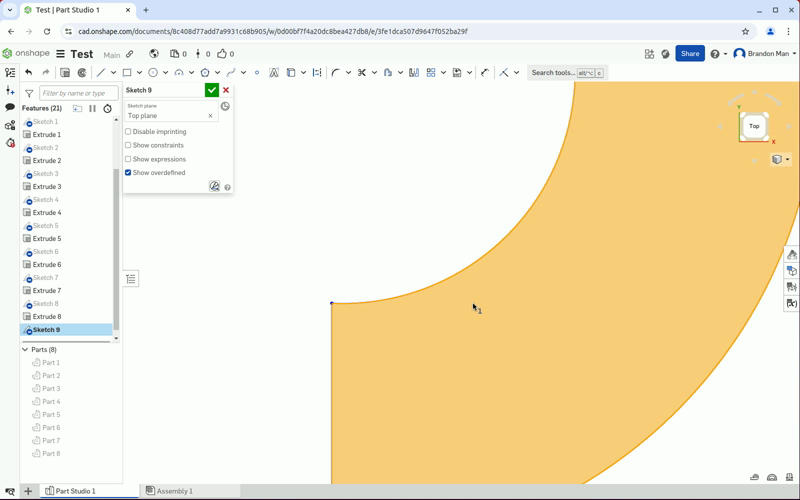
scroll(-6)
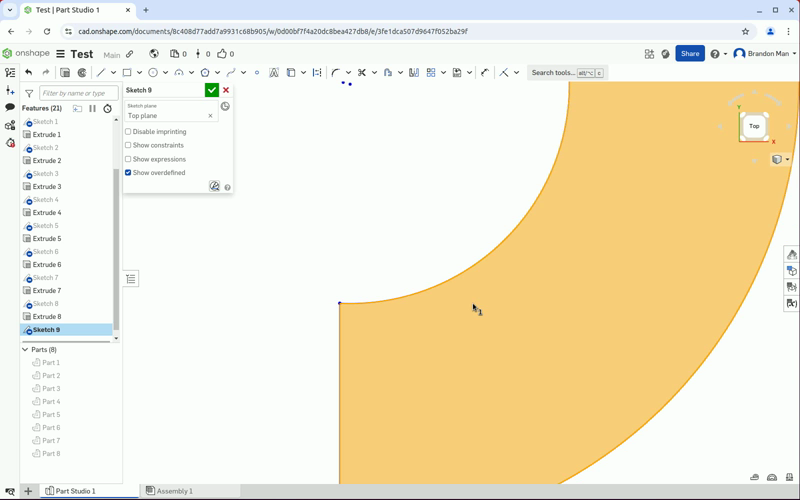
scroll(-6)
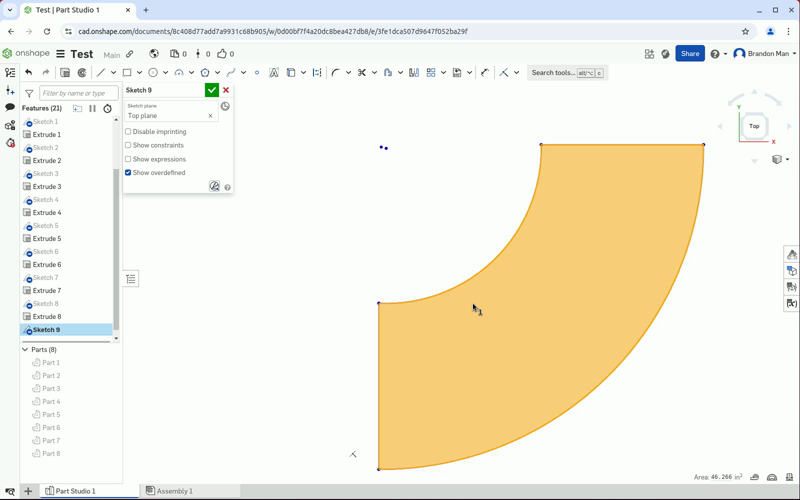
scroll(-6)
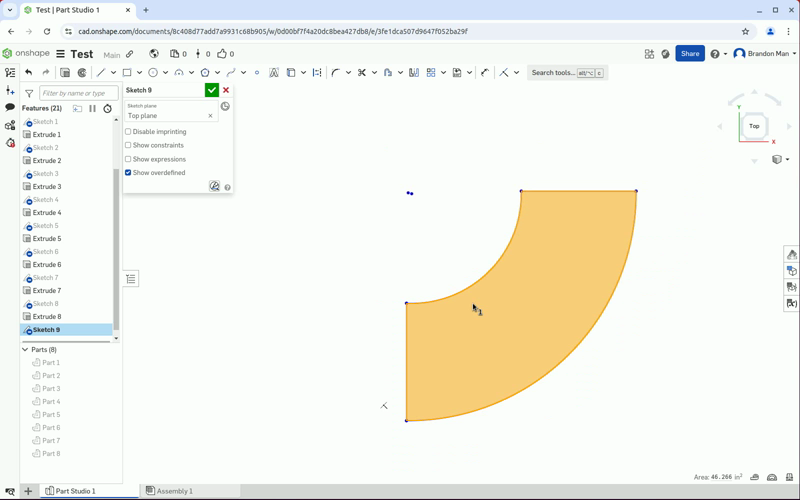
scroll(-6)
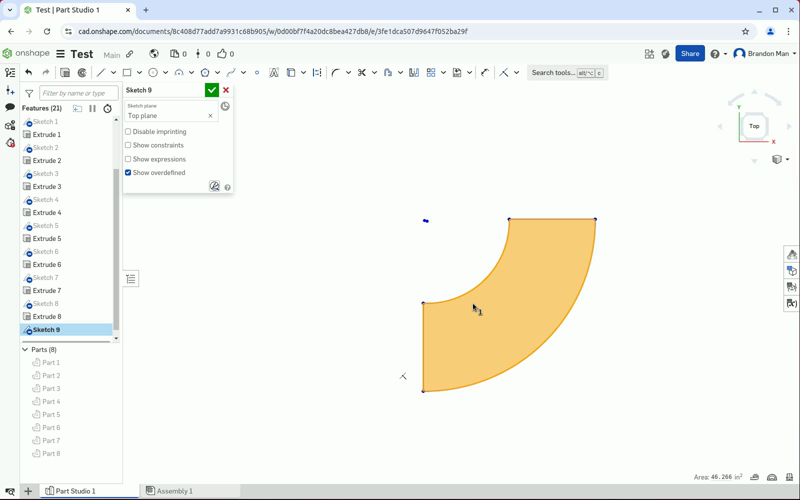
scroll(-6)
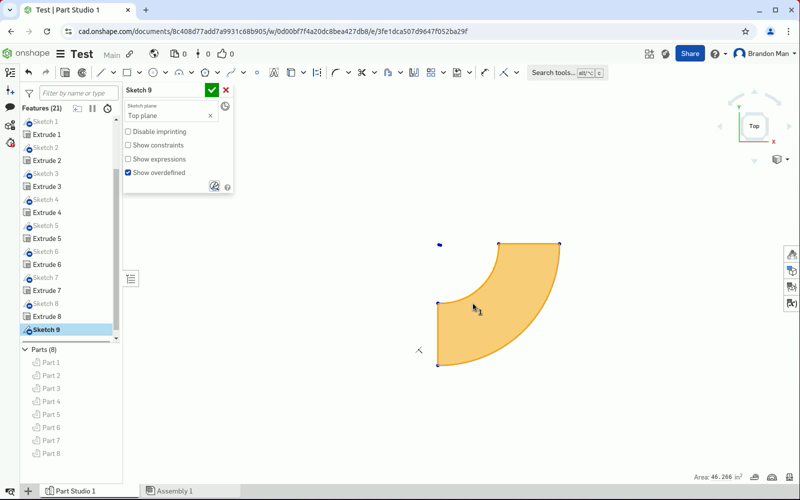
scroll(-6)
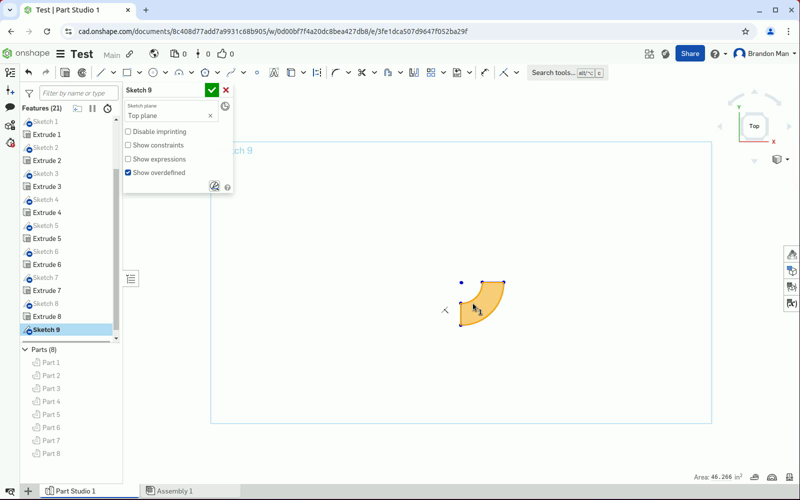
mouse_move(73, 352)
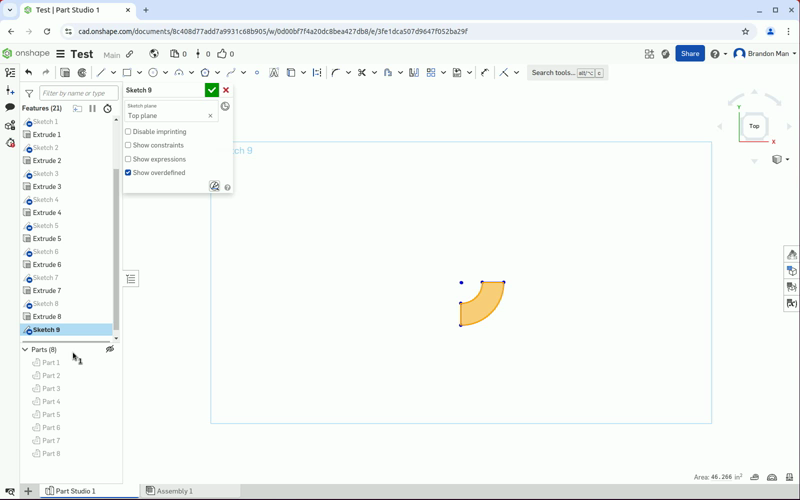
key(shift+y)
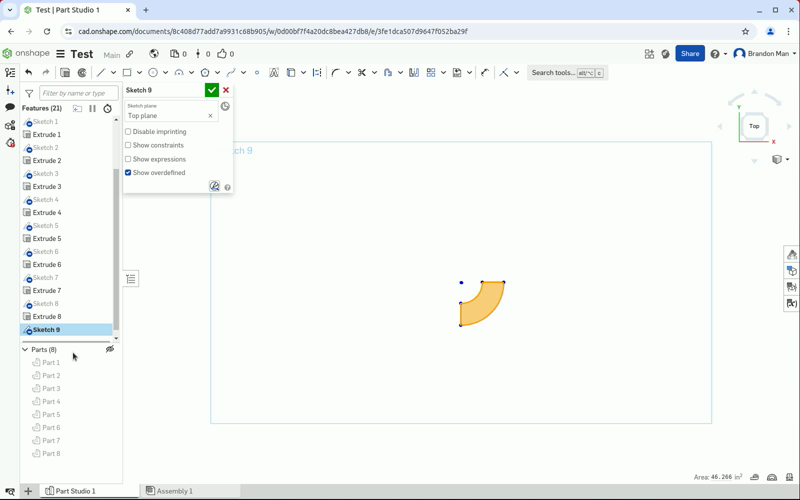
key(shift+e)
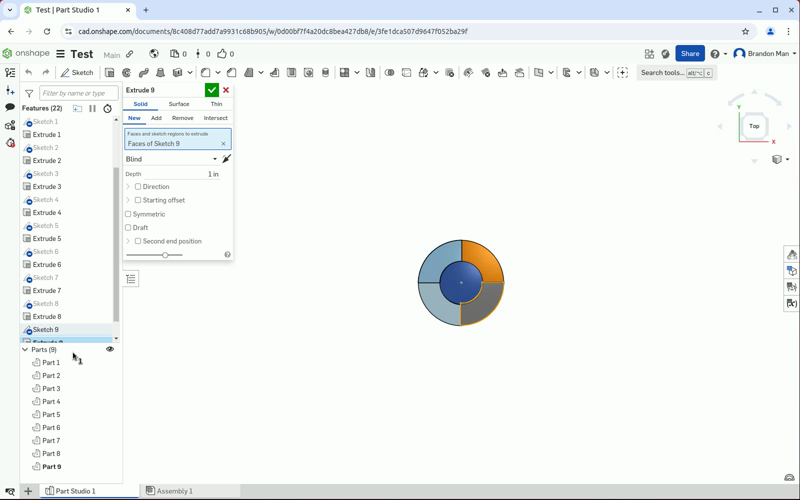
mouse_move(143, 106)
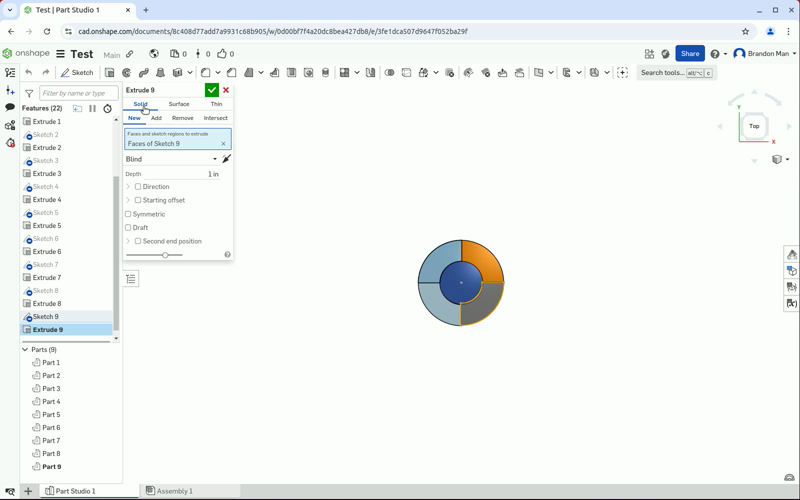
click(143, 106)
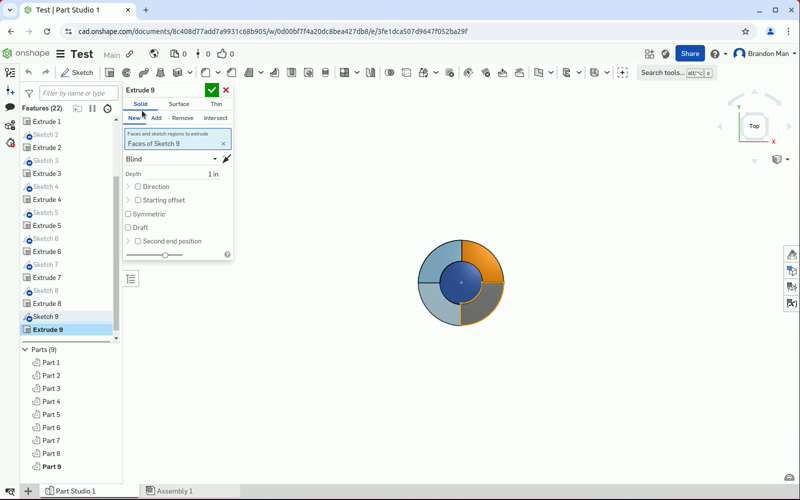
mouse_move(137, 120)
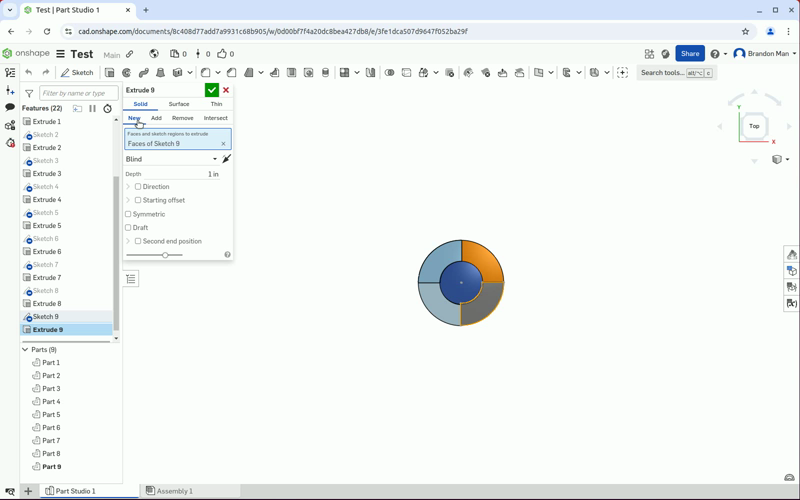
click(137, 120)
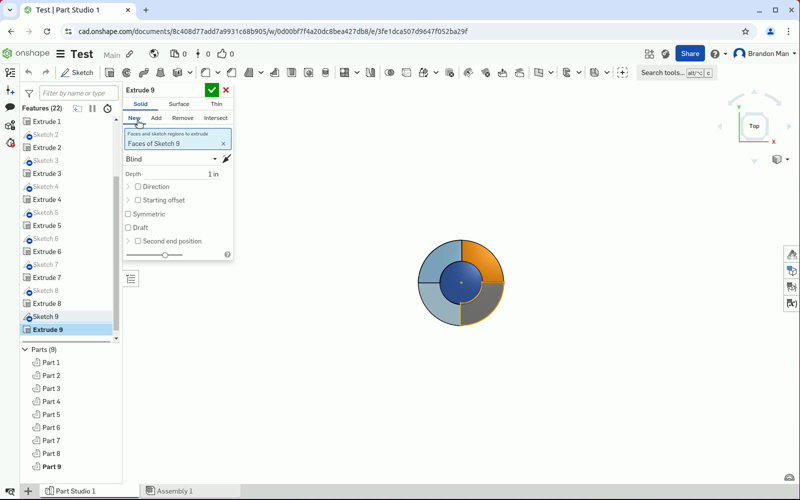
key(tab, 4)
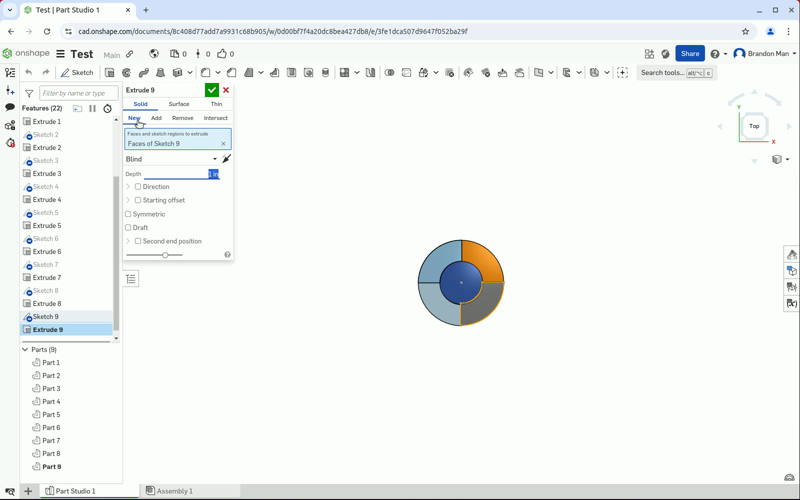
text(28.886)
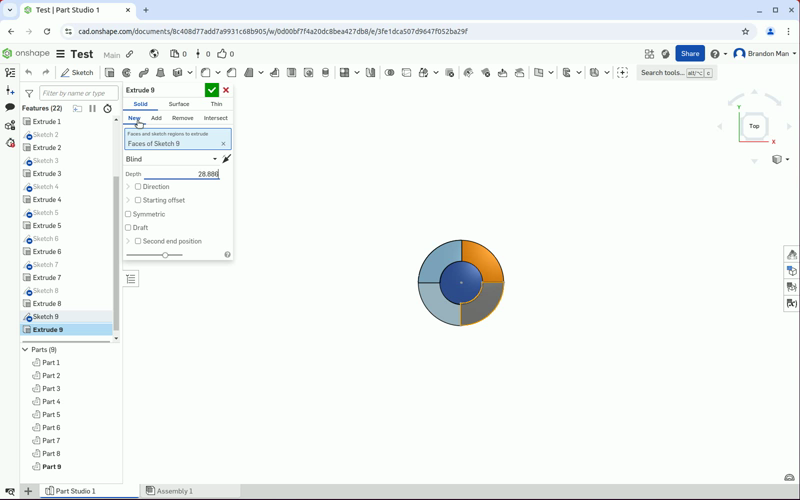
key(tab, 3)
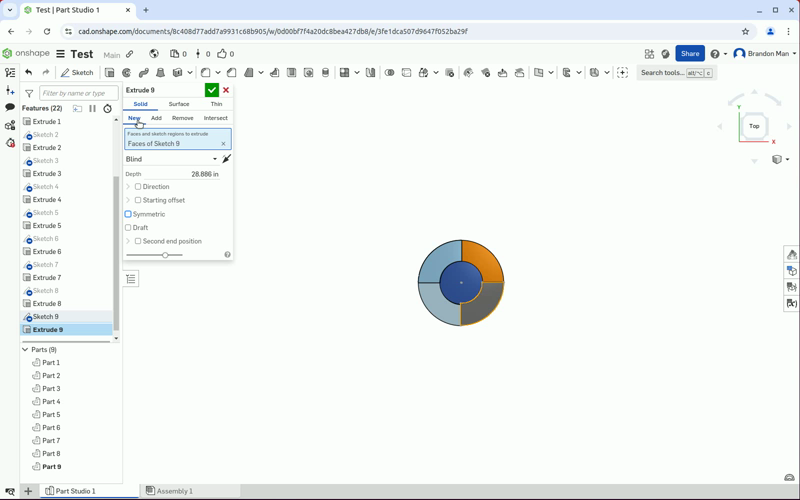
key(space)
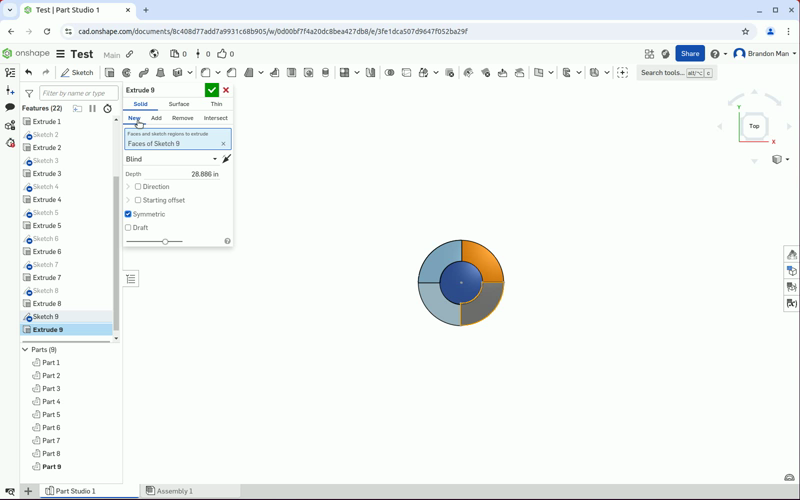
key(enter)
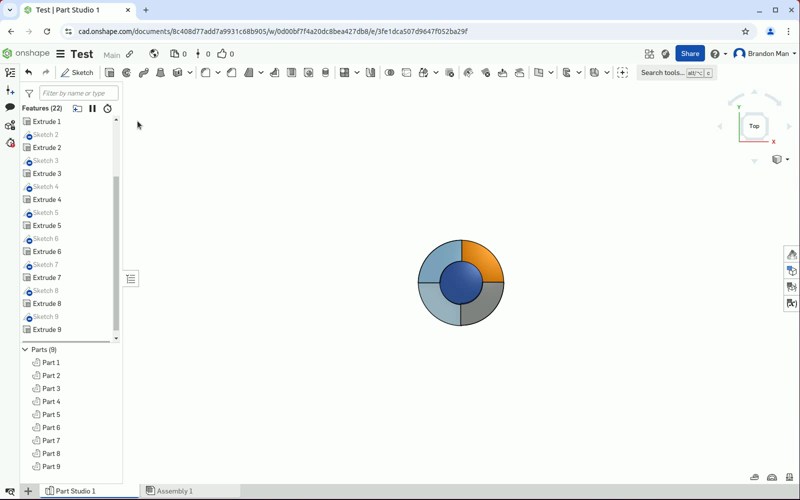
key(shift+h)
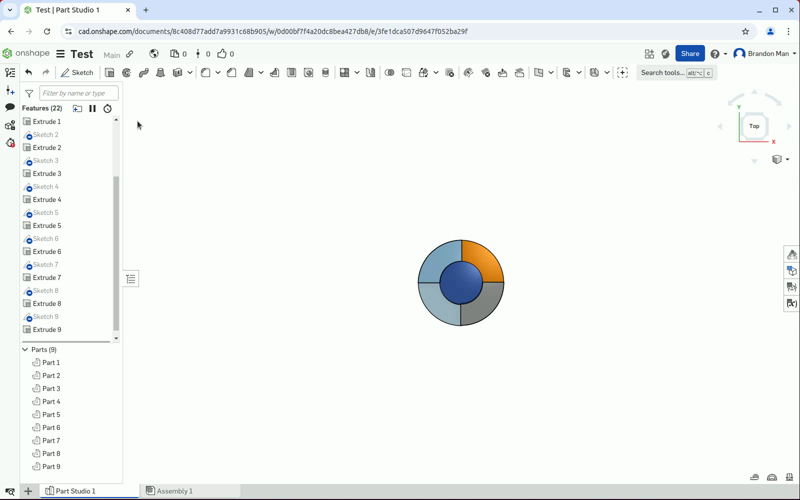
key(shift+h)
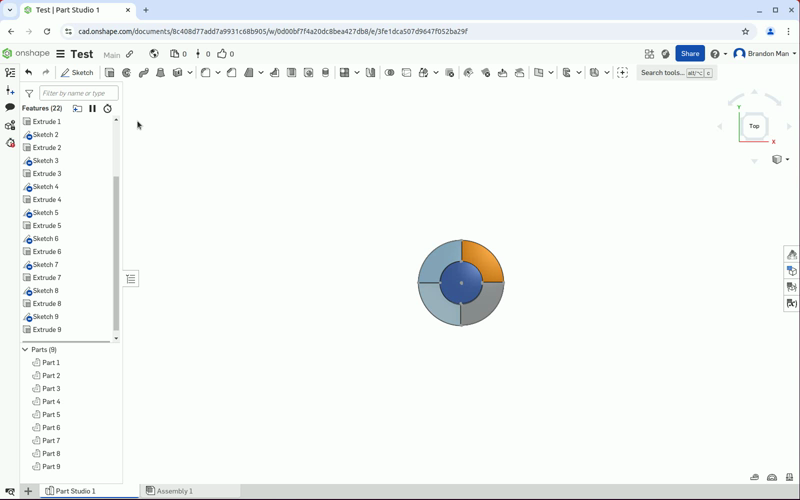
key(shift+7)
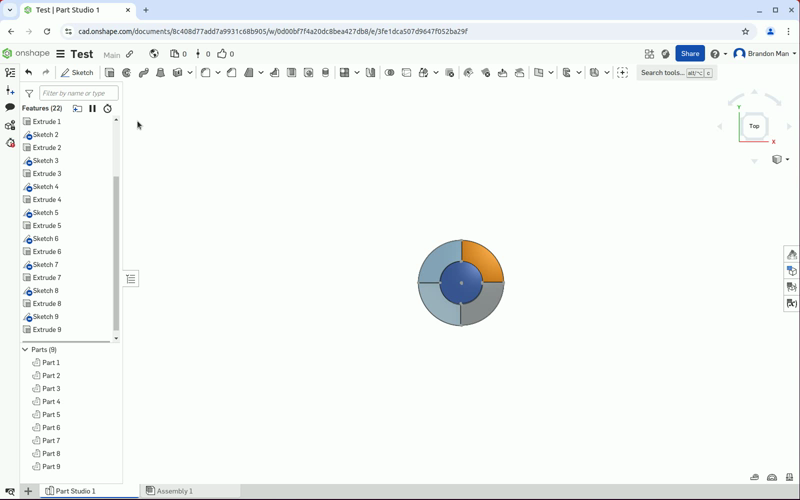
key(up, 3)
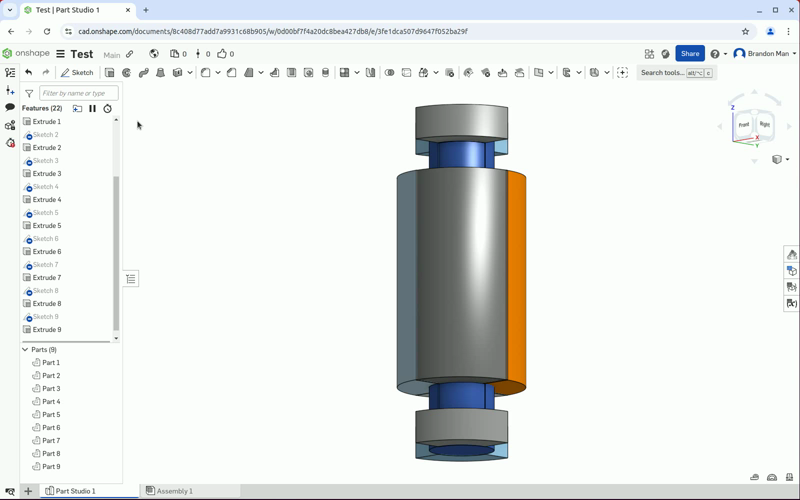
key(left, 3)
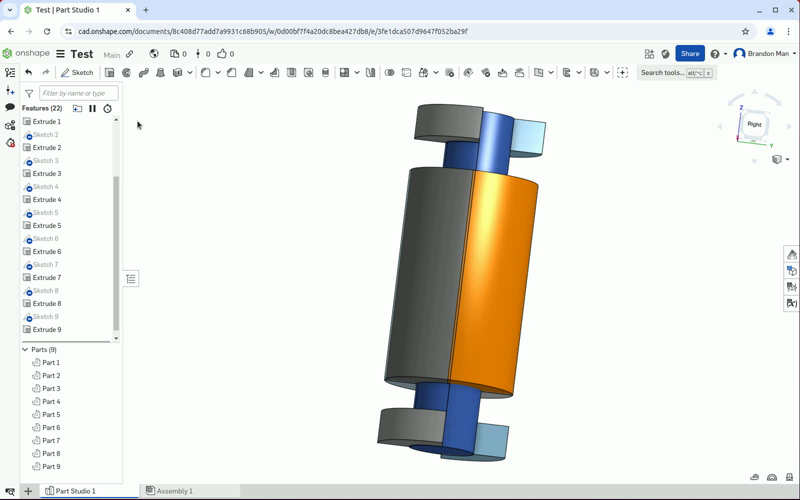
key(right, 3)
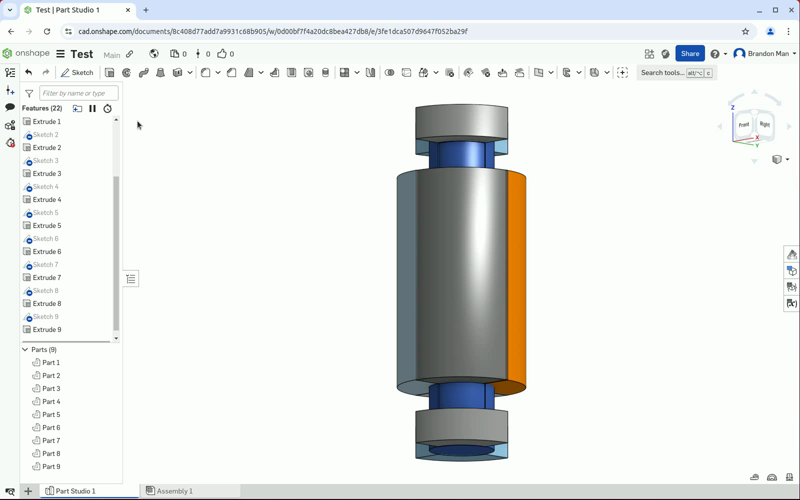
key(down, 3)
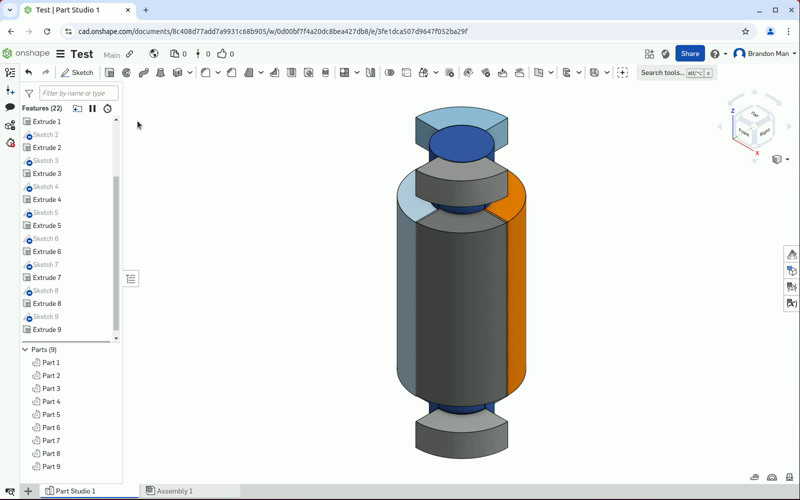
mouse_move(69, 111)
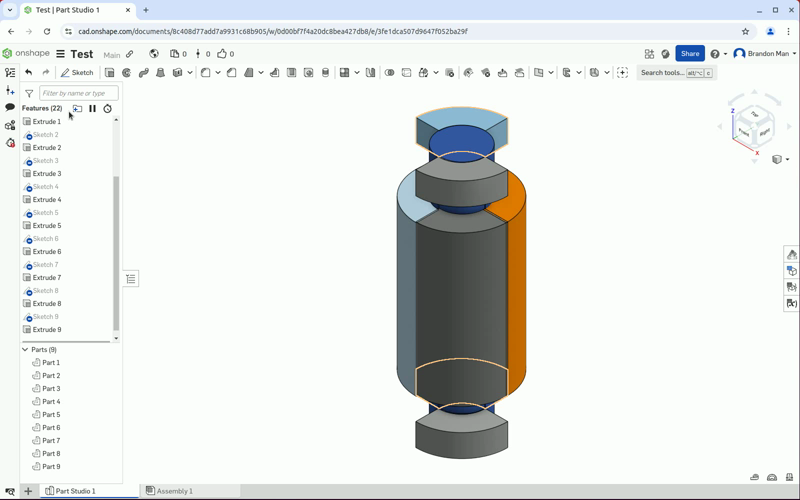
click(69, 111)